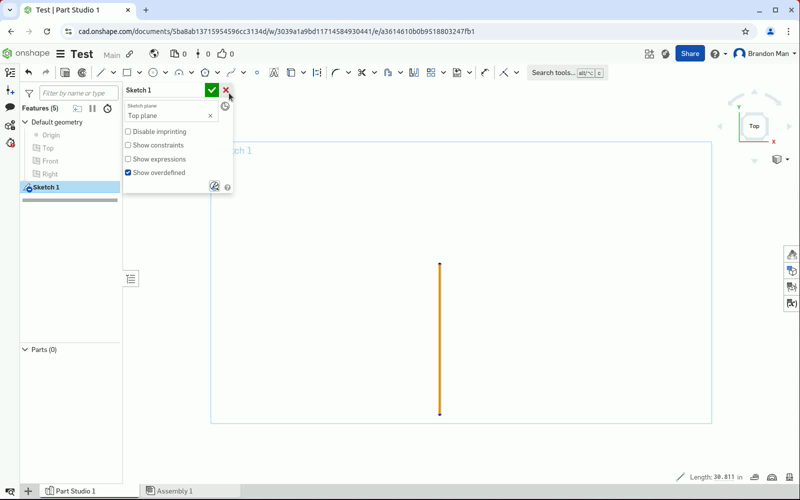
key(shift+h)
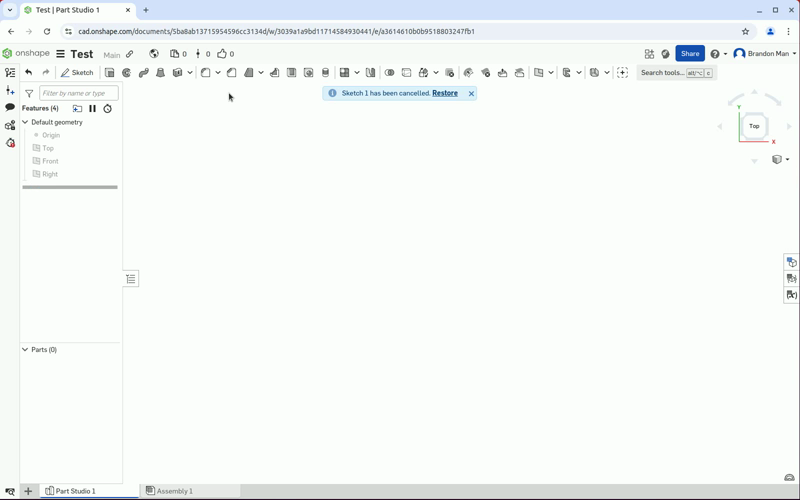
mouse_move(73, 352)
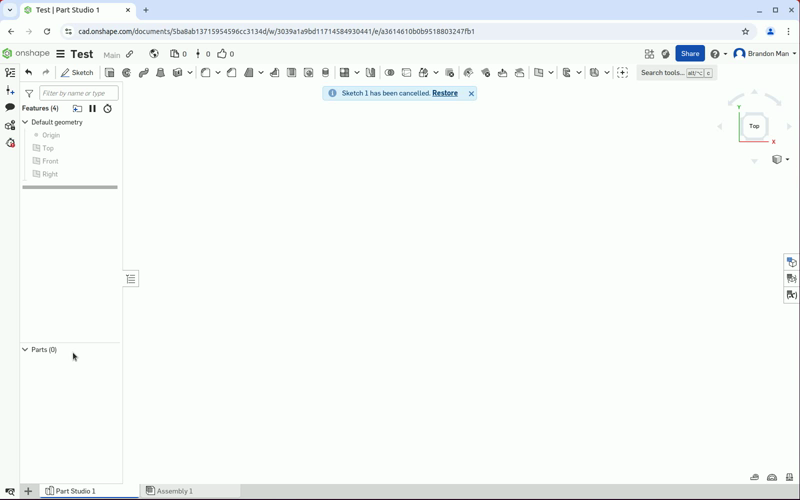
key(y)
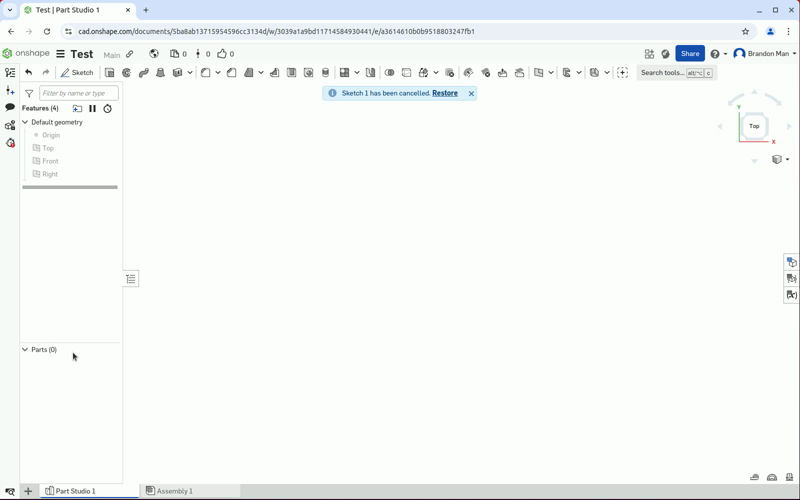
key(shift+p)
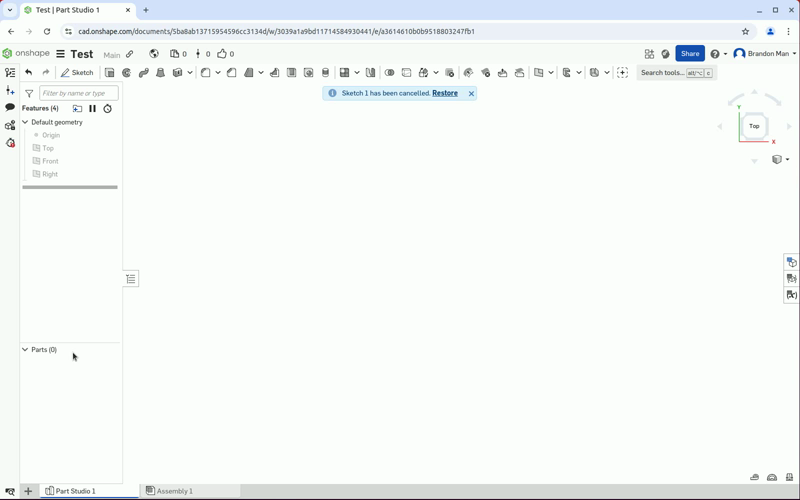
key(space)
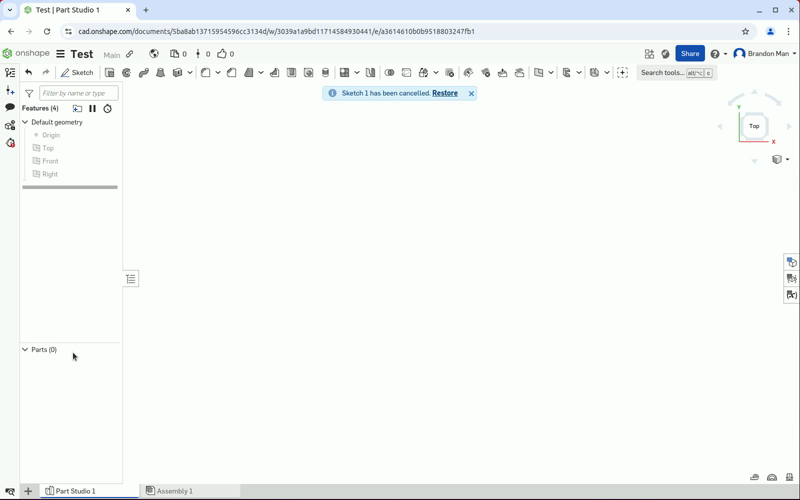
key_down(shift)
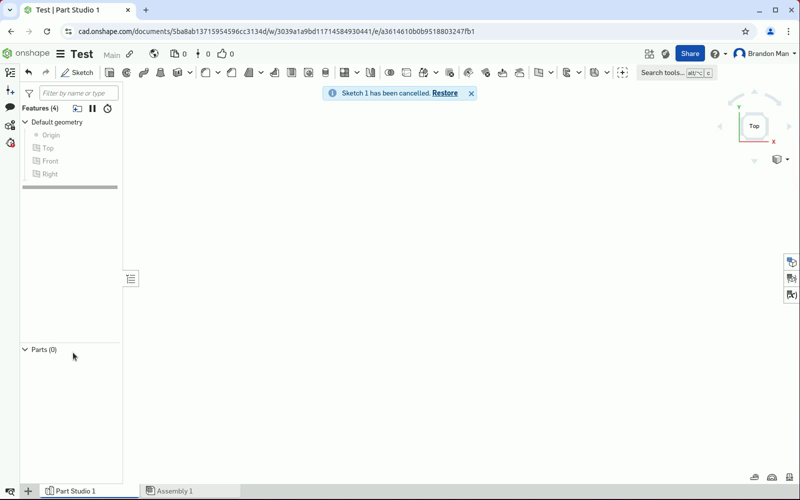
key(up)
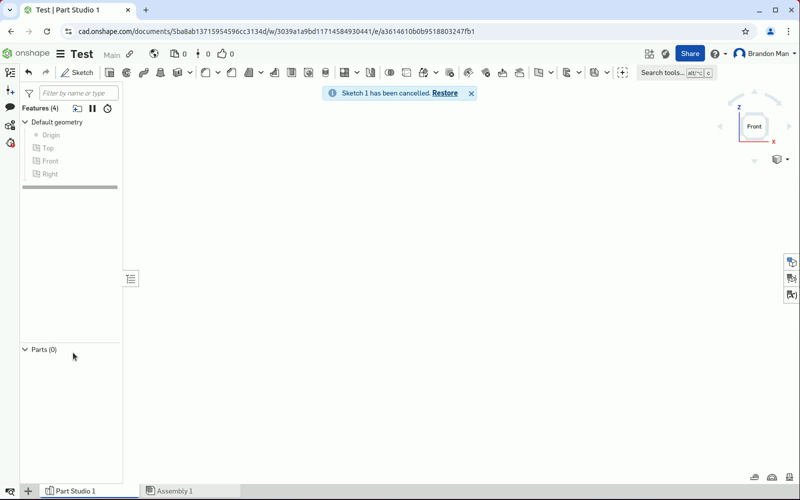
key_up(shift)
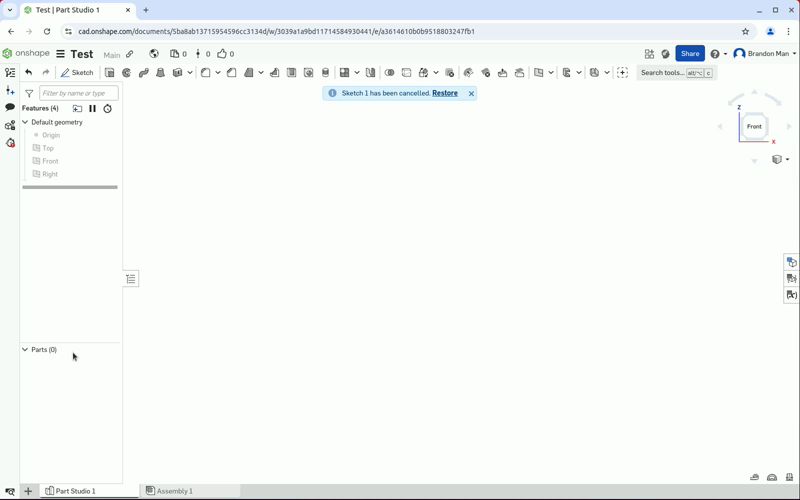
mouse_move(73, 352)
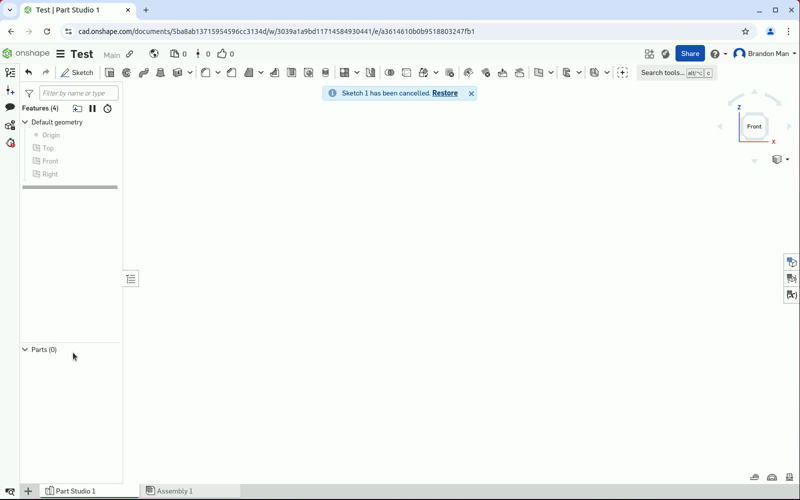
key(shift+y)
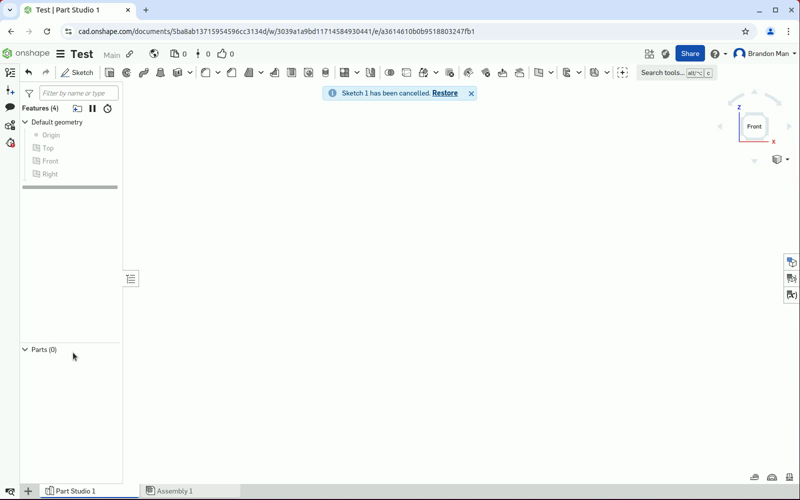
key(shift+s)
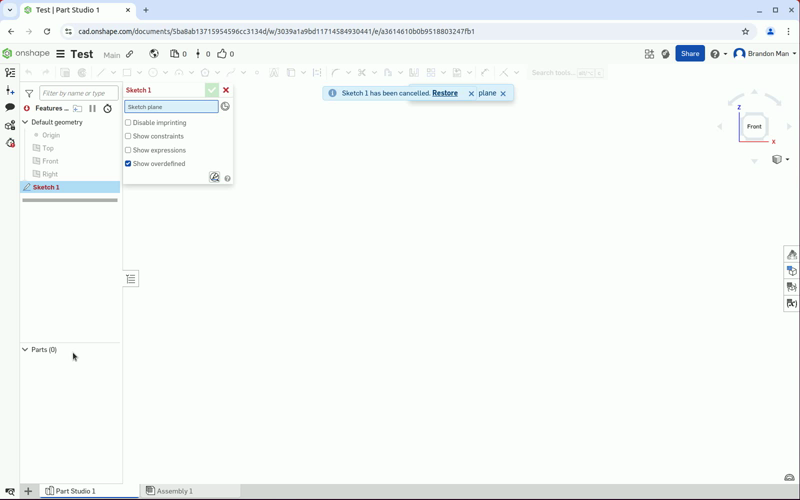
mouse_move(73, 163)
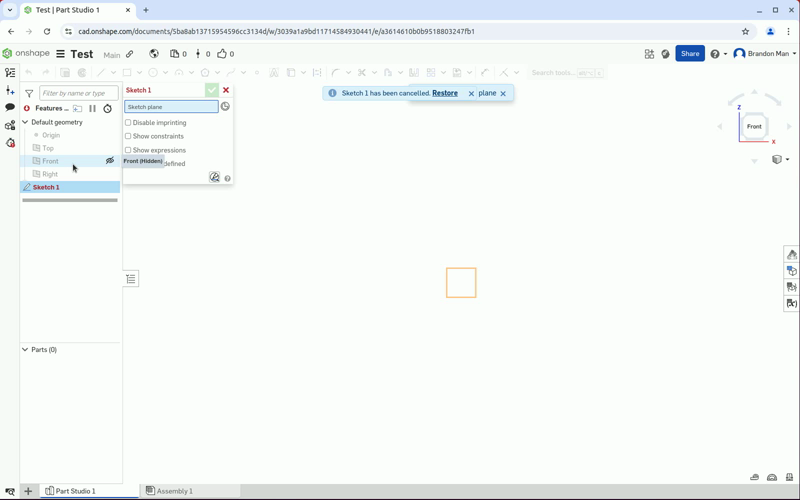
click(73, 163)
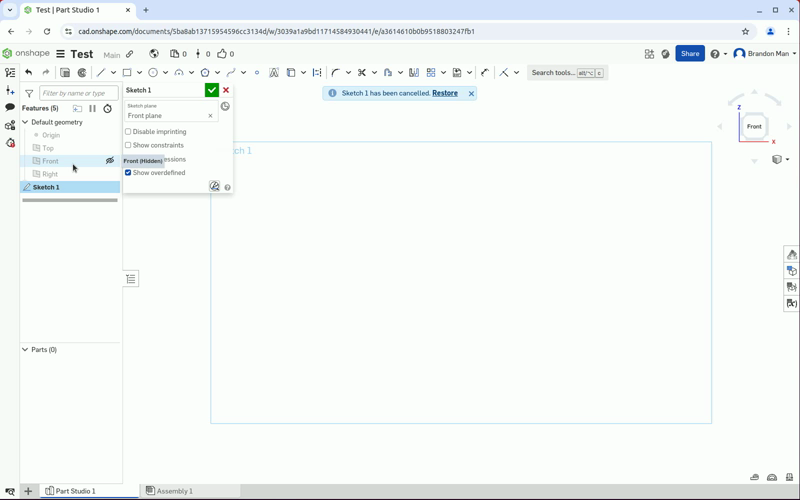
mouse_move(73, 352)
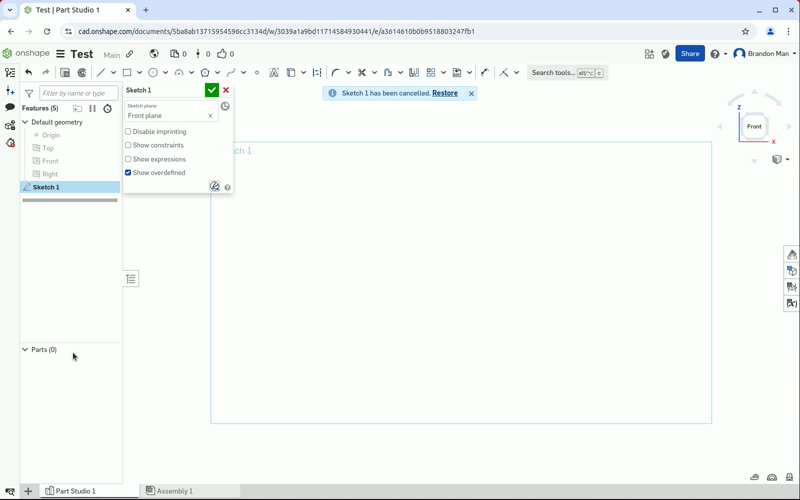
key(y)
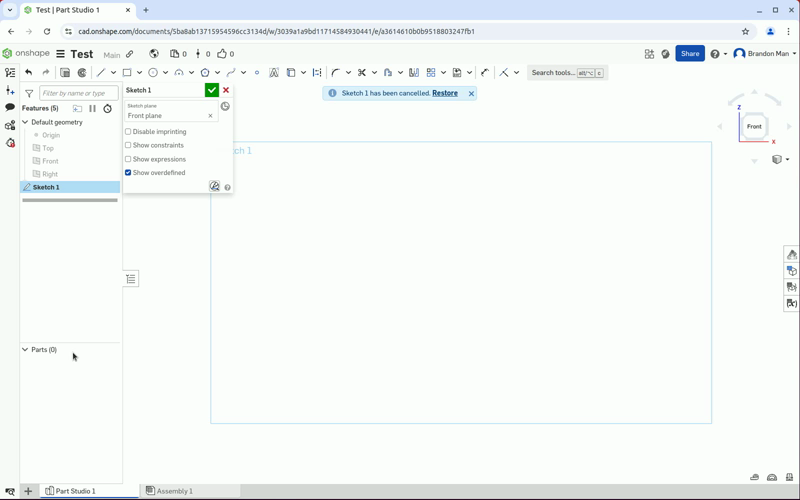
key(l)
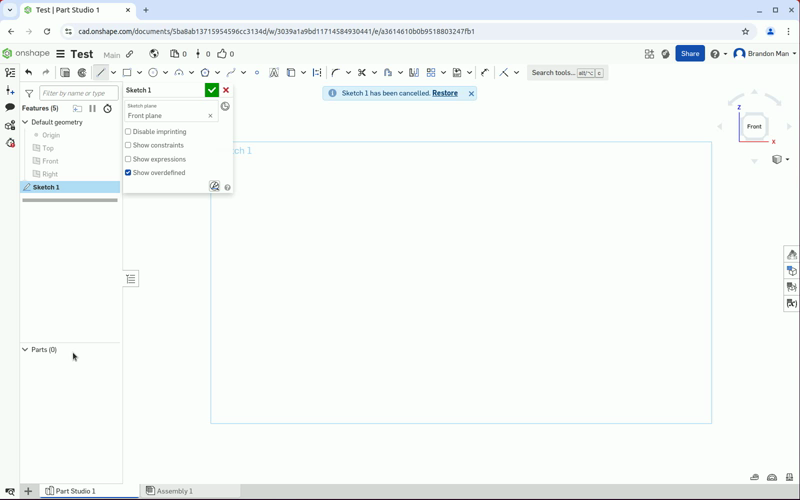
key_down(shift)
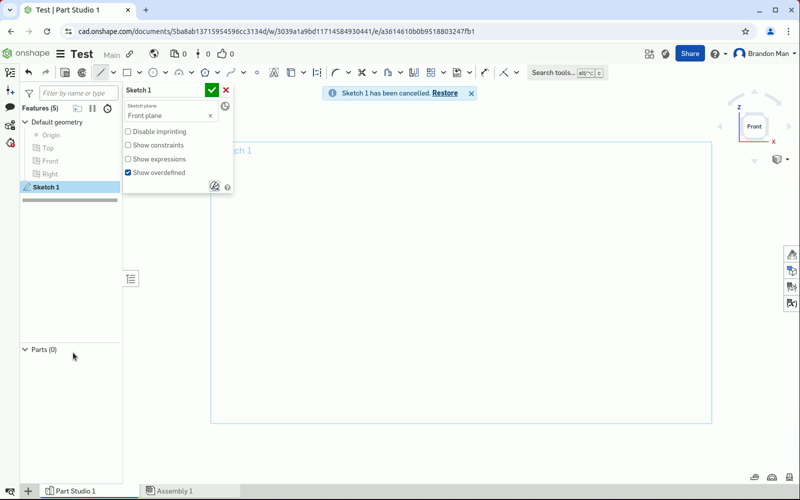
mouse_move(352, 347)
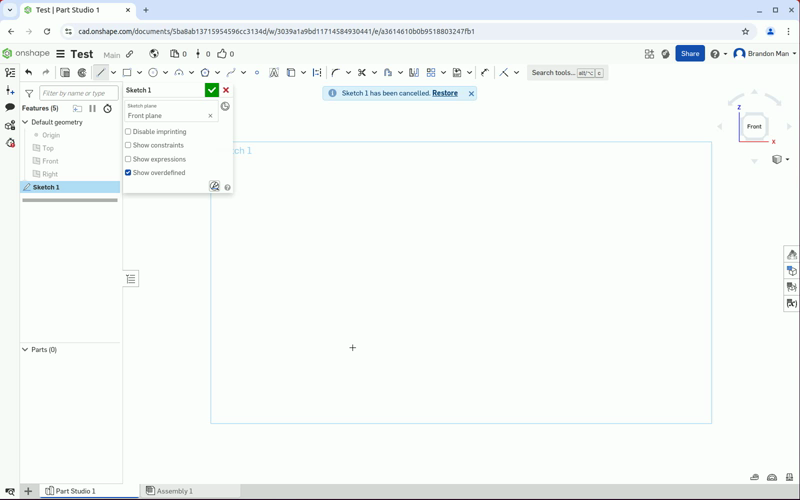
click(352, 347)
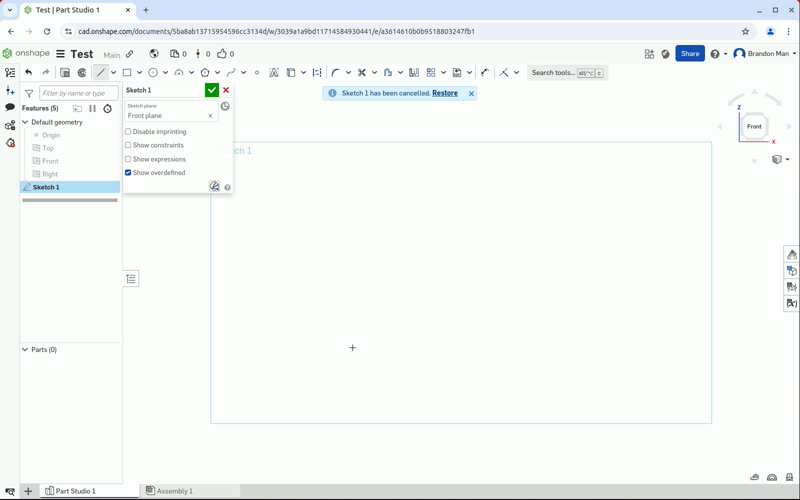
key_up(shift)
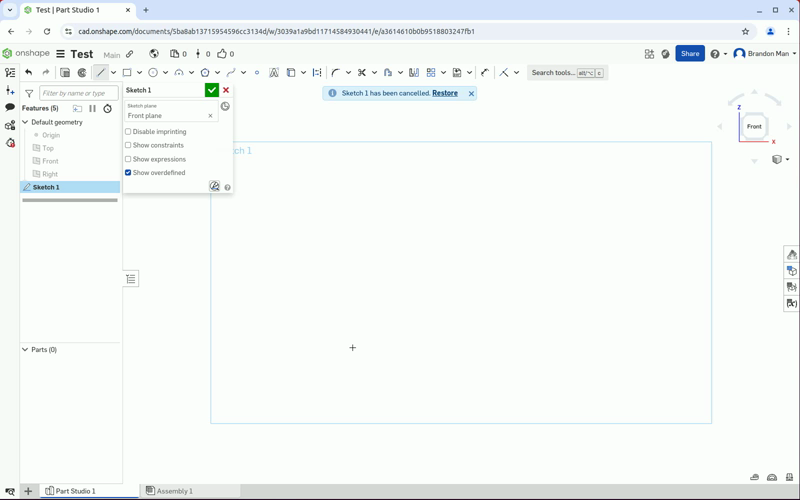
key_down(shift)
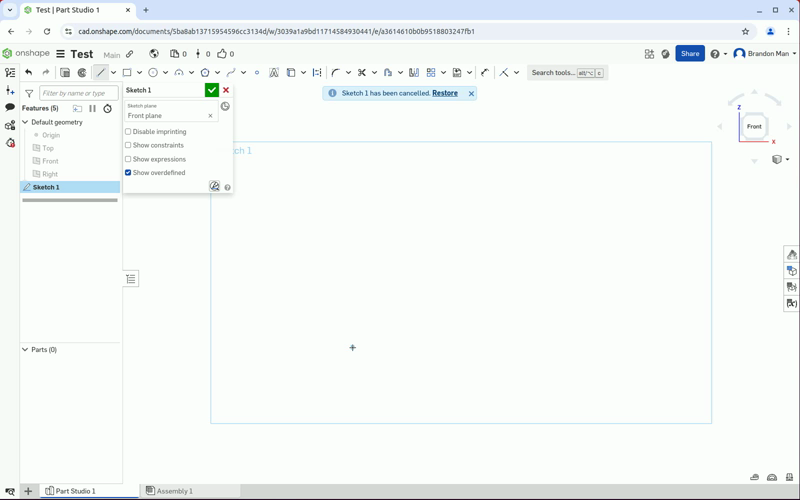
mouse_move(572, 347)
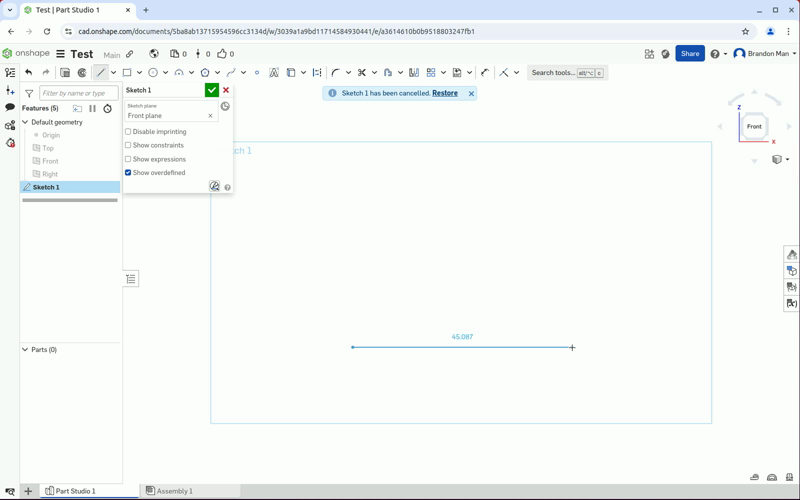
click(572, 347)
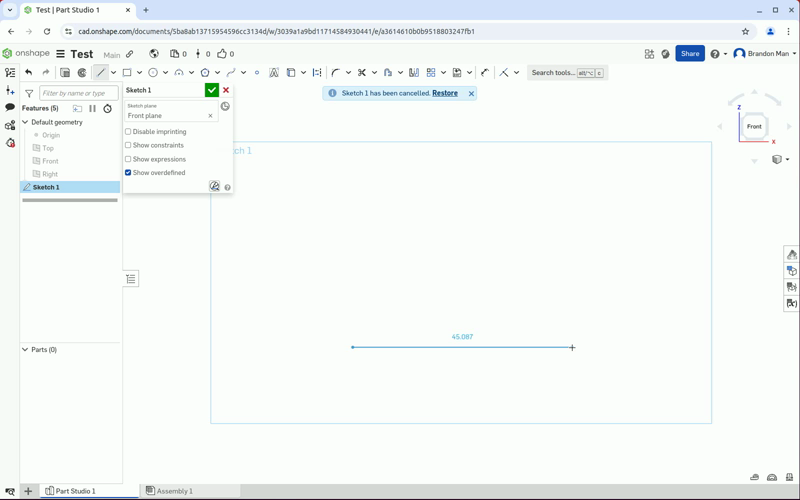
key_up(shift)
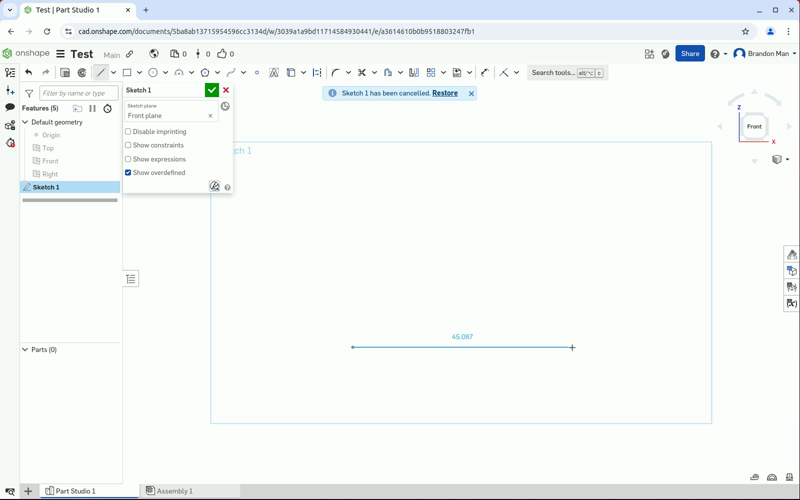
key_down(shift)
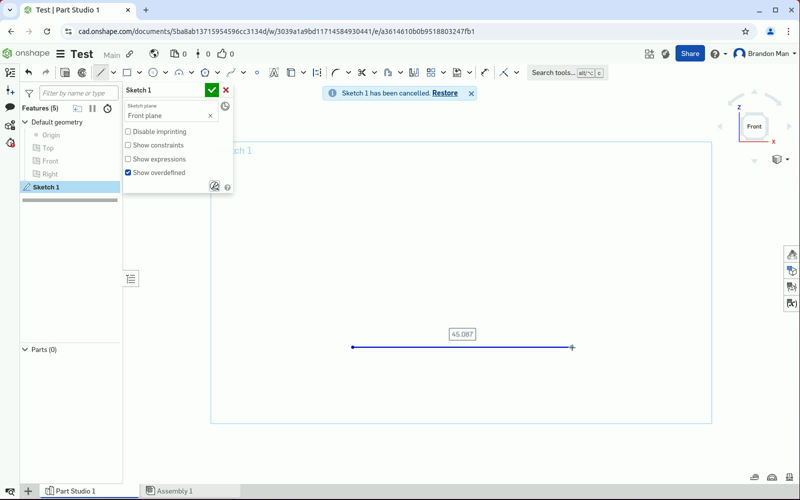
mouse_move(572, 218)
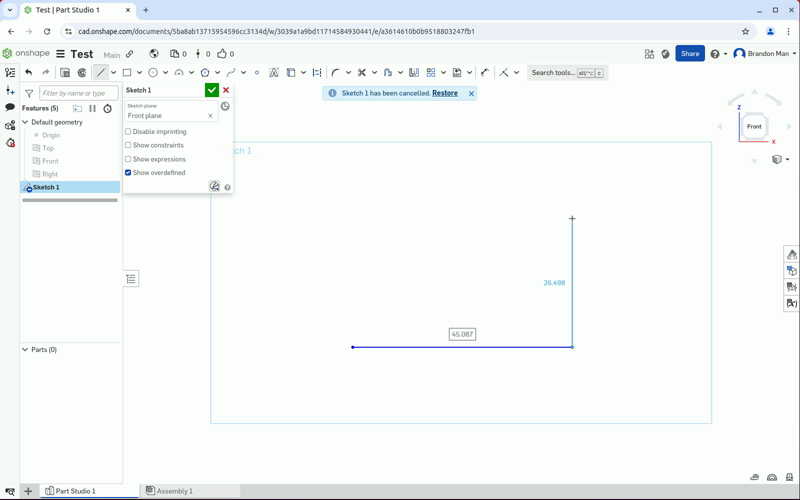
click(572, 218)
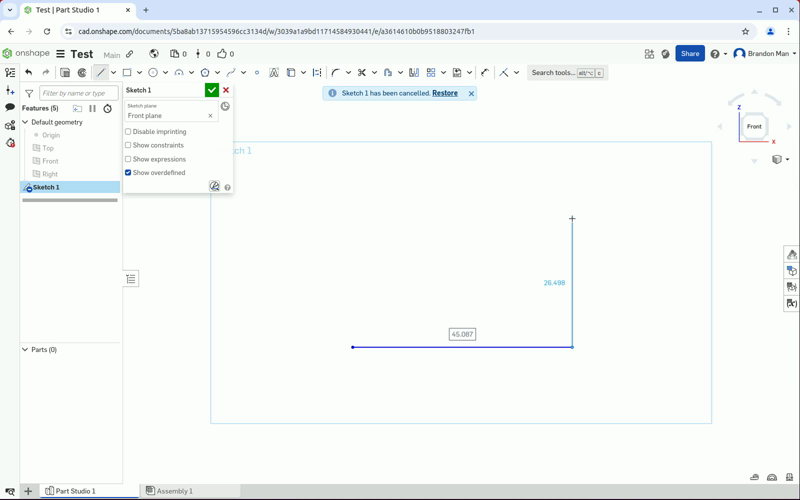
key_up(shift)
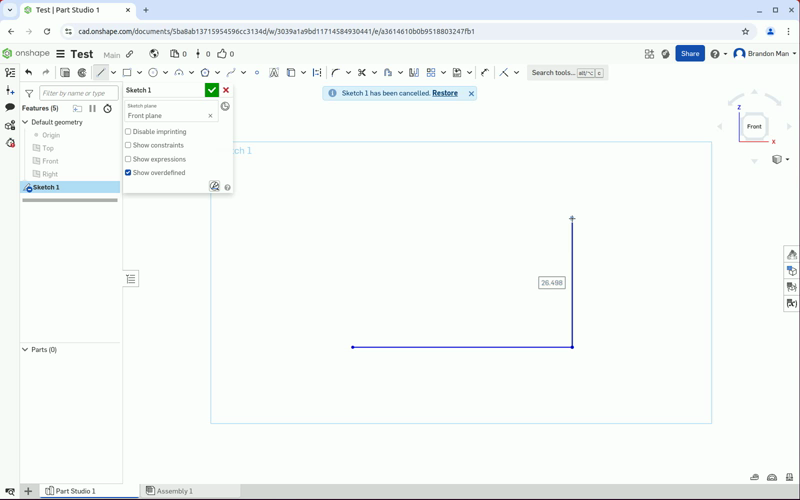
key_down(shift)
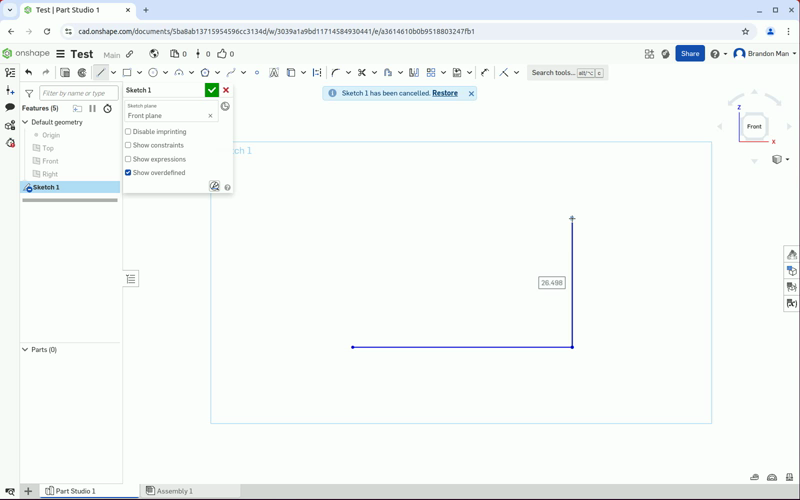
mouse_move(589, 218)
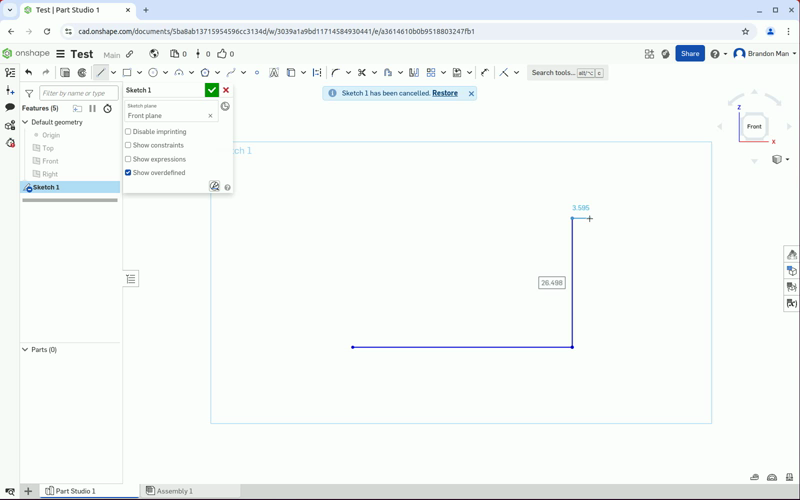
mouse_move(562, 218)
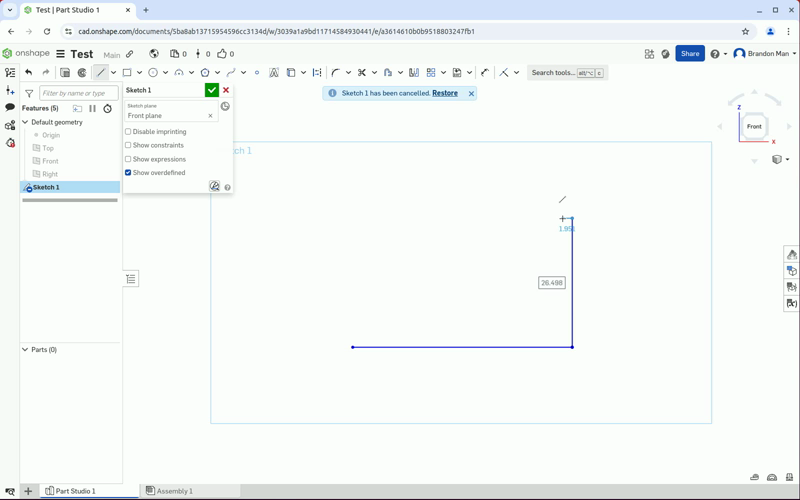
click(562, 218)
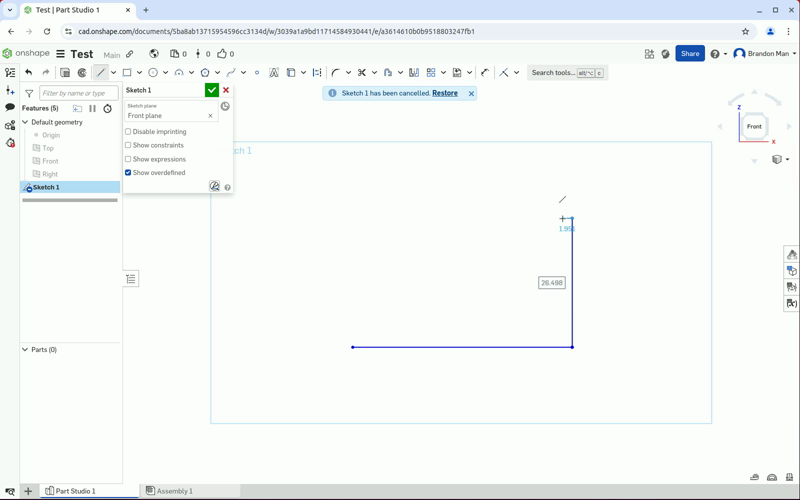
key_up(shift)
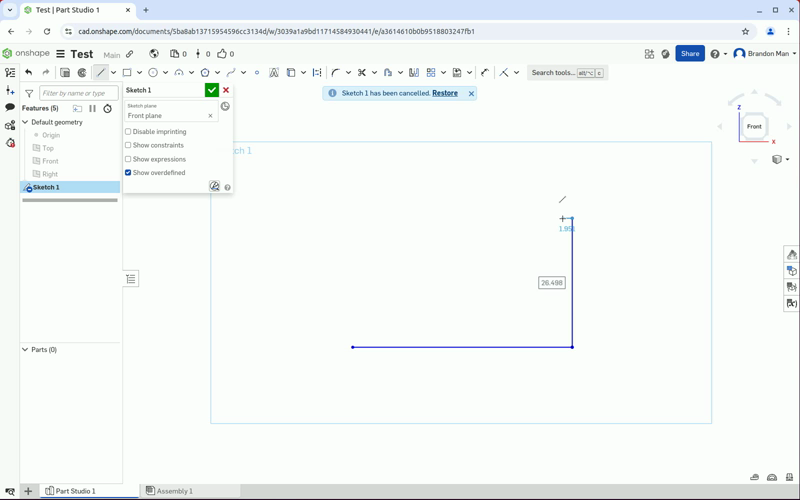
key_down(shift)
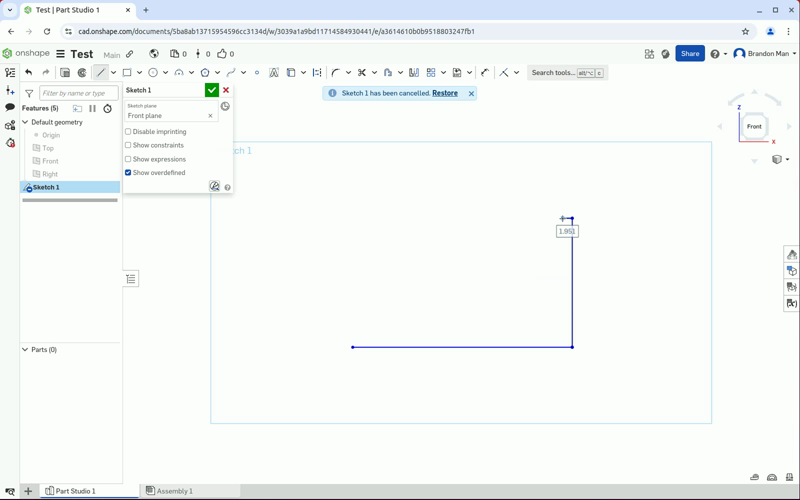
mouse_move(589, 218)
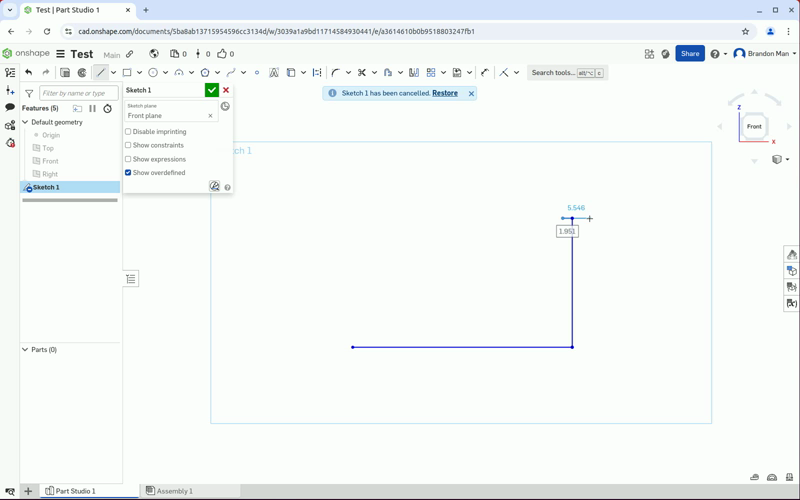
mouse_move(562, 206)
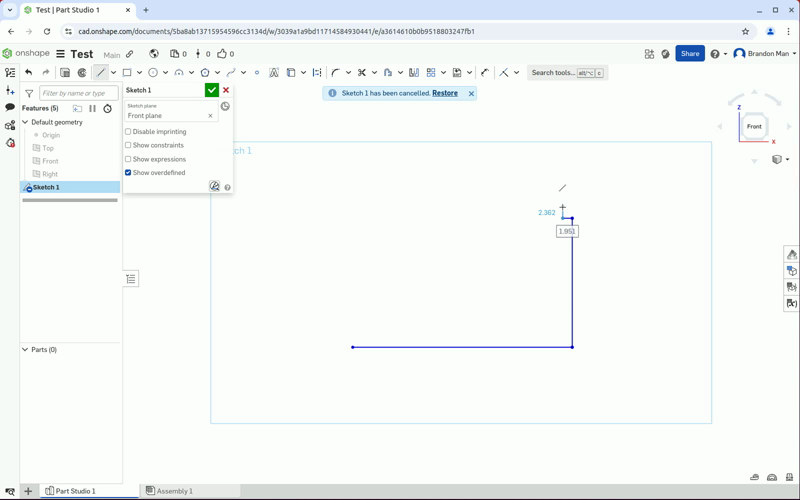
click(562, 206)
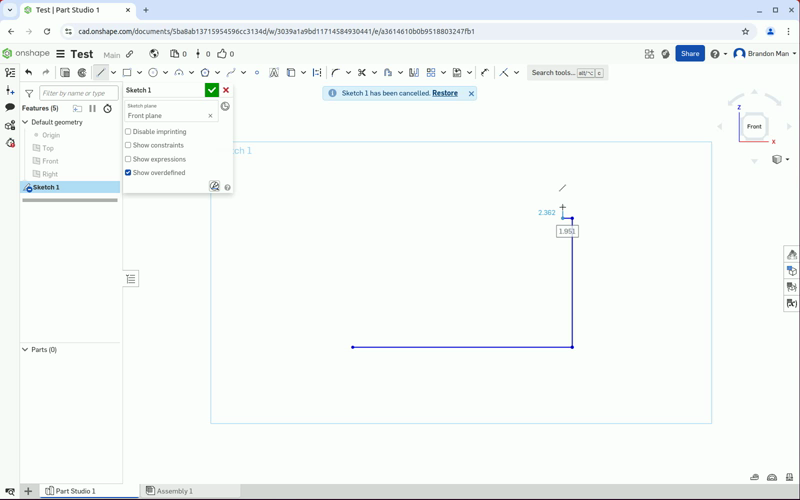
key_up(shift)
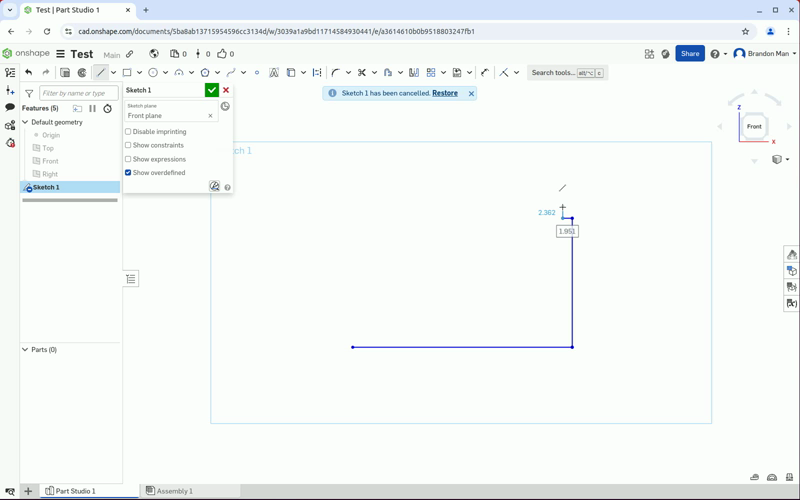
key_down(shift)
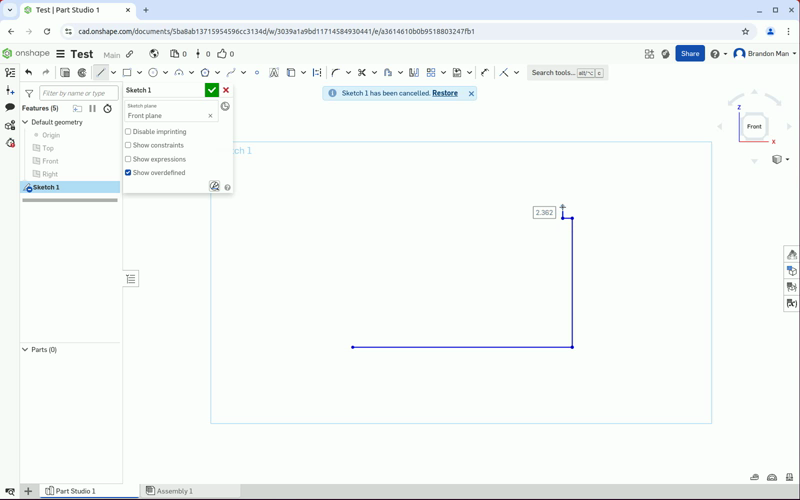
mouse_move(362, 206)
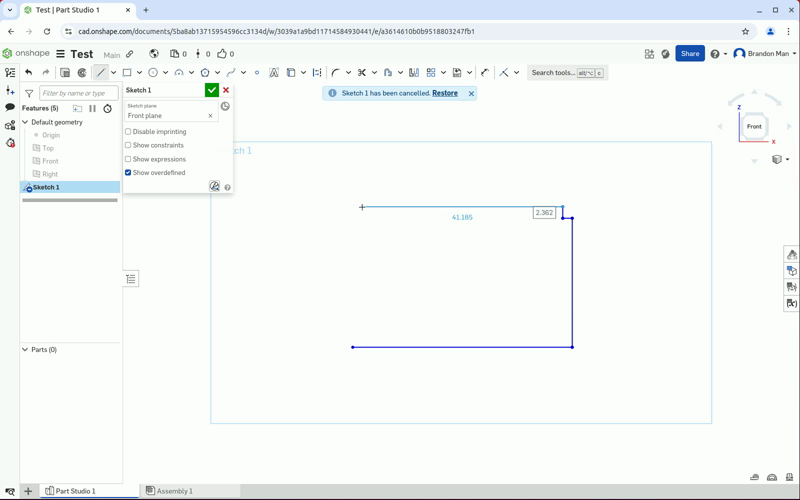
click(362, 206)
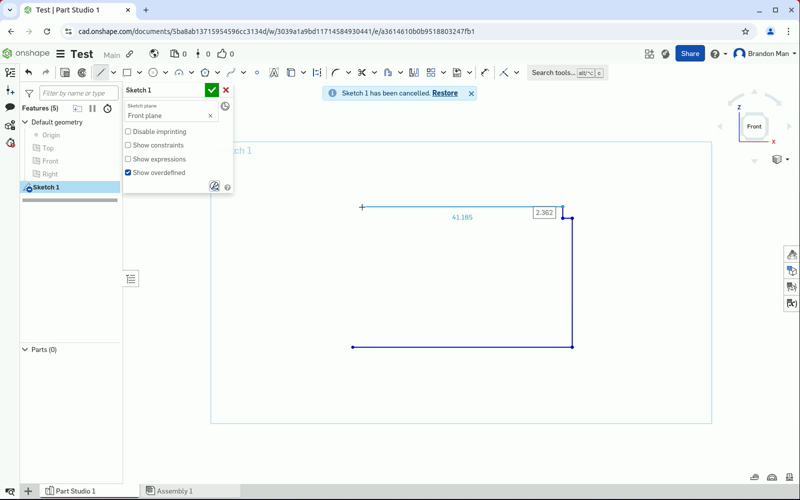
key_up(shift)
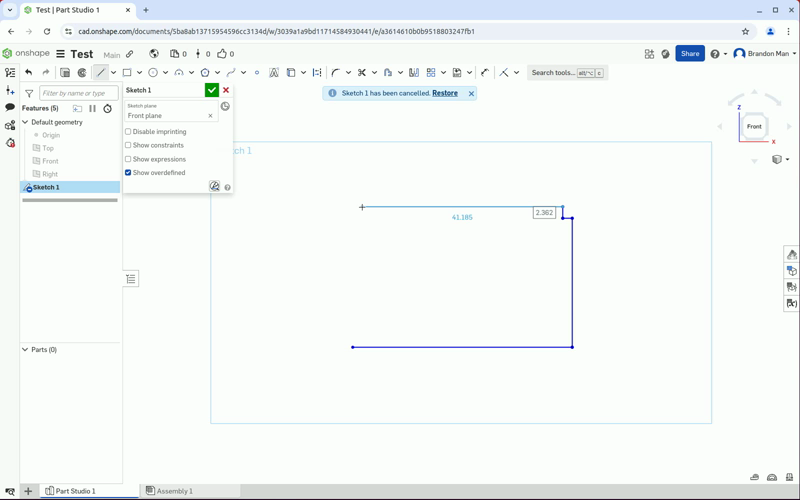
key_down(shift)
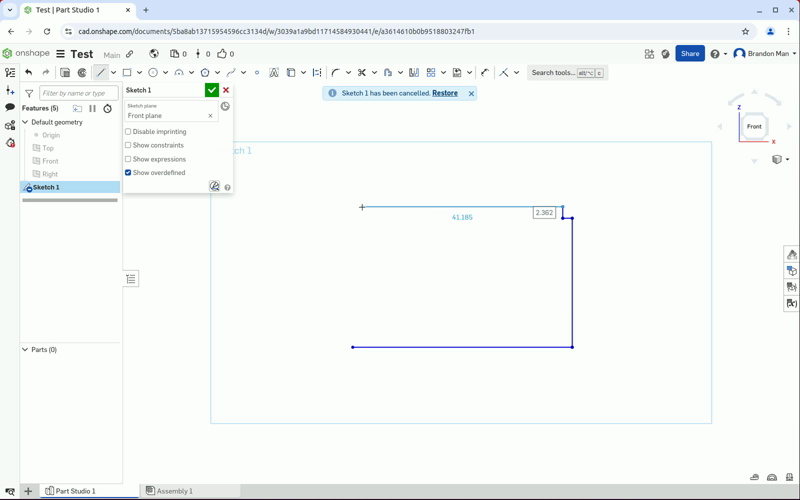
mouse_move(392, 206)
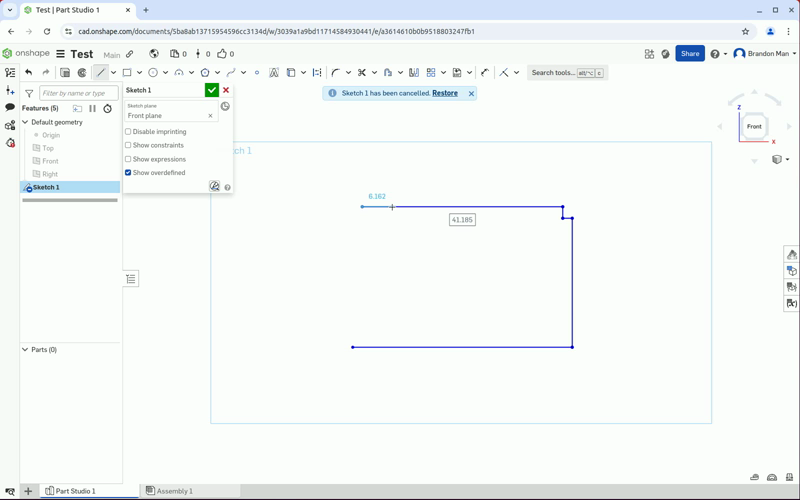
mouse_move(362, 218)
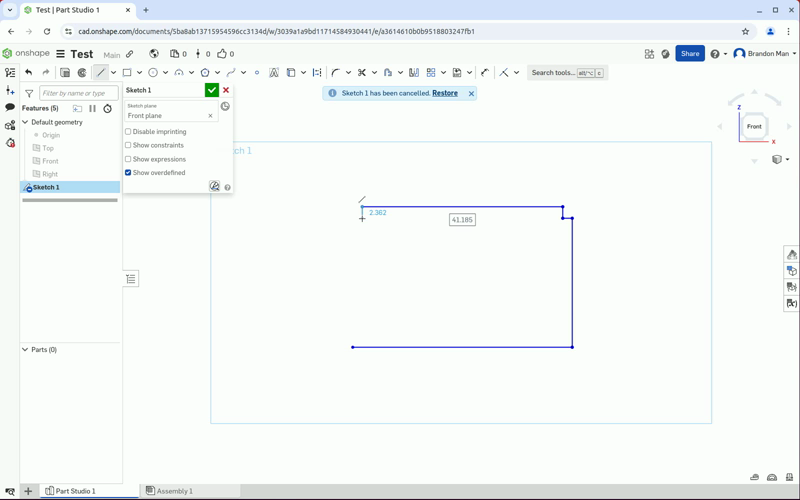
click(362, 218)
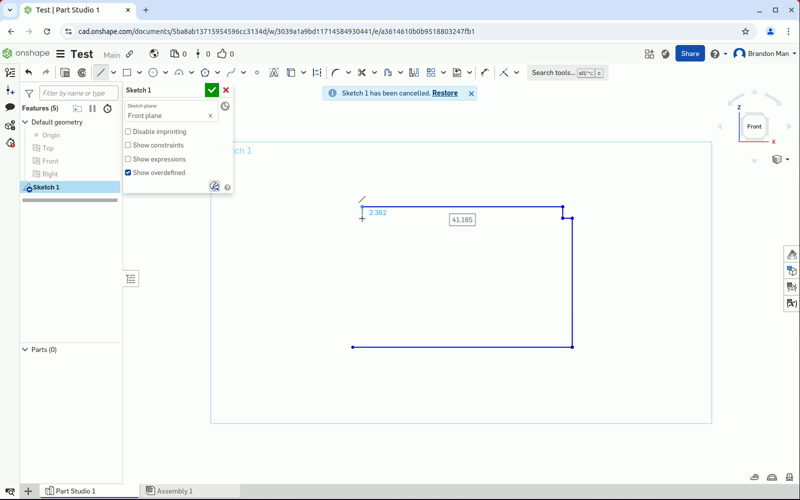
key_up(shift)
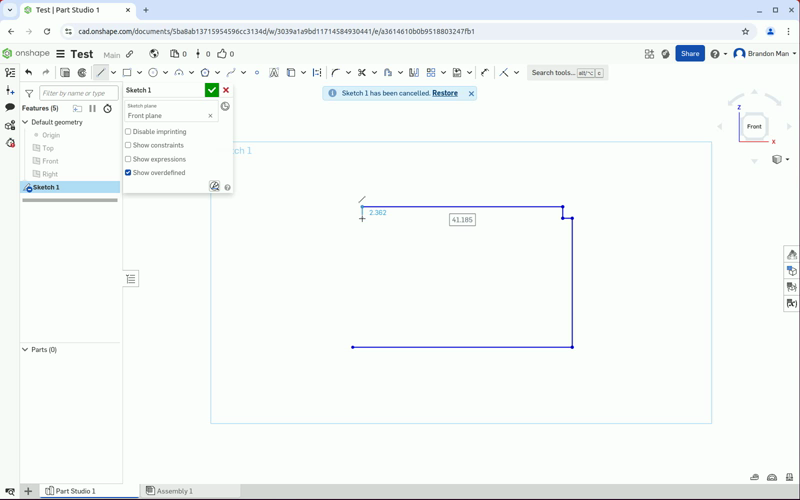
key_down(shift)
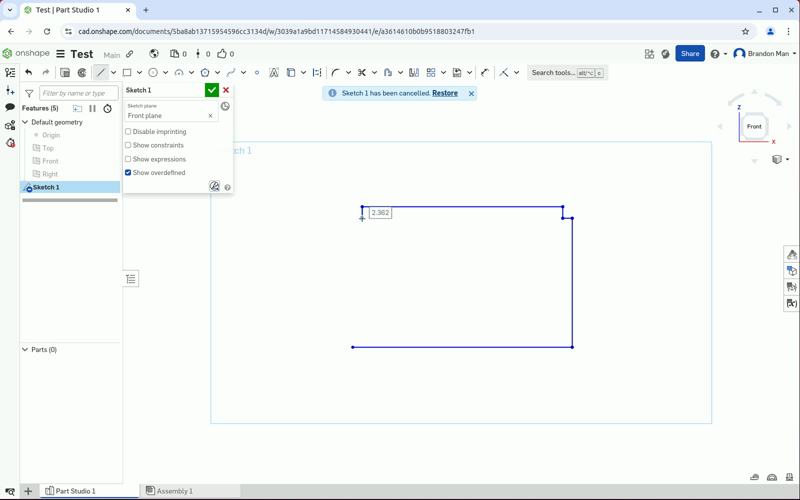
mouse_move(392, 218)
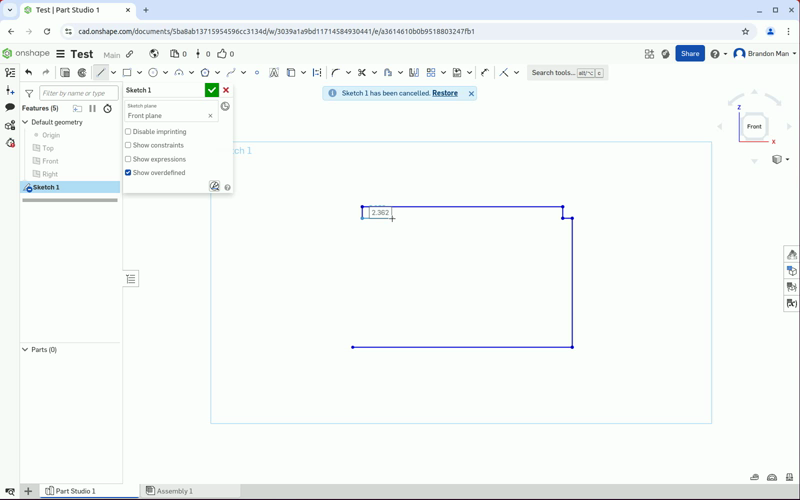
mouse_move(352, 218)
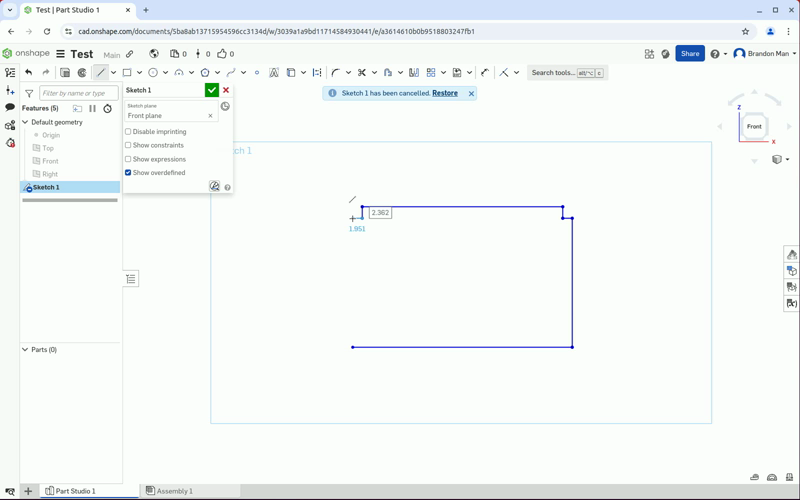
click(352, 218)
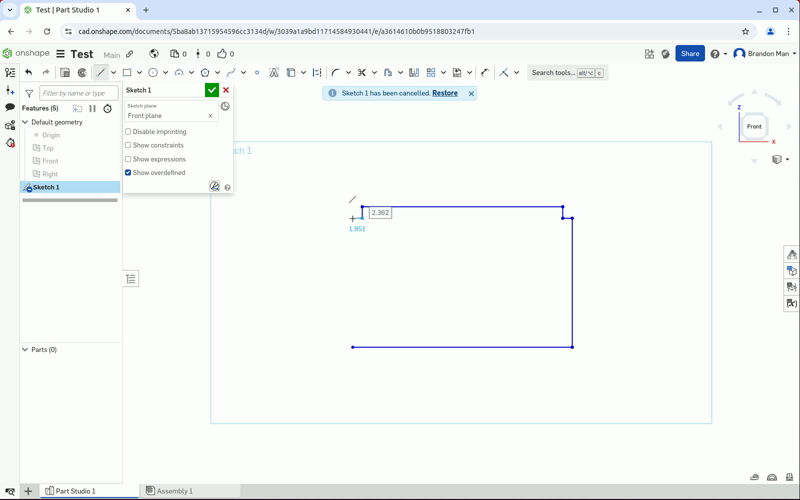
key_up(shift)
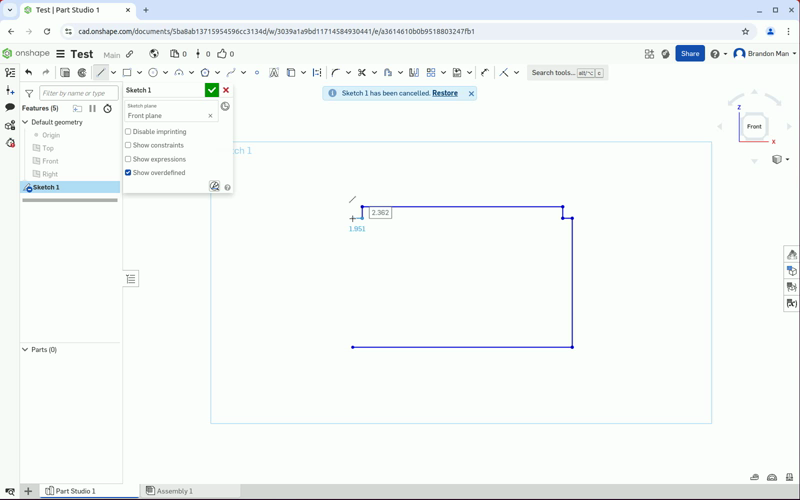
key_down(shift)
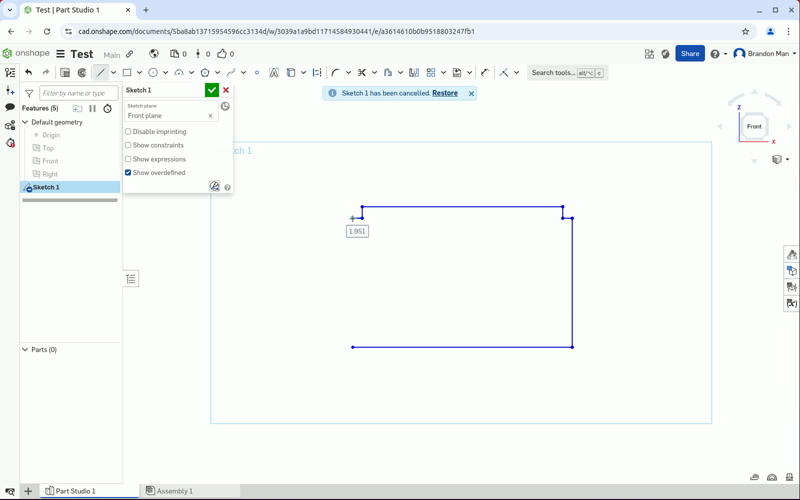
mouse_move(352, 347)
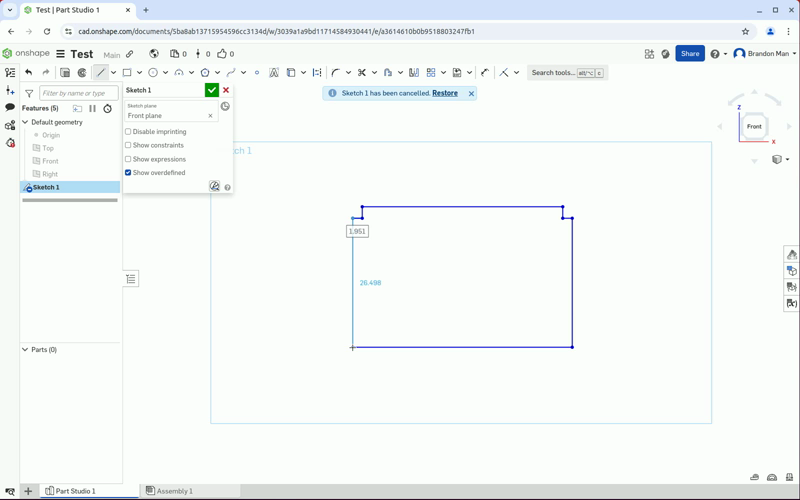
key_up(shift)
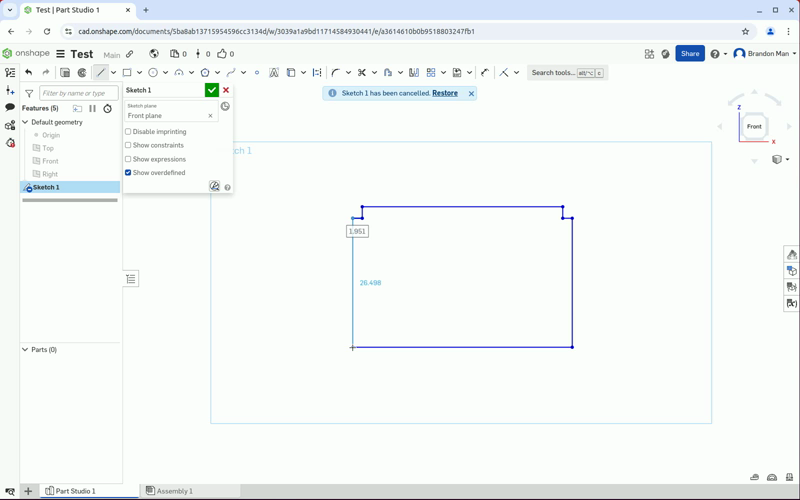
click(352, 347)
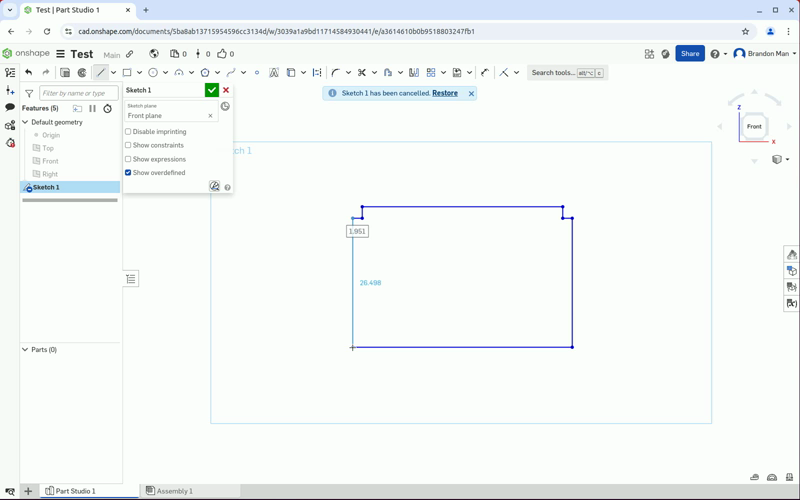
key(esc)
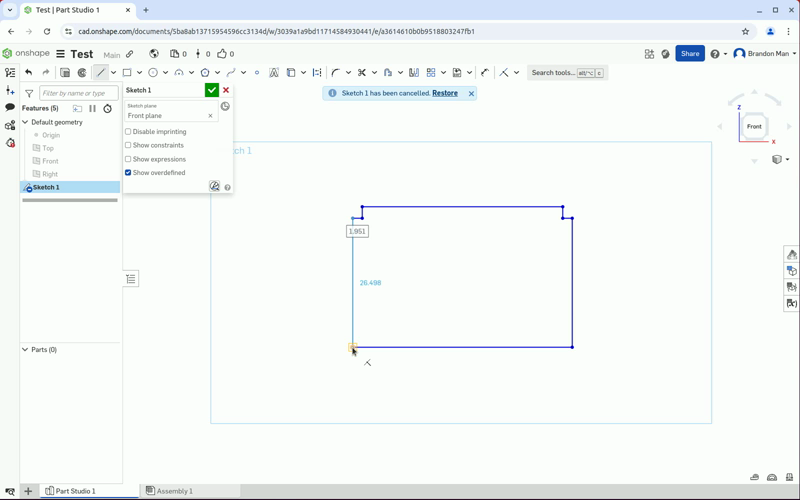
mouse_move(540, 266)
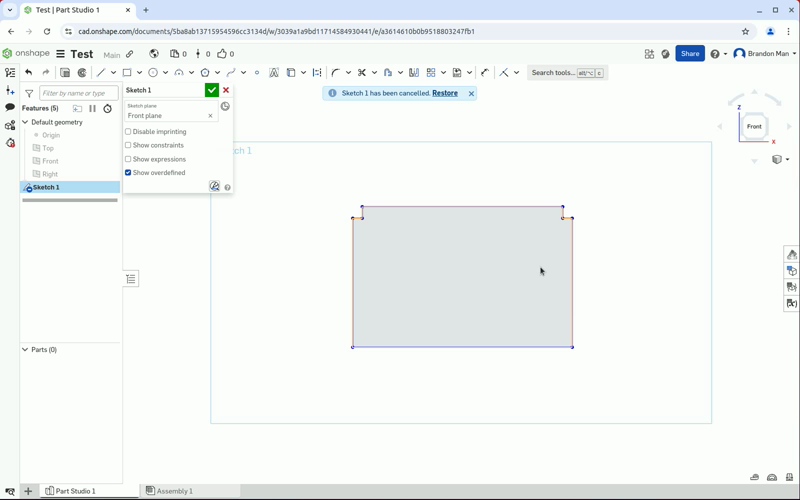
click(540, 266)
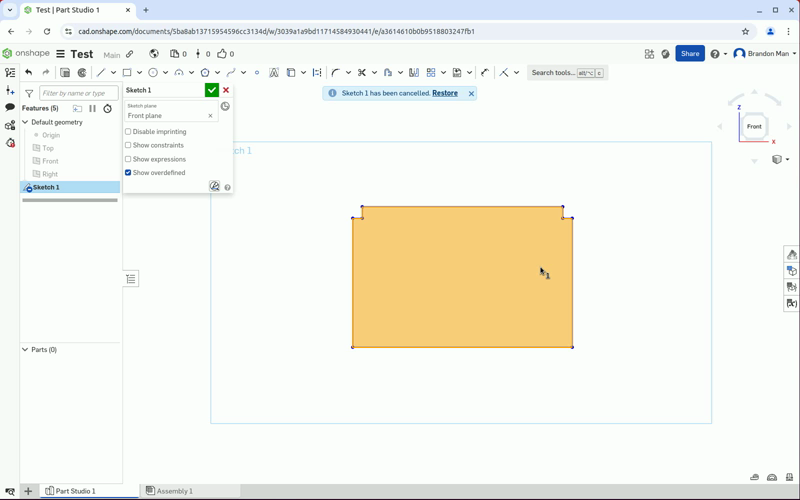
mouse_move(73, 352)
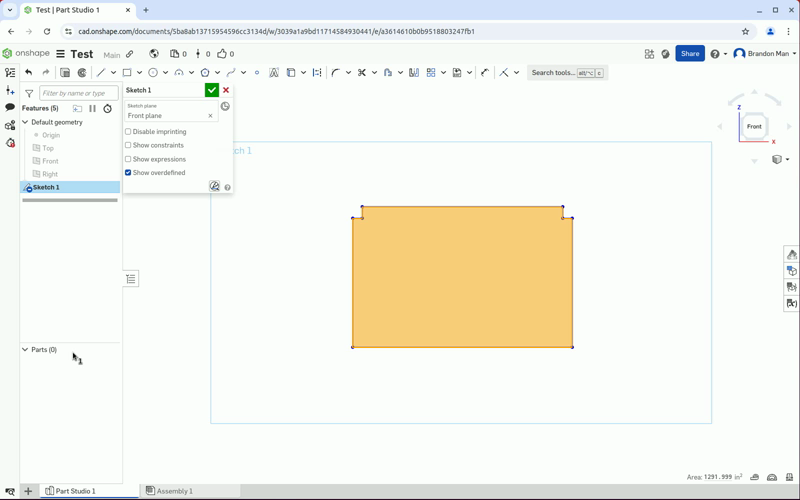
key(shift+y)
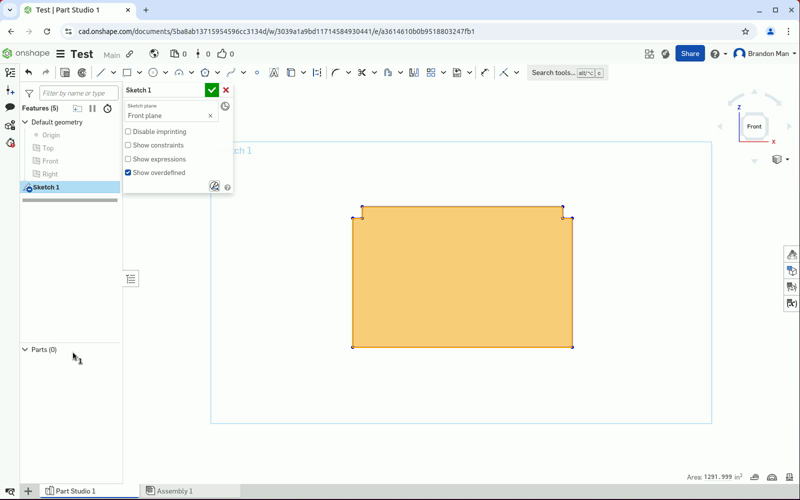
key(shift+e)
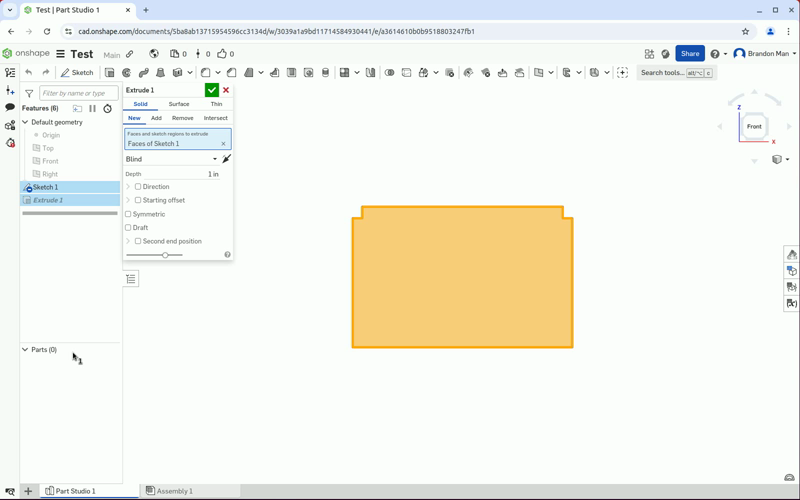
mouse_move(143, 106)
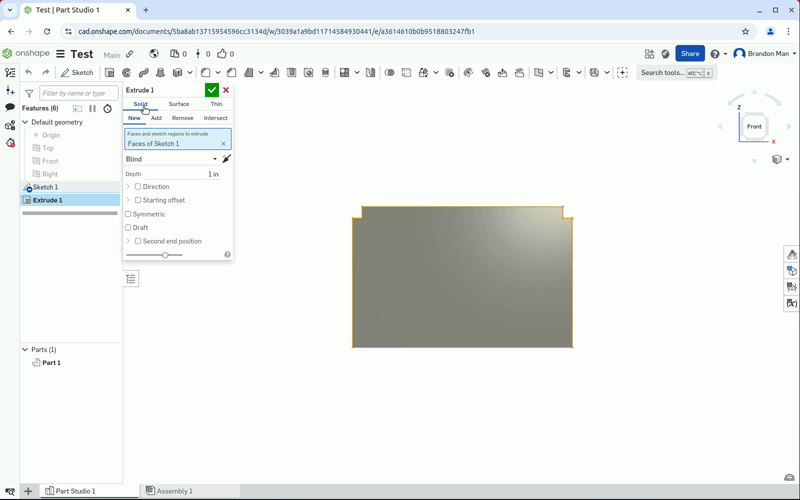
click(143, 106)
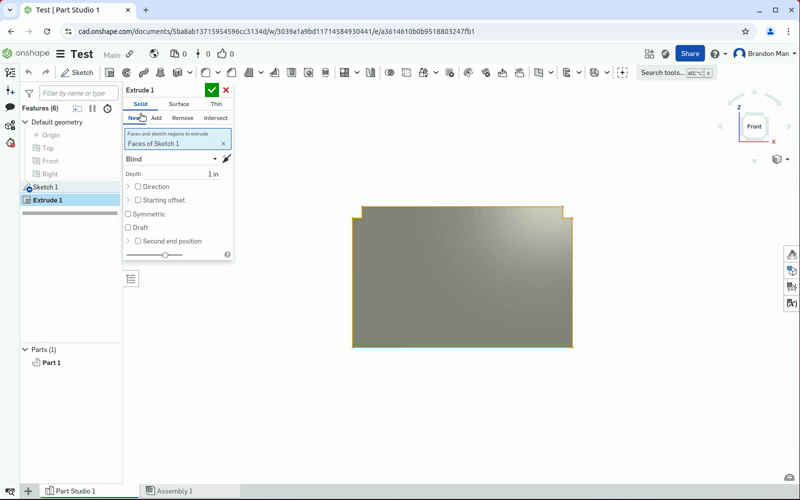
mouse_move(137, 120)
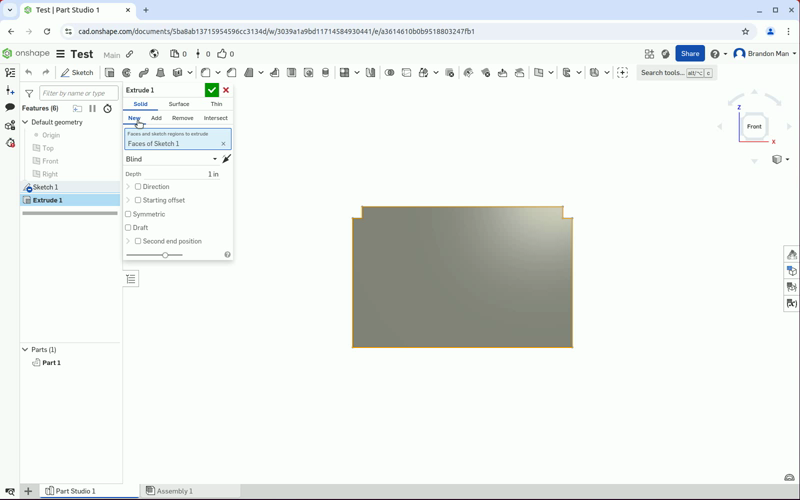
click(137, 120)
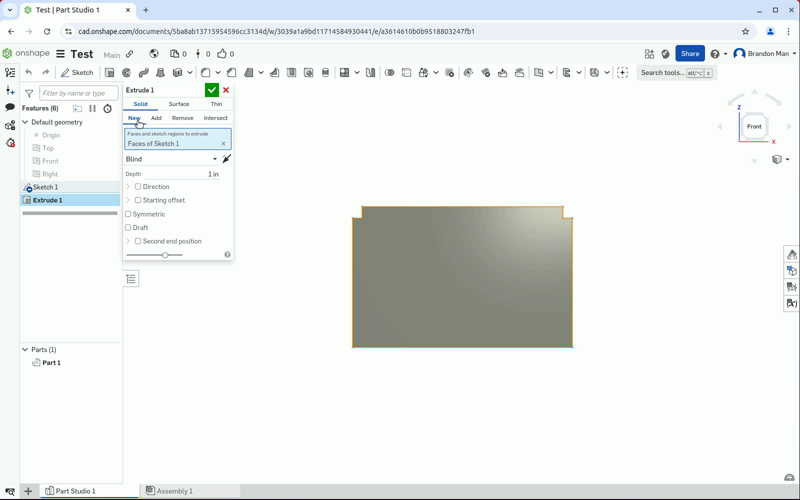
key(tab, 4)
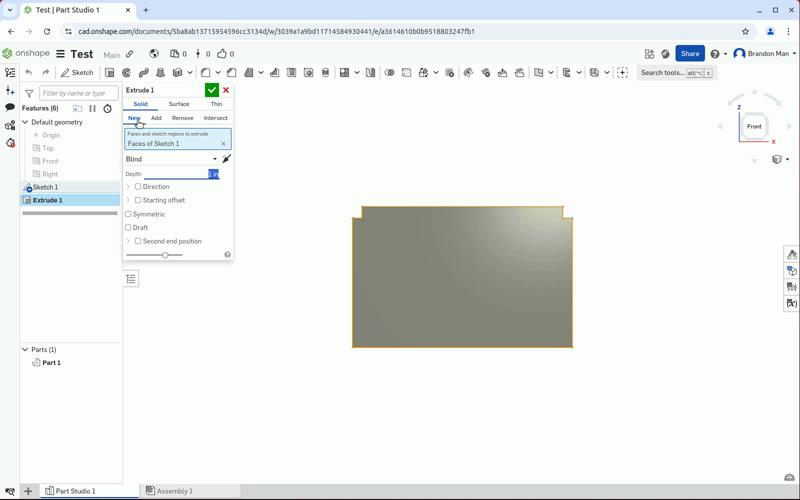
text(0.241)
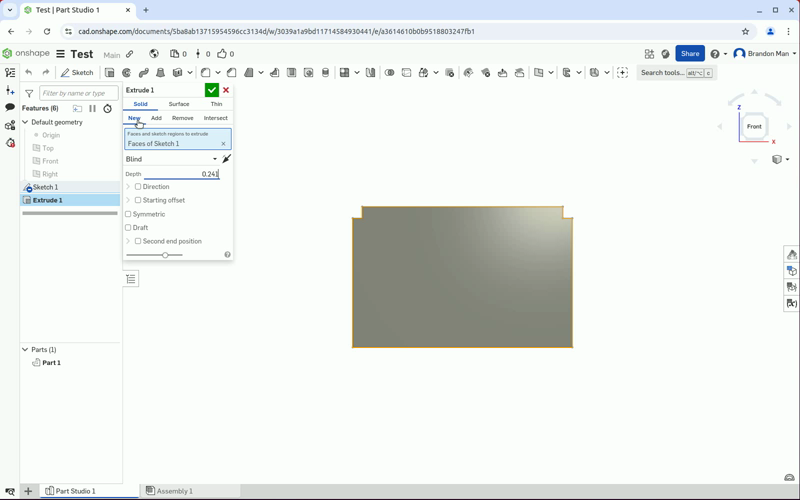
key(enter)
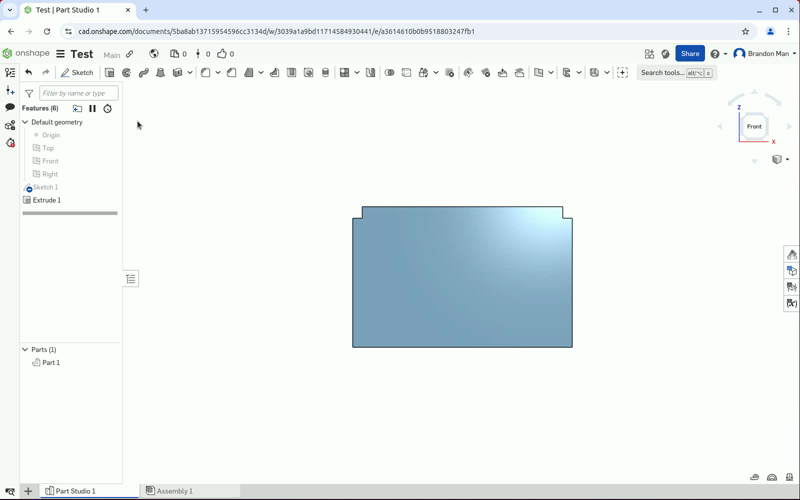
key(shift+h)
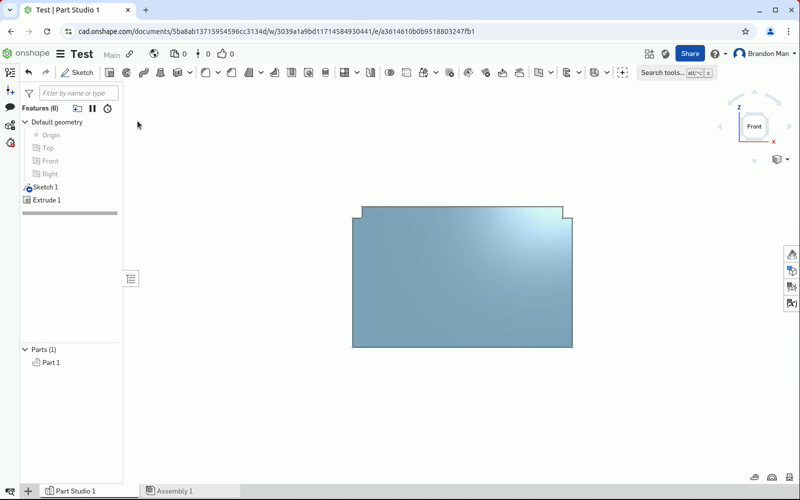
key(shift+h)
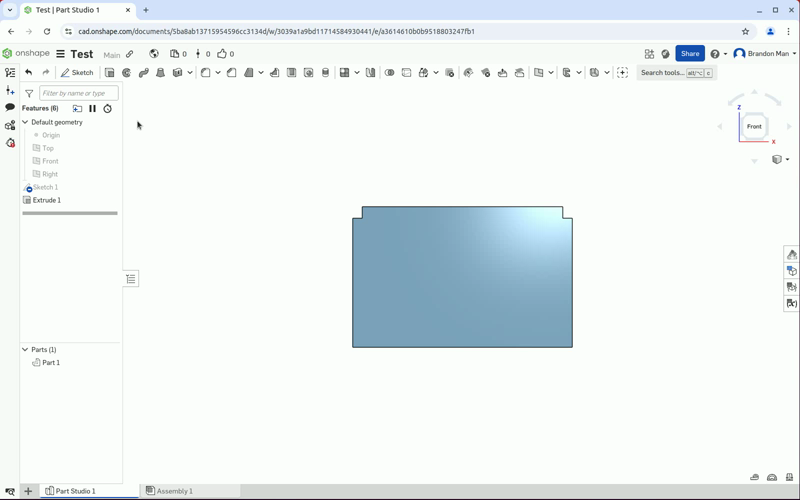
mouse_move(73, 189)
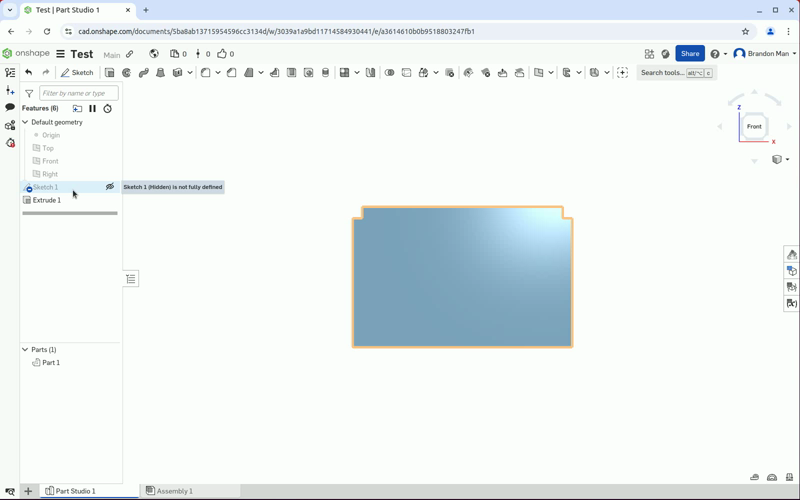
click(73, 189)
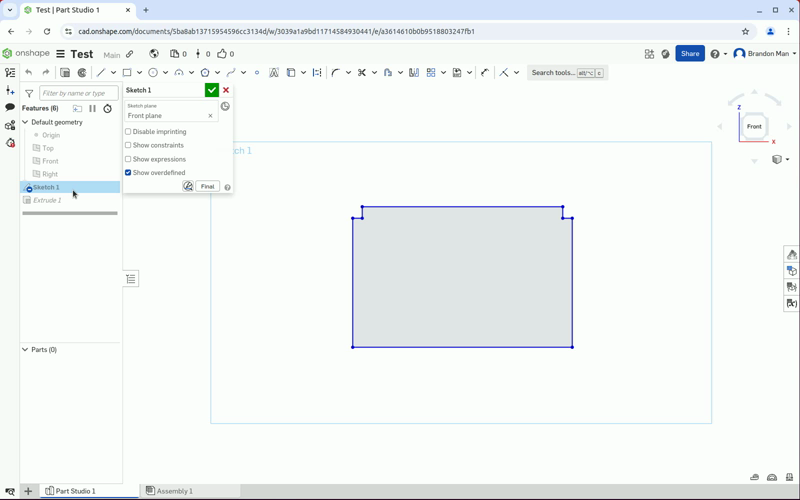
mouse_move(229, 92)
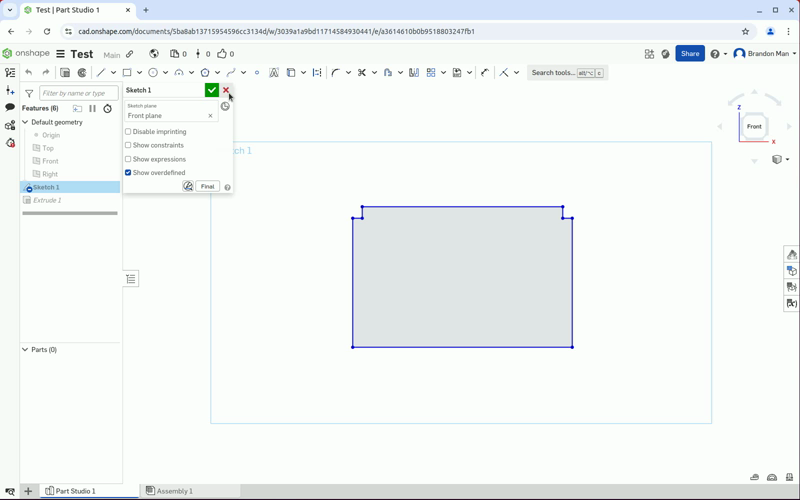
click(229, 92)
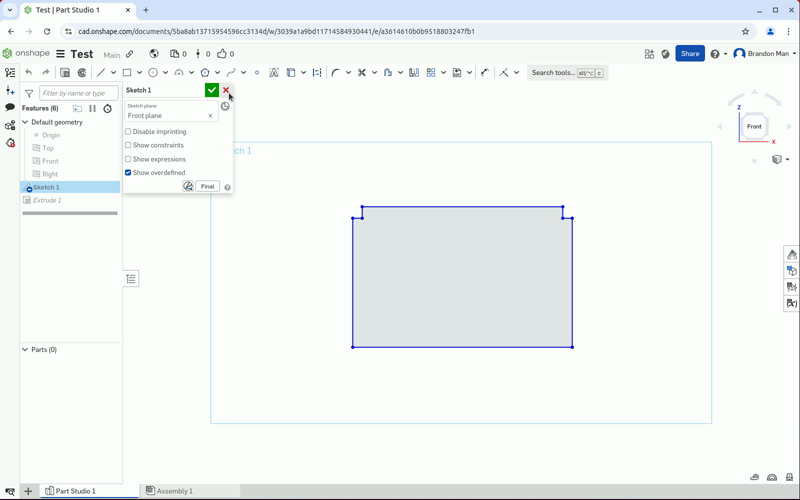
key(shift+s)
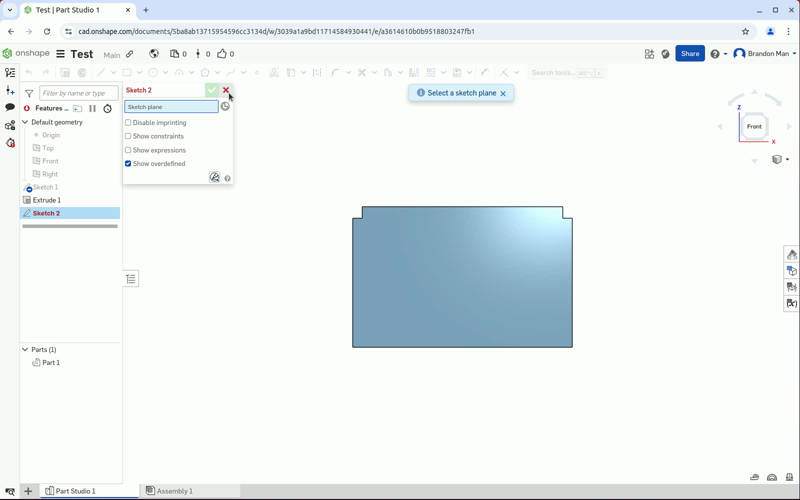
mouse_move(73, 163)
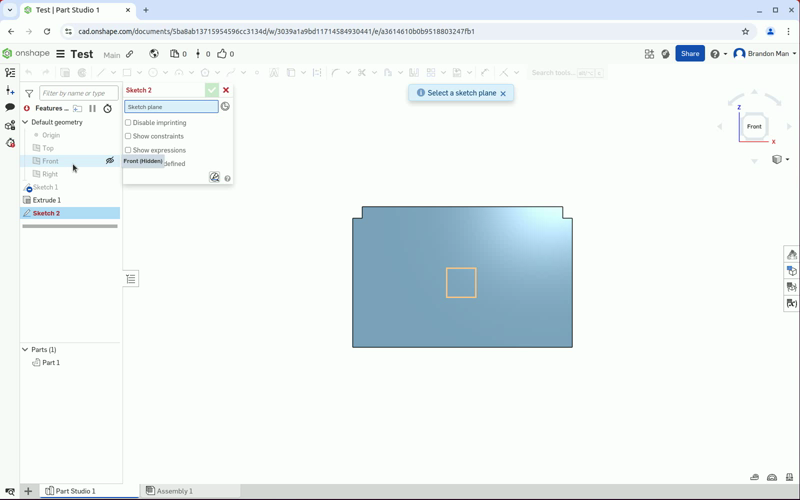
click(73, 163)
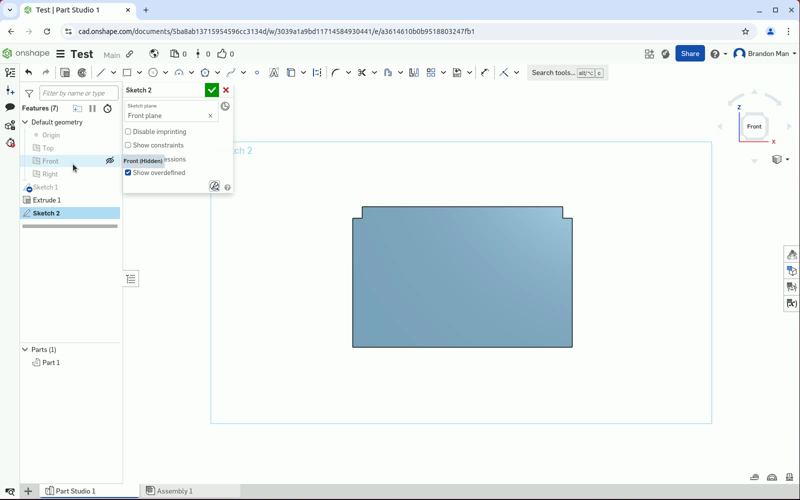
mouse_move(73, 352)
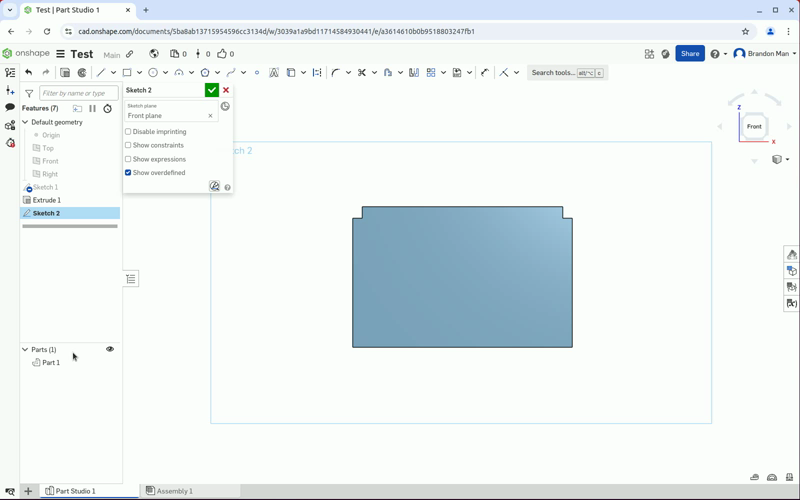
key(y)
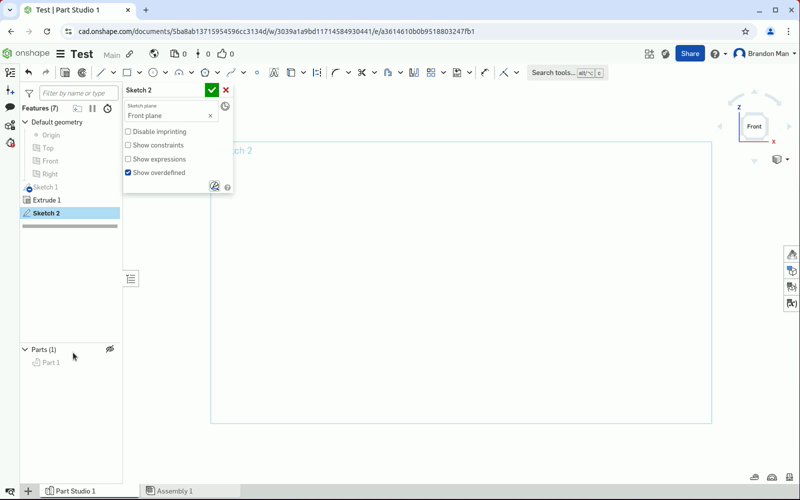
key(l)
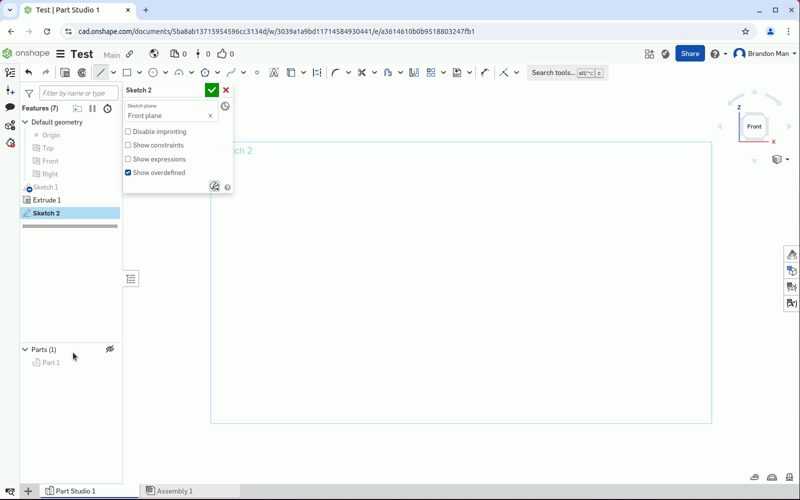
key_down(shift)
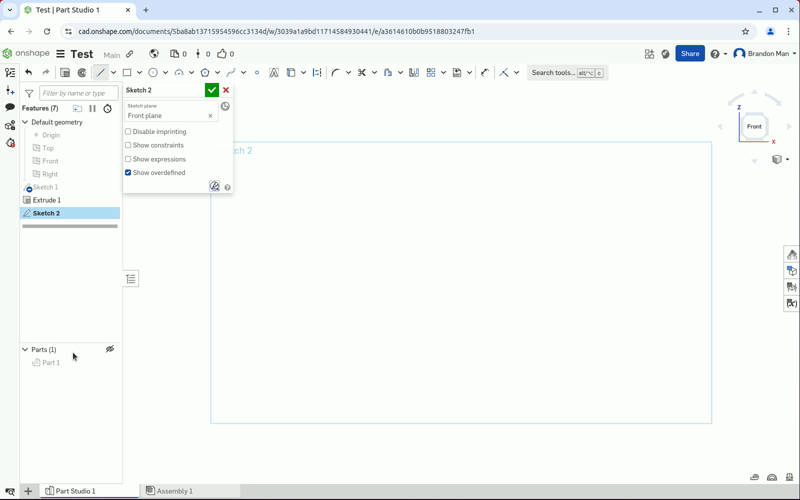
mouse_move(353, 217)
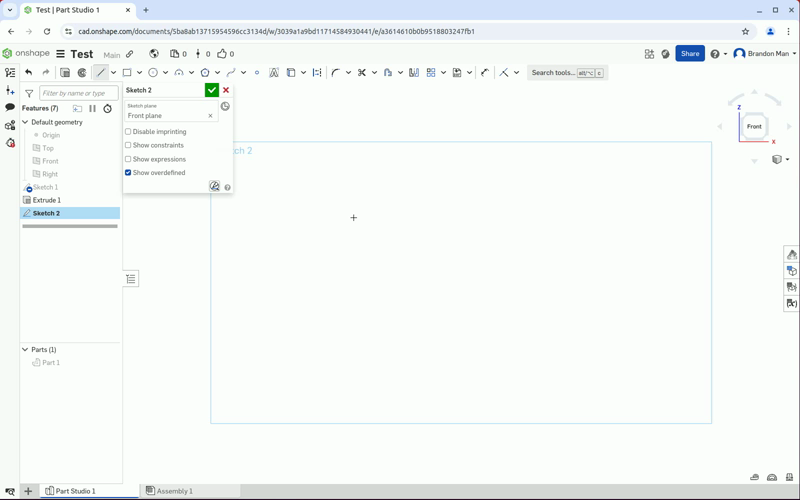
click(353, 217)
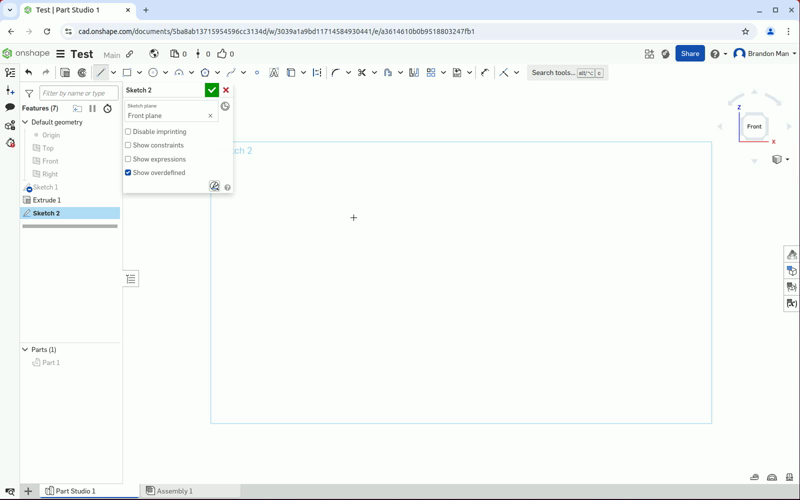
key_up(shift)
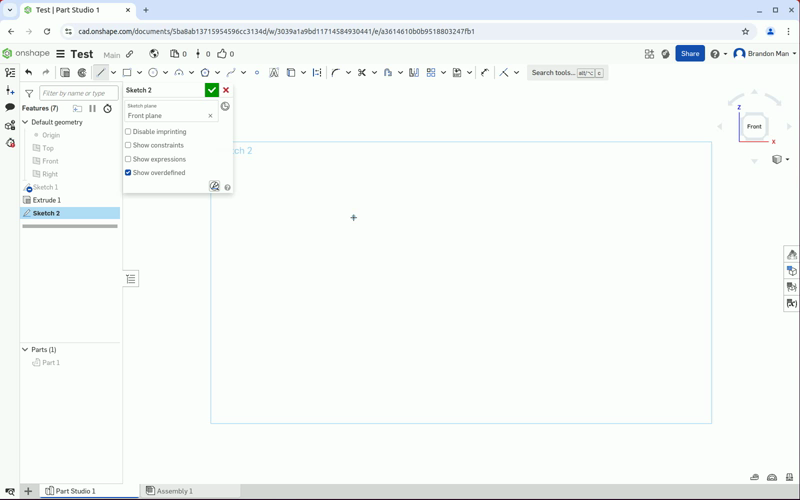
key_down(shift)
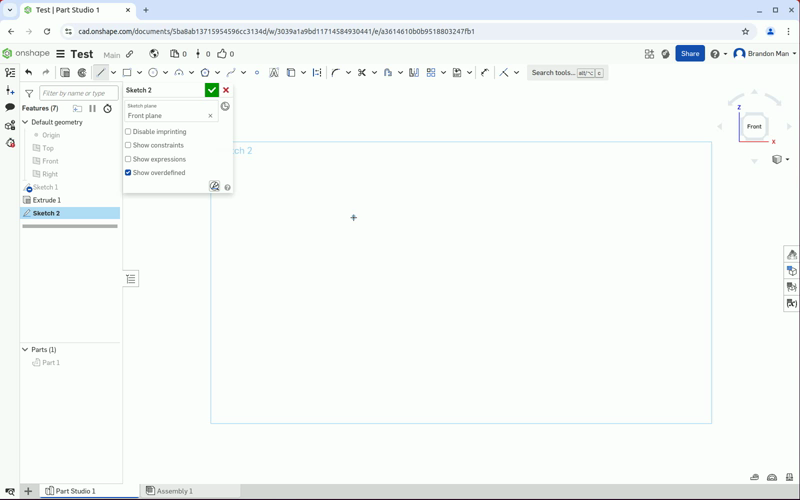
mouse_move(383, 217)
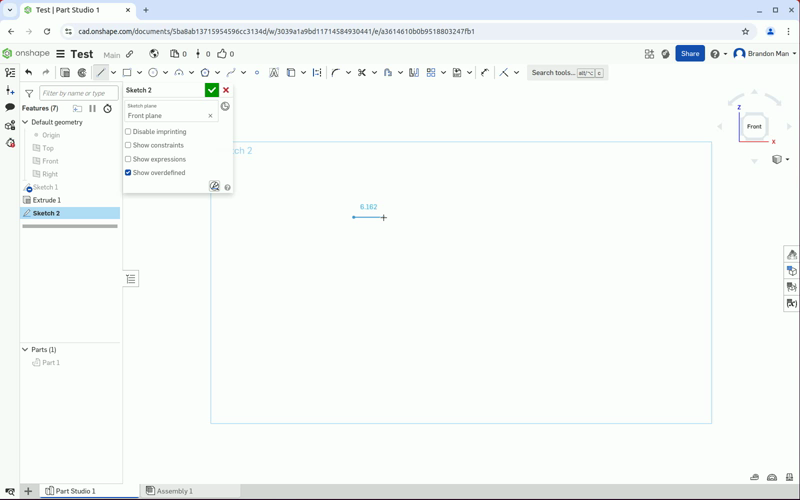
mouse_move(362, 217)
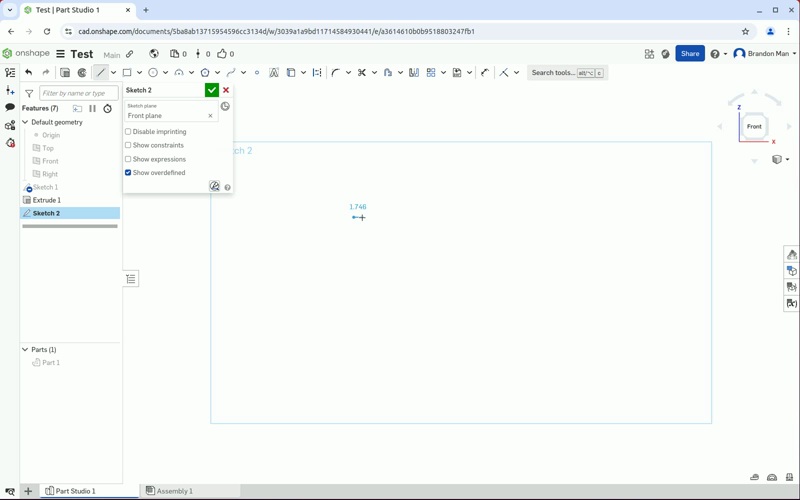
click(362, 217)
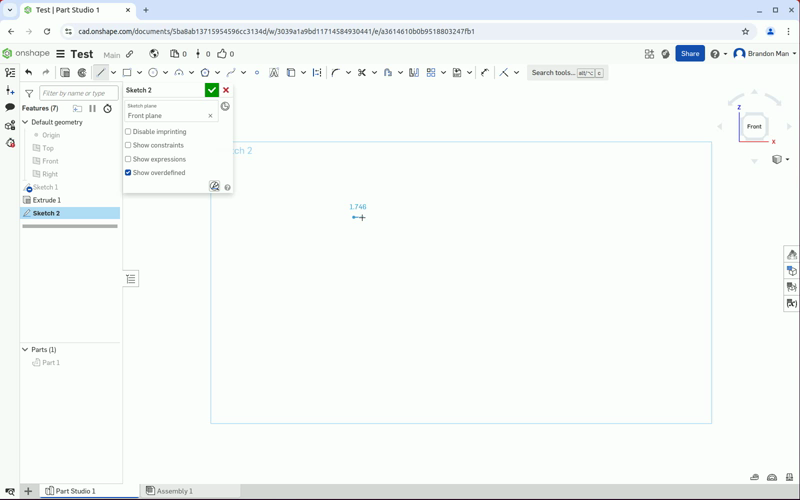
key_up(shift)
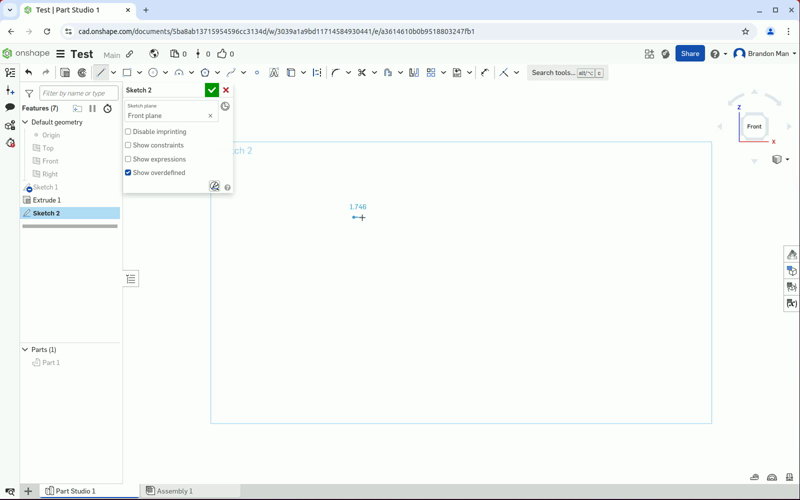
key_down(shift)
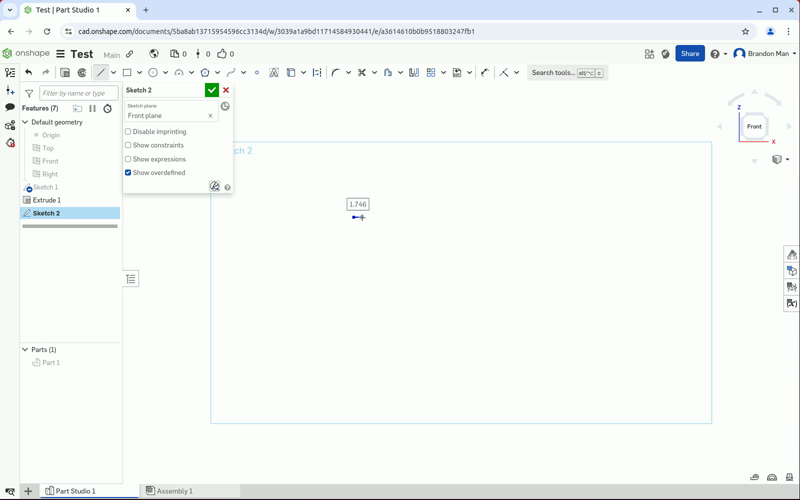
mouse_move(392, 217)
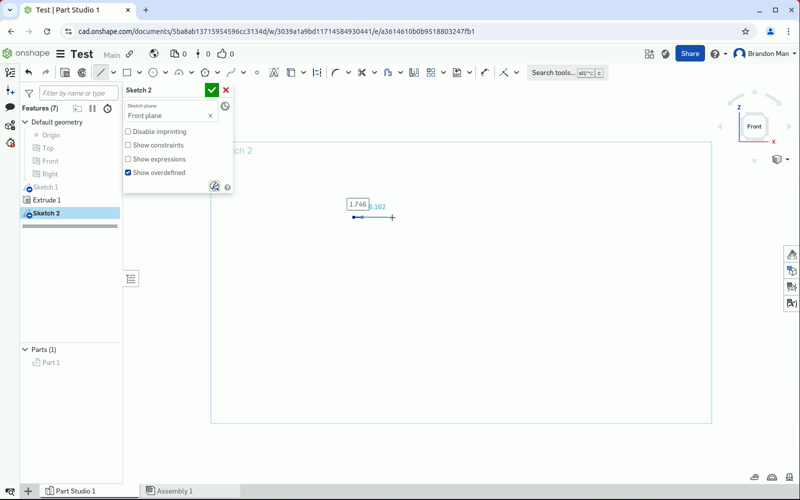
mouse_move(362, 205)
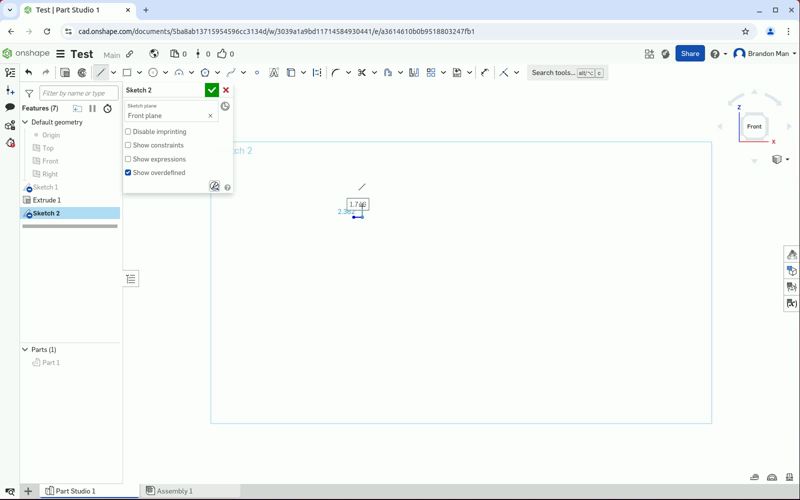
click(362, 205)
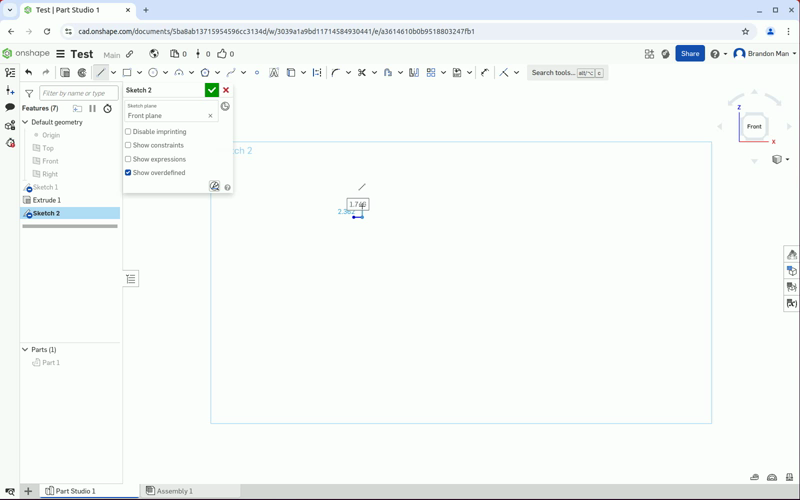
key_up(shift)
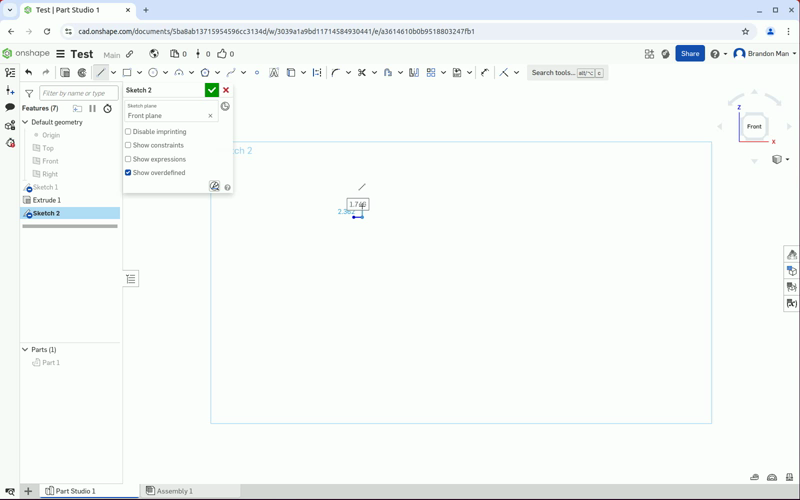
key_down(shift)
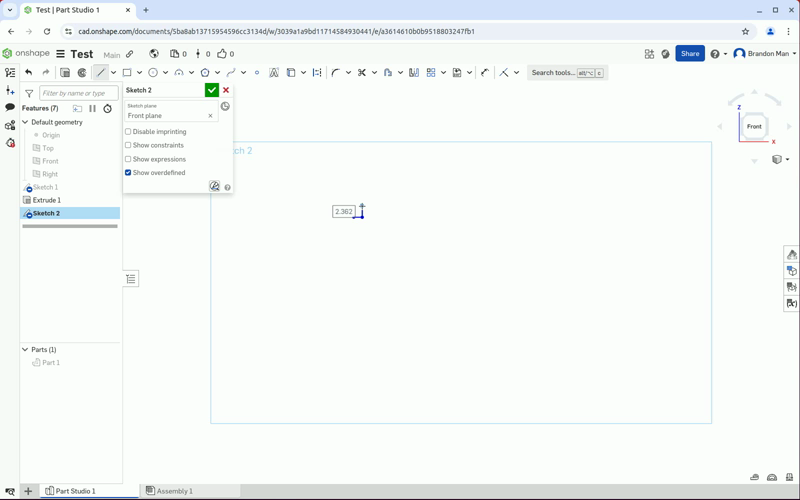
mouse_move(392, 205)
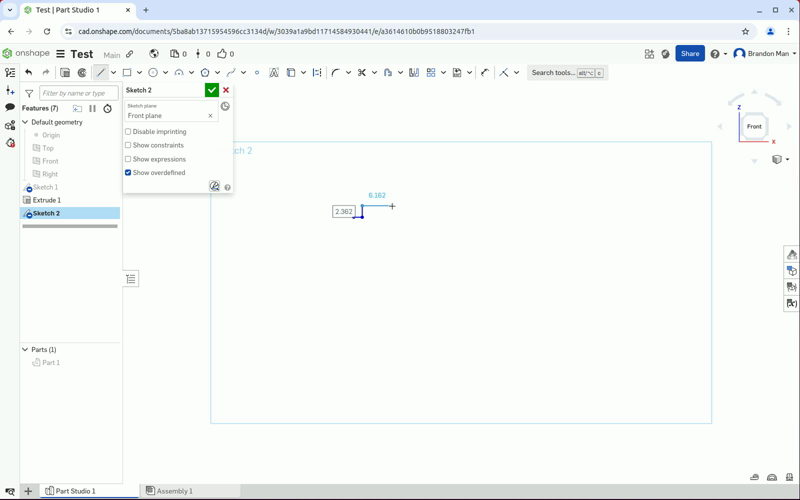
mouse_move(353, 205)
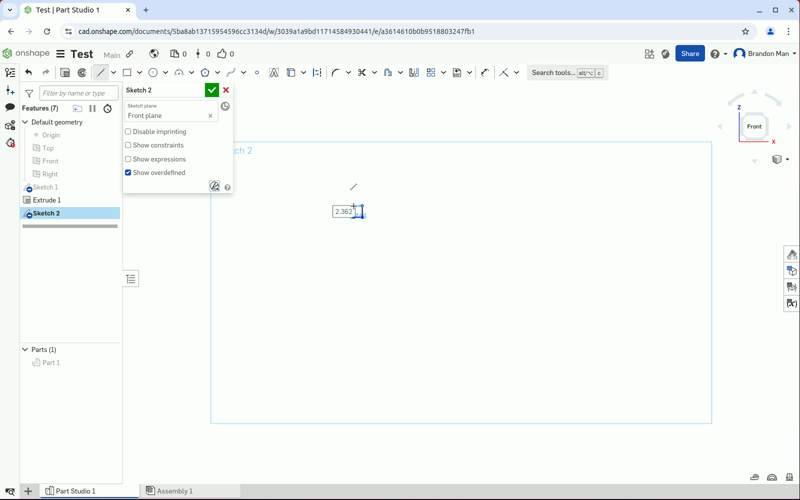
click(353, 205)
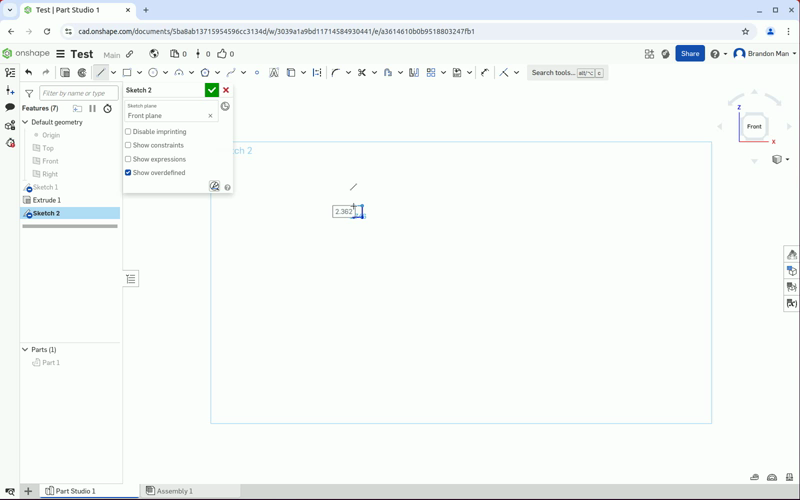
key_up(shift)
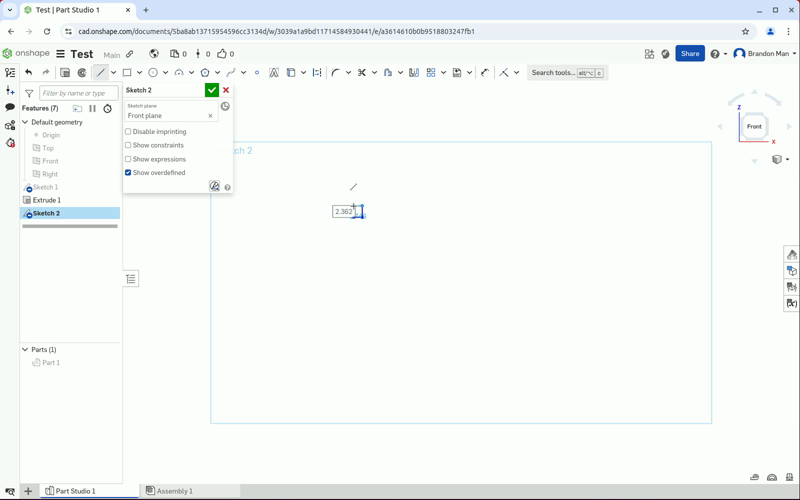
mouse_move(383, 205)
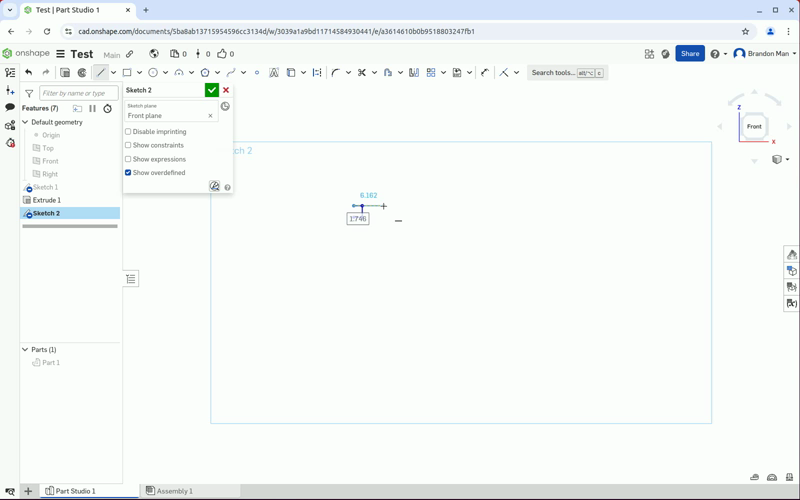
key_down(shift)
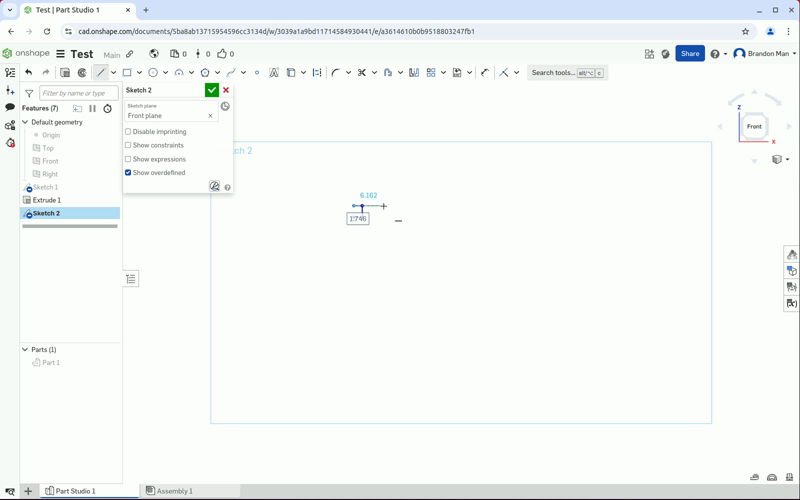
mouse_move(353, 217)
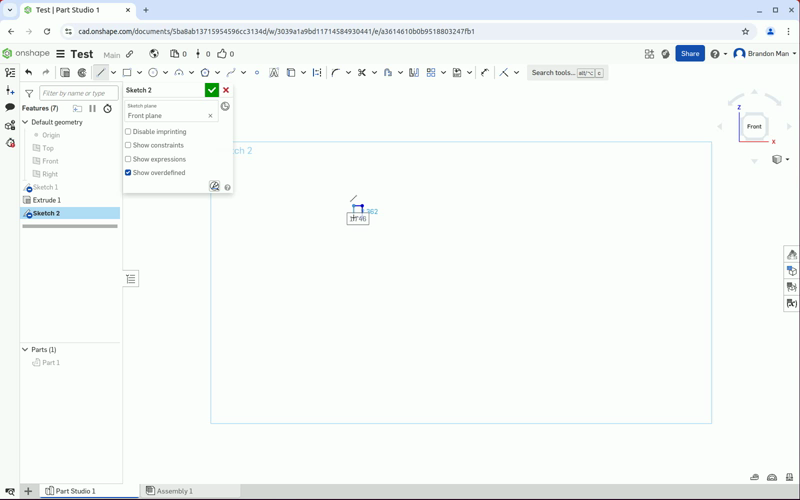
key_up(shift)
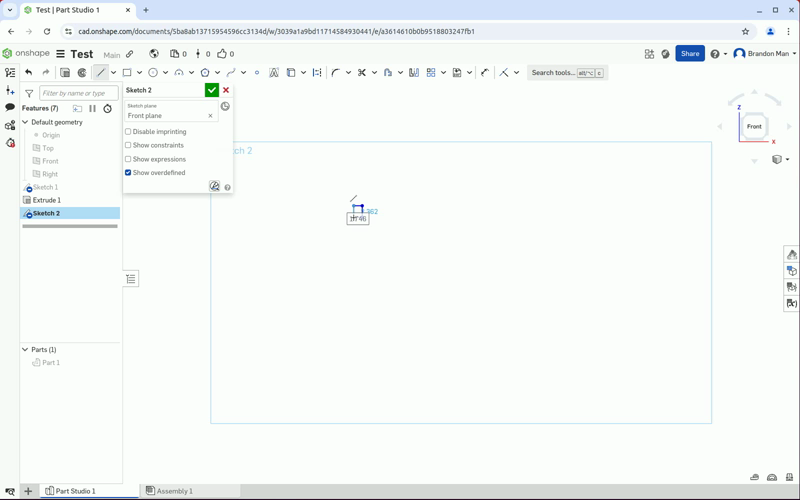
click(353, 217)
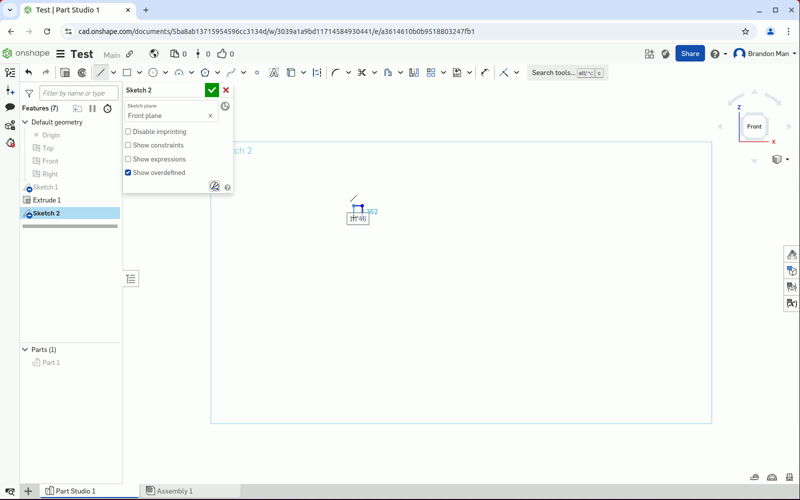
key(esc)
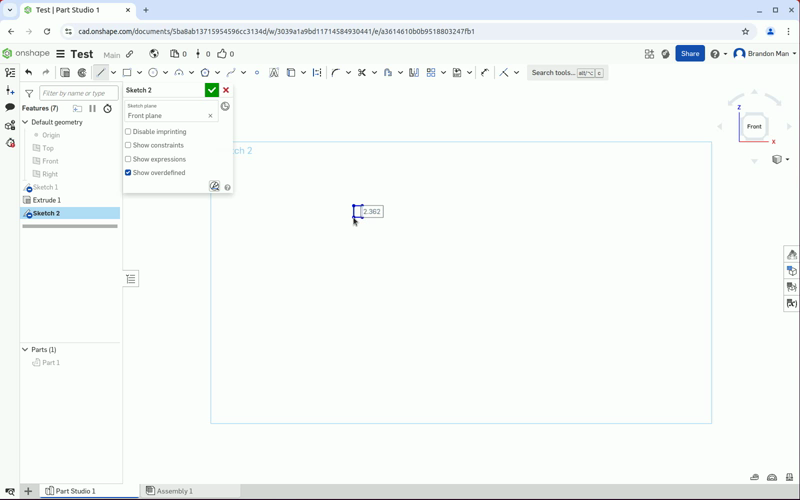
key(c)
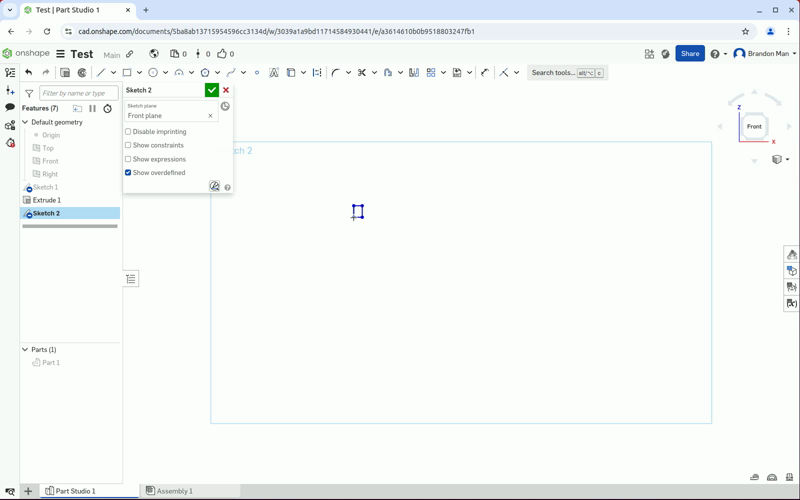
key_down(shift)
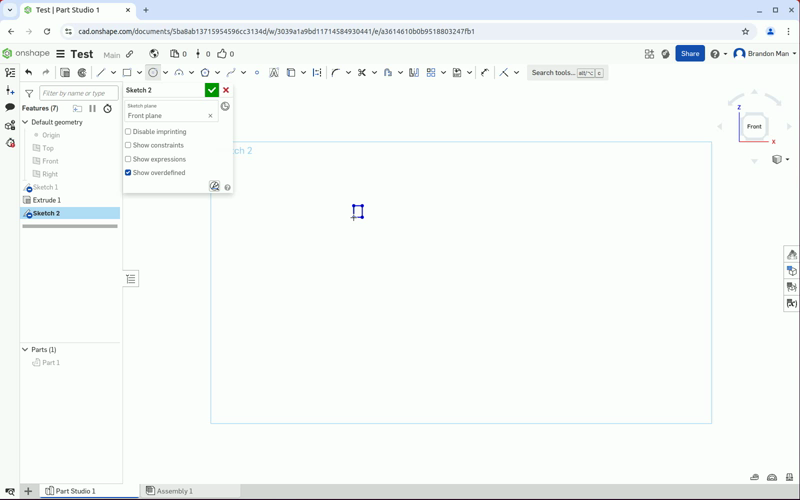
mouse_move(358, 213)
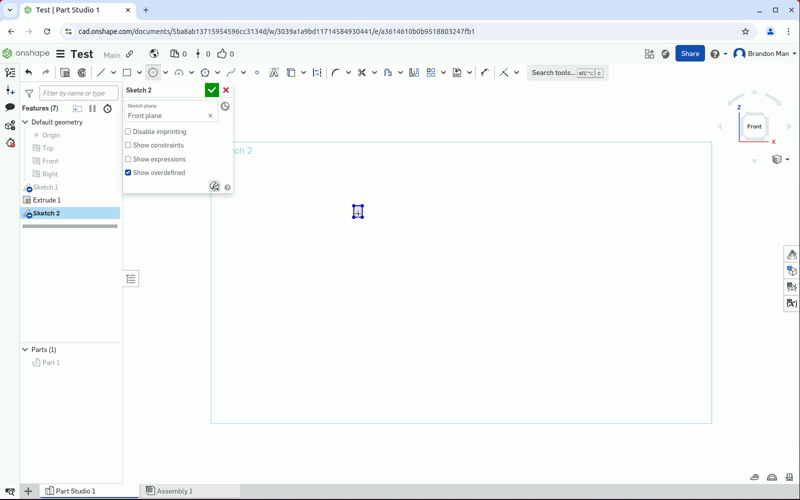
click(358, 213)
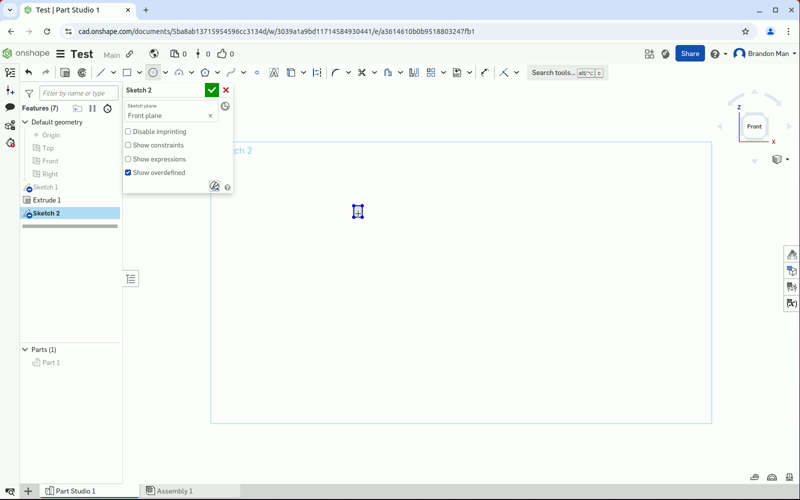
key_up(shift)
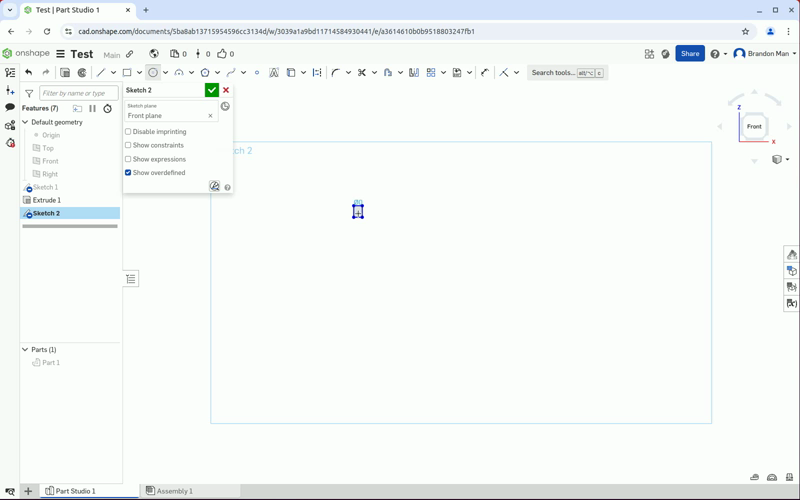
mouse_move(359, 213)
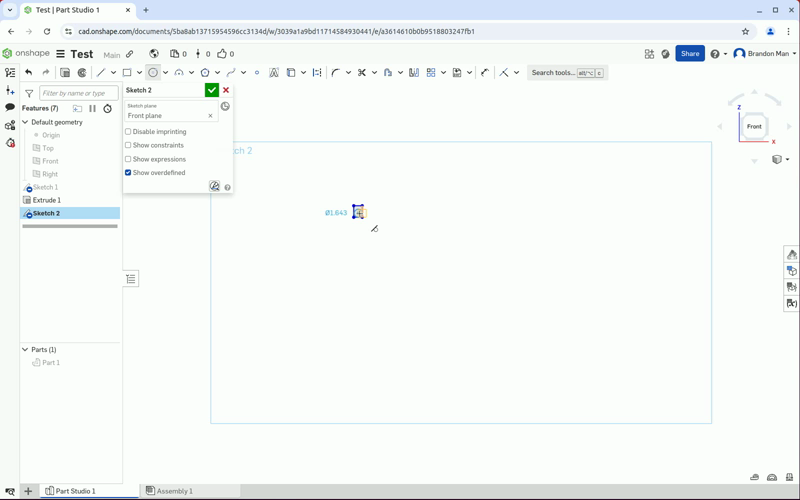
scroll(6)
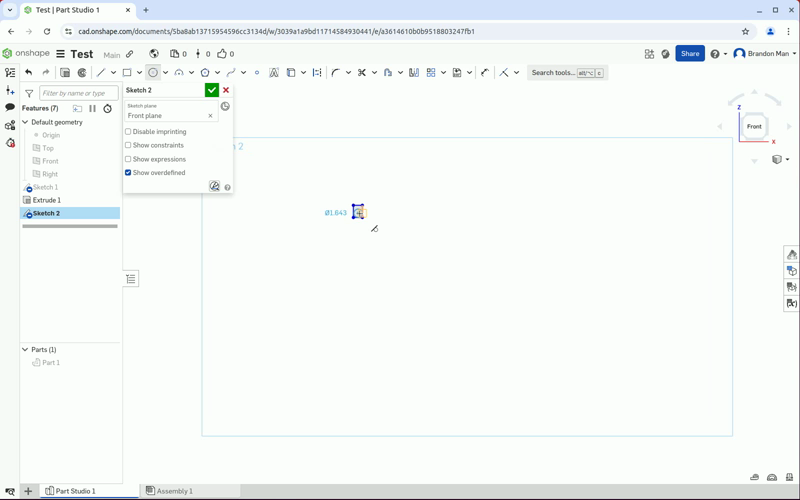
scroll(6)
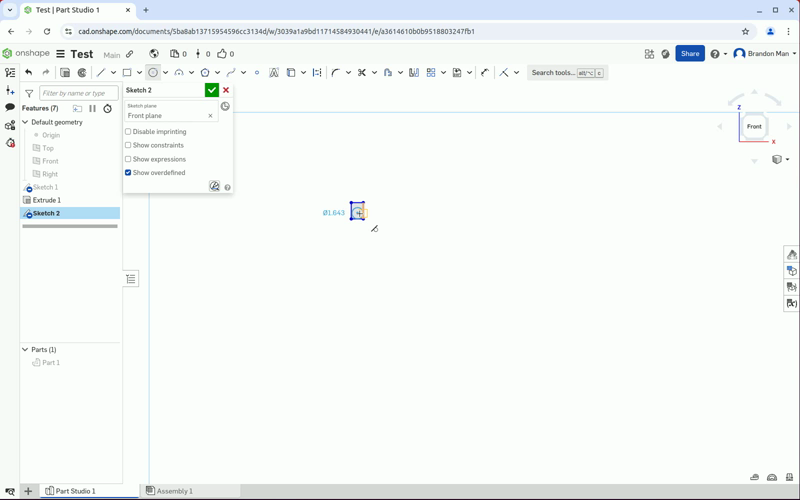
scroll(6)
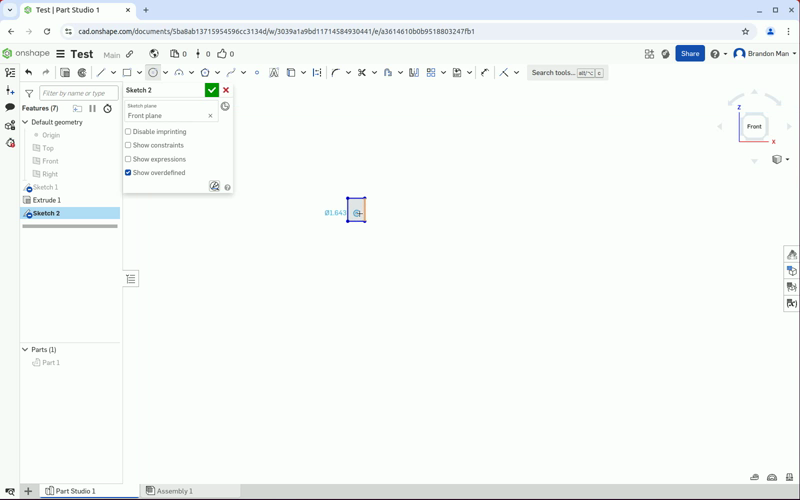
scroll(6)
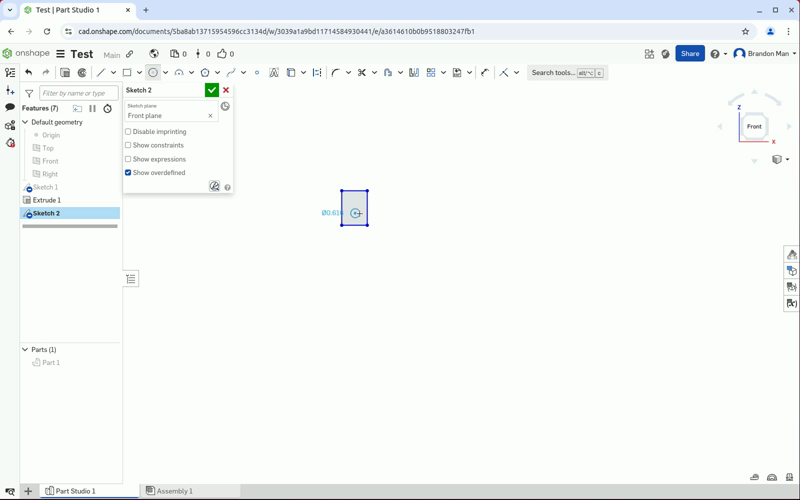
scroll(6)
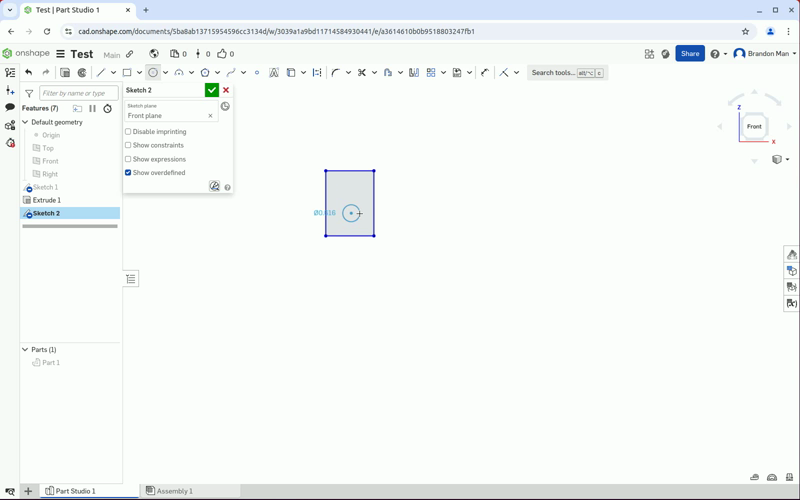
scroll(6)
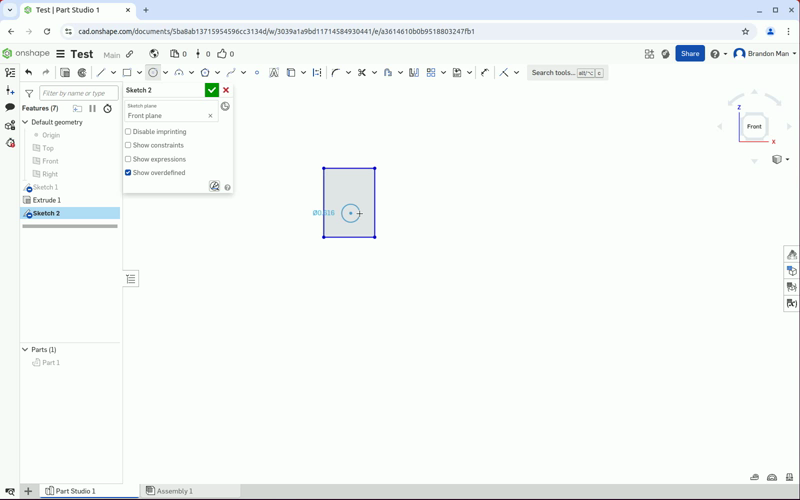
scroll(6)
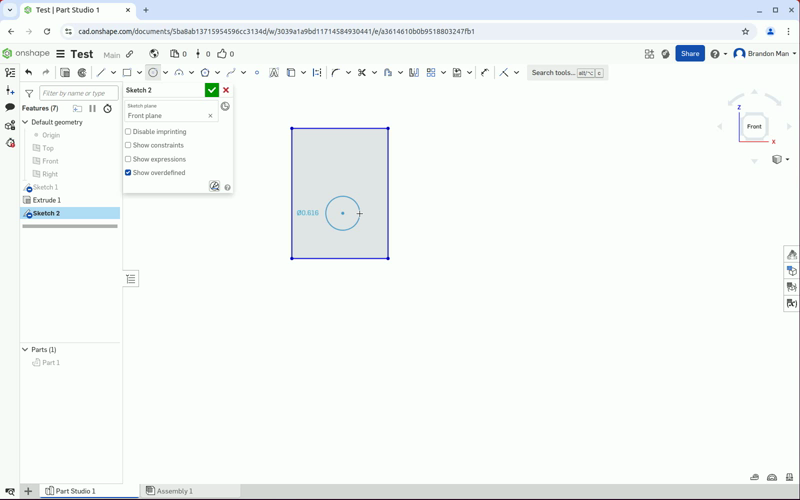
click(359, 213)
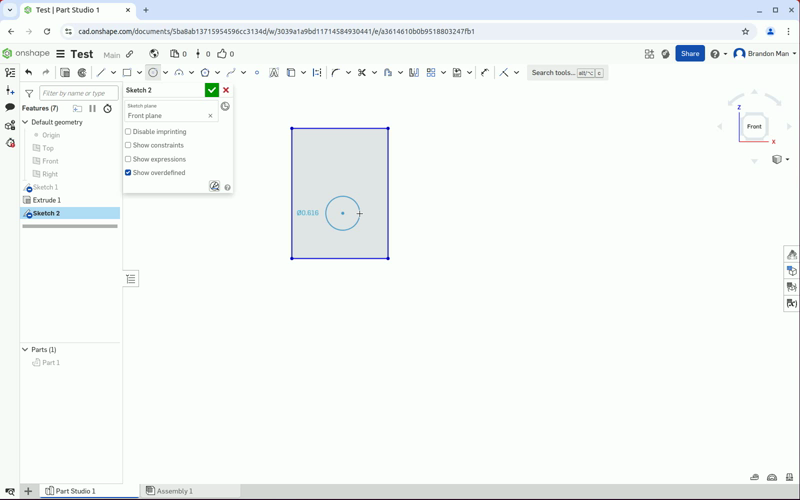
scroll(-6)
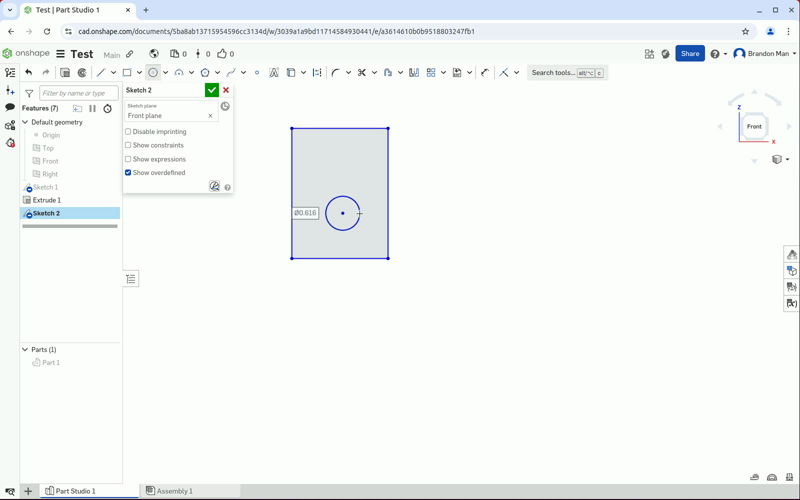
scroll(-6)
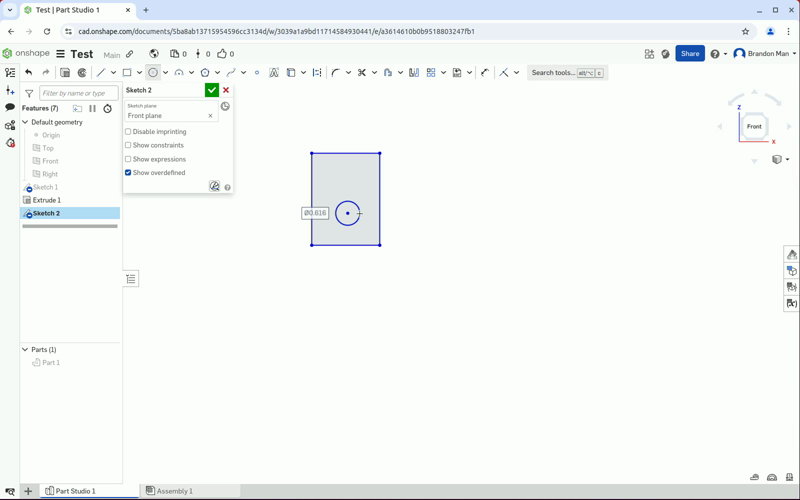
scroll(-6)
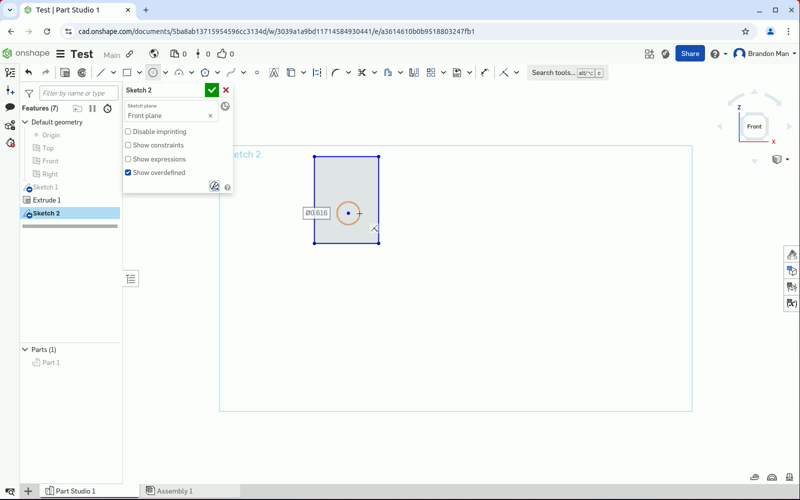
scroll(-6)
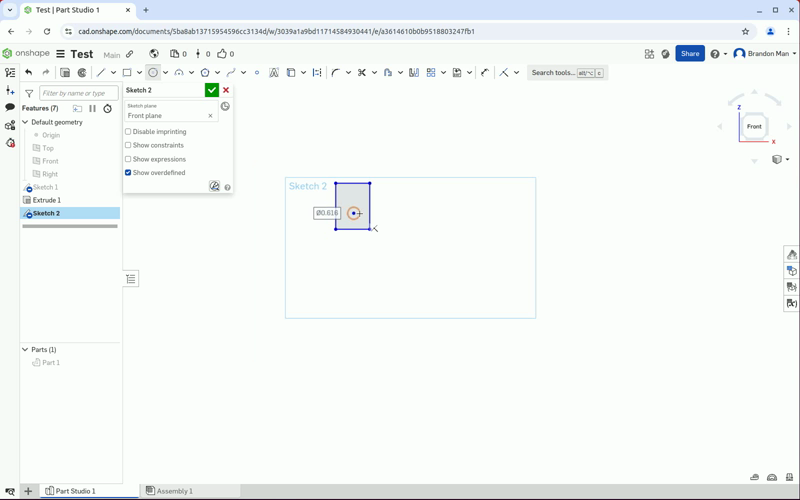
scroll(-6)
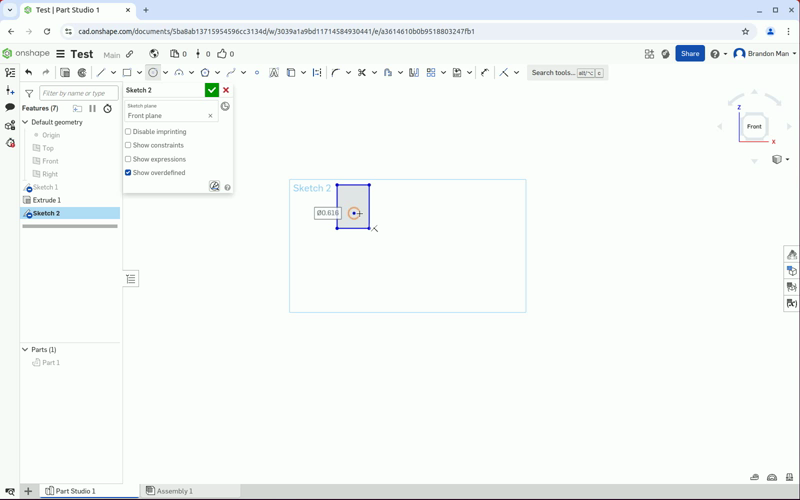
scroll(-6)
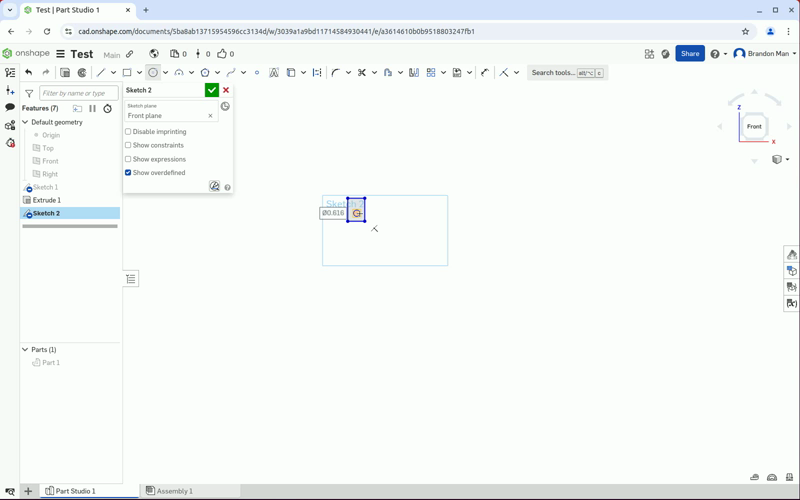
scroll(-6)
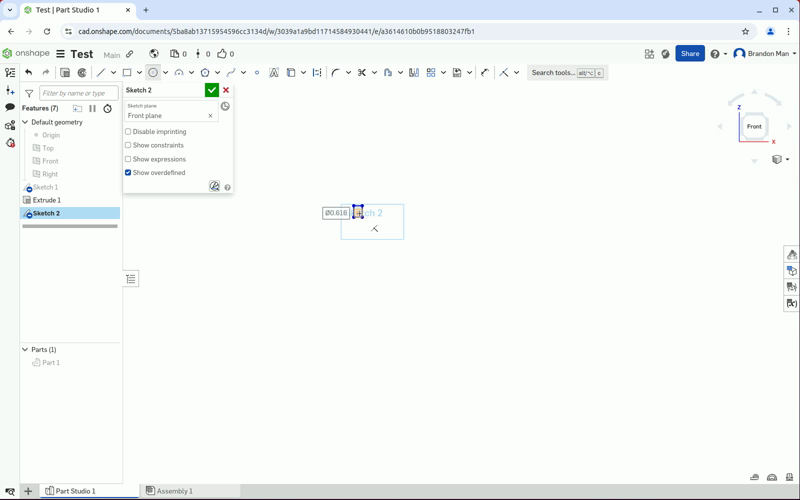
key(esc)
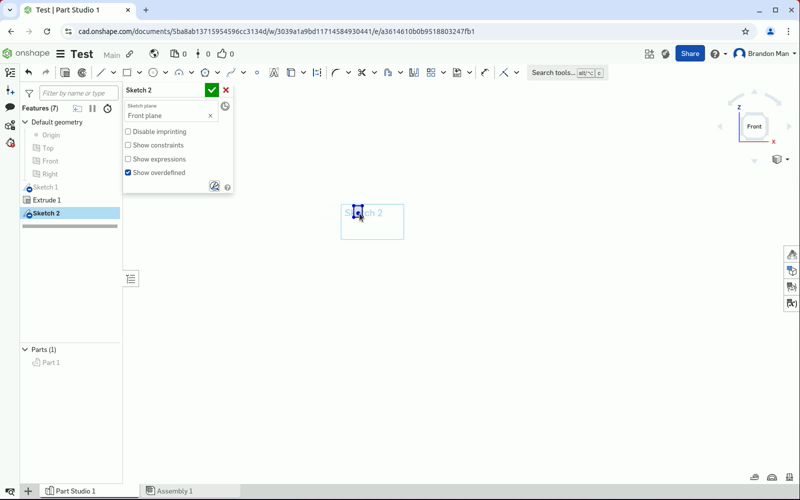
key(c)
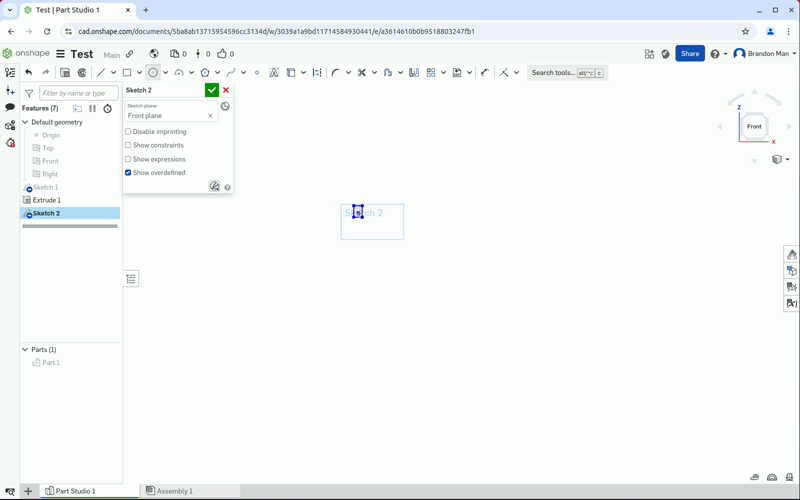
key_down(shift)
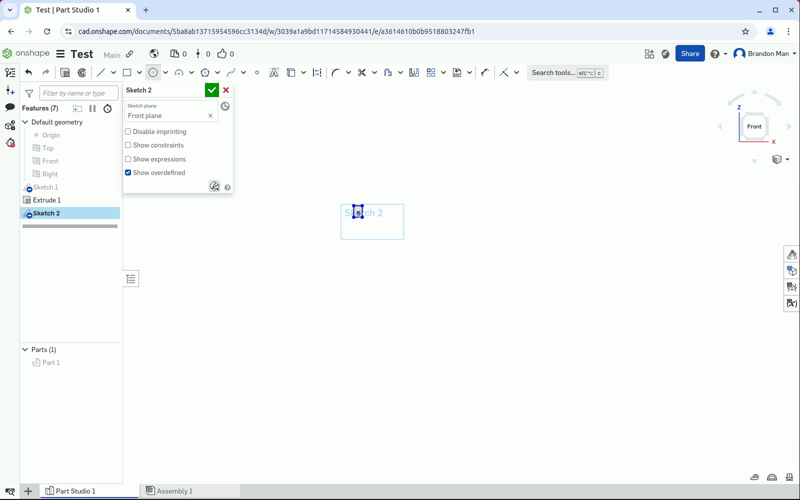
mouse_move(358, 208)
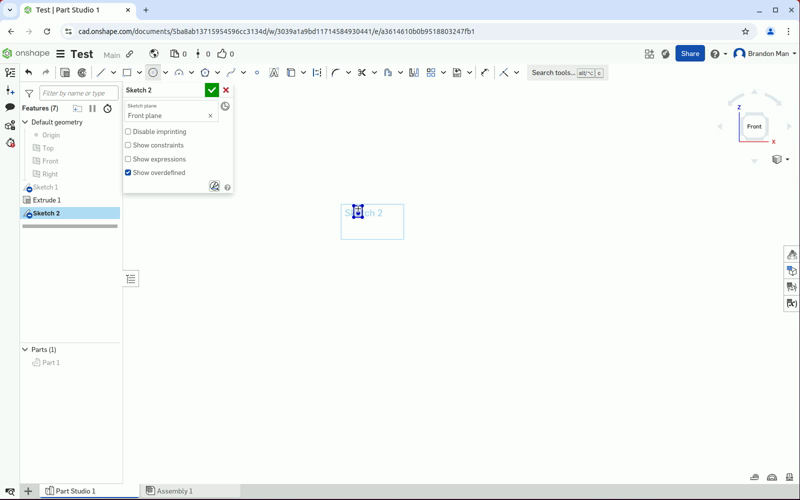
click(358, 208)
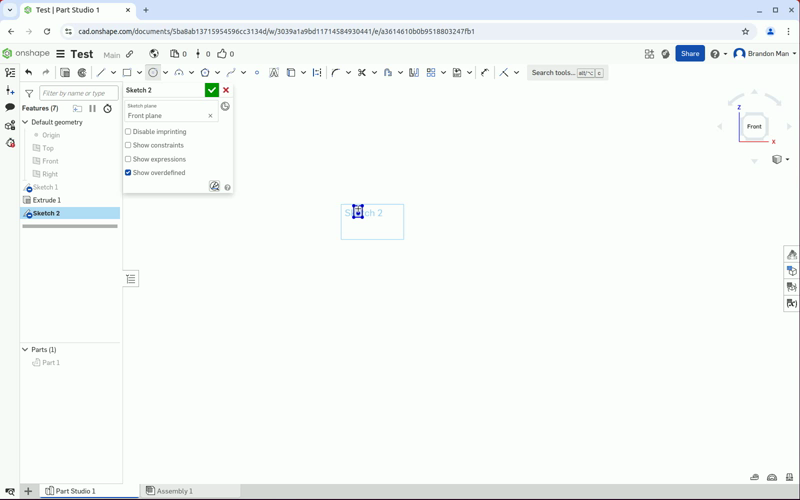
key_up(shift)
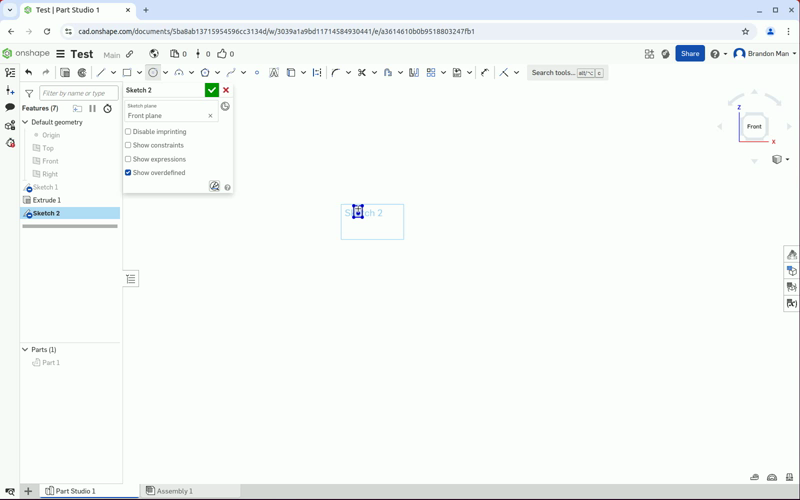
mouse_move(359, 208)
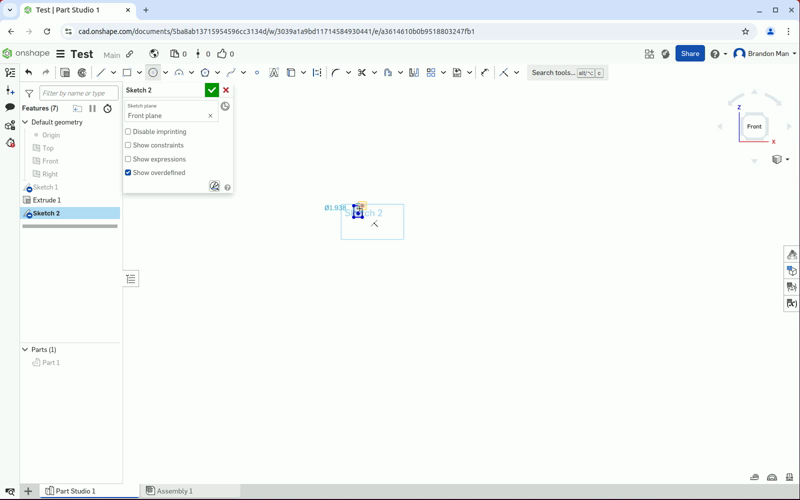
scroll(6)
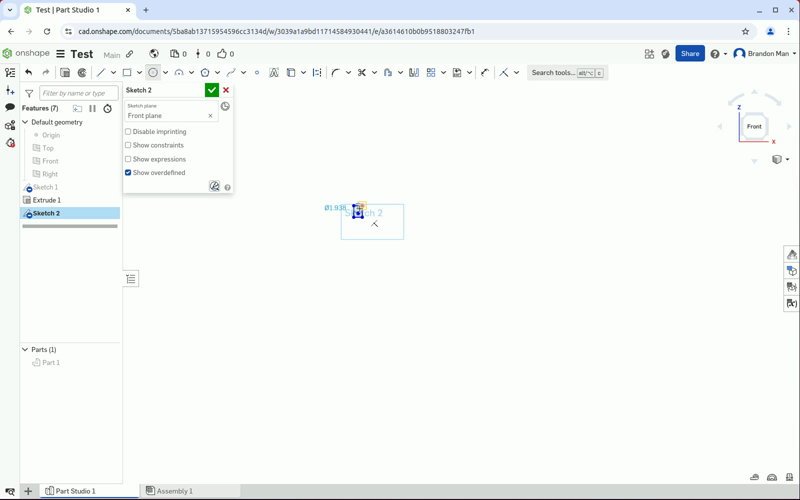
scroll(6)
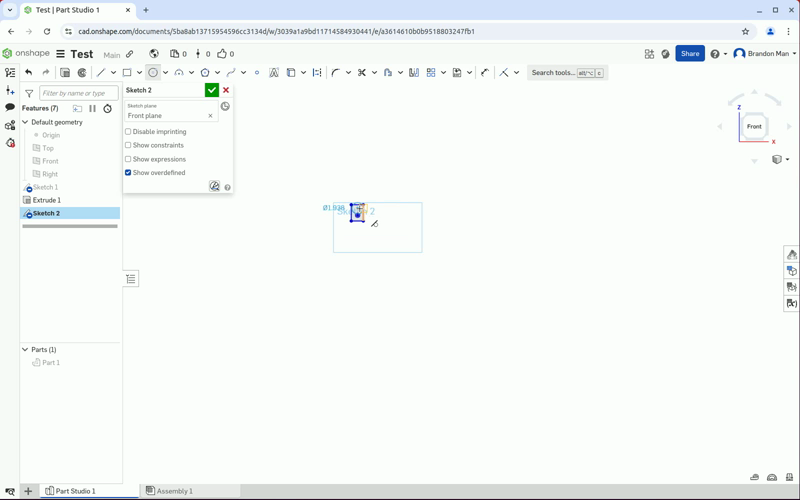
scroll(6)
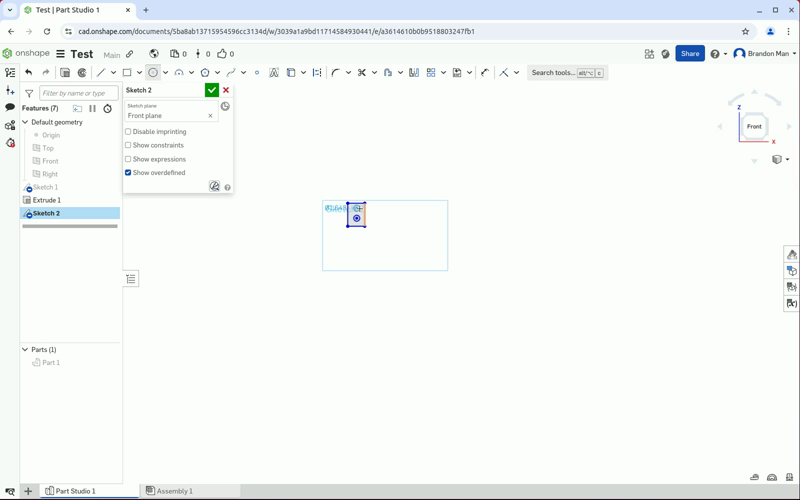
scroll(6)
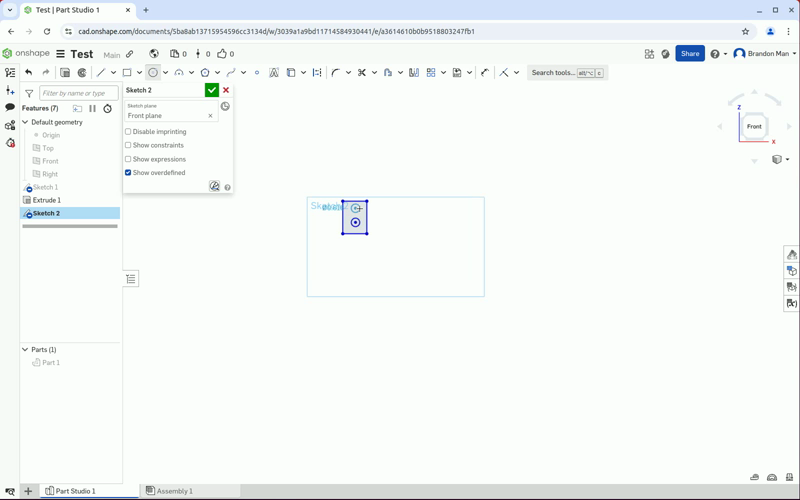
scroll(6)
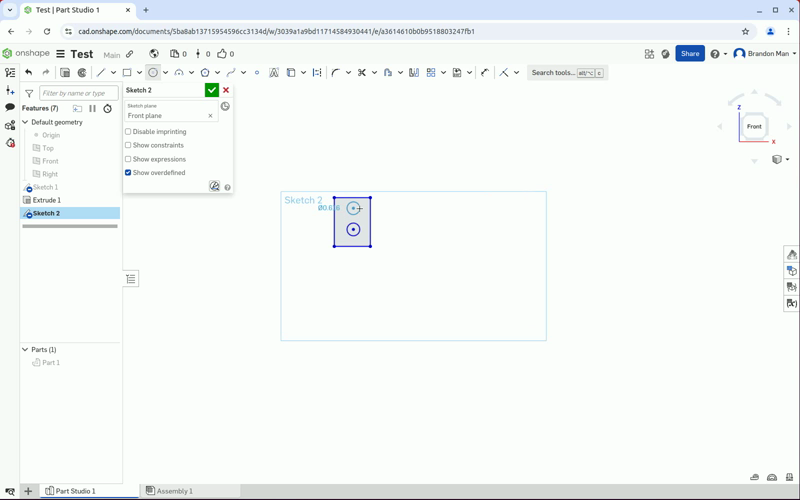
scroll(6)
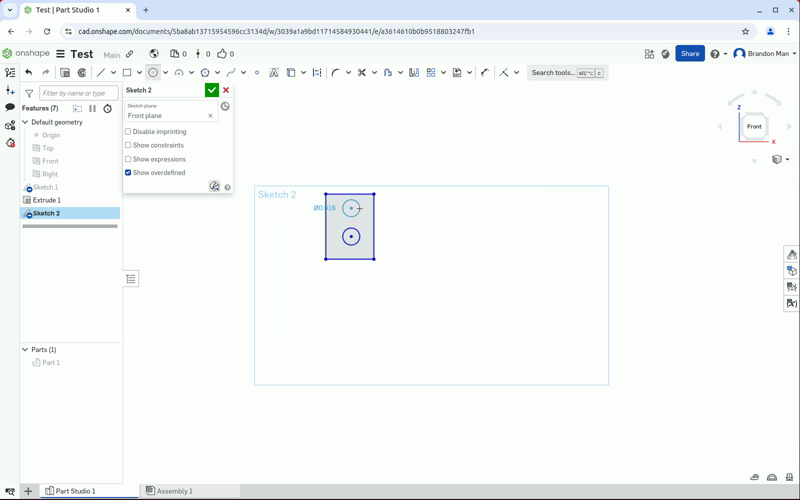
scroll(6)
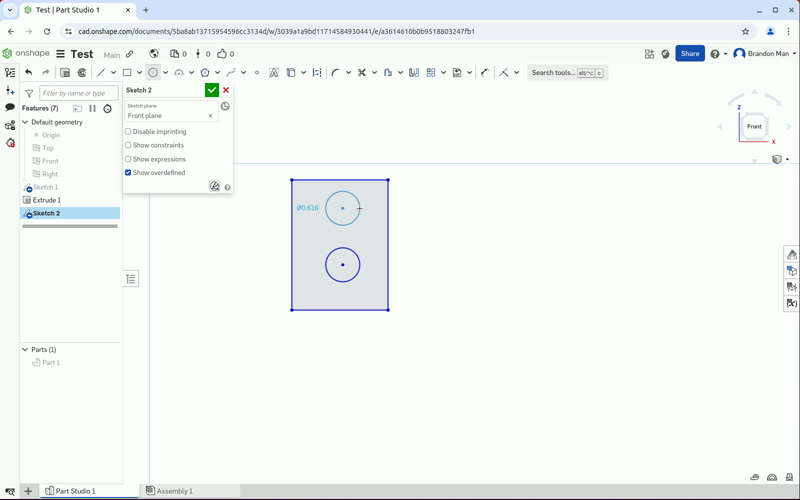
click(359, 208)
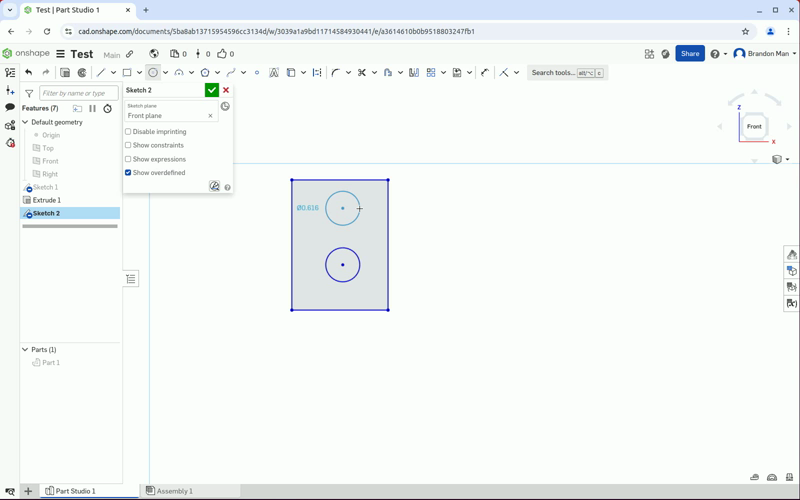
scroll(-6)
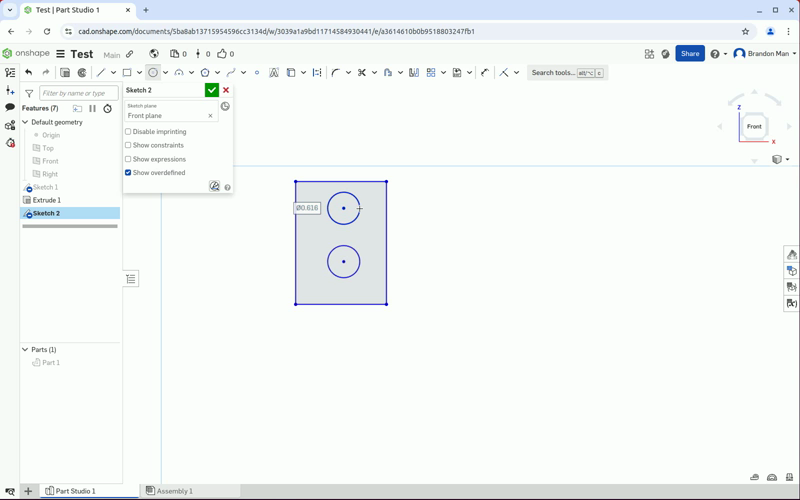
scroll(-6)
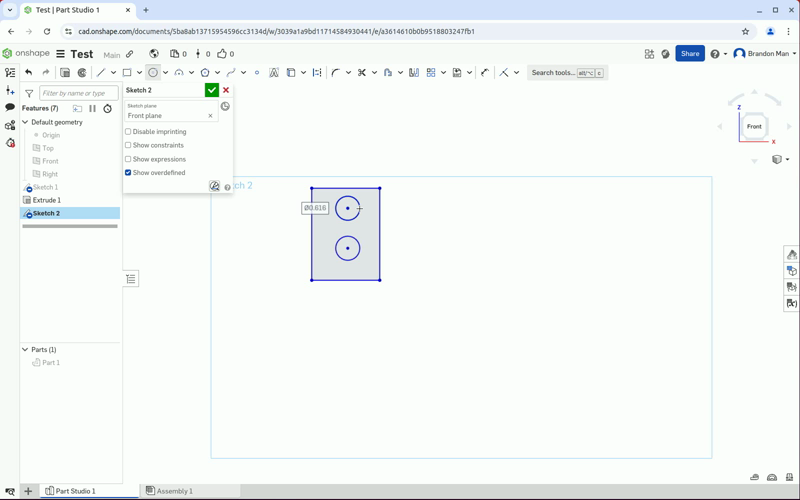
scroll(-6)
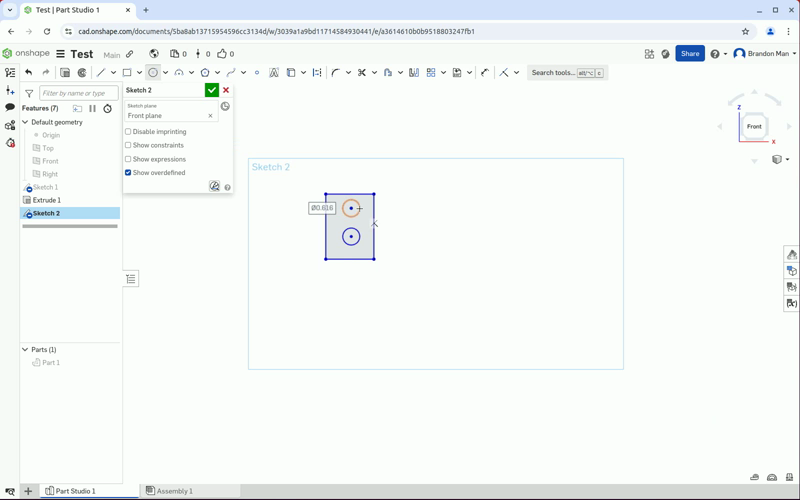
scroll(-6)
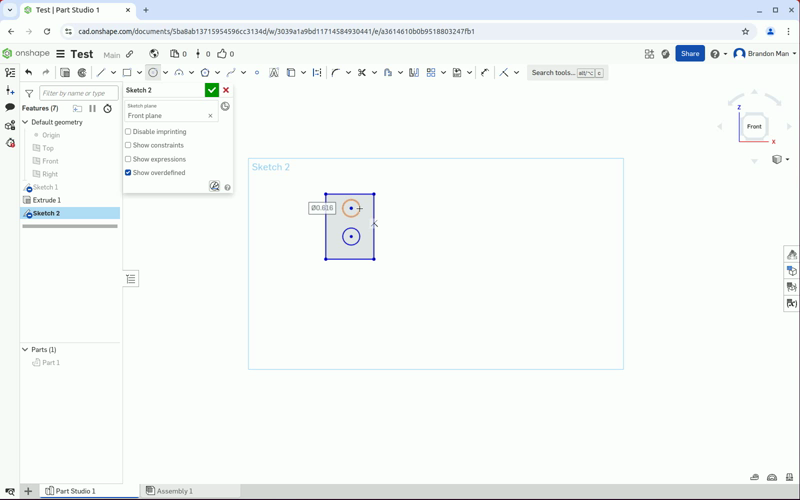
scroll(-6)
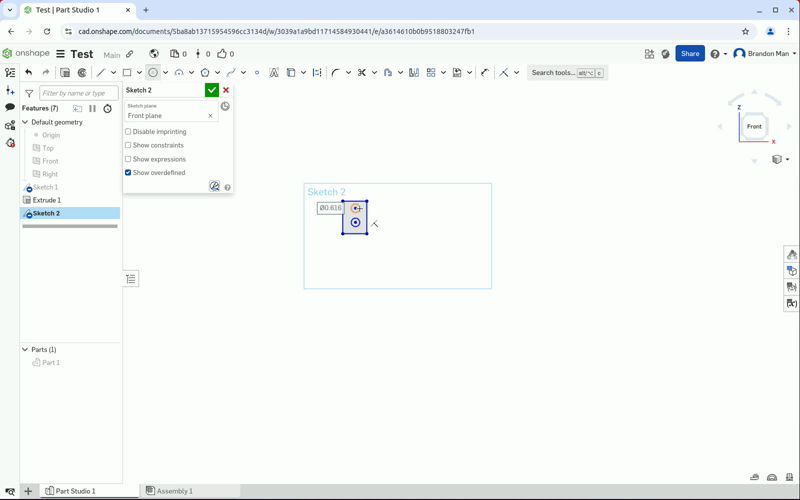
scroll(-6)
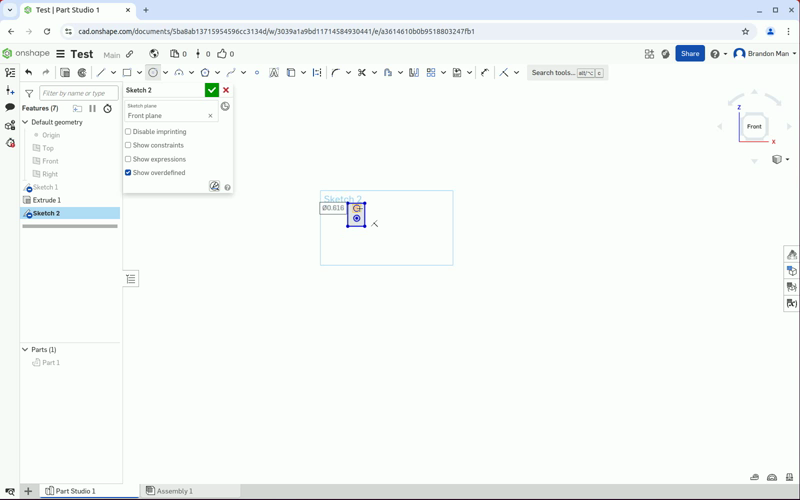
scroll(-6)
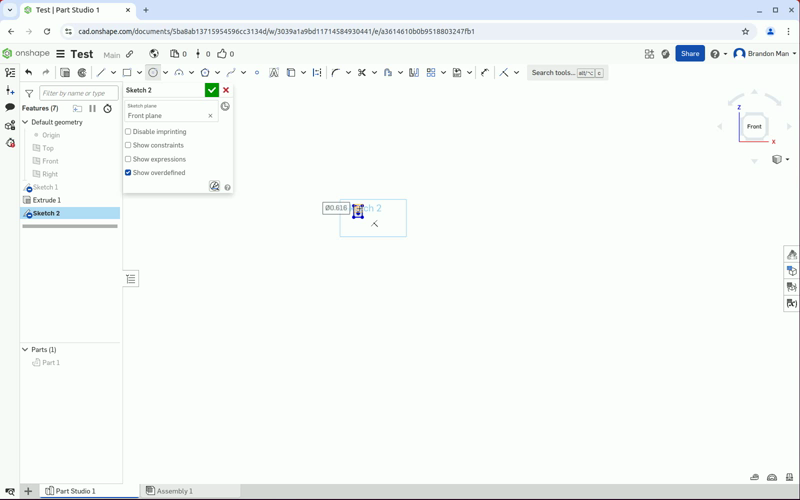
key(esc)
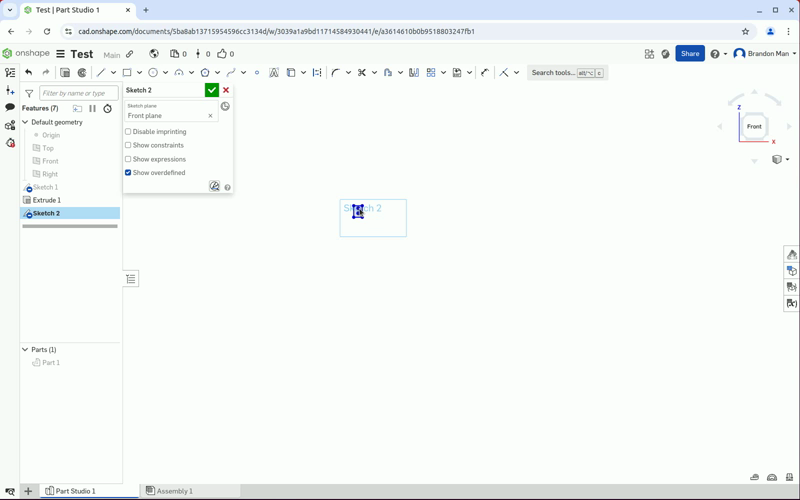
mouse_move(357, 216)
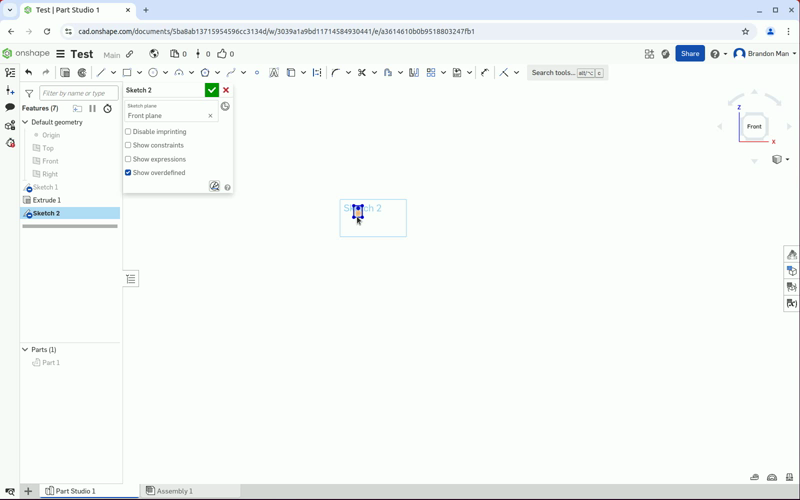
scroll(6)
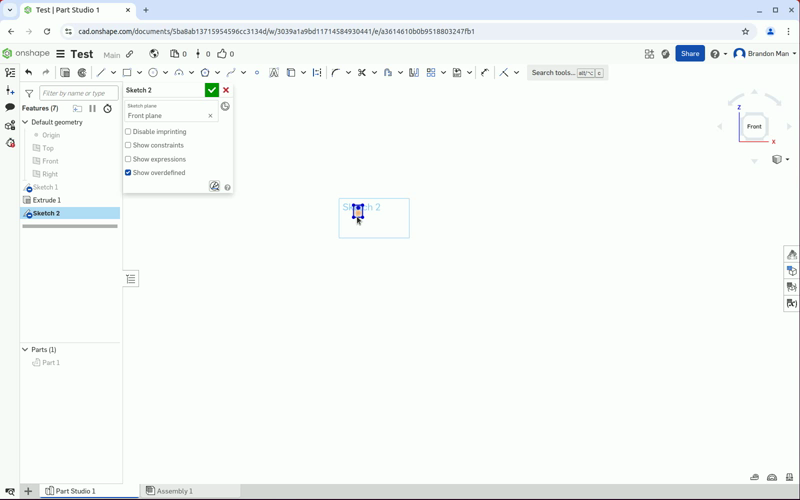
scroll(6)
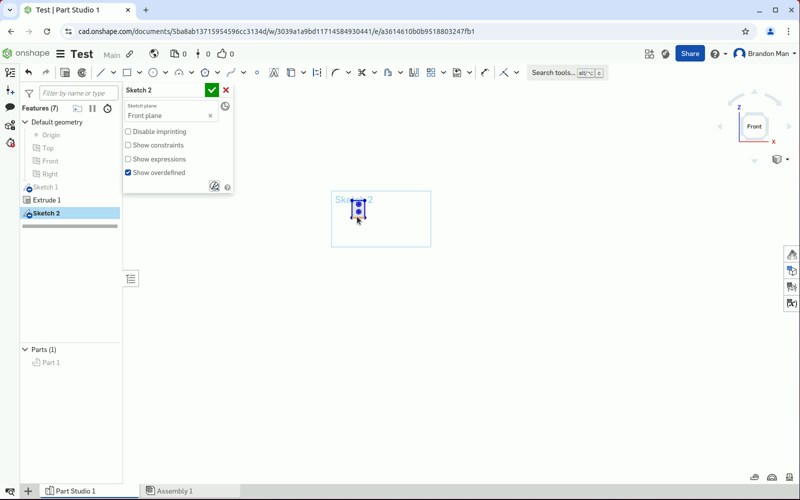
scroll(6)
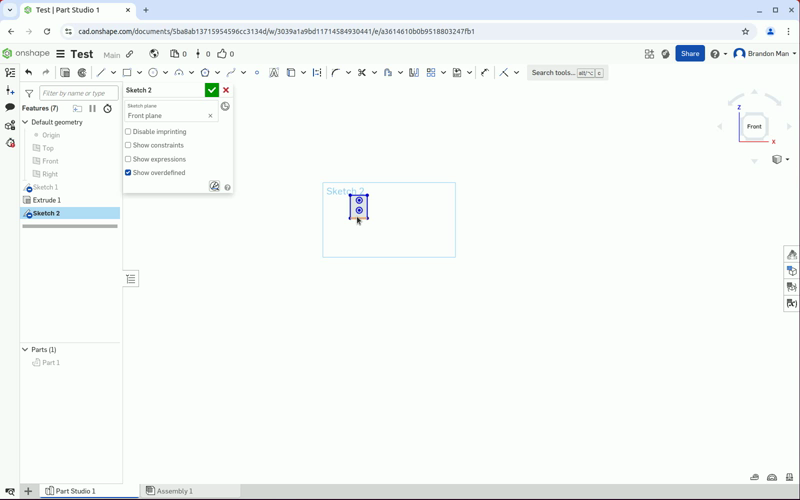
scroll(6)
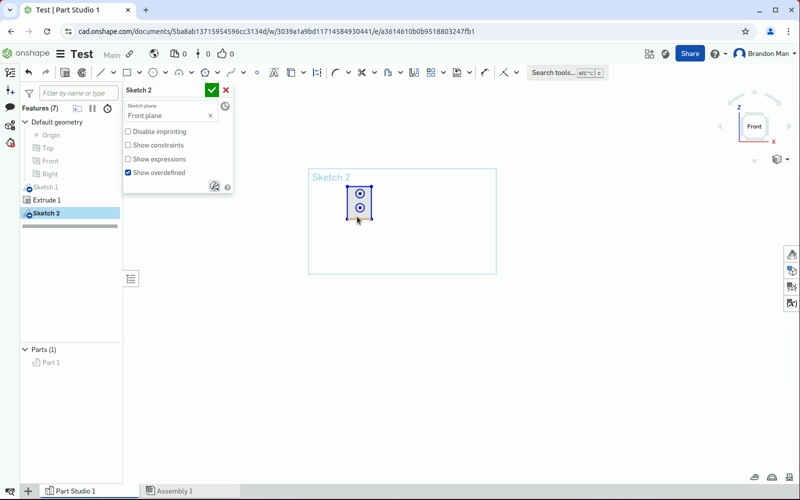
scroll(6)
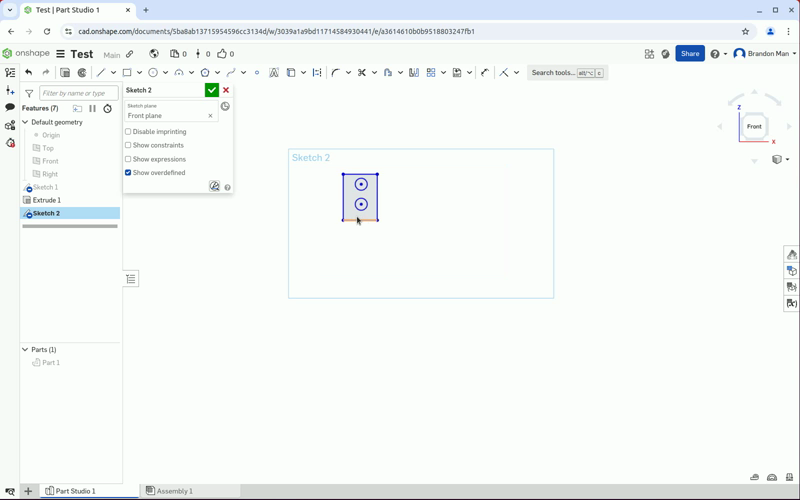
scroll(6)
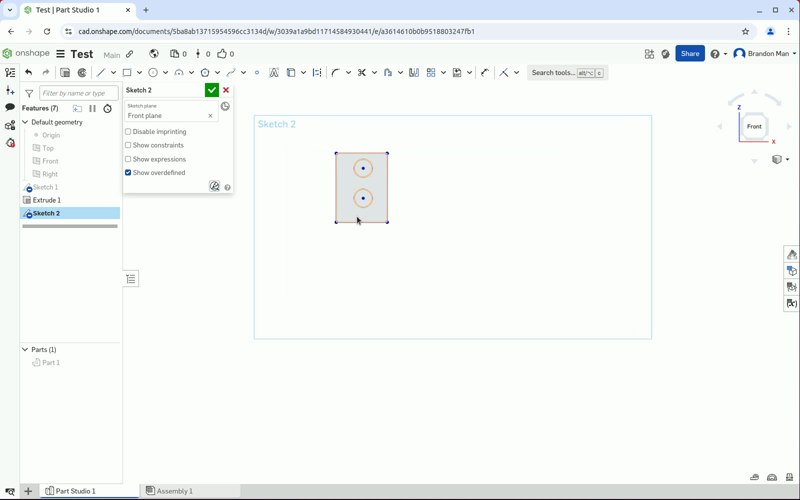
scroll(6)
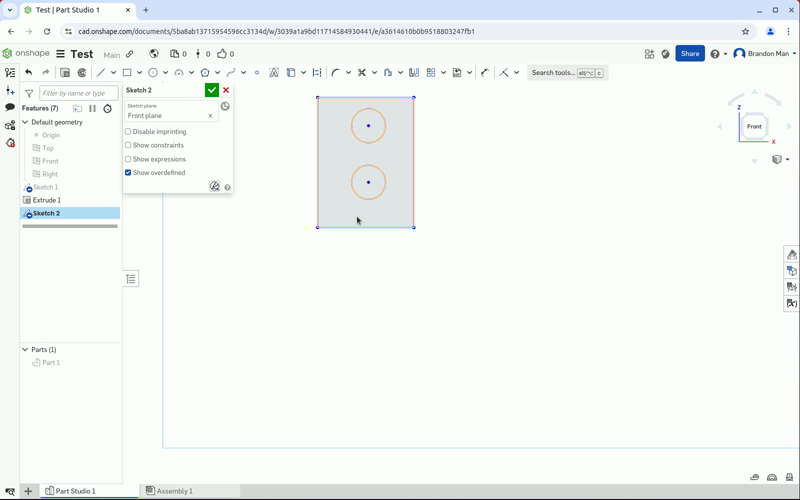
click(357, 216)
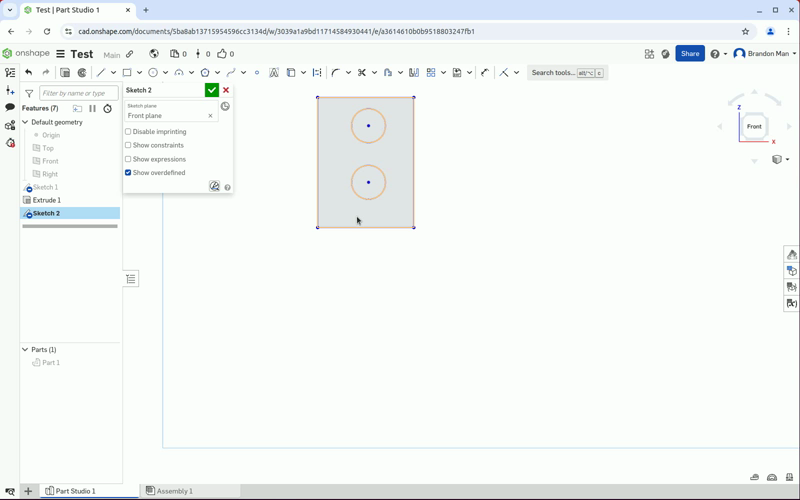
scroll(-6)
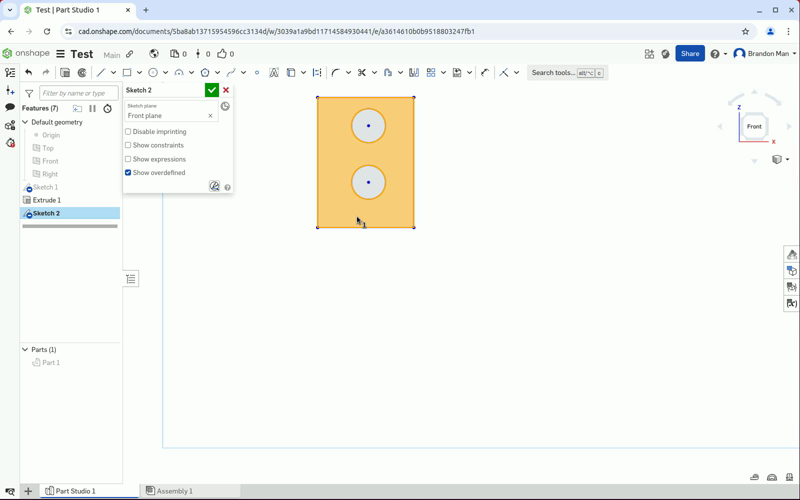
scroll(-6)
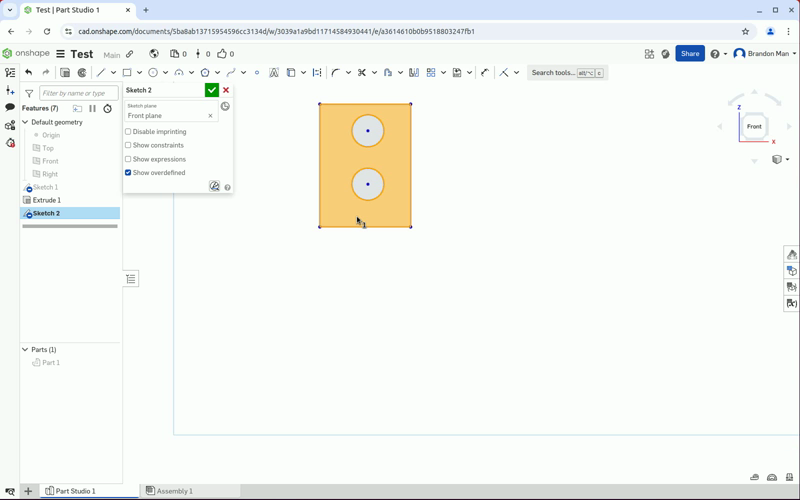
scroll(-6)
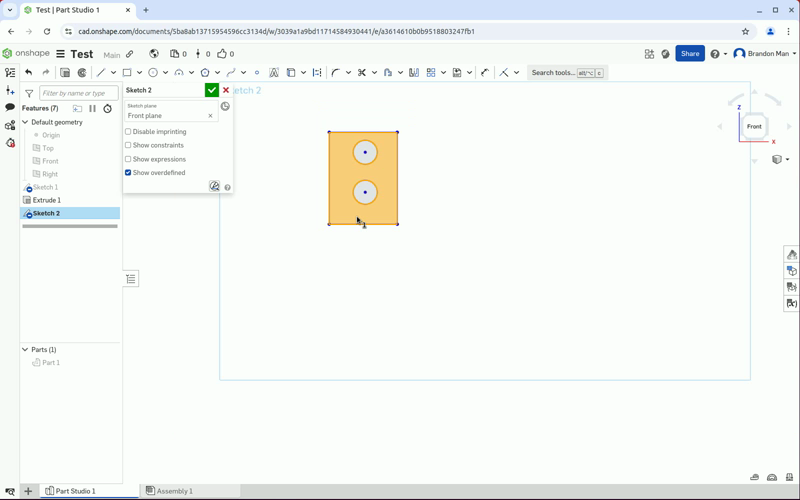
scroll(-6)
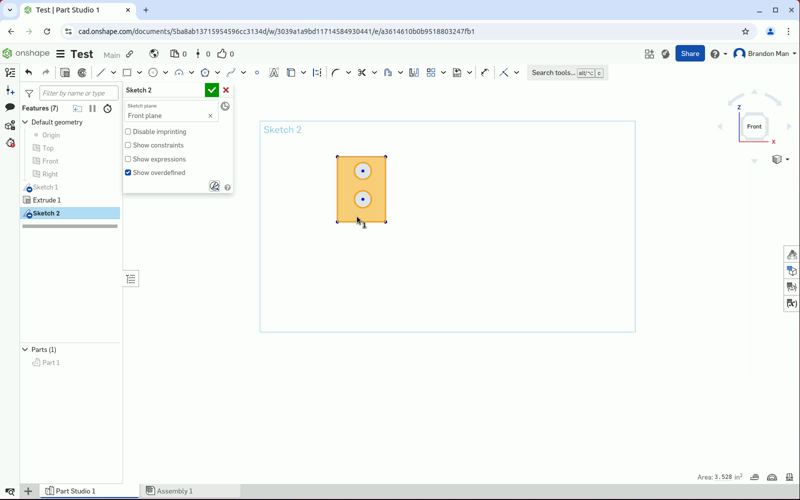
scroll(-6)
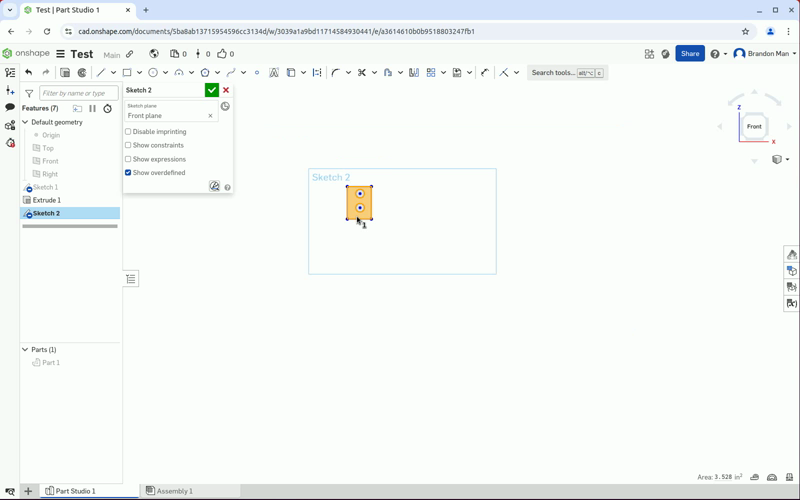
scroll(-6)
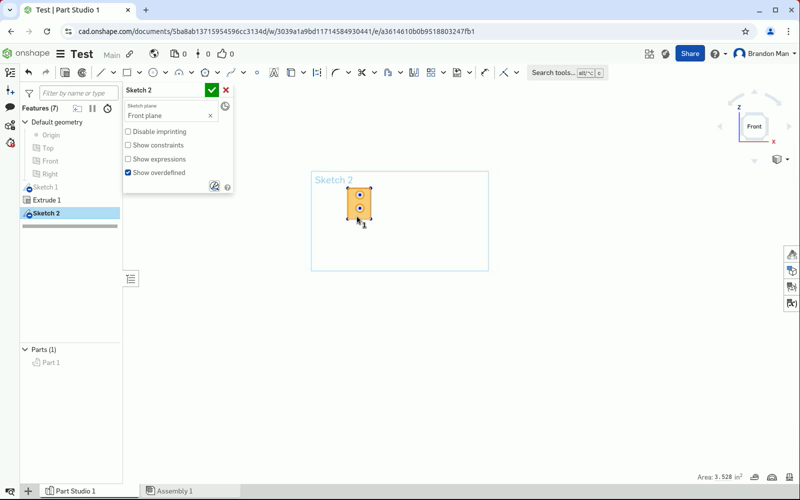
scroll(-6)
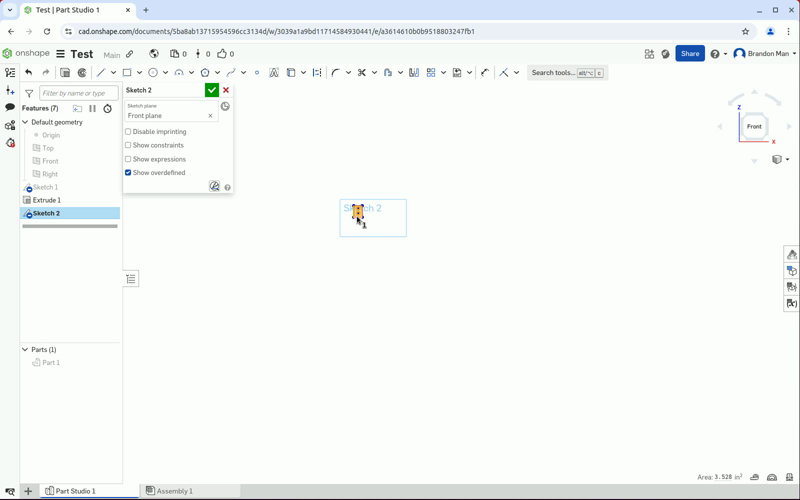
mouse_move(73, 352)
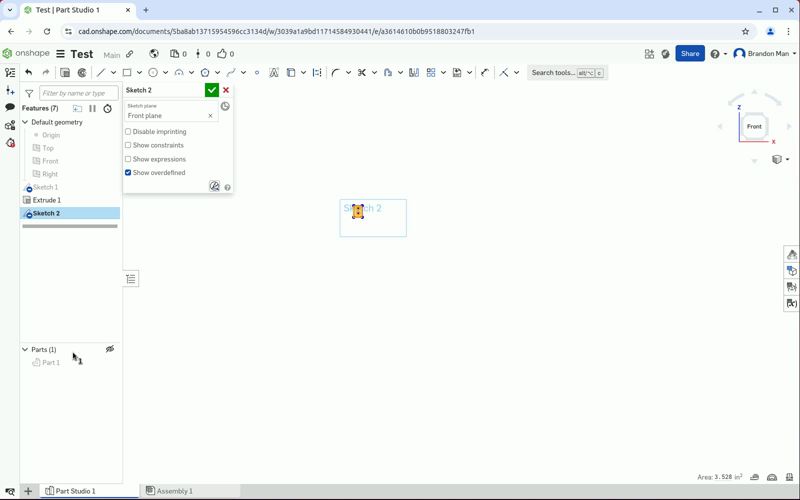
key(shift+y)
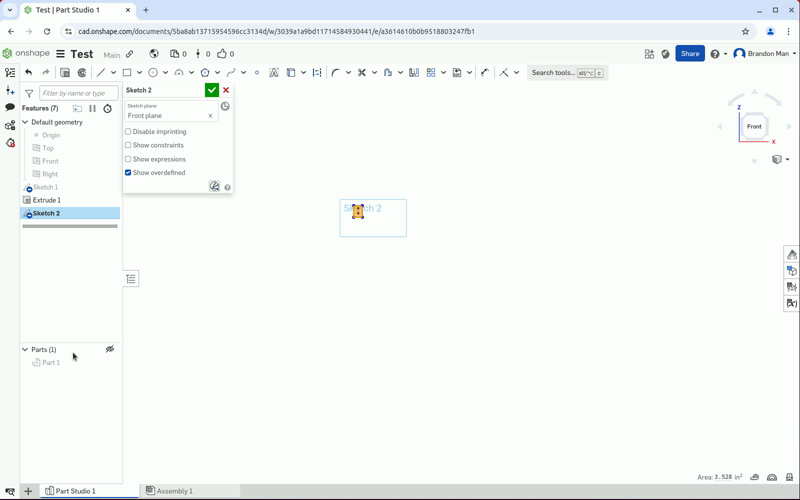
key(shift+e)
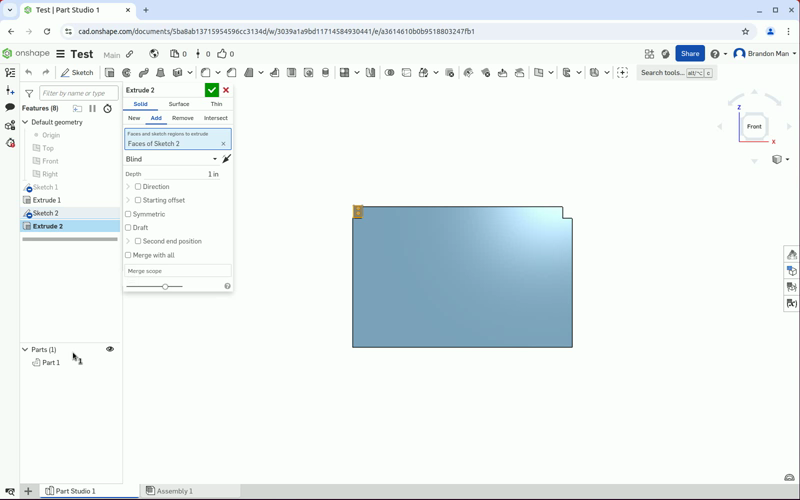
mouse_move(143, 106)
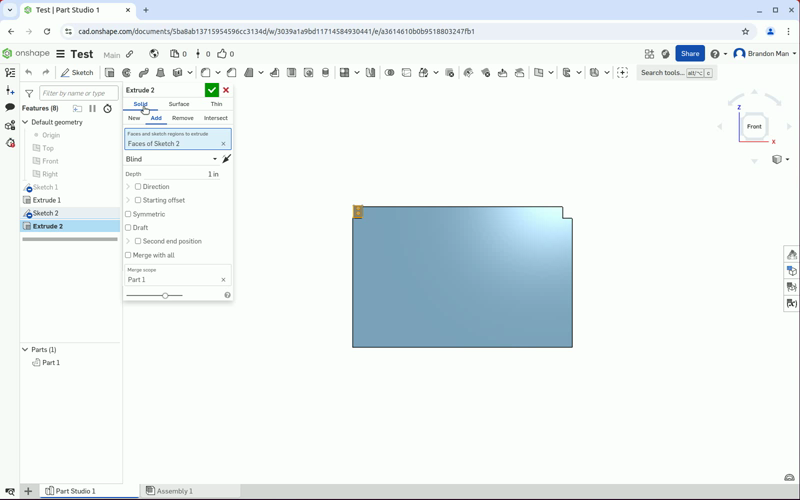
click(143, 106)
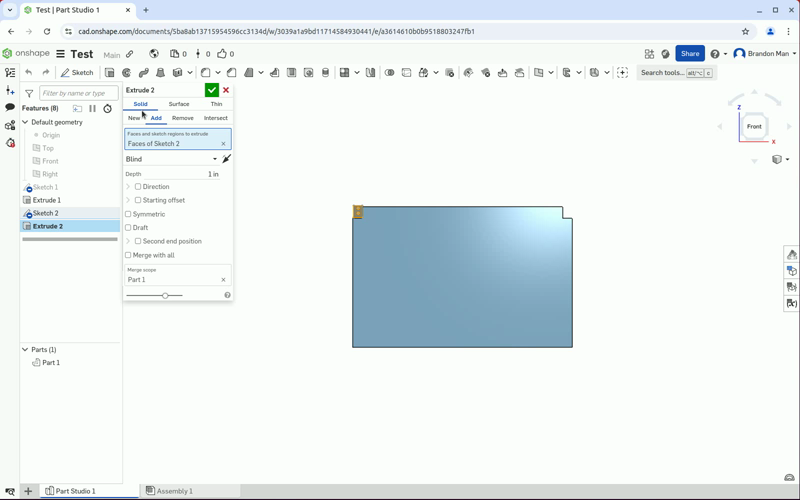
mouse_move(137, 120)
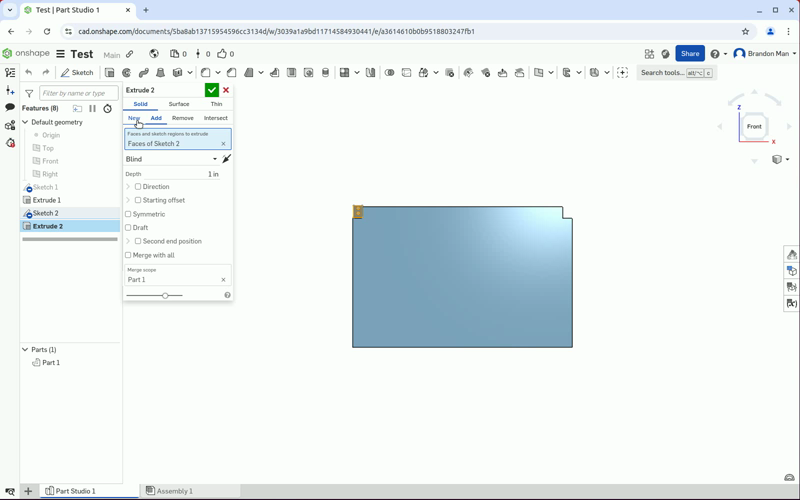
click(137, 120)
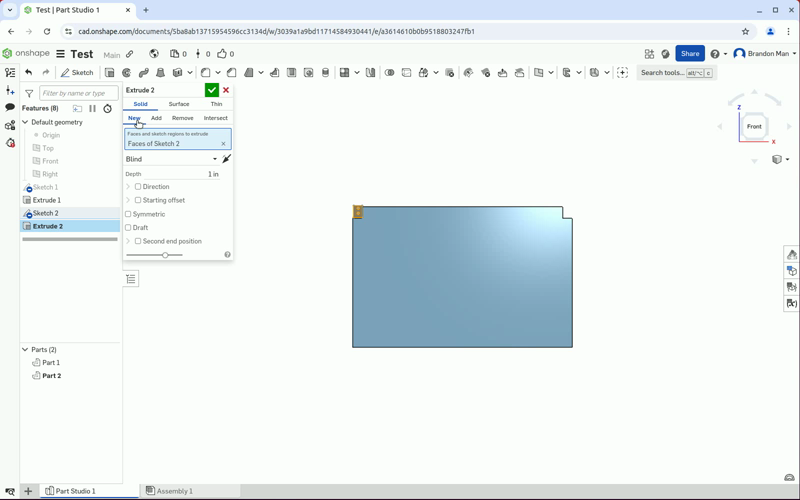
key(tab, 4)
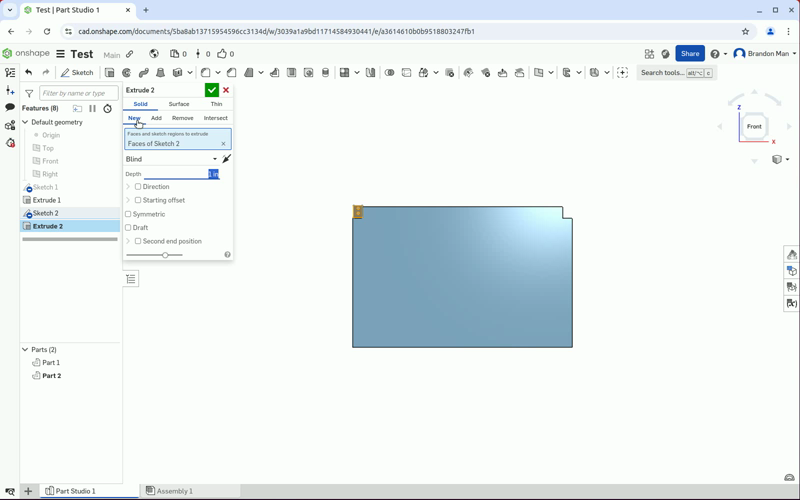
text(0.241)
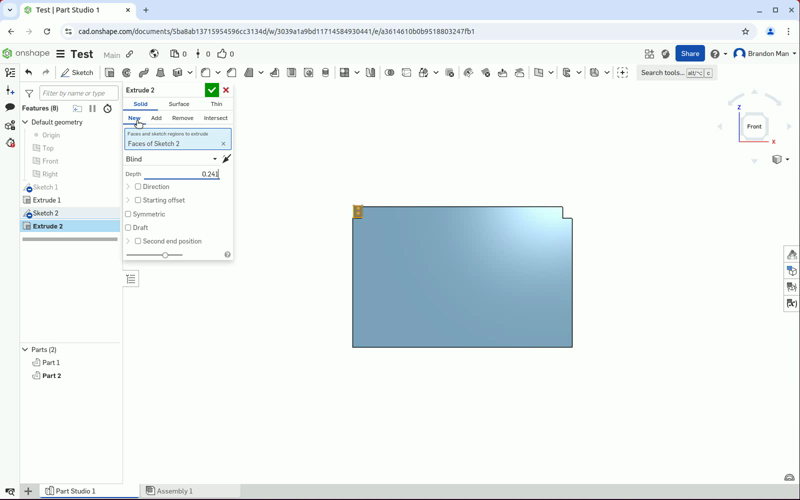
key(enter)
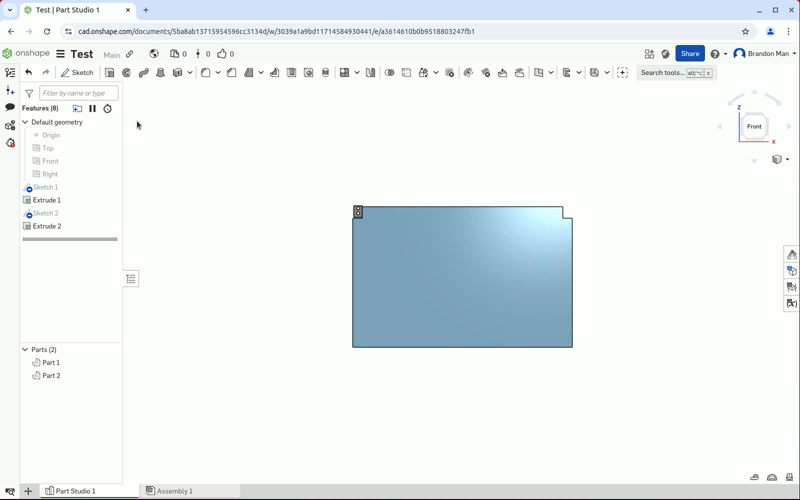
key(shift+h)
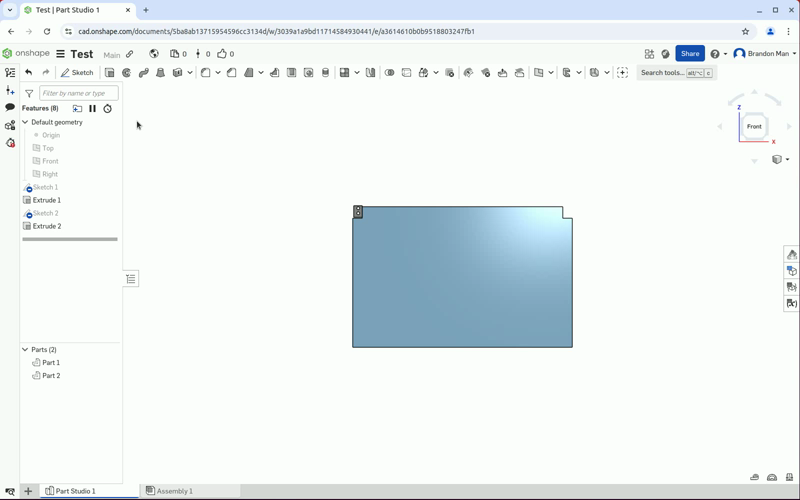
key(shift+h)
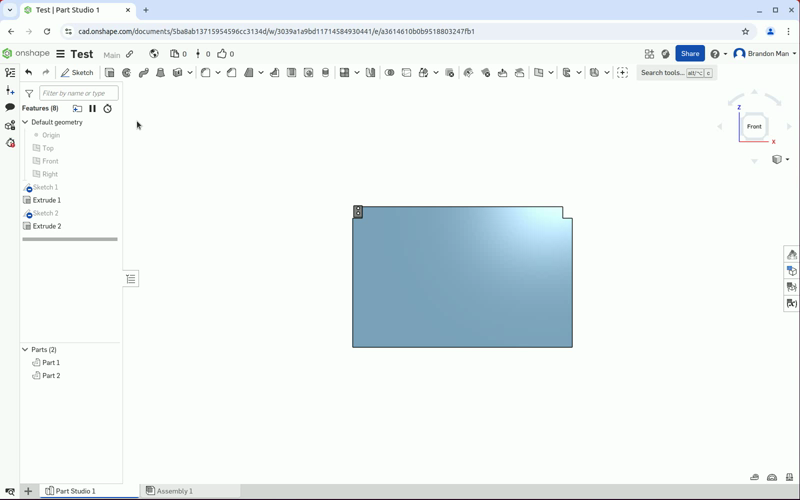
mouse_move(73, 189)
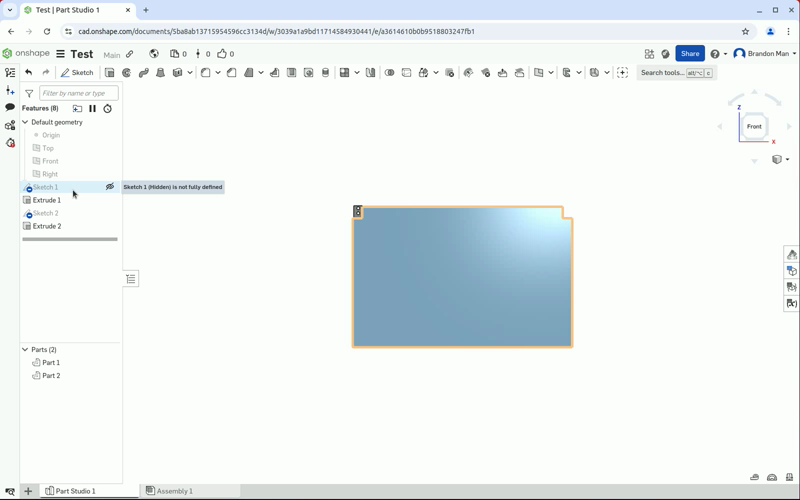
click(73, 189)
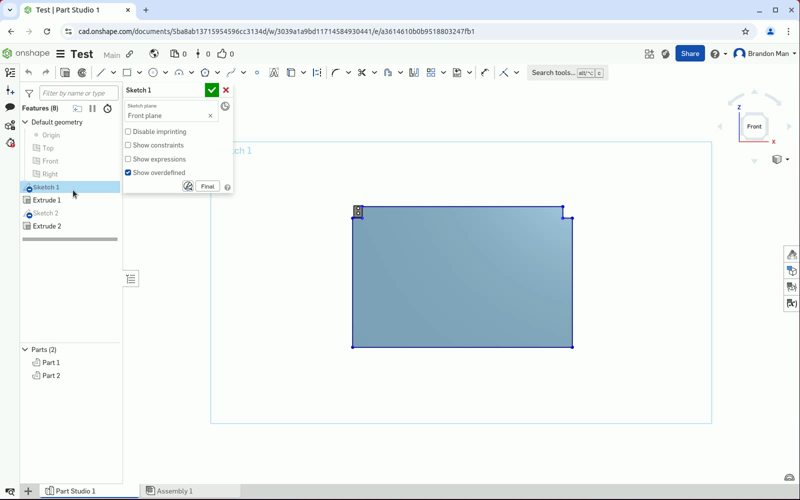
mouse_move(229, 92)
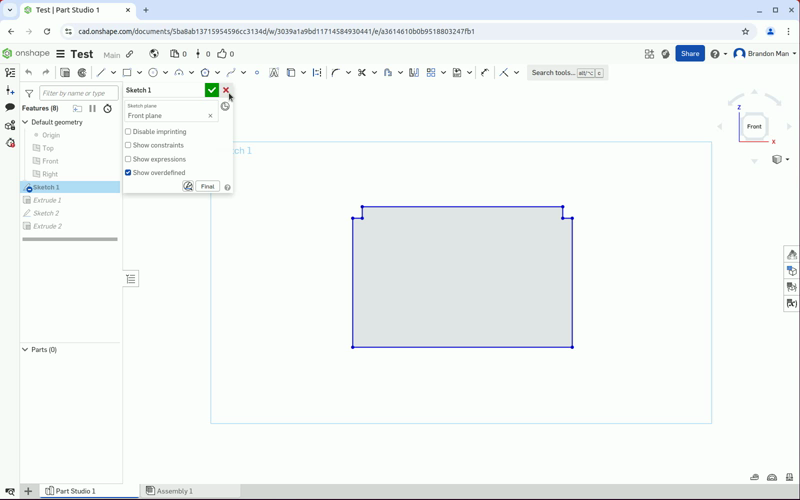
click(229, 92)
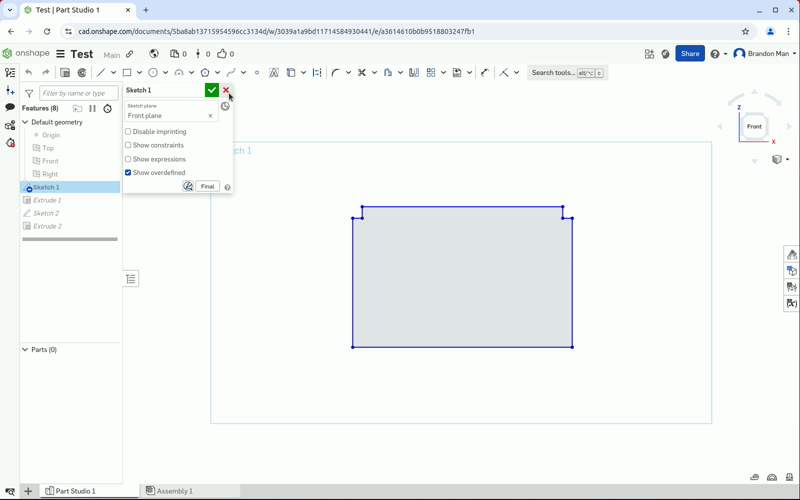
key(shift+s)
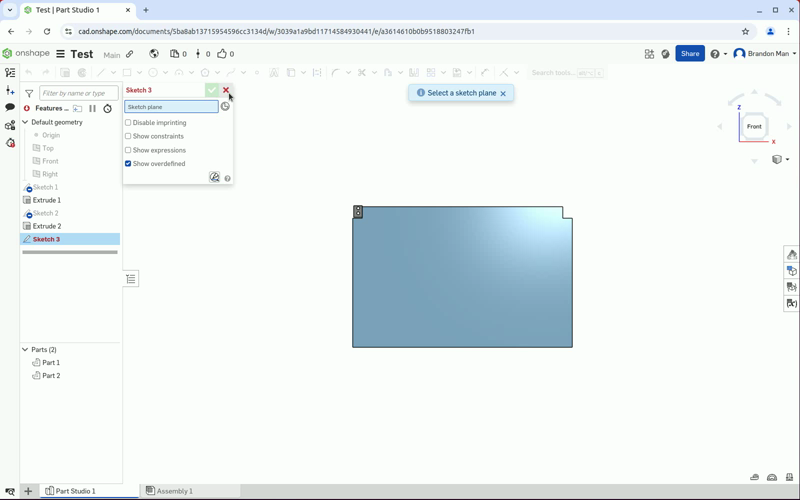
mouse_move(73, 163)
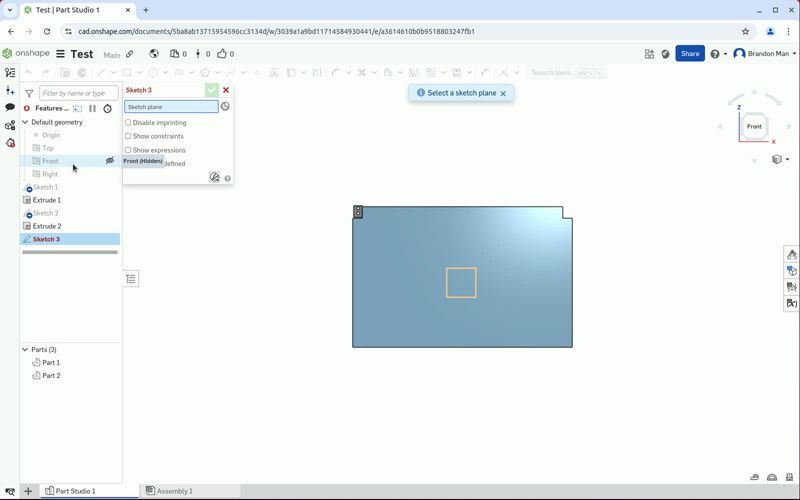
click(73, 163)
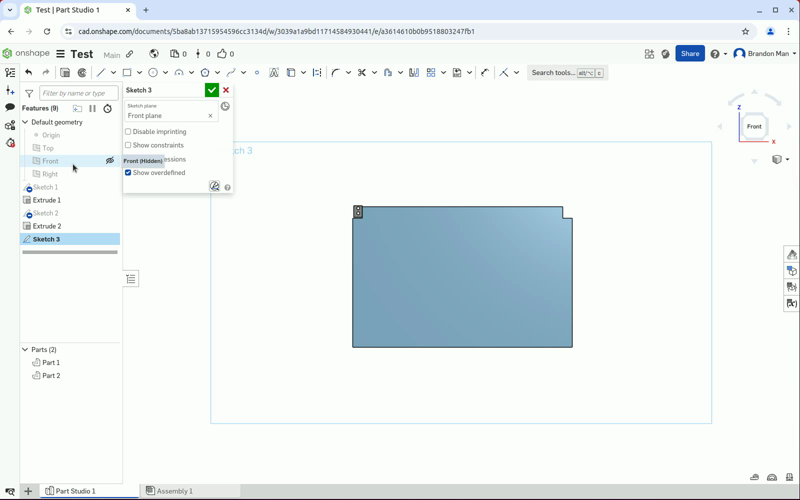
mouse_move(73, 352)
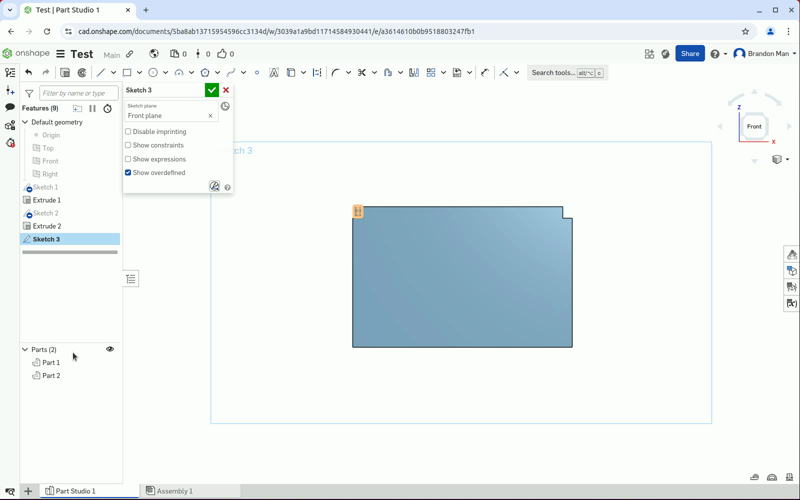
key(y)
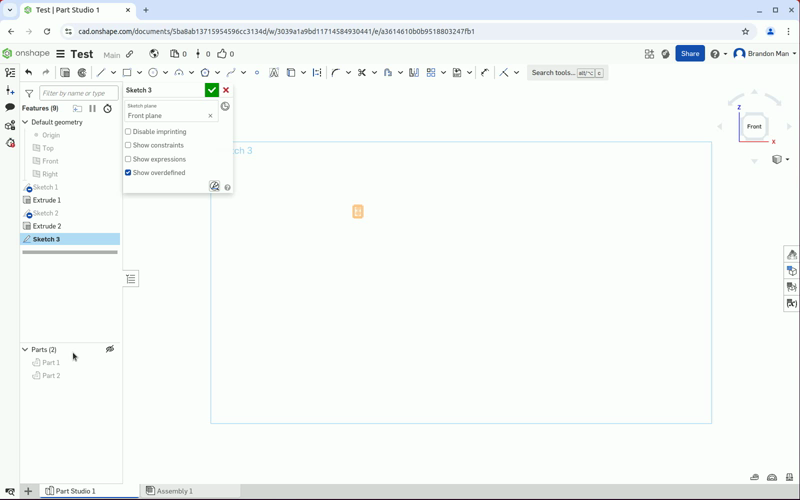
key(l)
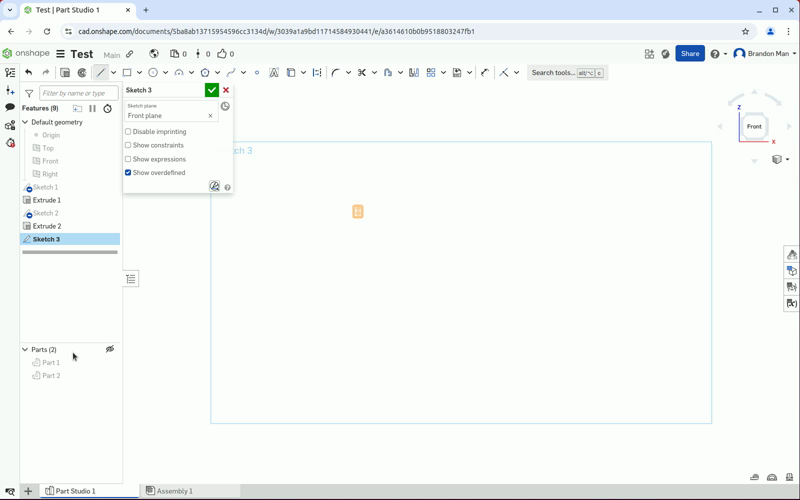
key_down(shift)
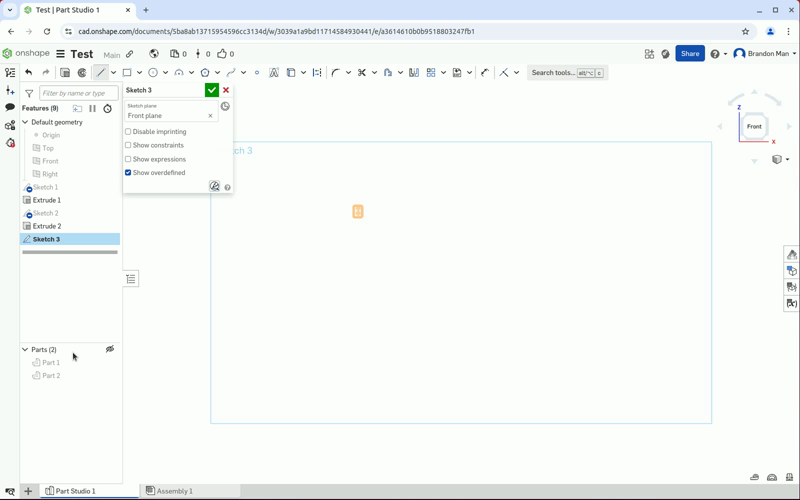
mouse_move(564, 217)
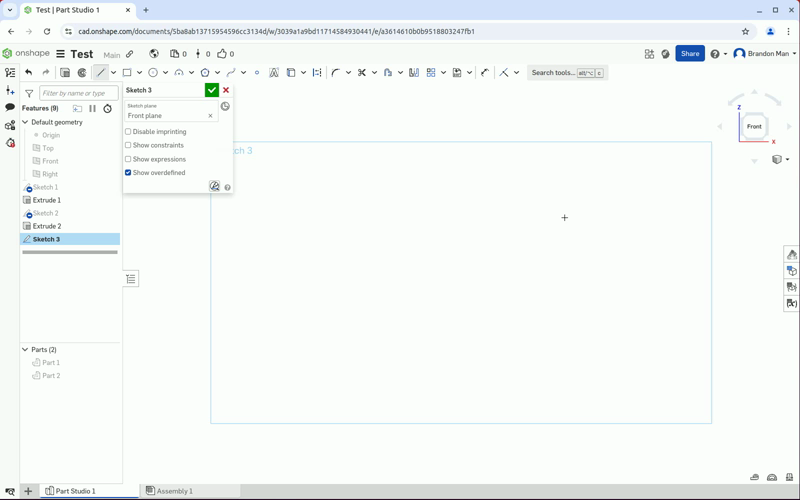
click(564, 217)
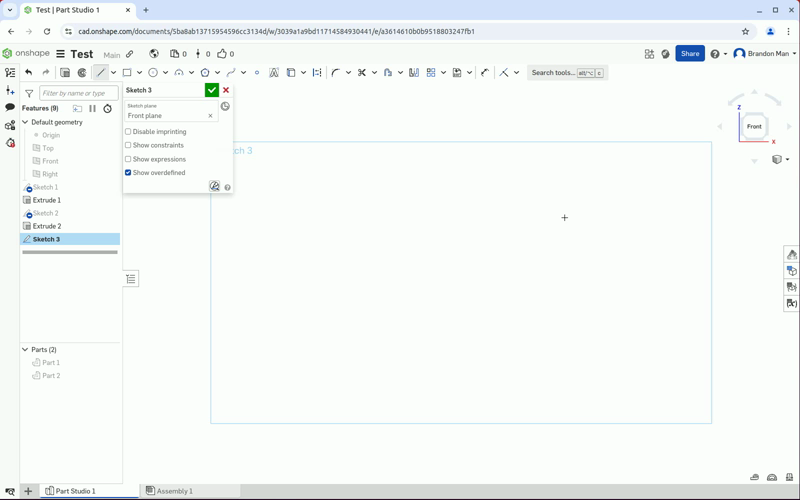
key_up(shift)
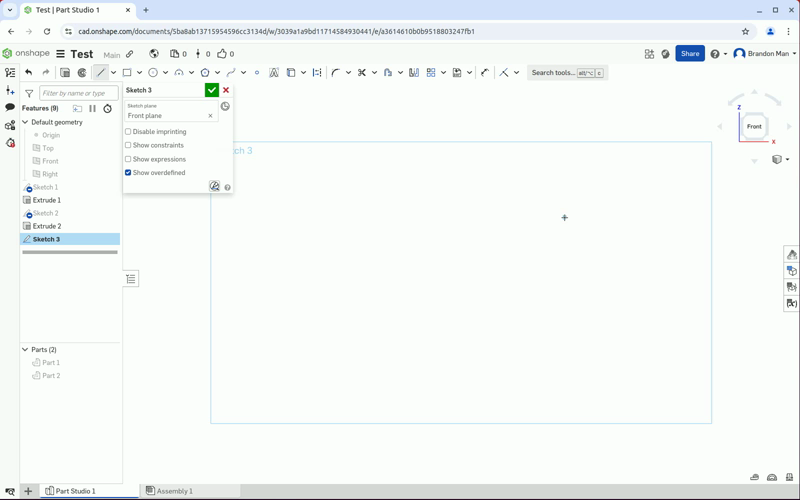
key_down(shift)
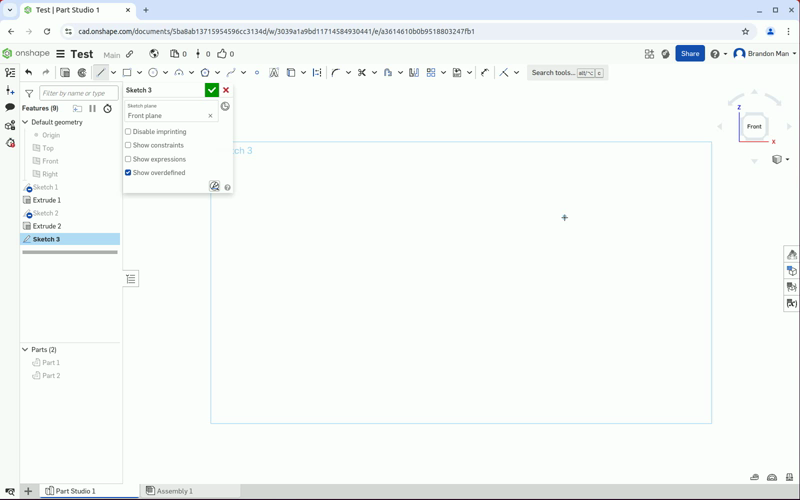
mouse_move(589, 217)
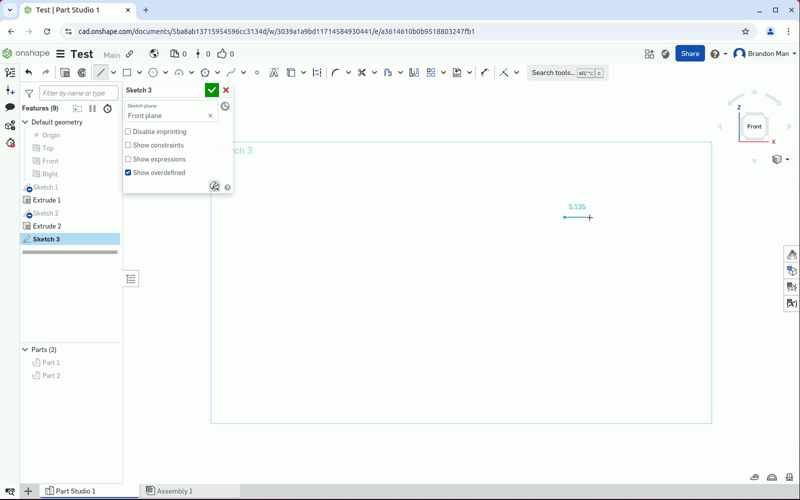
mouse_move(573, 217)
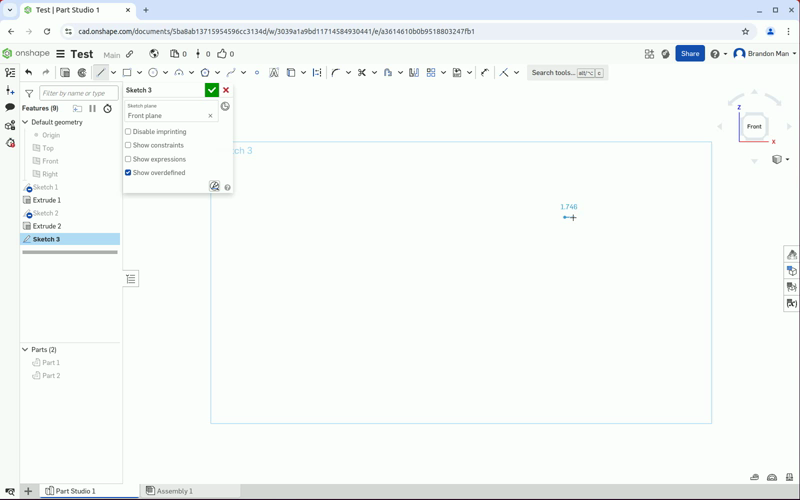
click(573, 217)
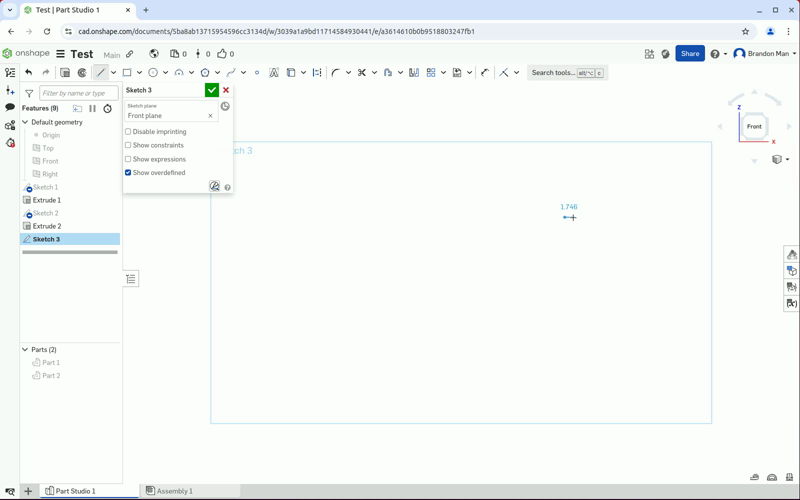
key_up(shift)
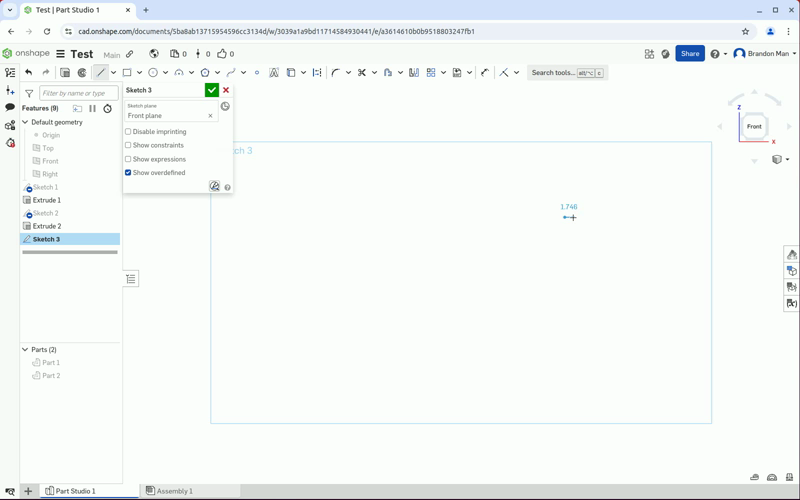
key_down(shift)
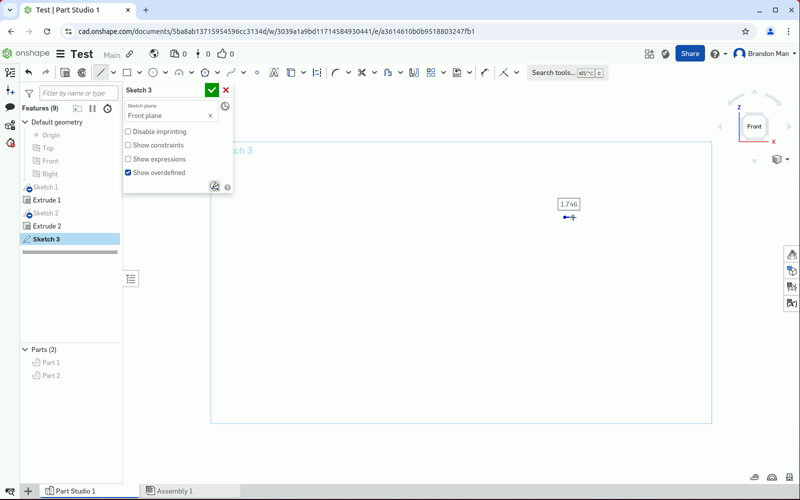
mouse_move(589, 217)
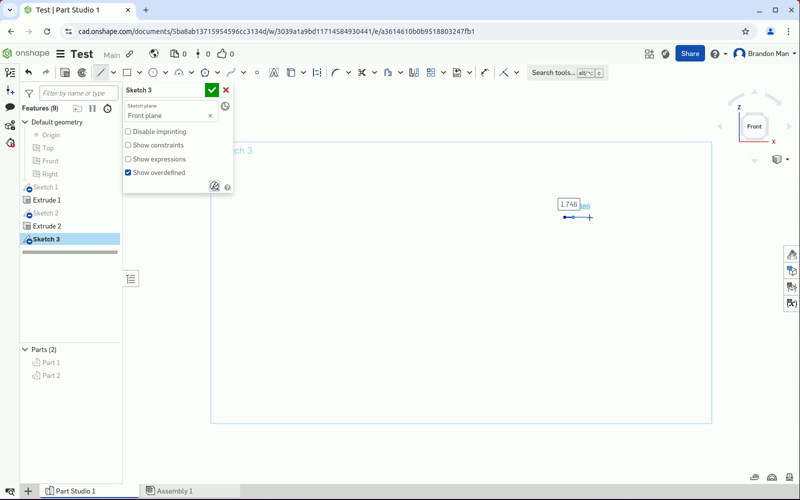
mouse_move(573, 205)
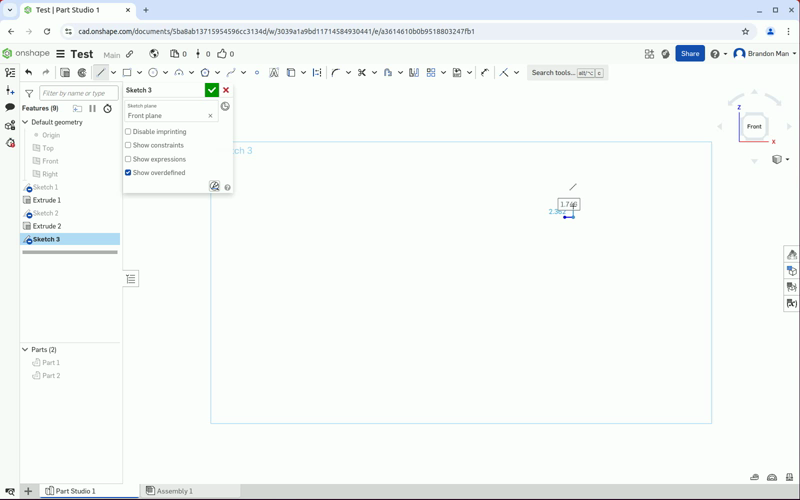
click(573, 205)
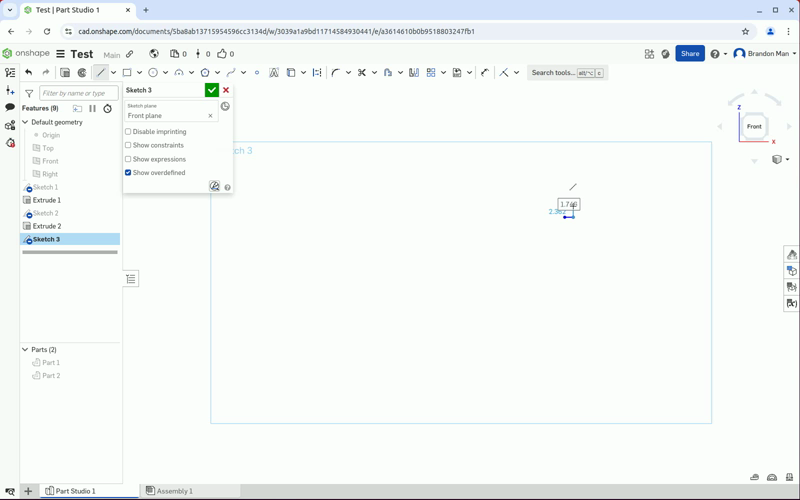
key_up(shift)
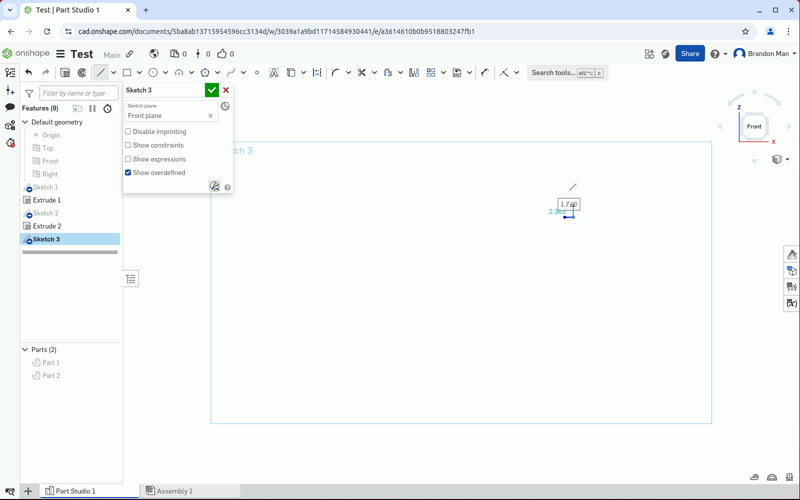
key_down(shift)
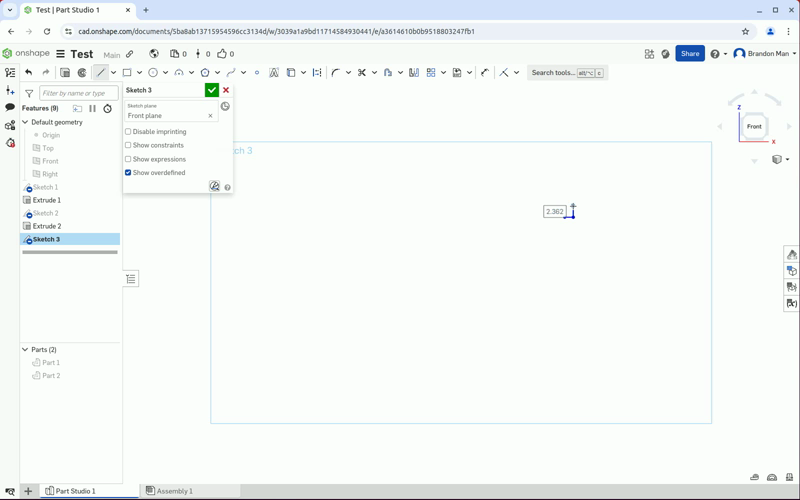
mouse_move(589, 205)
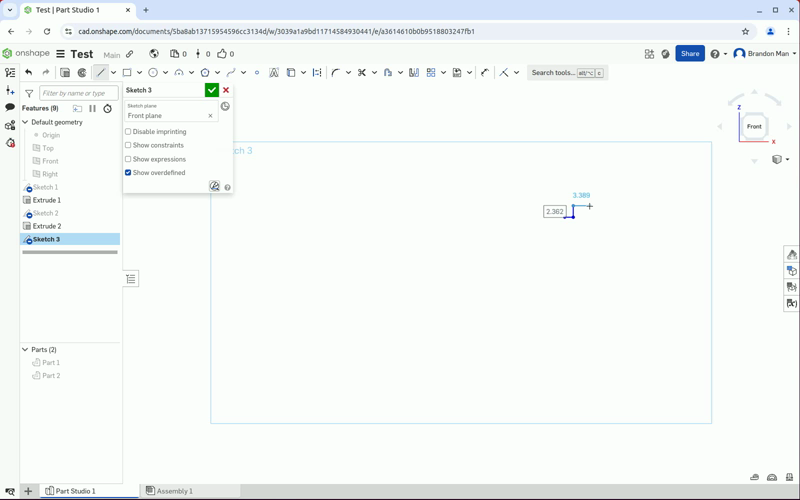
mouse_move(564, 205)
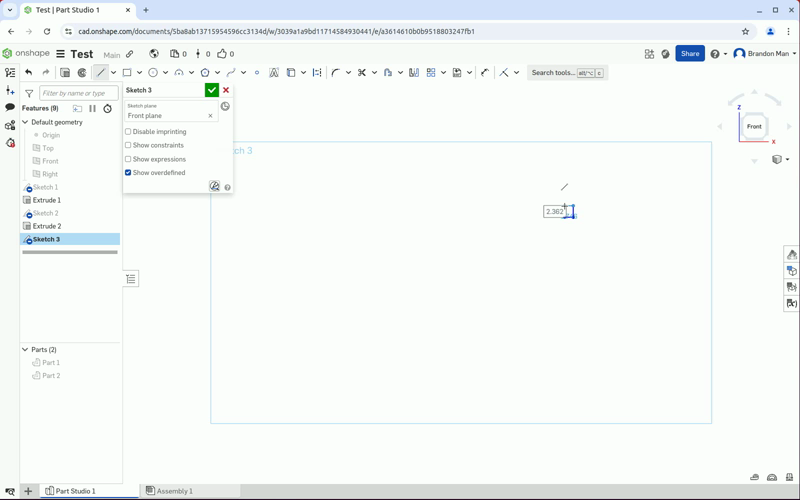
click(564, 205)
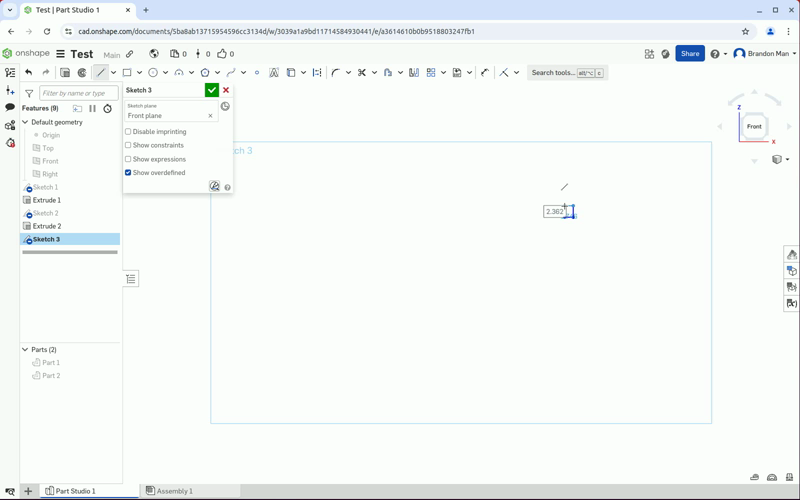
key_up(shift)
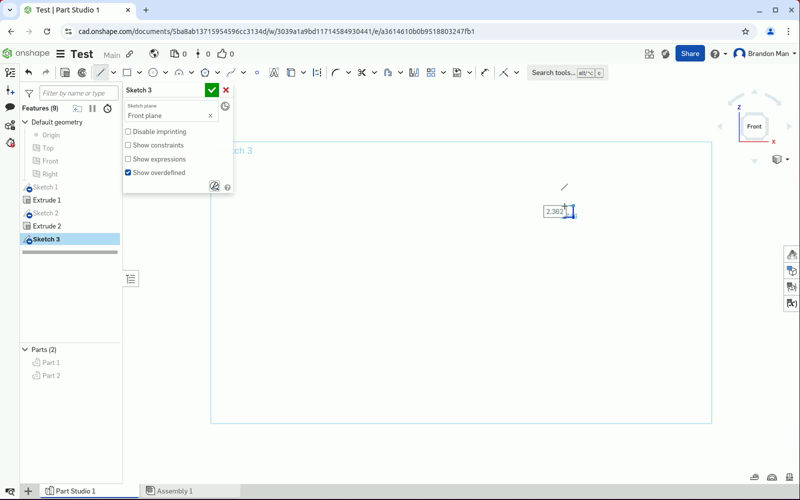
mouse_move(589, 205)
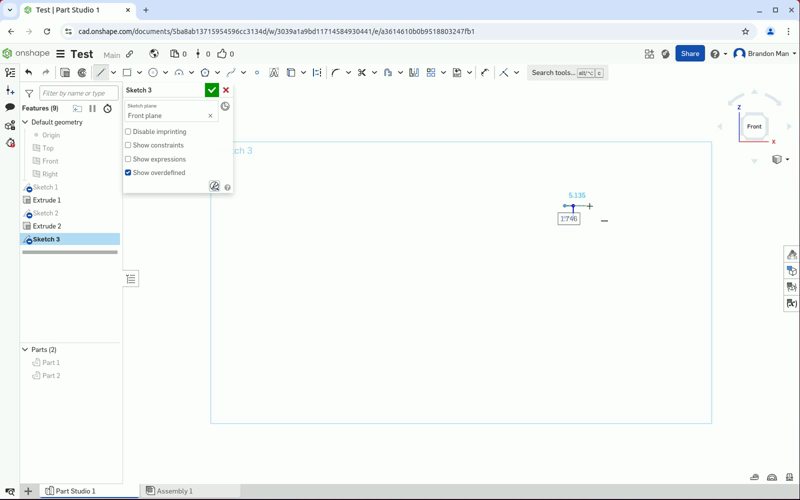
key_down(shift)
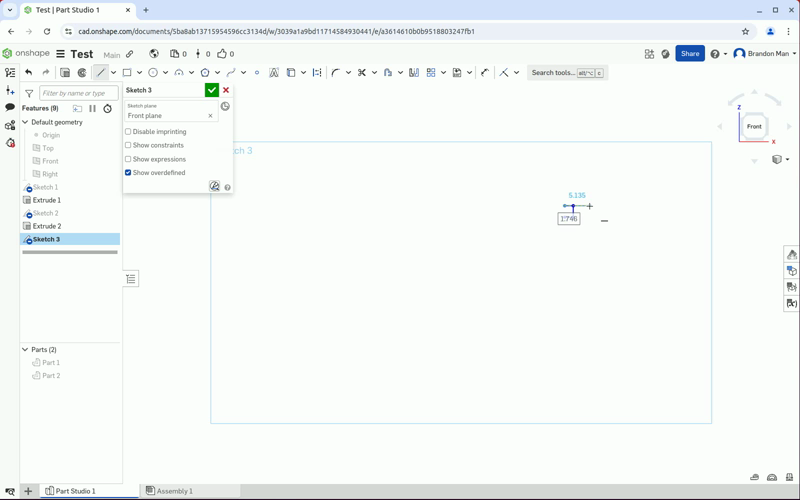
mouse_move(564, 217)
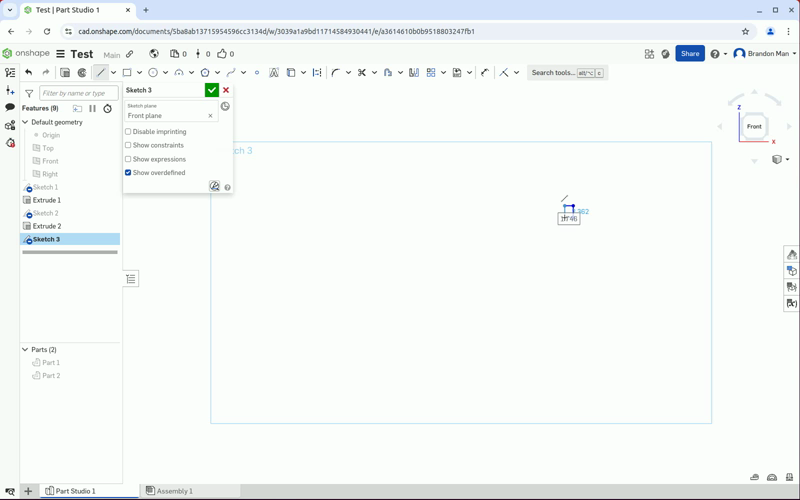
key_up(shift)
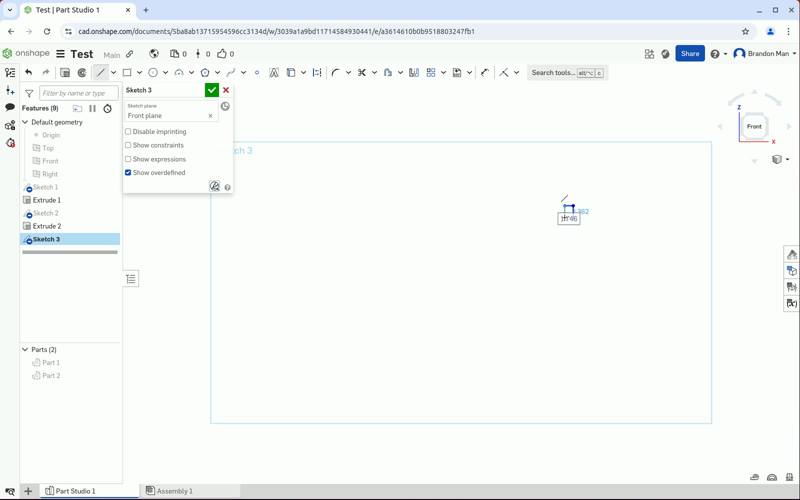
click(564, 217)
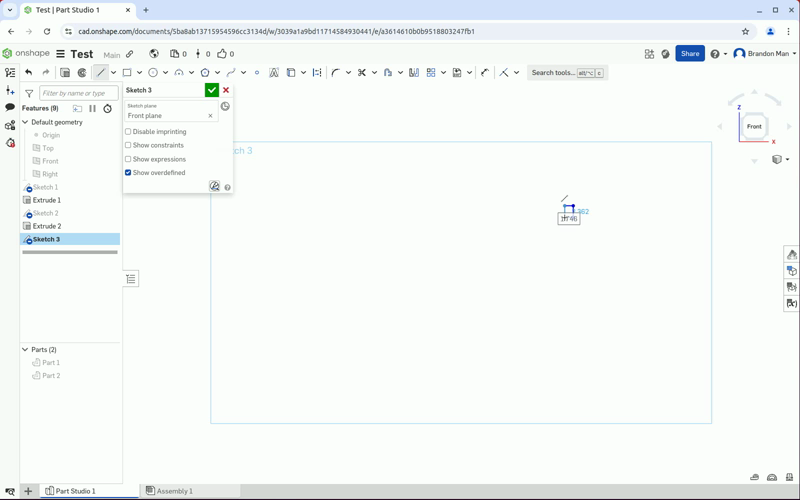
key(esc)
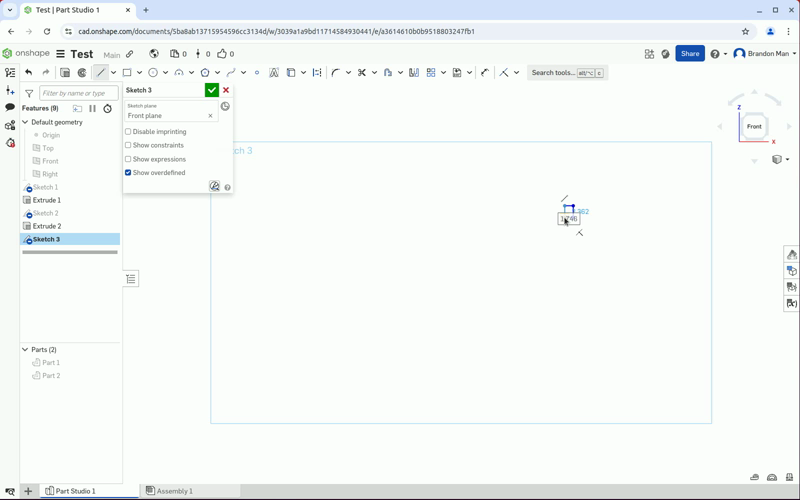
key(c)
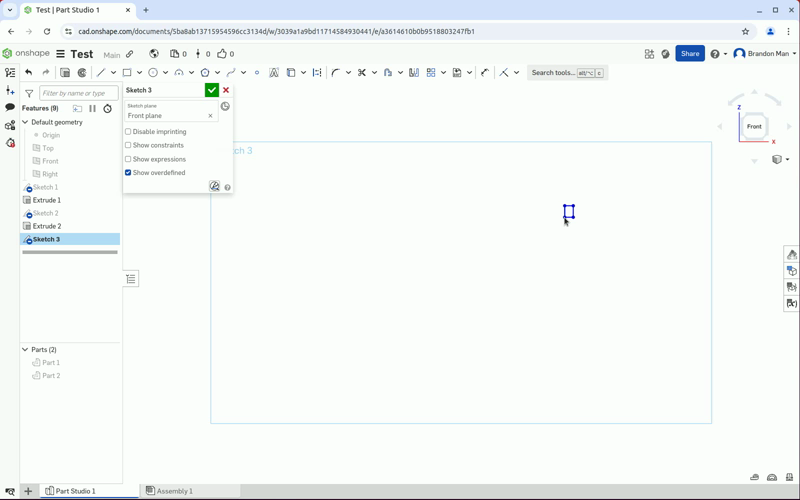
key_down(shift)
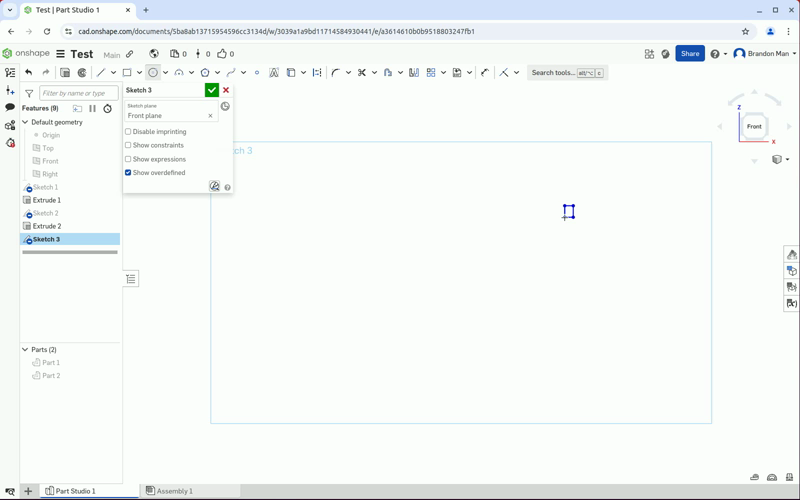
mouse_move(569, 213)
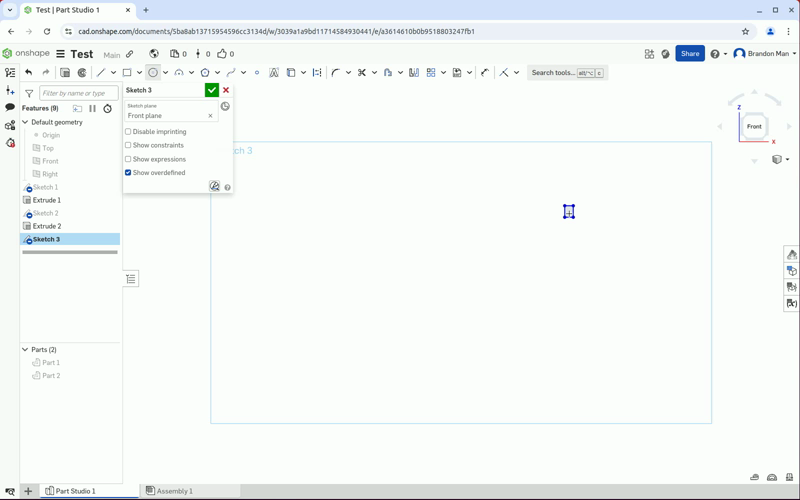
click(569, 213)
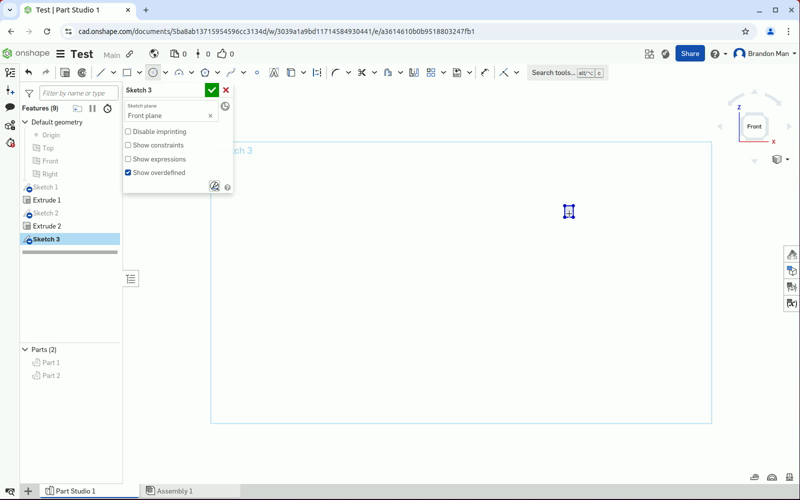
key_up(shift)
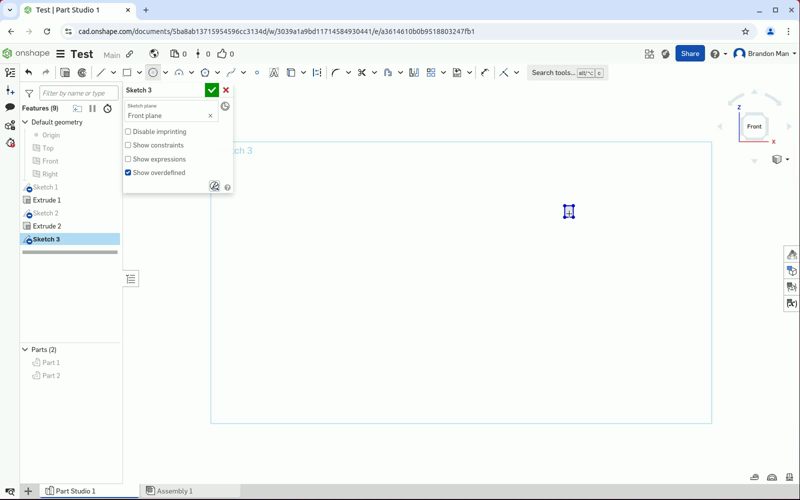
mouse_move(570, 213)
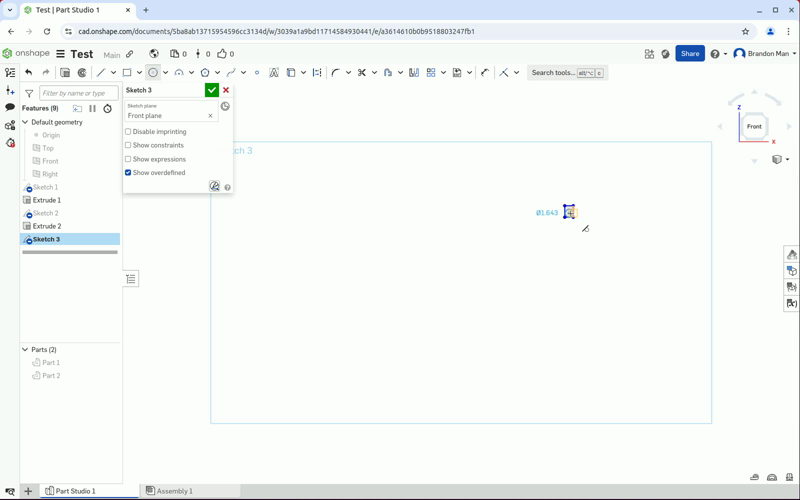
scroll(6)
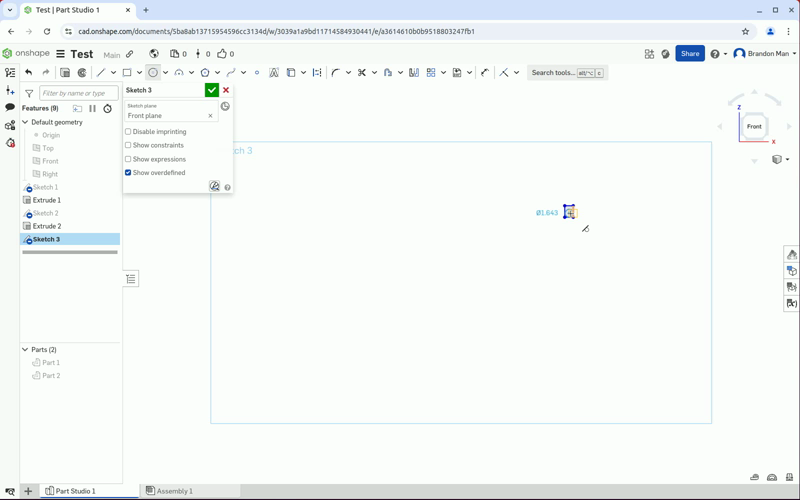
scroll(6)
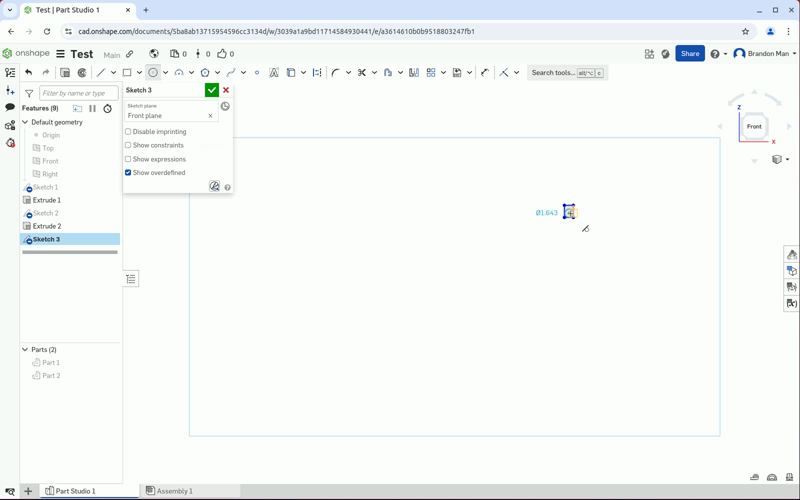
scroll(6)
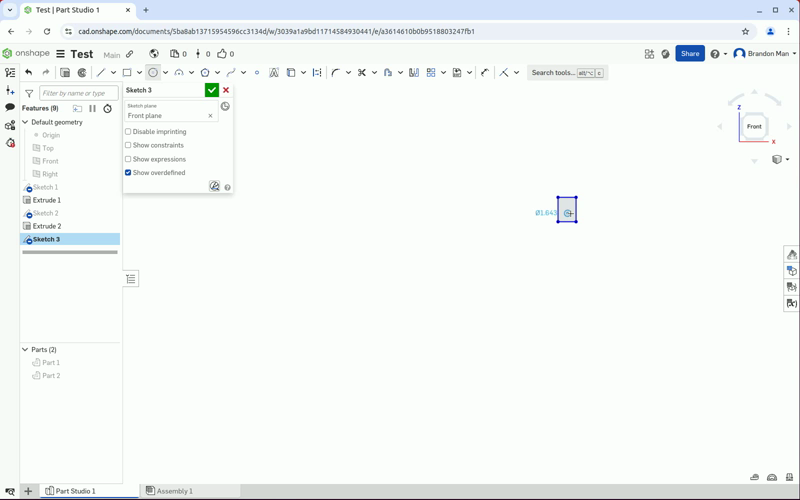
scroll(6)
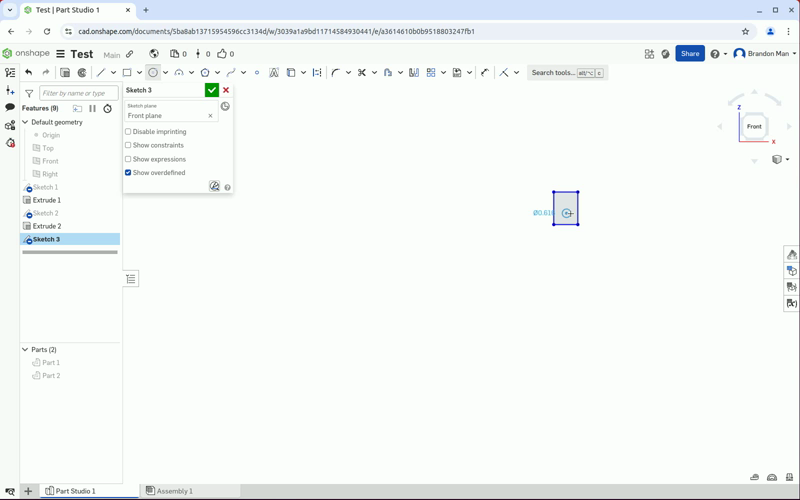
scroll(6)
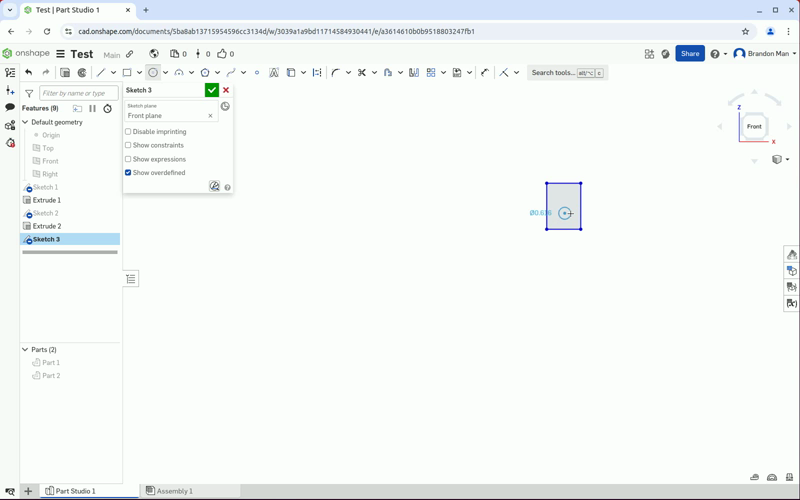
scroll(6)
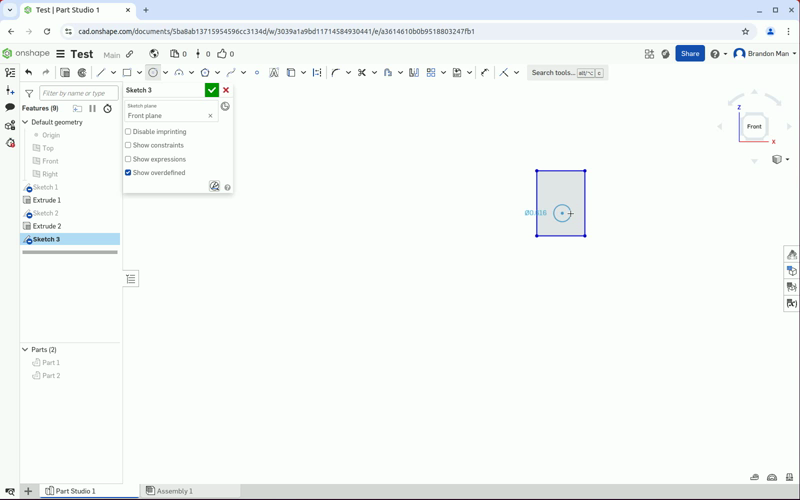
scroll(6)
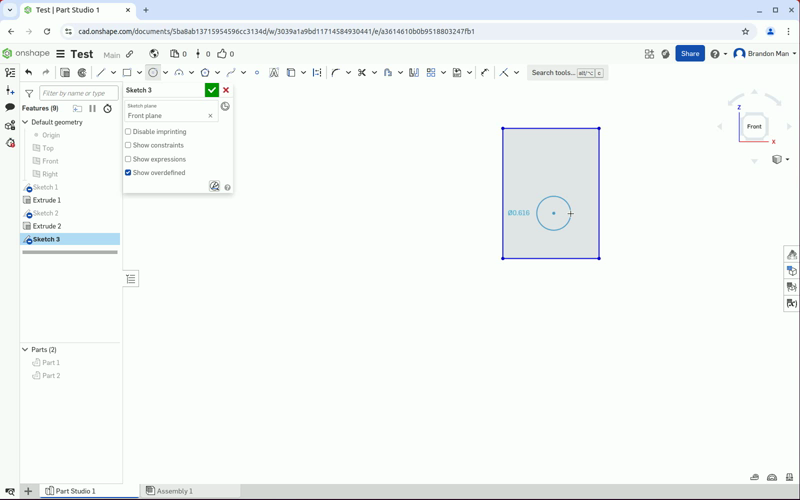
click(570, 213)
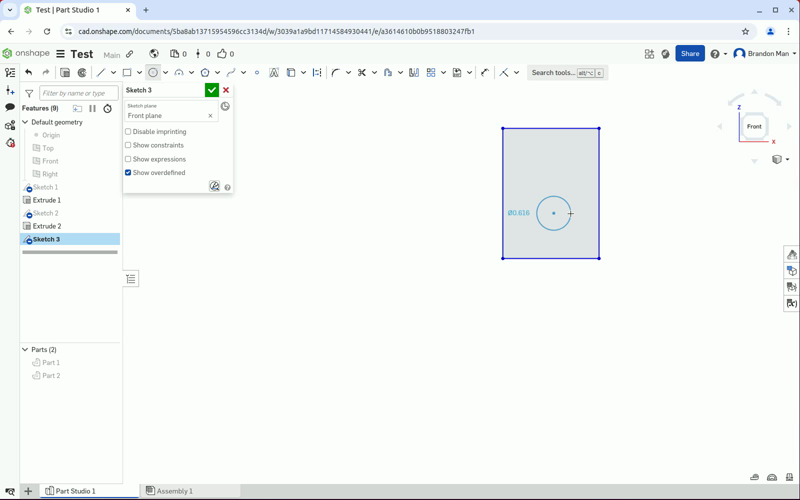
scroll(-6)
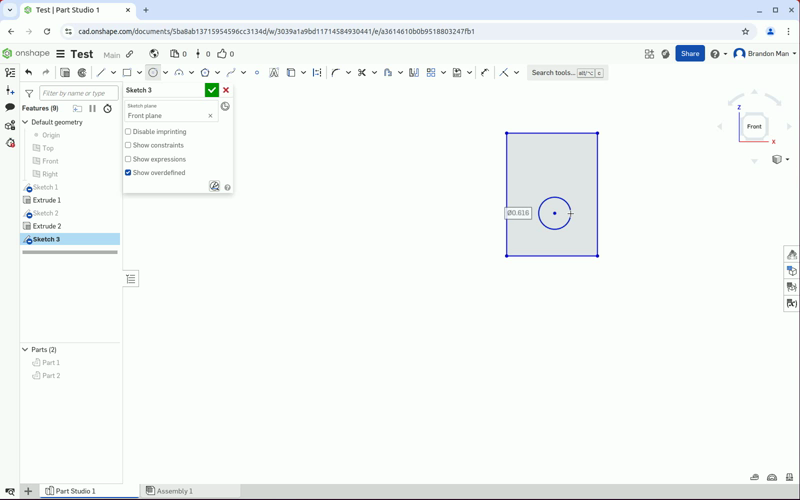
scroll(-6)
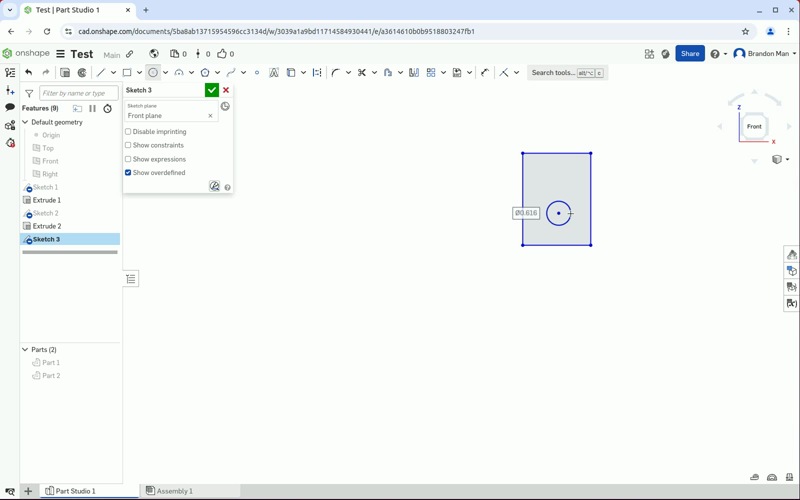
scroll(-6)
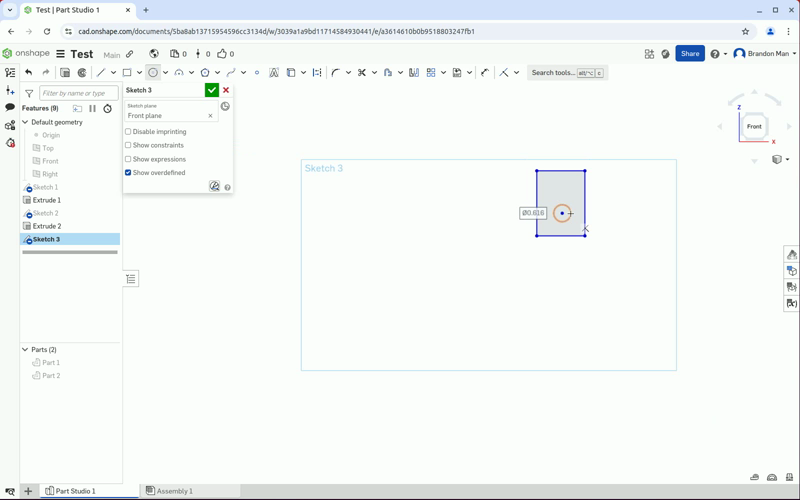
scroll(-6)
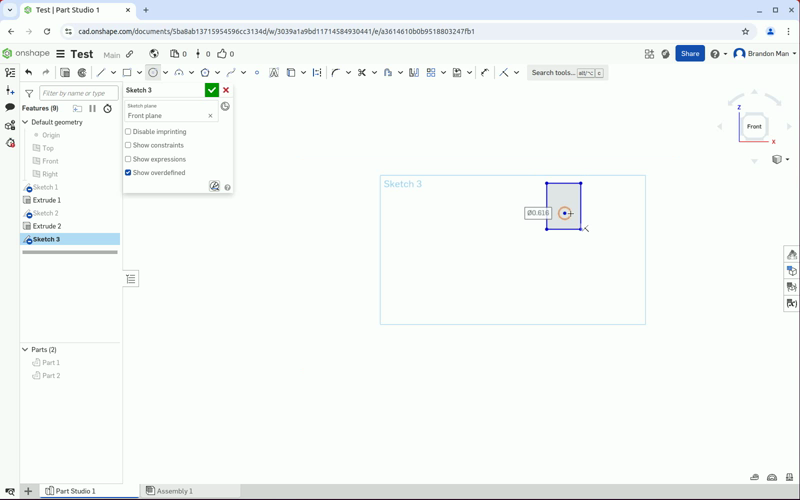
scroll(-6)
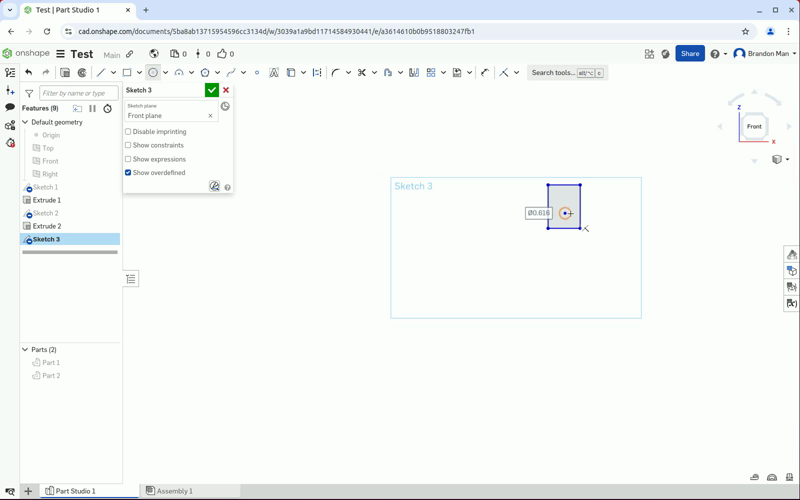
scroll(-6)
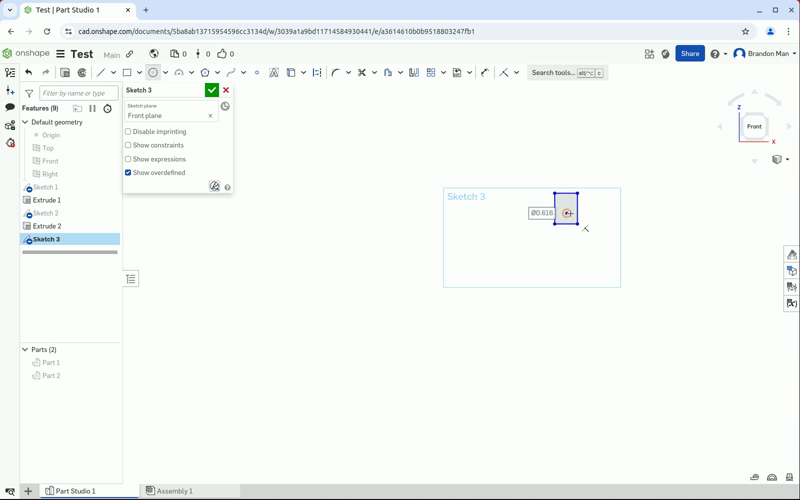
scroll(-6)
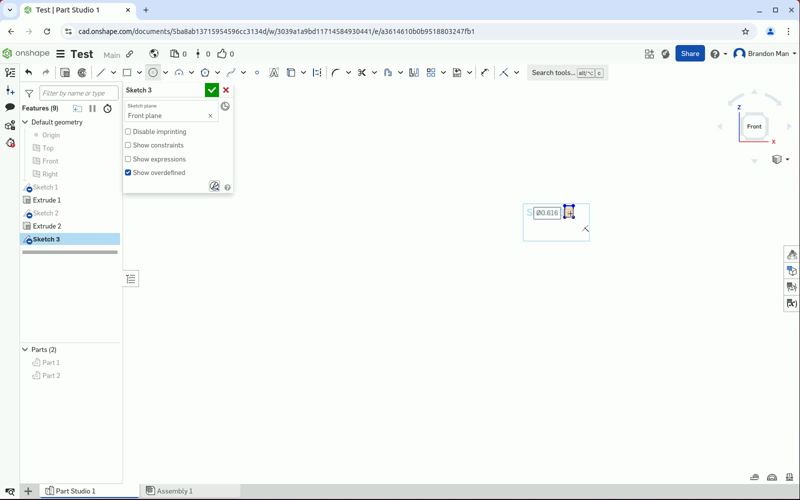
key(esc)
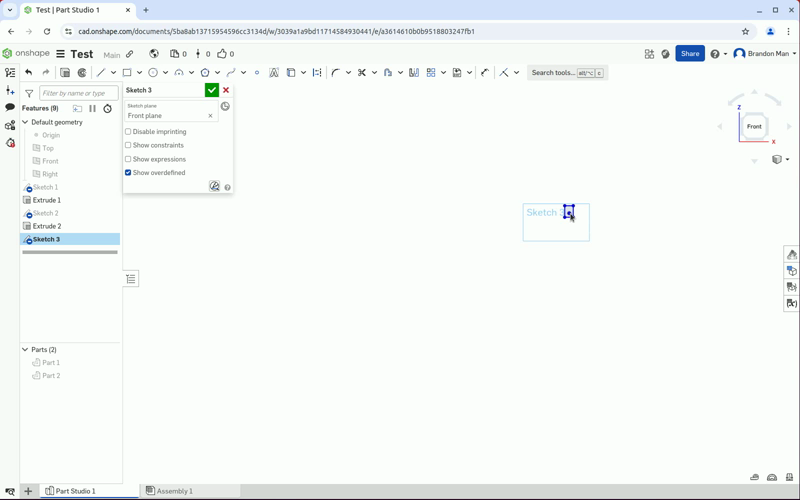
key(c)
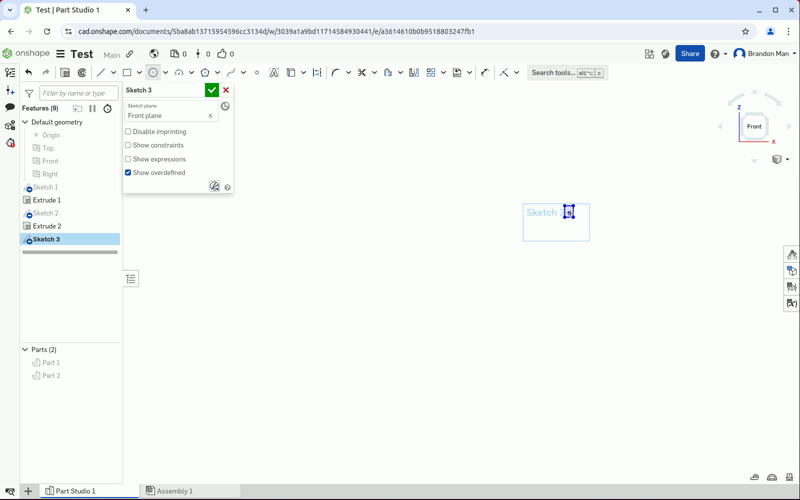
key_down(shift)
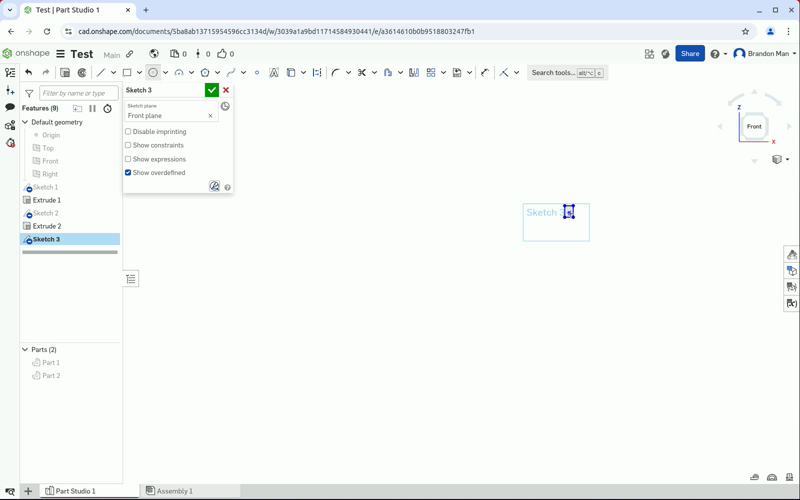
mouse_move(569, 208)
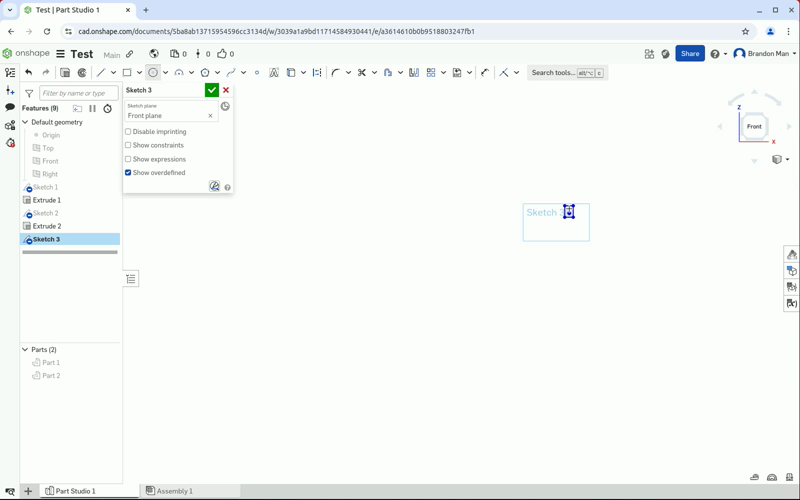
click(569, 208)
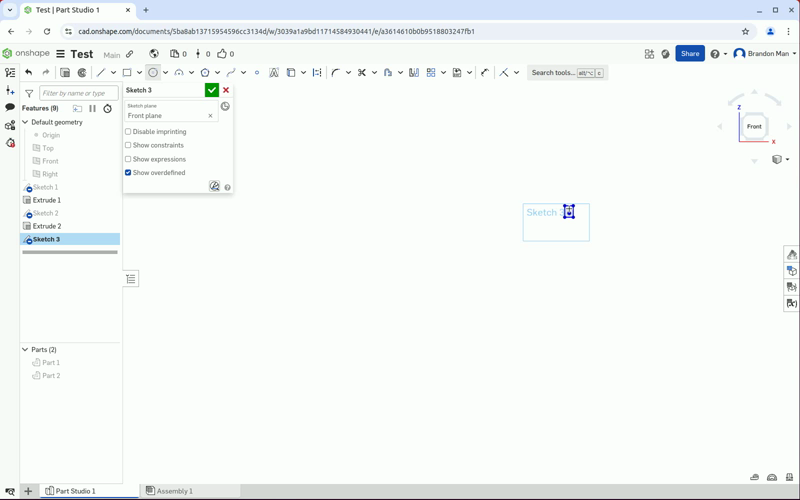
key_up(shift)
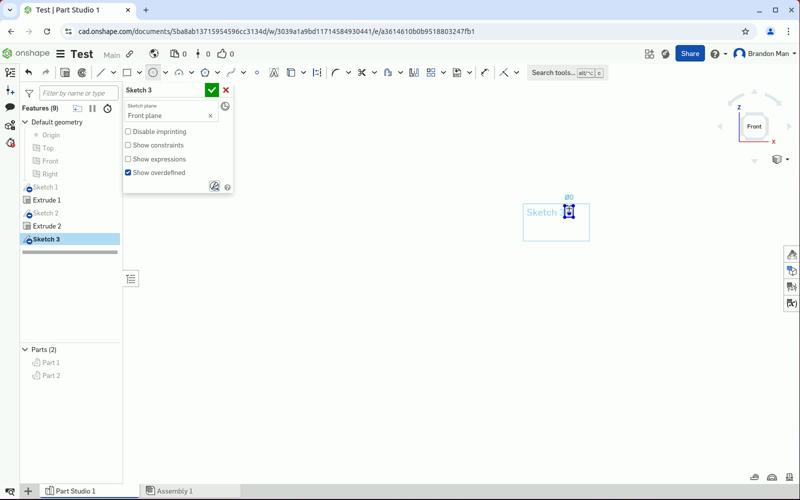
mouse_move(570, 208)
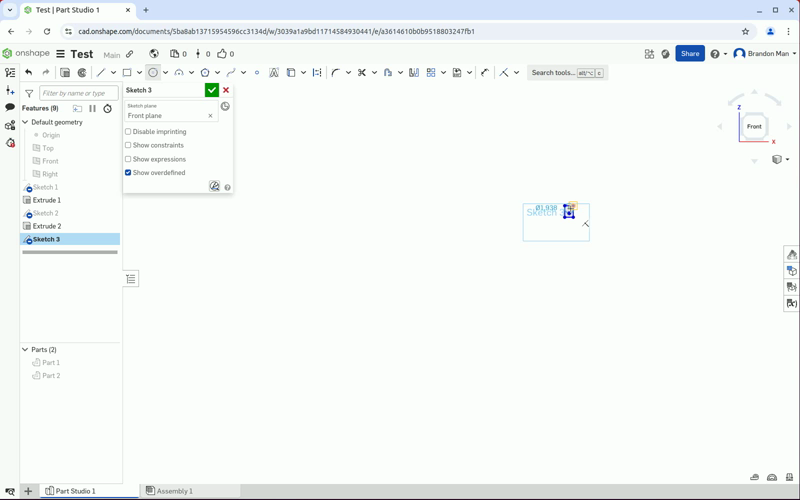
scroll(6)
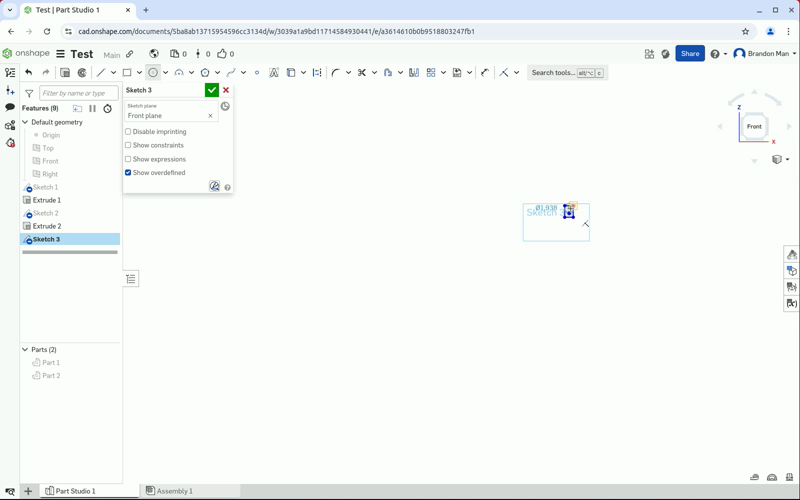
scroll(6)
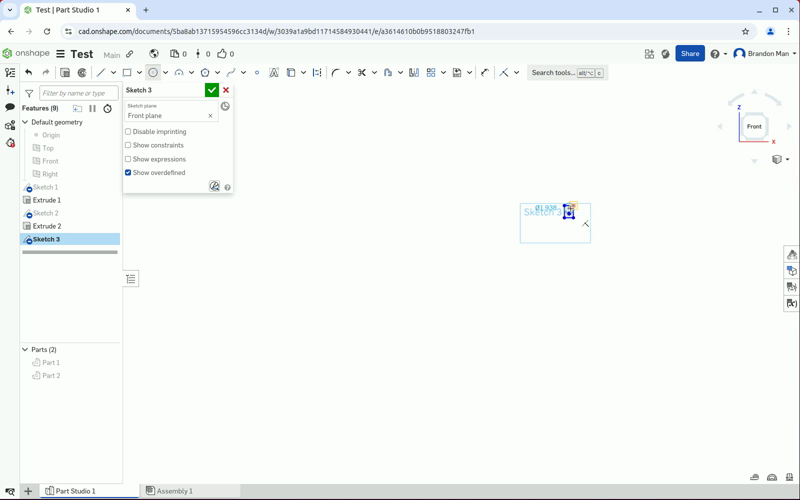
scroll(6)
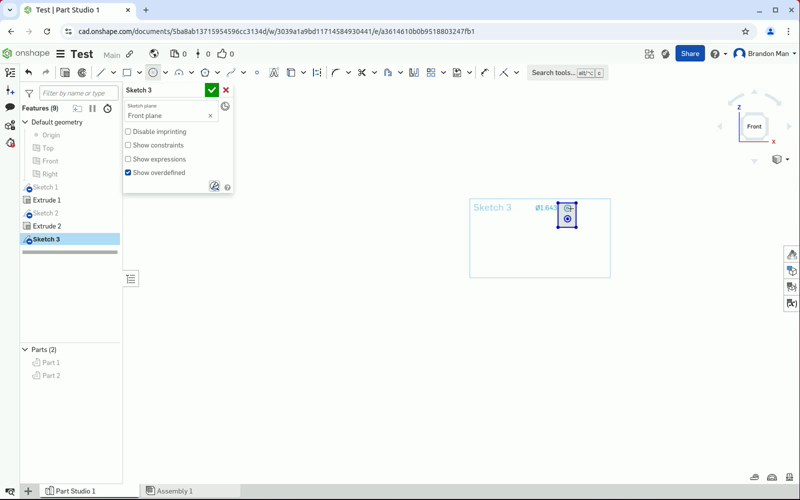
scroll(6)
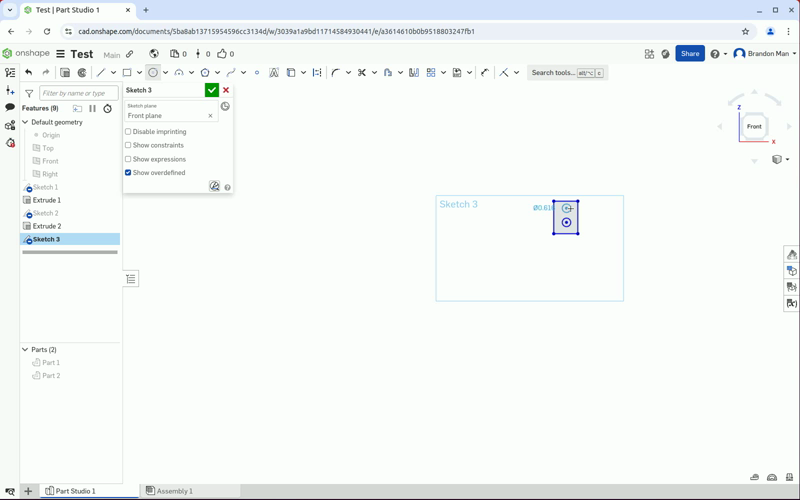
scroll(6)
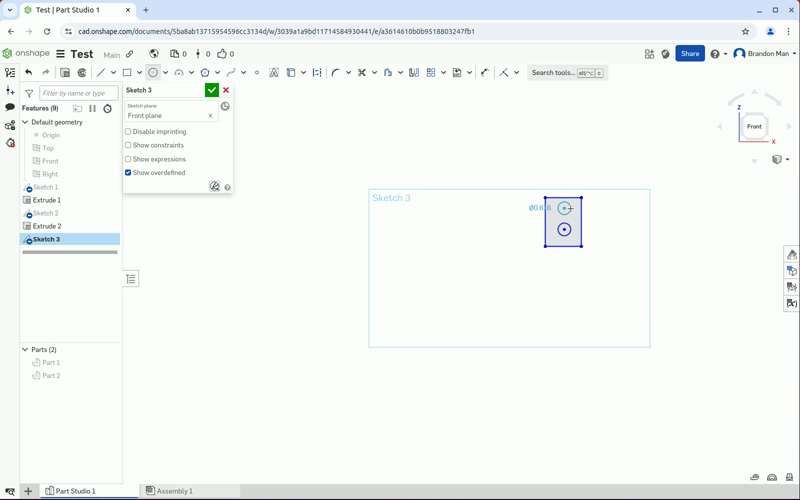
scroll(6)
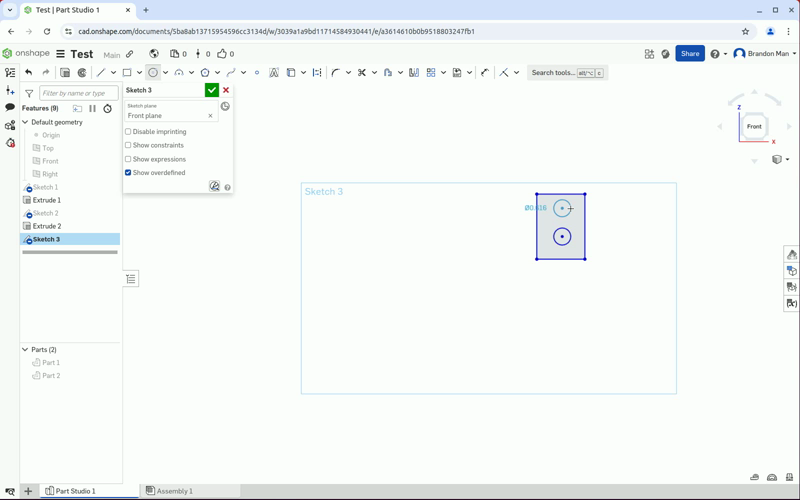
scroll(6)
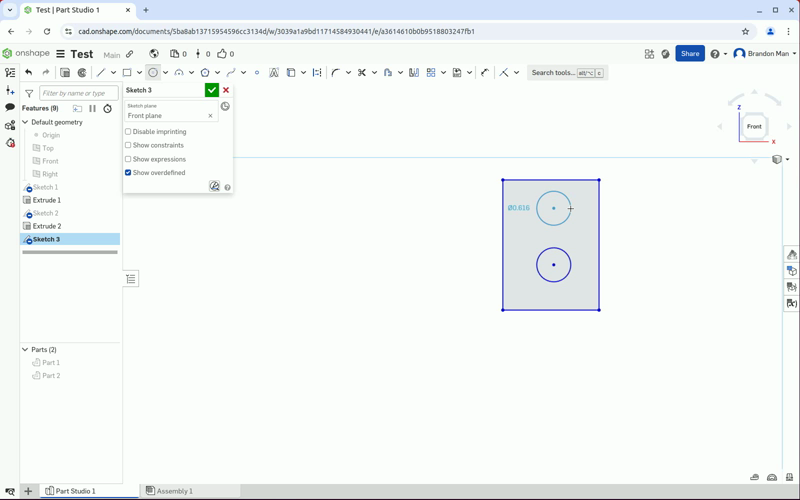
click(570, 208)
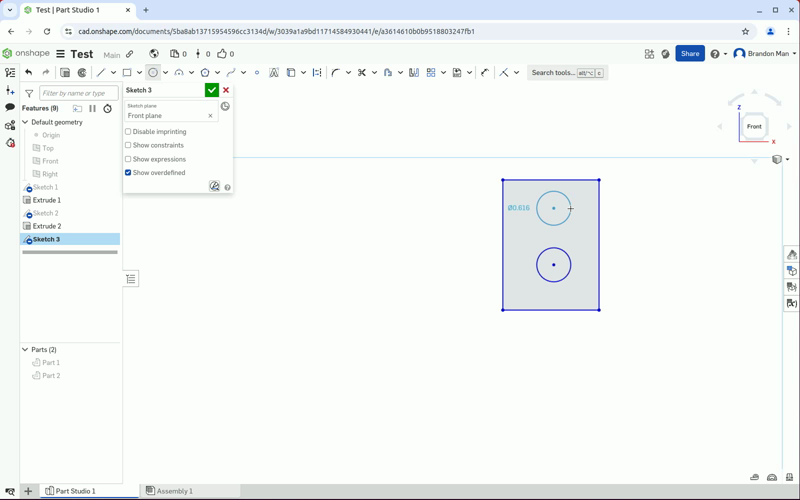
scroll(-6)
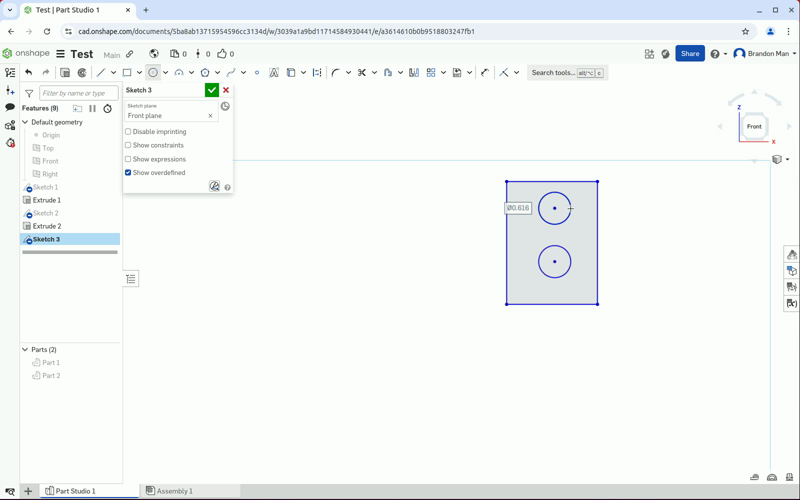
scroll(-6)
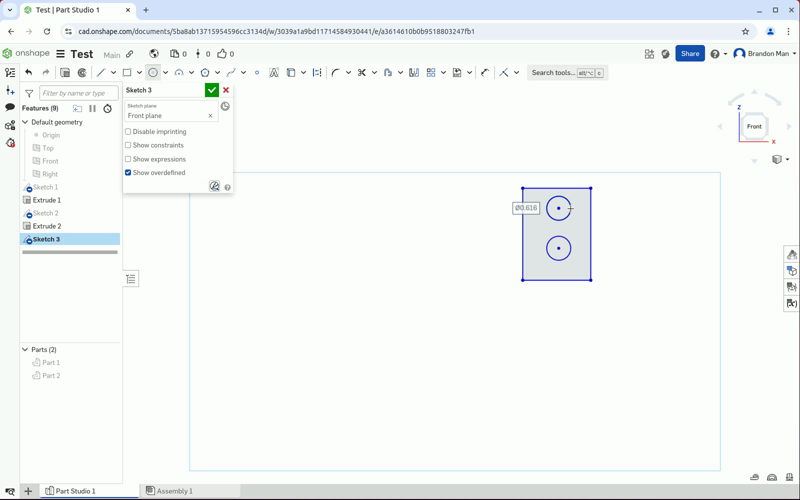
scroll(-6)
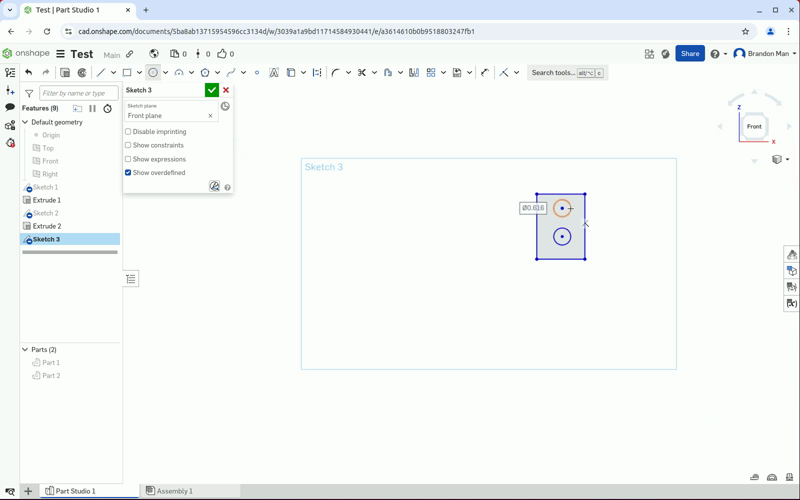
scroll(-6)
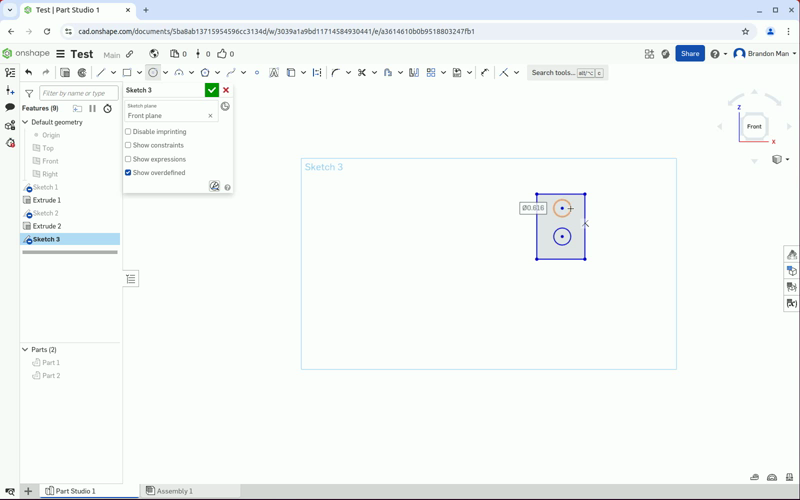
scroll(-6)
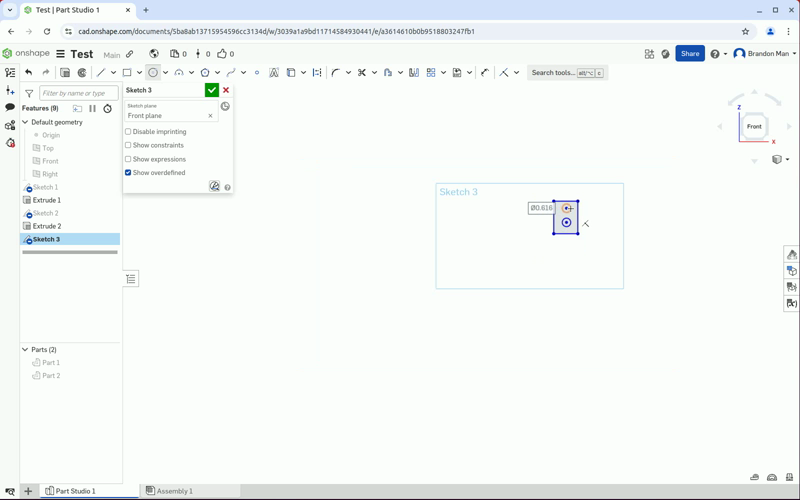
scroll(-6)
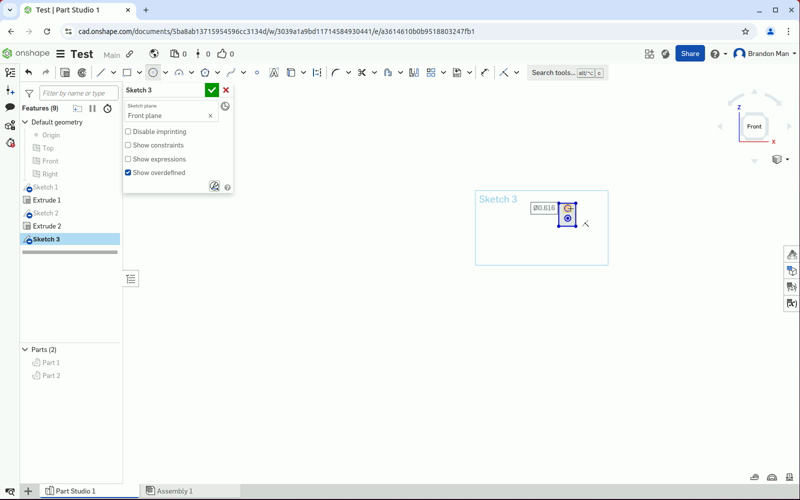
scroll(-6)
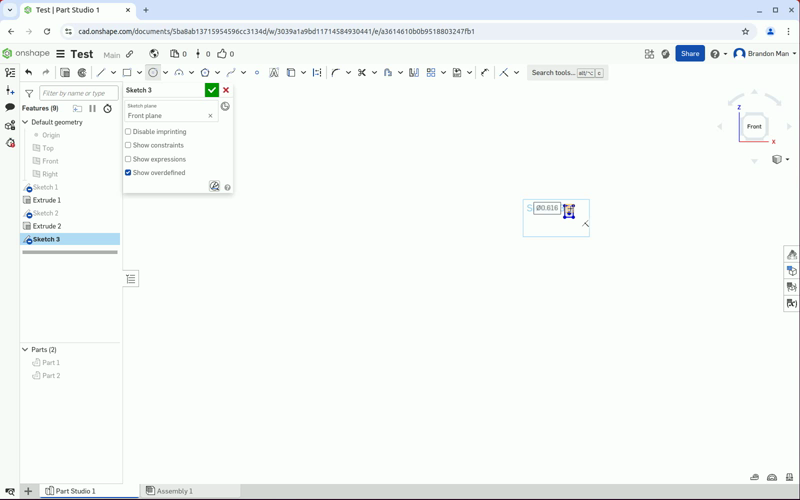
key(esc)
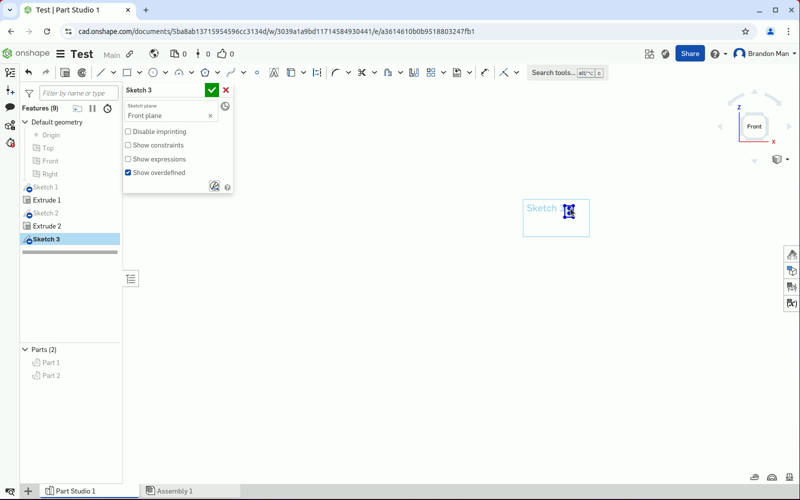
mouse_move(566, 208)
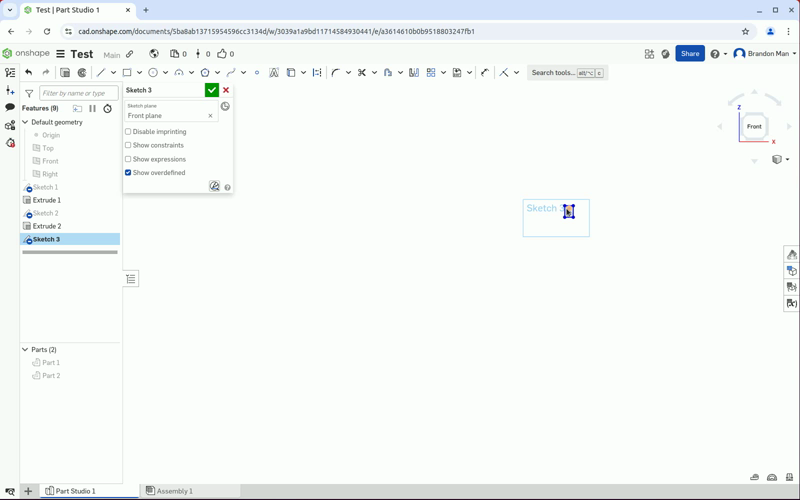
scroll(6)
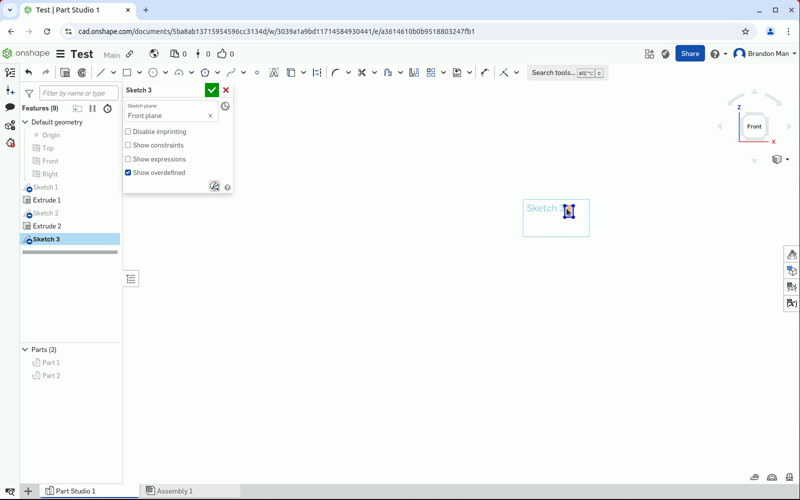
scroll(6)
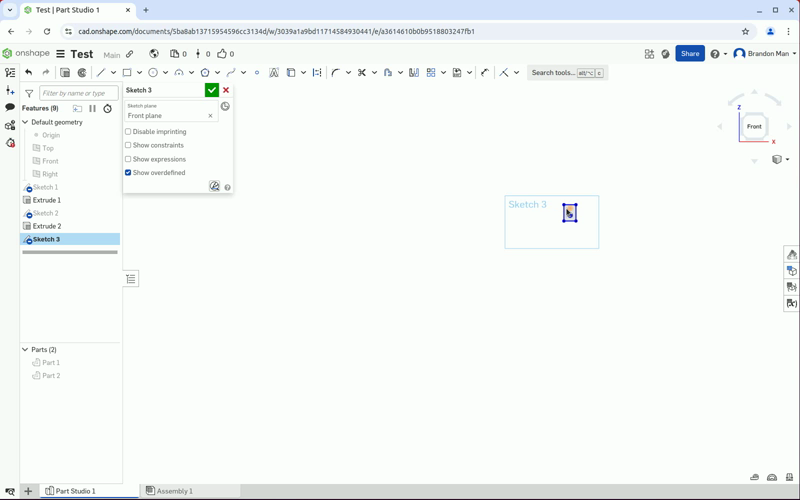
scroll(6)
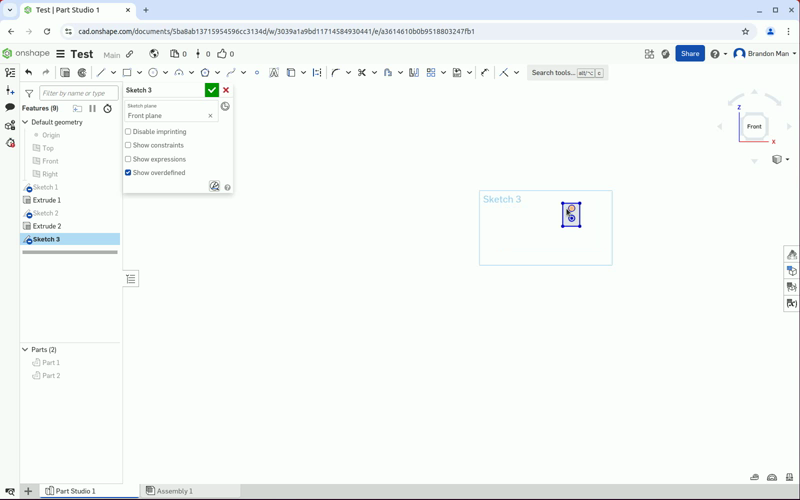
scroll(6)
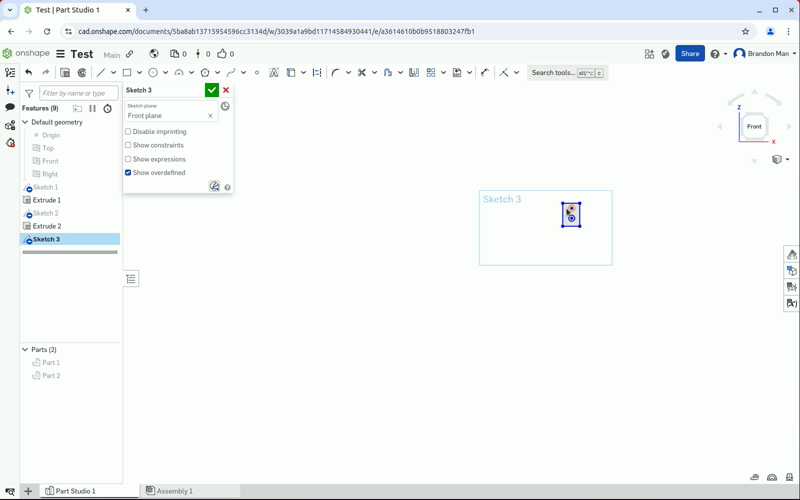
scroll(6)
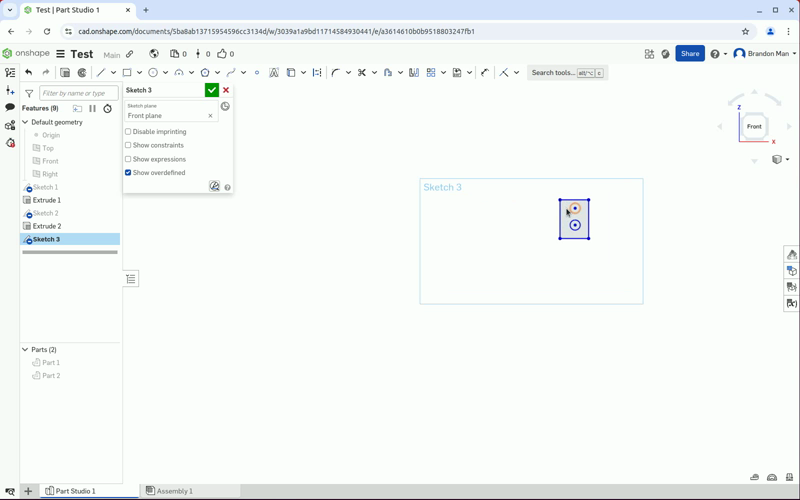
scroll(6)
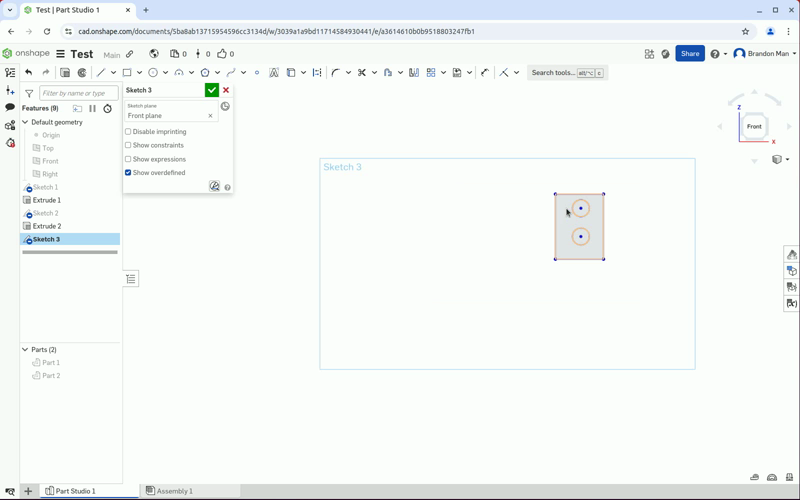
scroll(6)
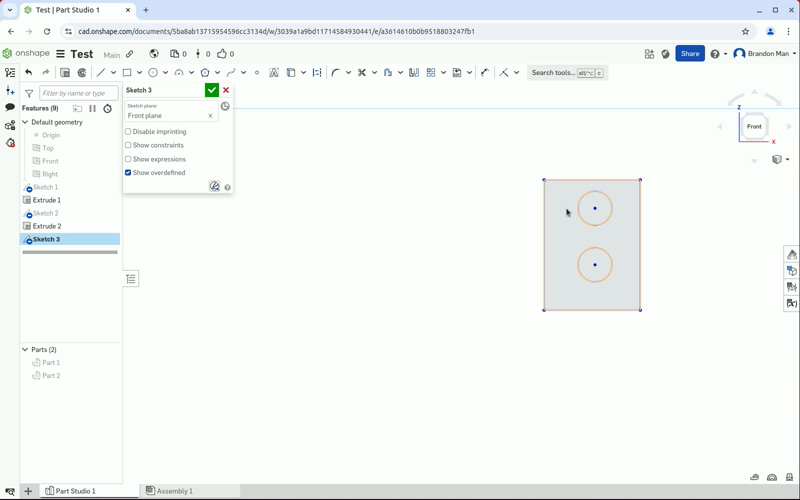
click(566, 208)
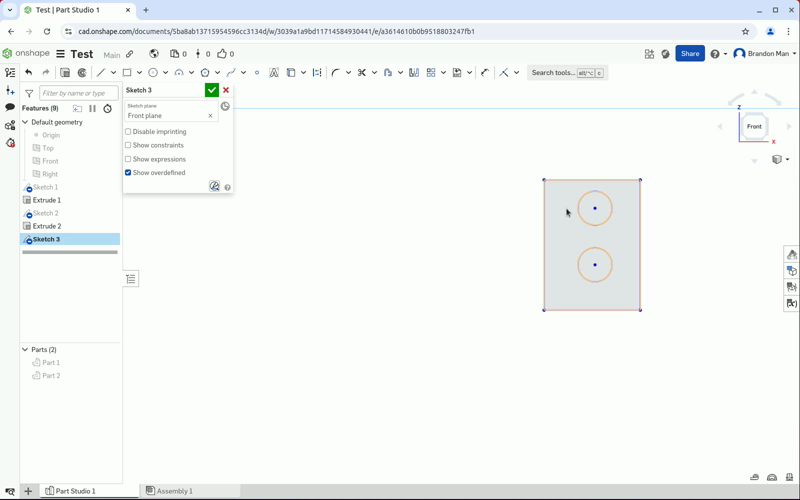
scroll(-6)
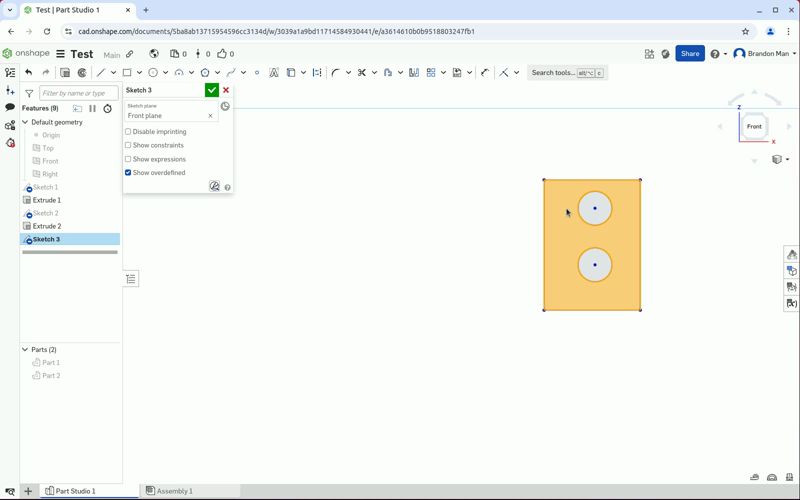
scroll(-6)
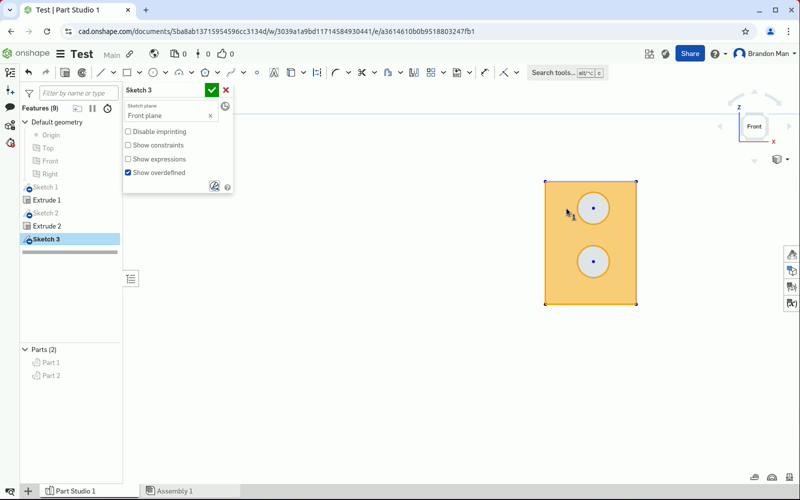
scroll(-6)
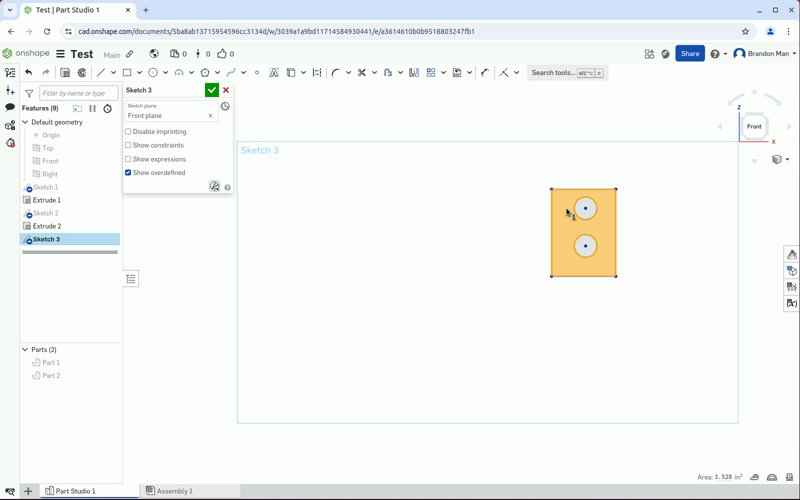
scroll(-6)
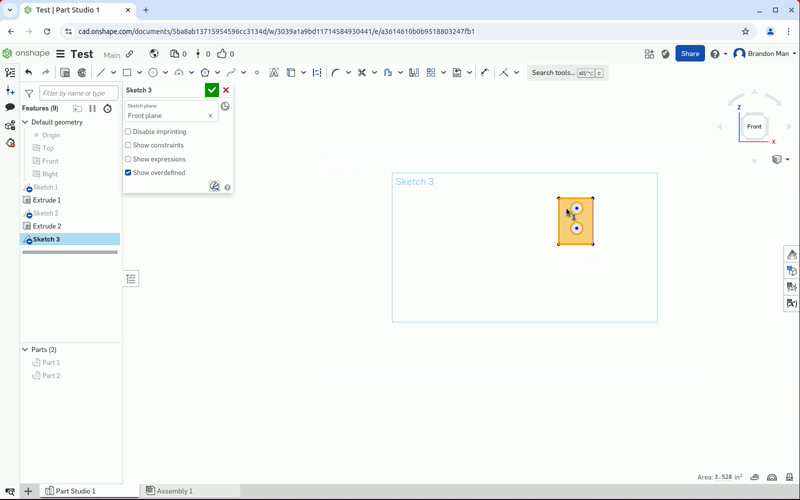
scroll(-6)
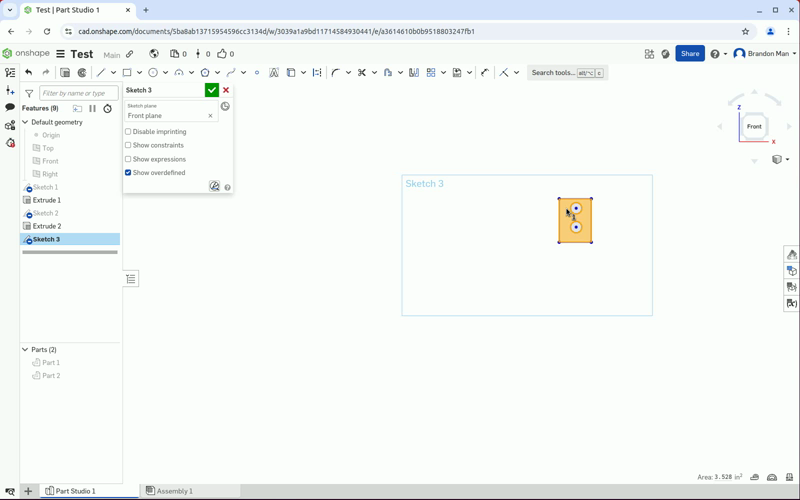
scroll(-6)
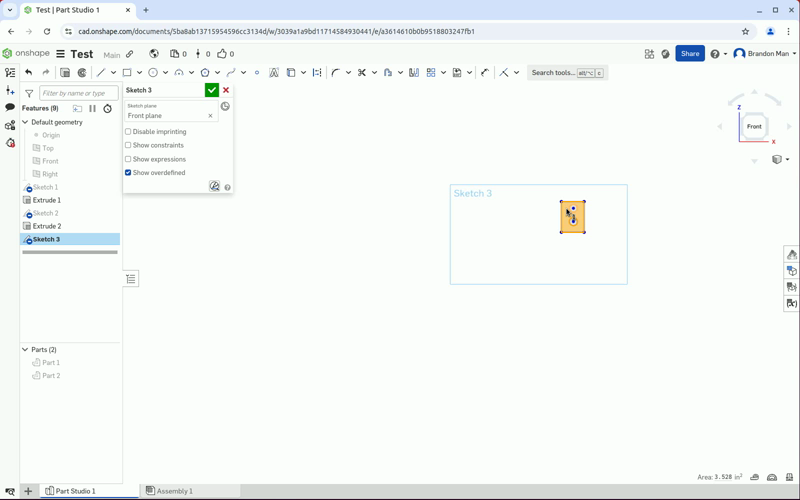
scroll(-6)
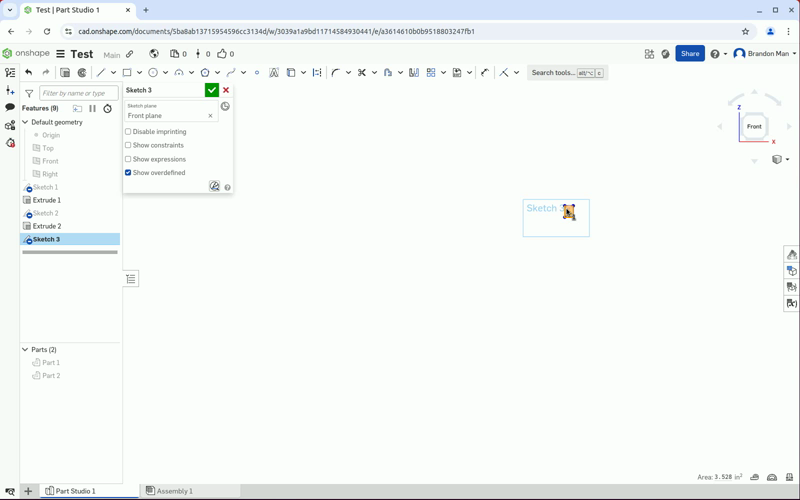
mouse_move(73, 352)
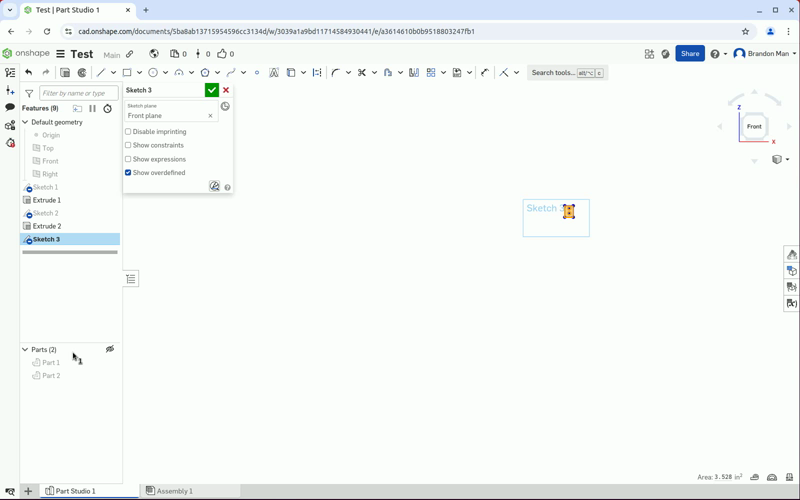
key(shift+y)
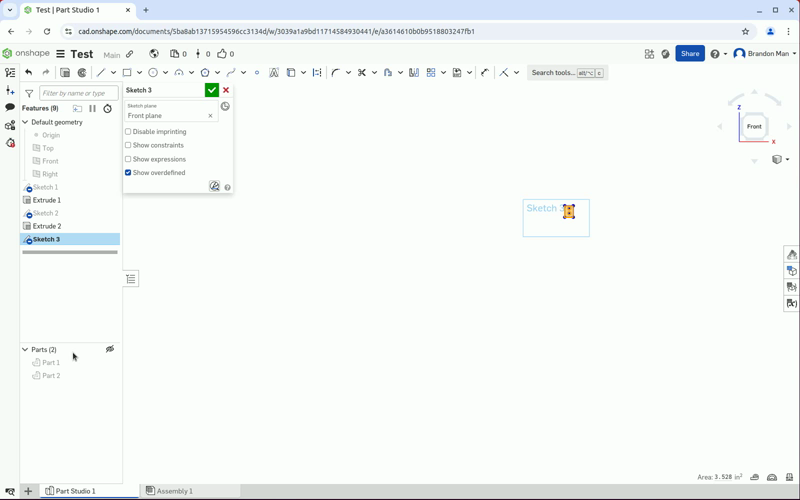
key(shift+e)
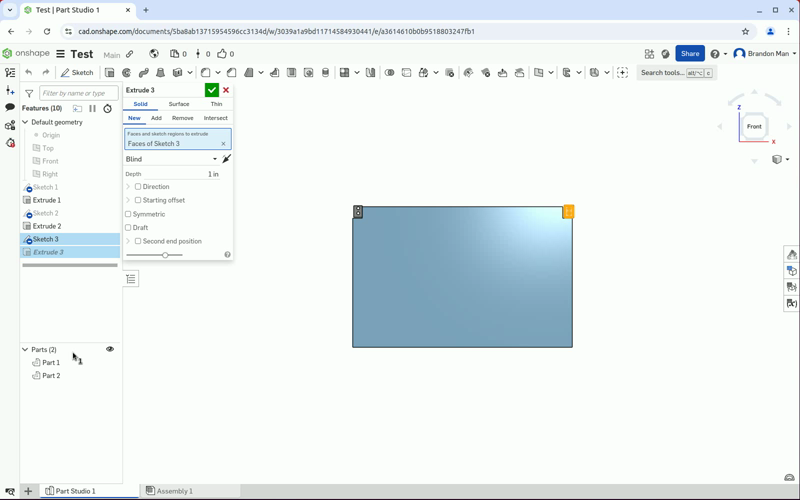
mouse_move(143, 106)
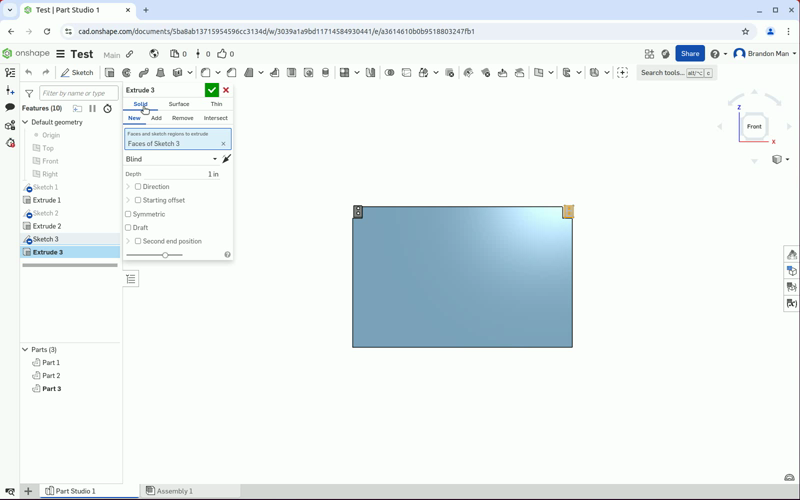
click(143, 106)
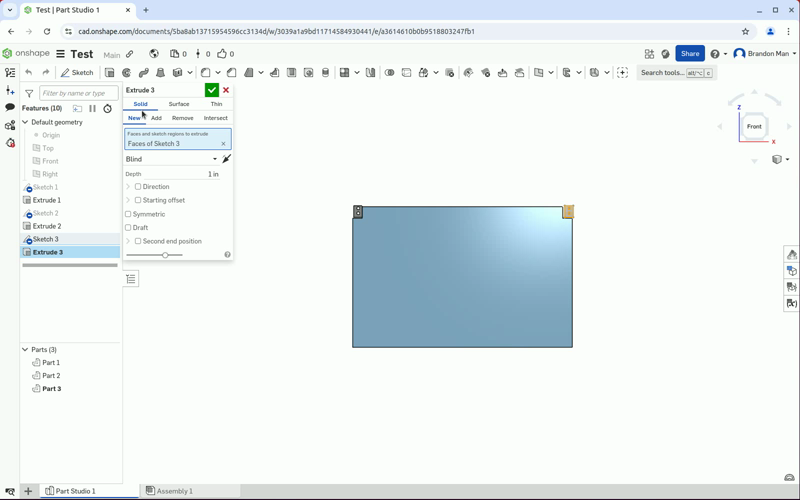
mouse_move(137, 120)
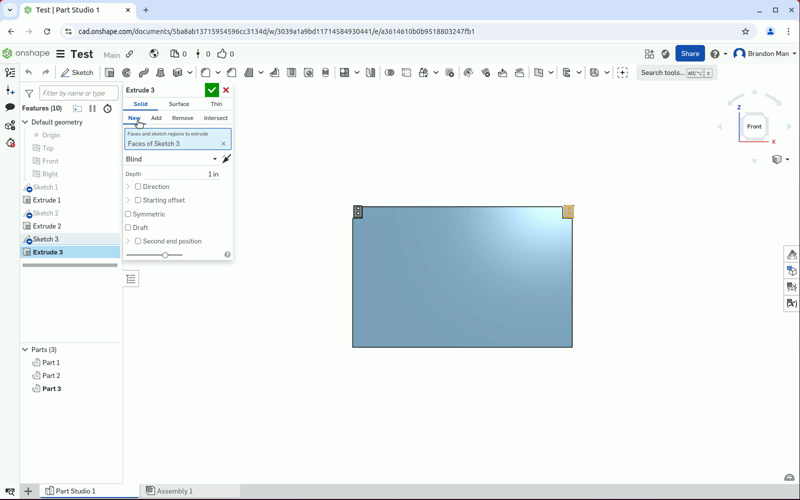
click(137, 120)
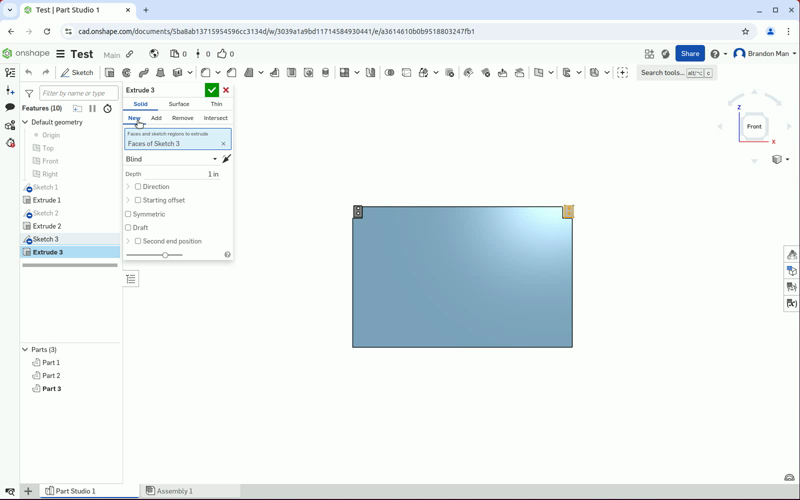
key(tab, 4)
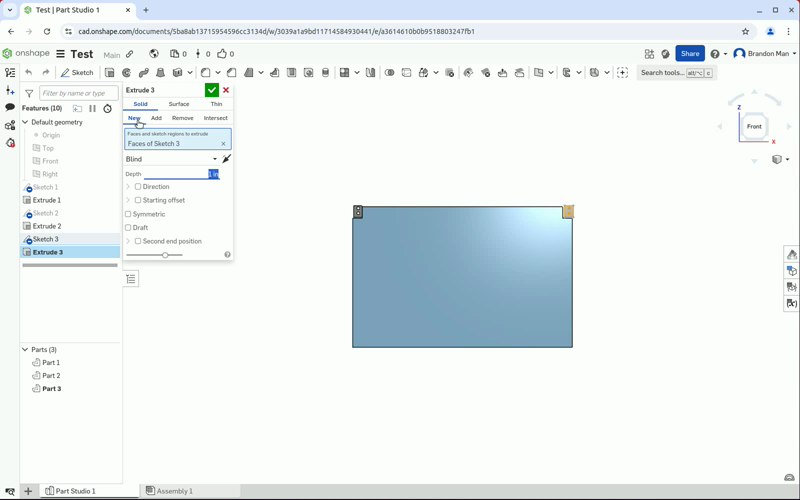
text(0.241)
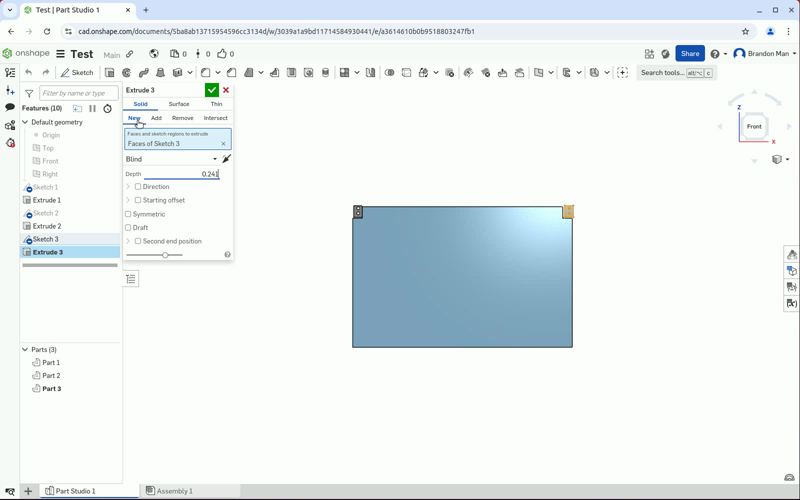
key(enter)
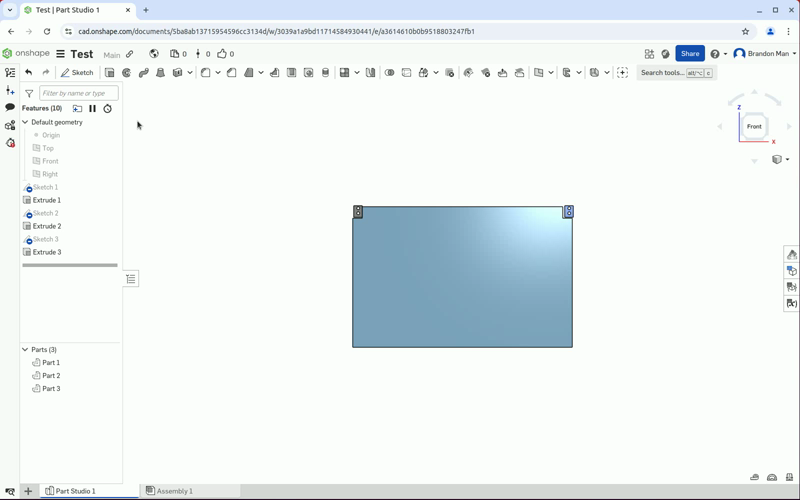
key(shift+h)
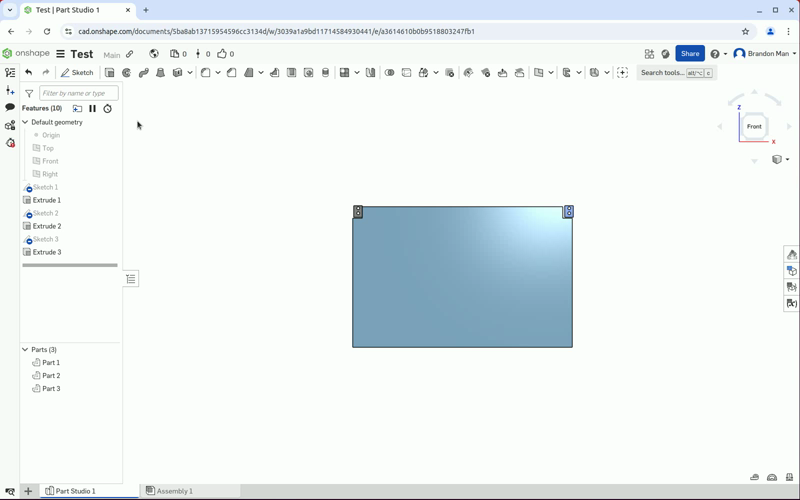
key(shift+h)
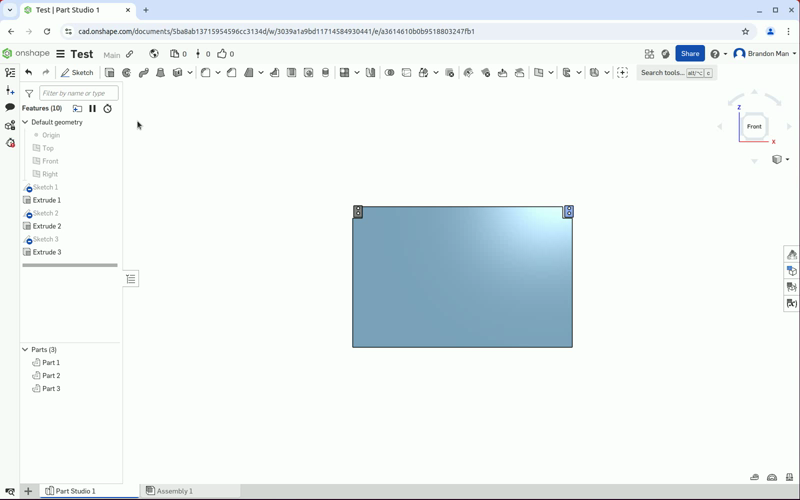
mouse_move(73, 189)
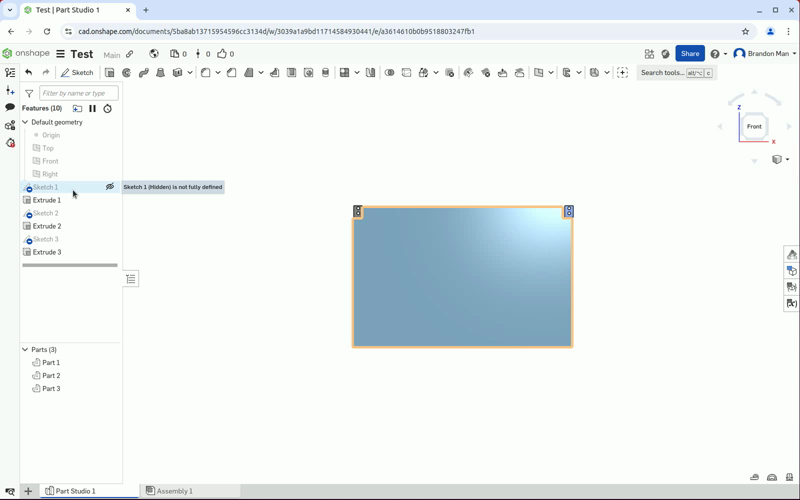
click(73, 189)
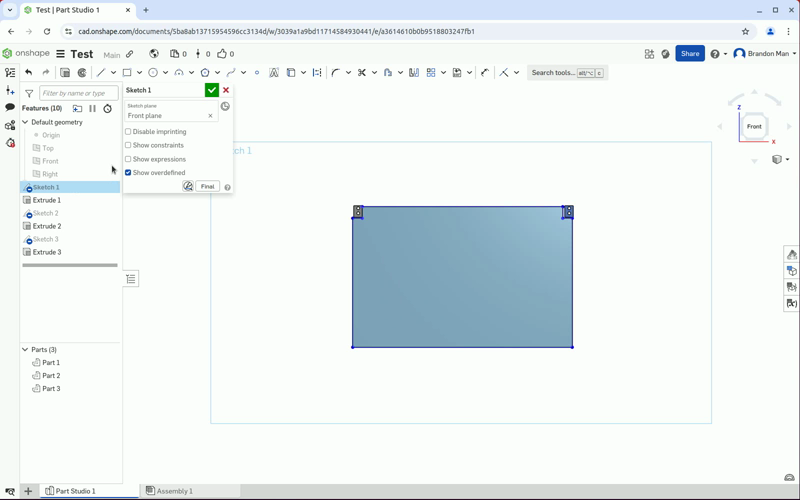
mouse_move(229, 92)
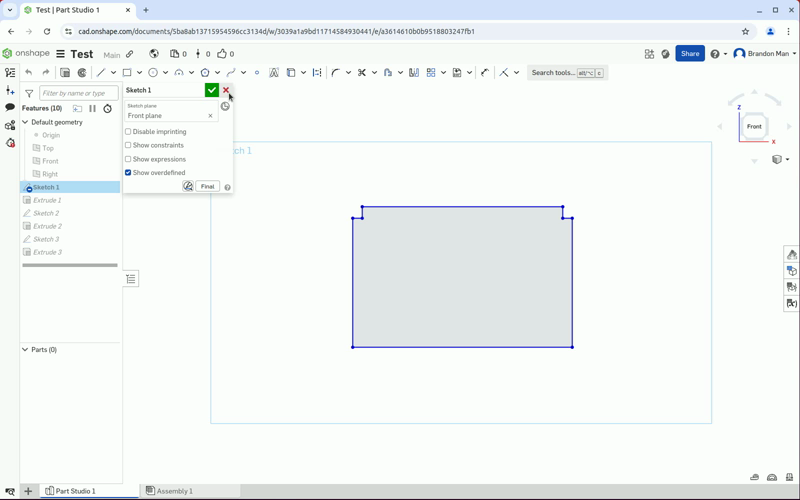
click(229, 92)
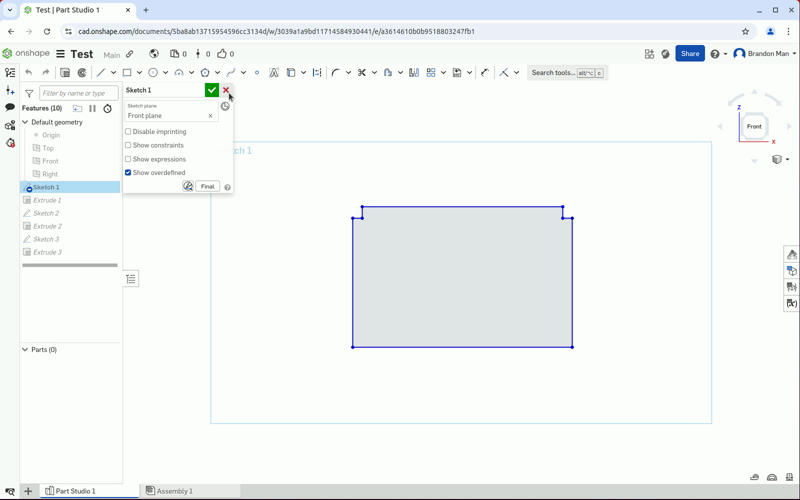
key(shift+s)
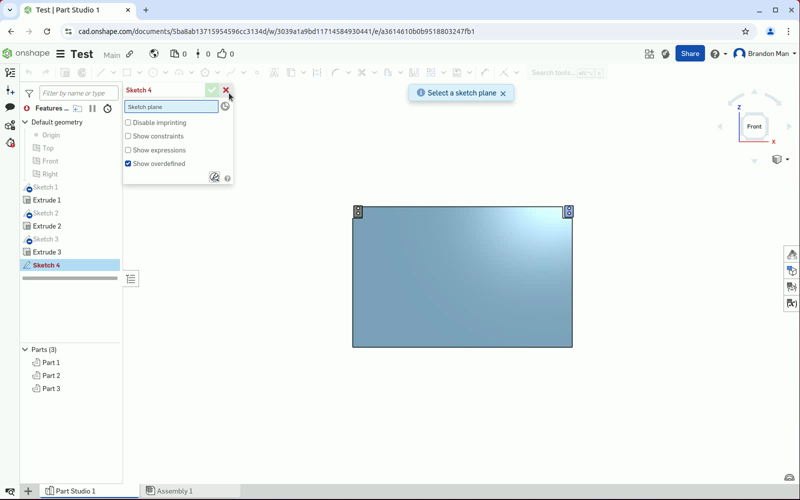
mouse_move(73, 163)
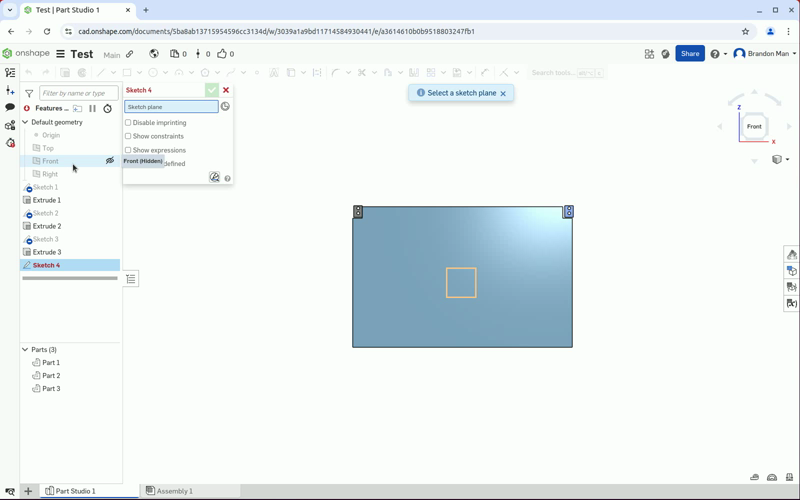
click(73, 163)
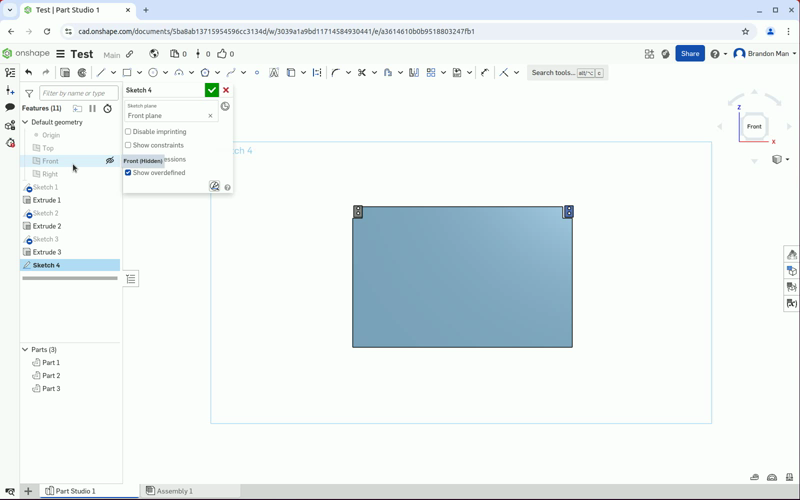
mouse_move(73, 352)
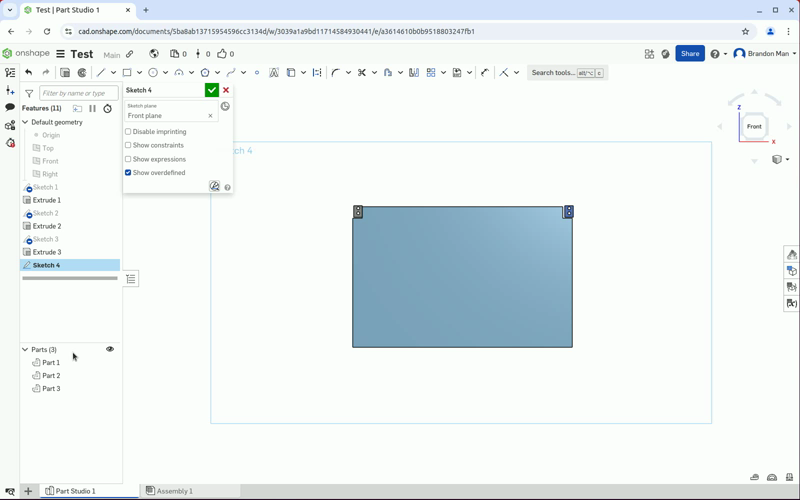
key(y)
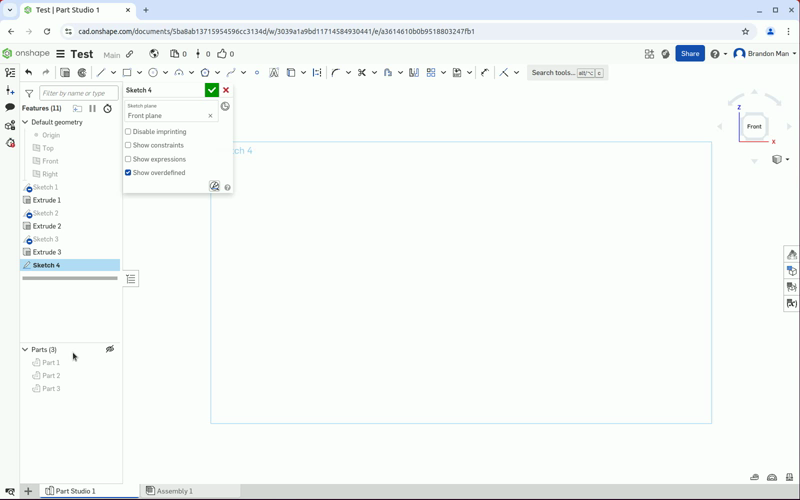
key(l)
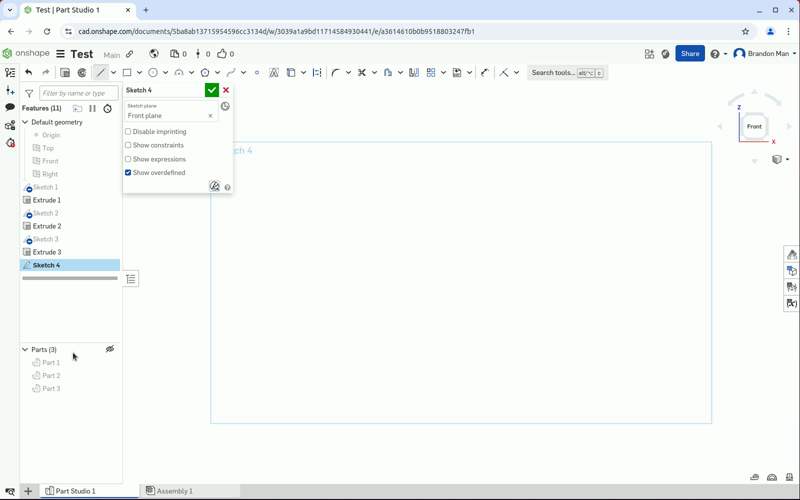
key_down(shift)
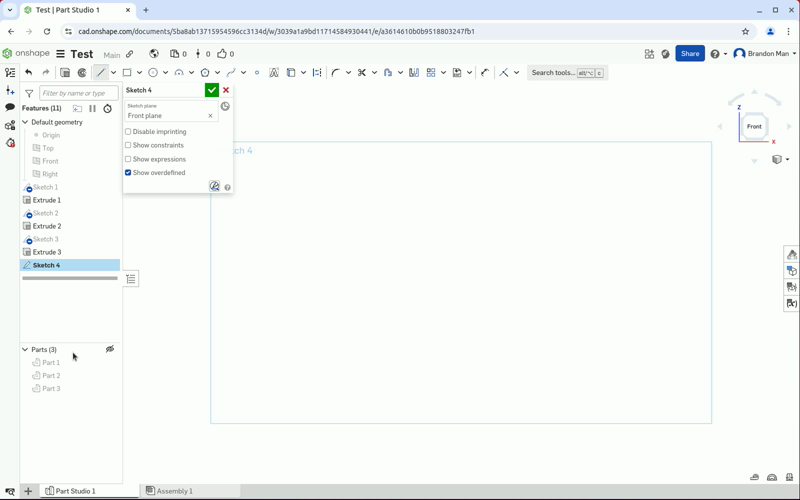
mouse_move(353, 217)
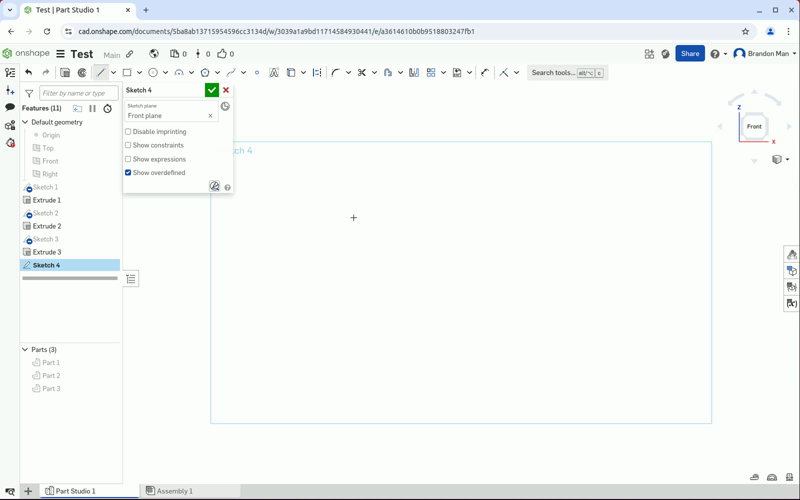
click(353, 217)
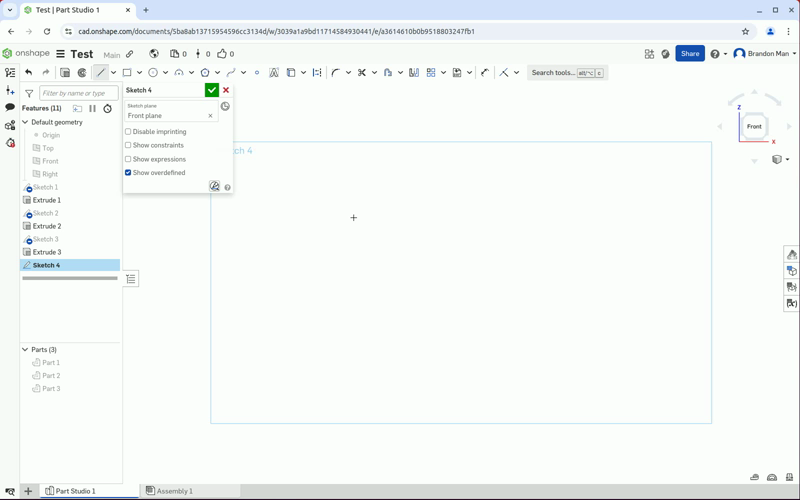
key_up(shift)
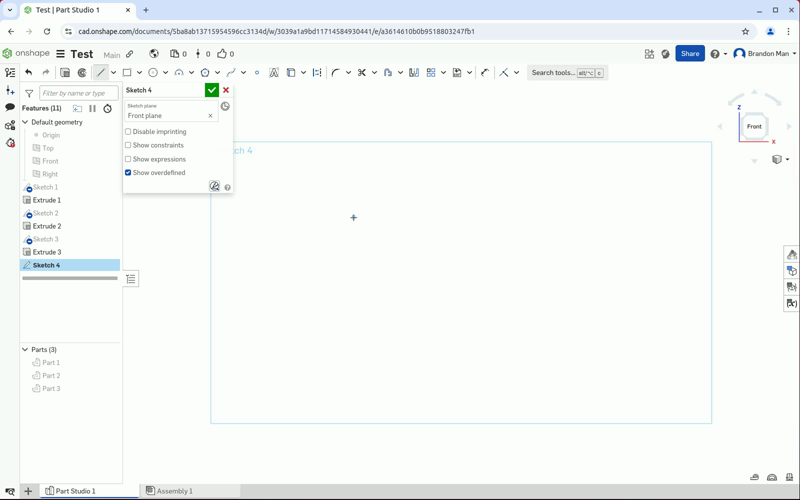
key_down(shift)
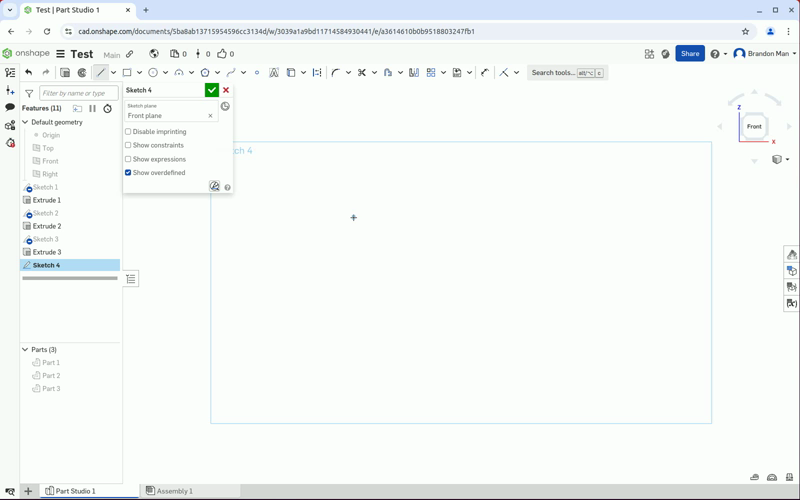
mouse_move(383, 217)
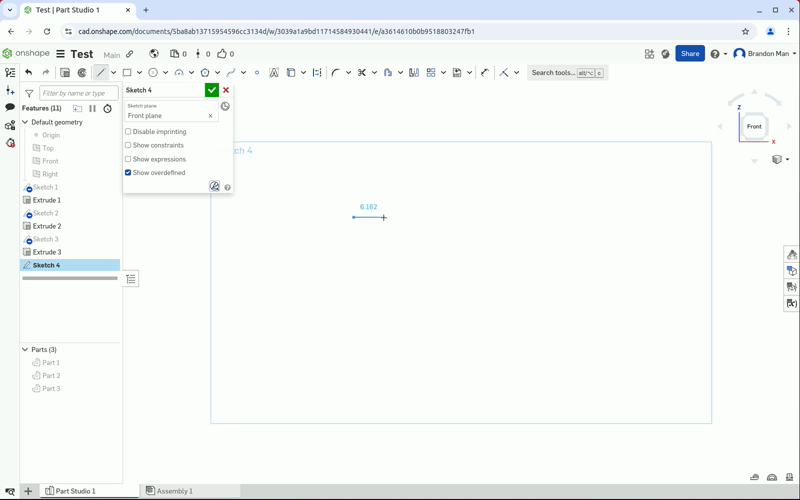
mouse_move(362, 217)
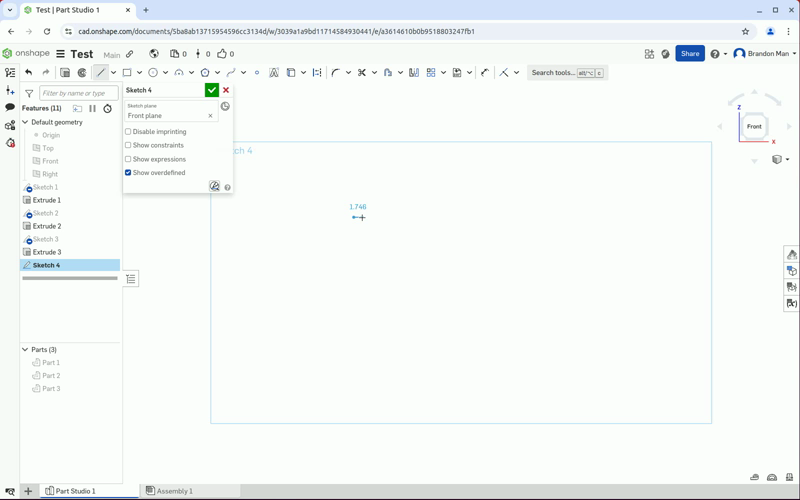
click(362, 217)
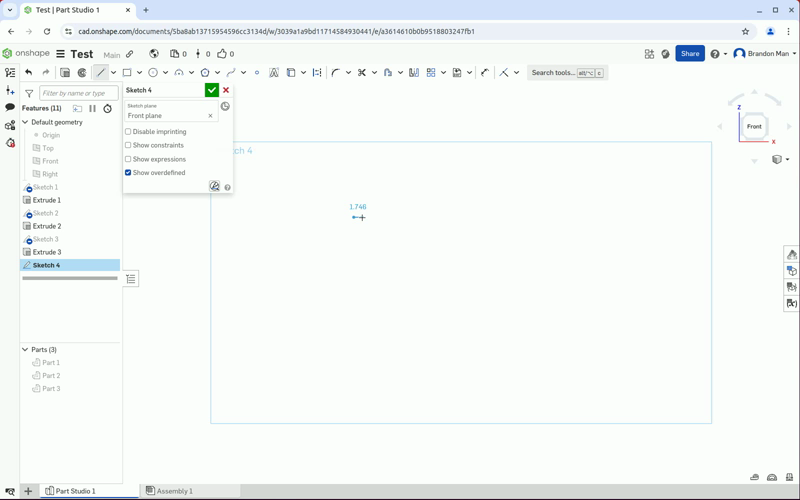
key_up(shift)
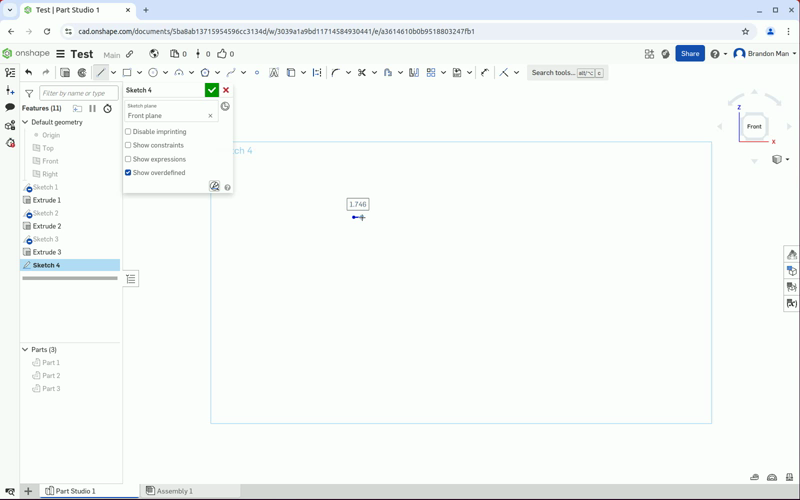
key_down(shift)
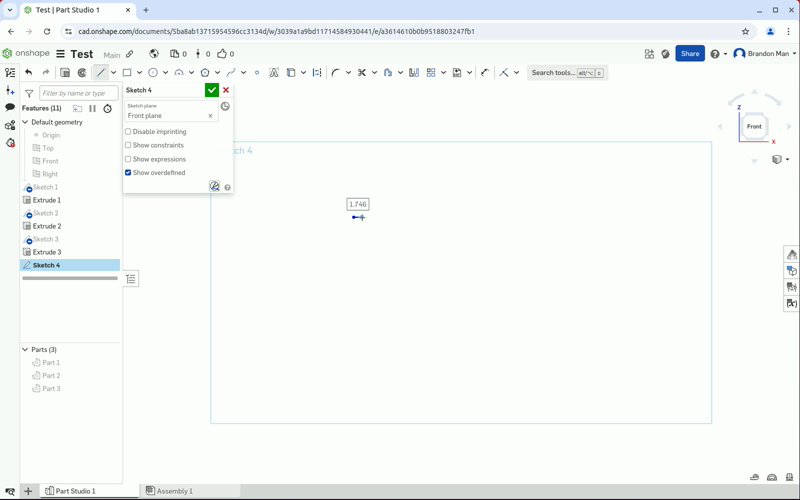
mouse_move(392, 217)
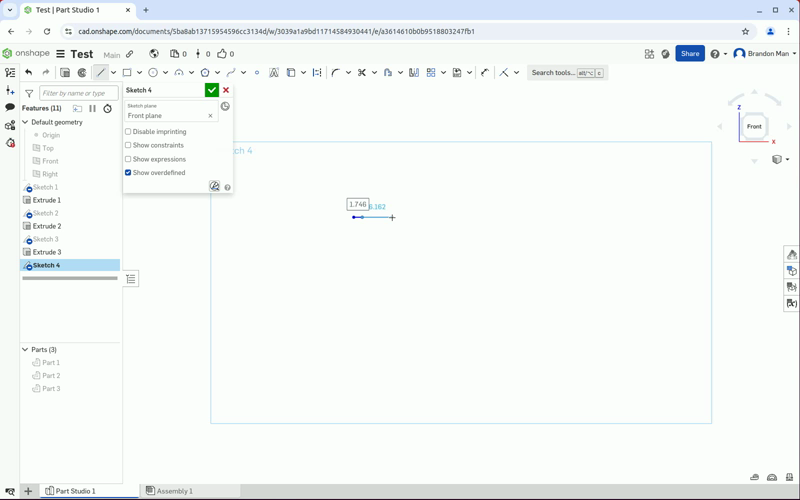
mouse_move(362, 205)
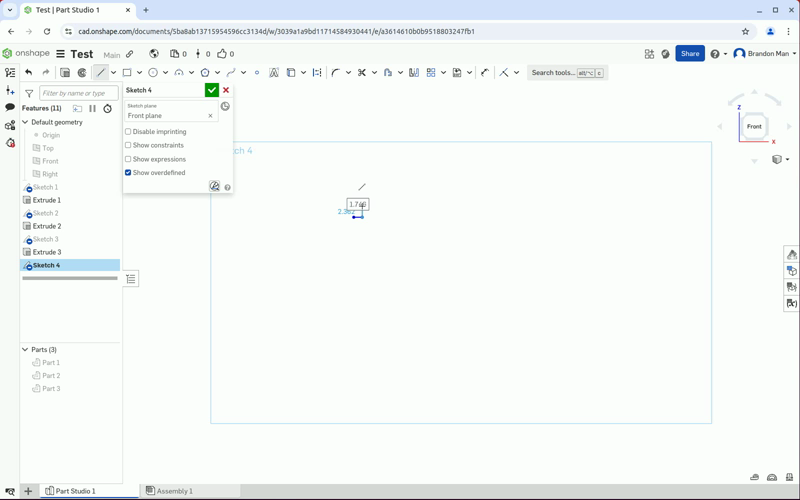
click(362, 205)
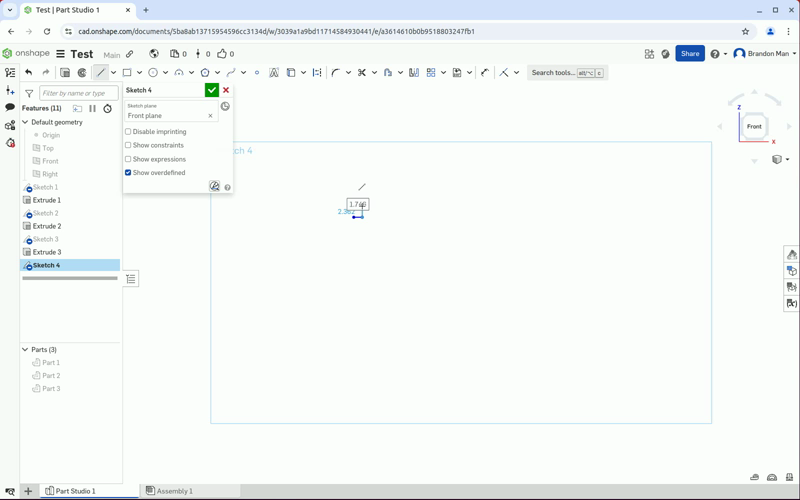
key_up(shift)
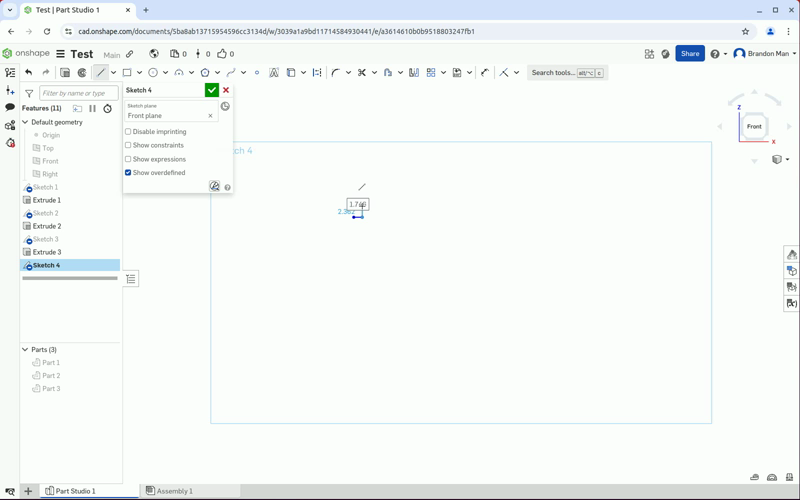
key_down(shift)
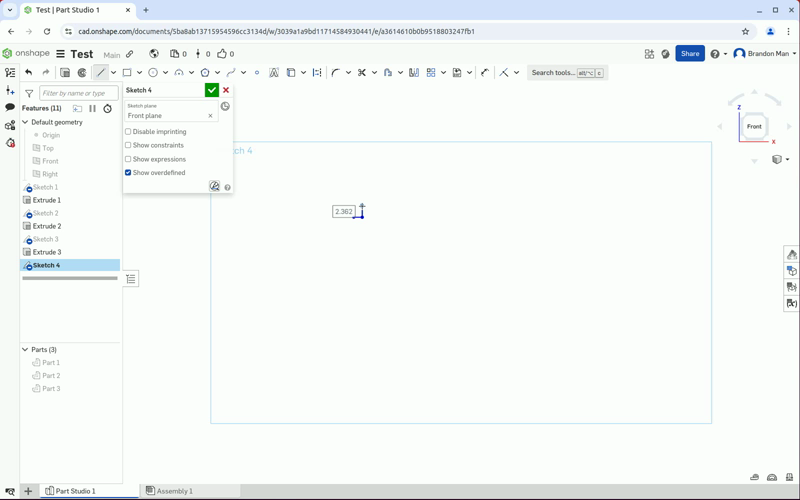
mouse_move(392, 205)
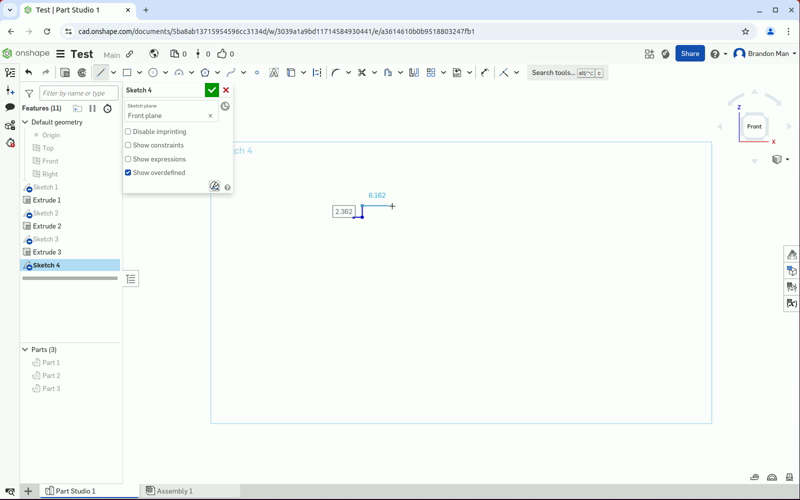
mouse_move(353, 205)
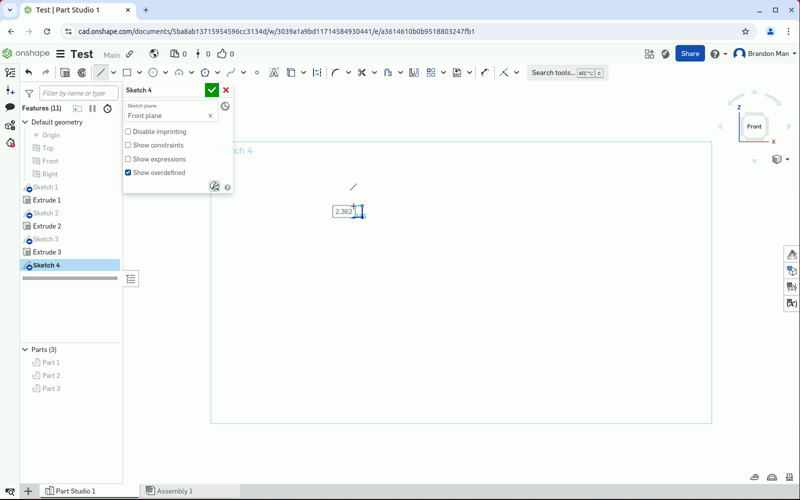
click(353, 205)
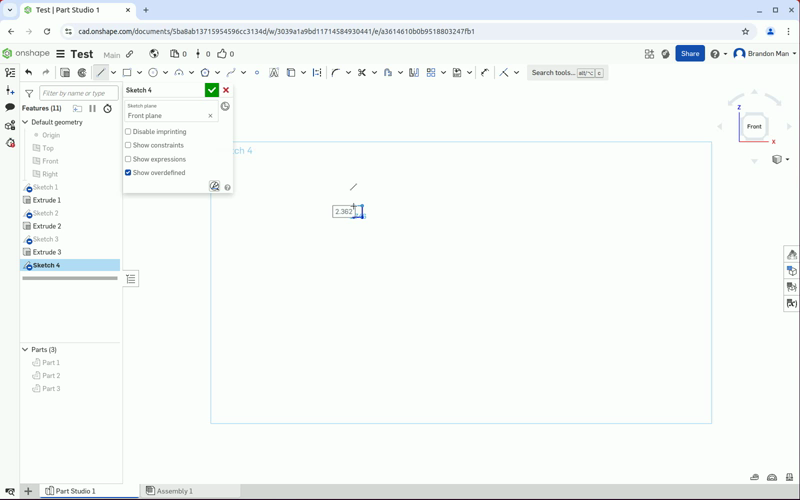
key_up(shift)
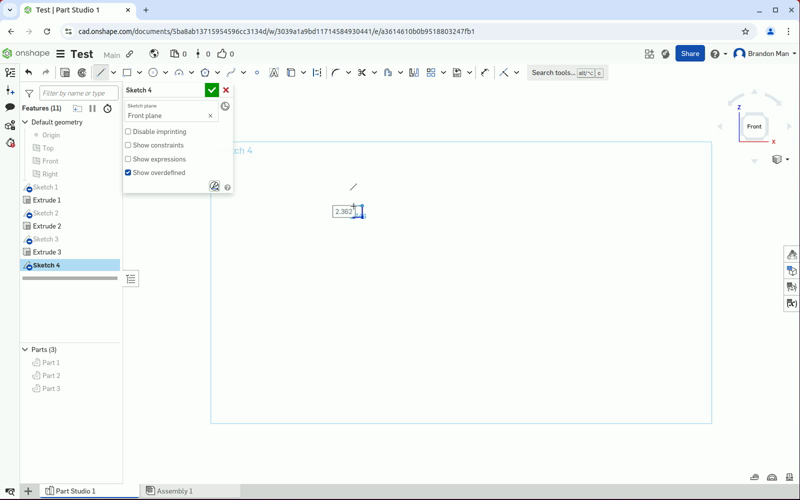
mouse_move(383, 205)
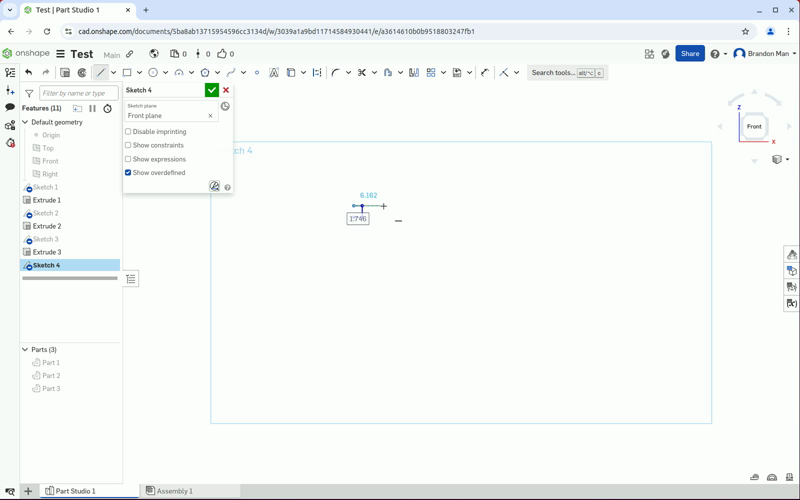
key_down(shift)
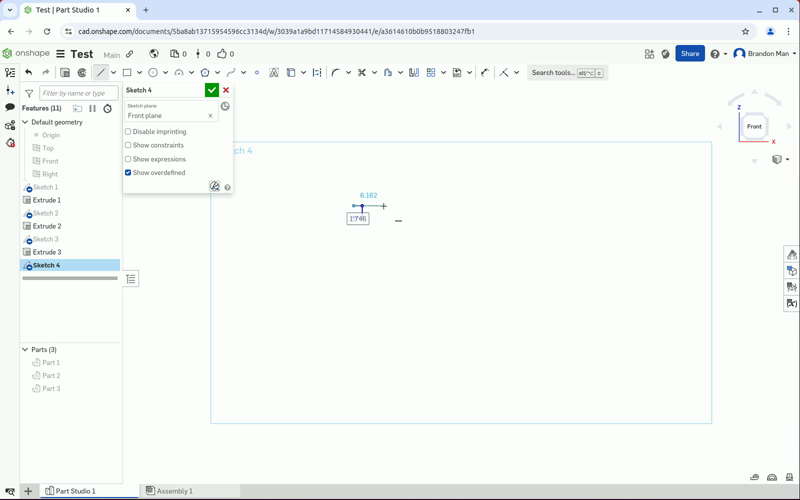
mouse_move(353, 217)
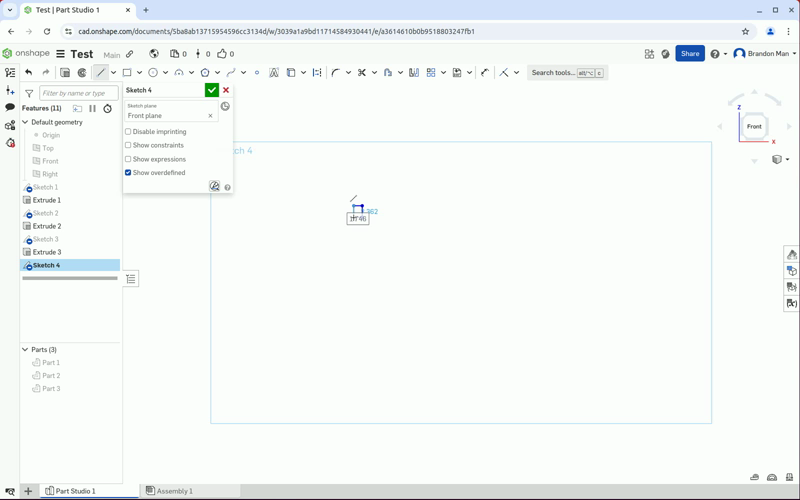
key_up(shift)
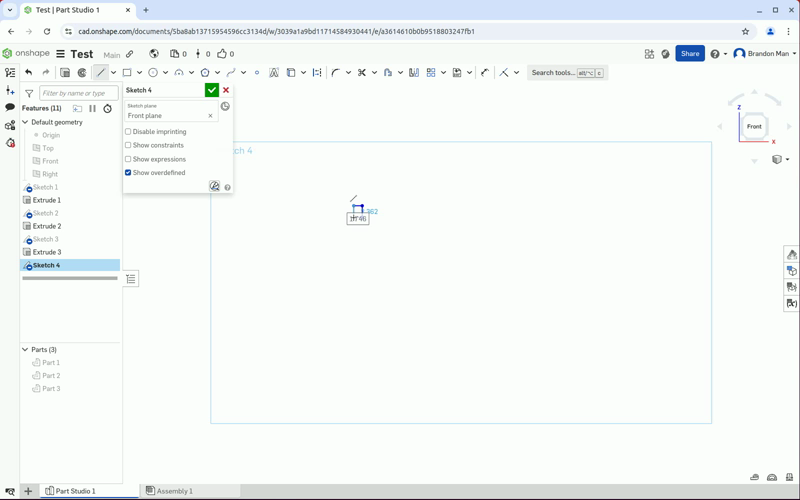
click(353, 217)
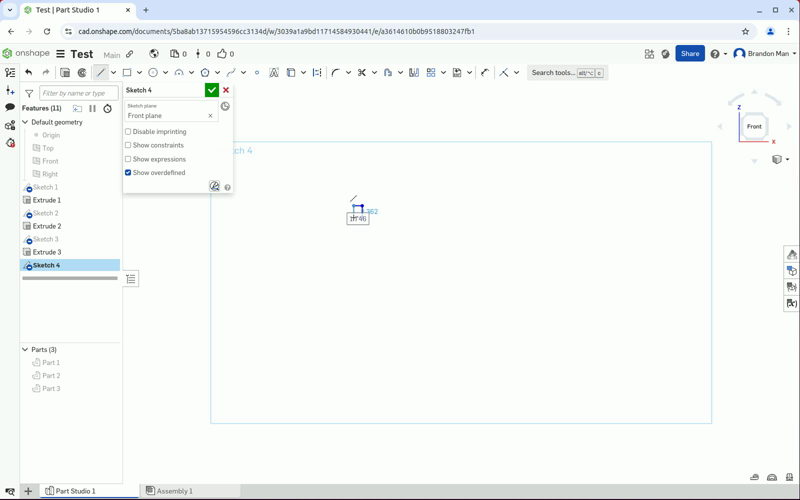
key(esc)
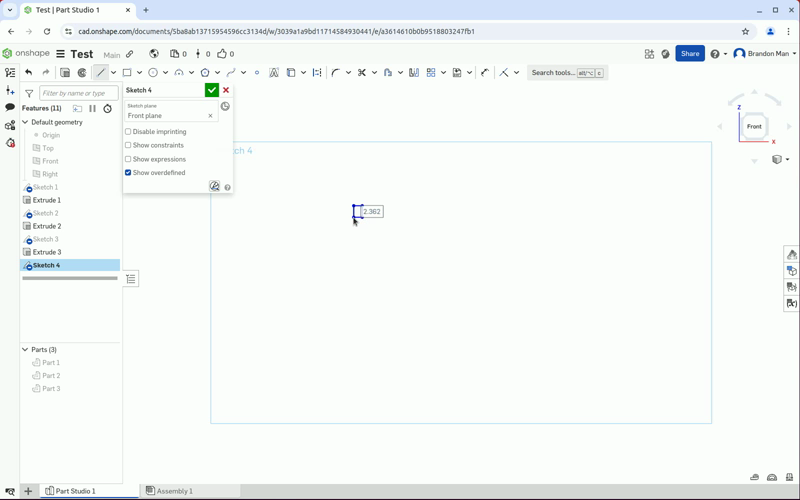
key(c)
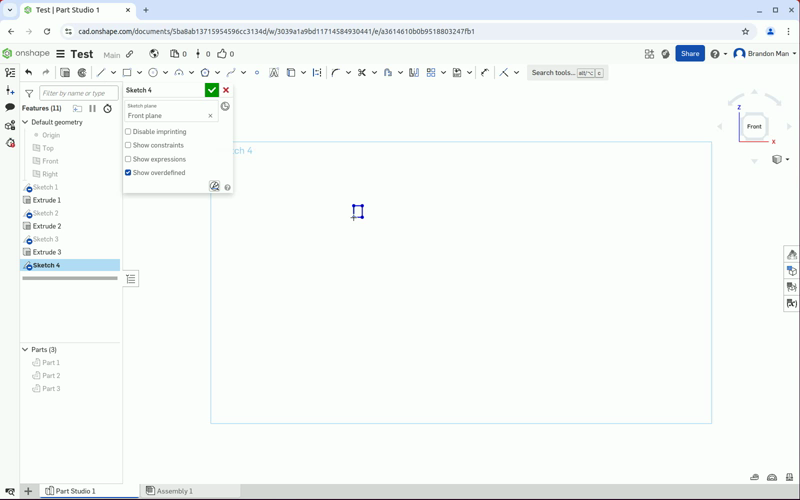
key_down(shift)
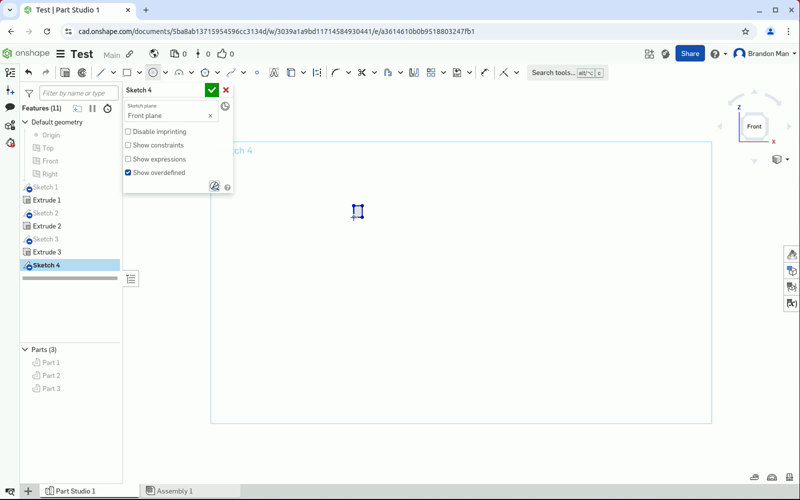
mouse_move(358, 213)
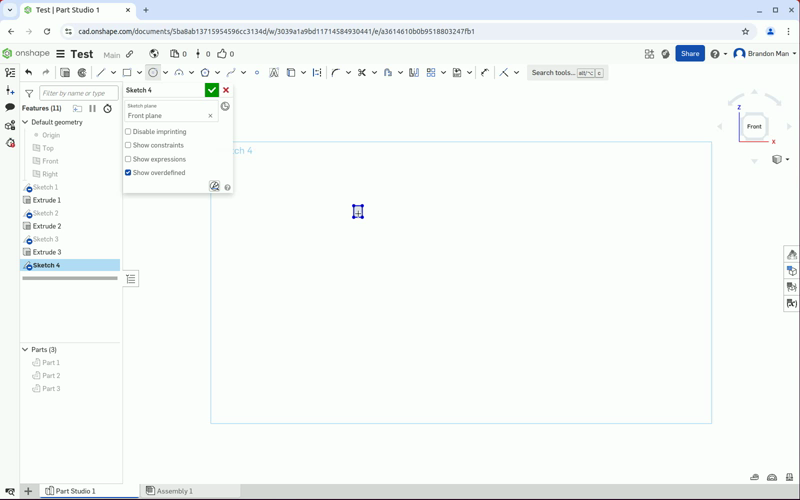
click(358, 213)
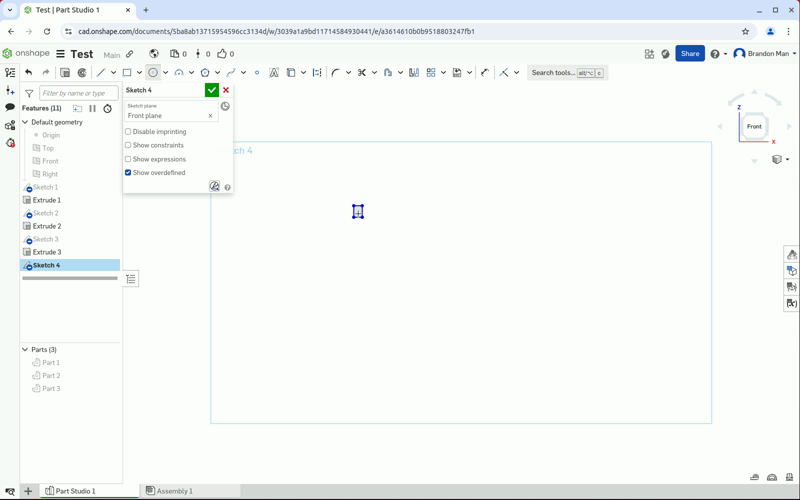
key_up(shift)
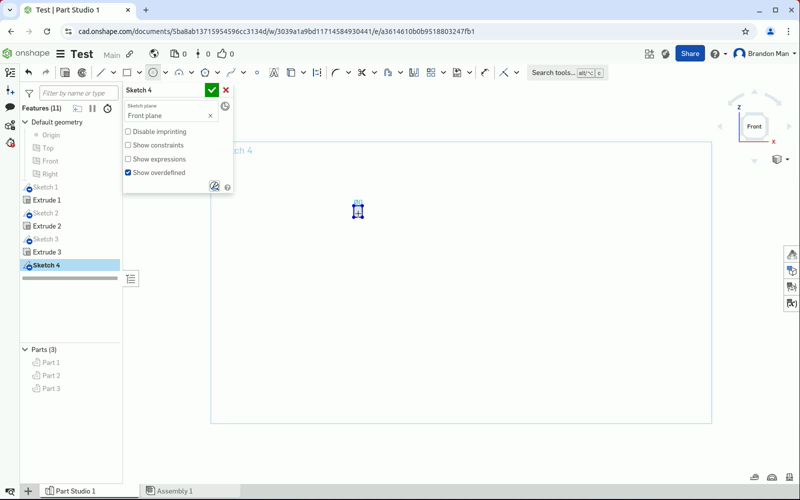
mouse_move(359, 213)
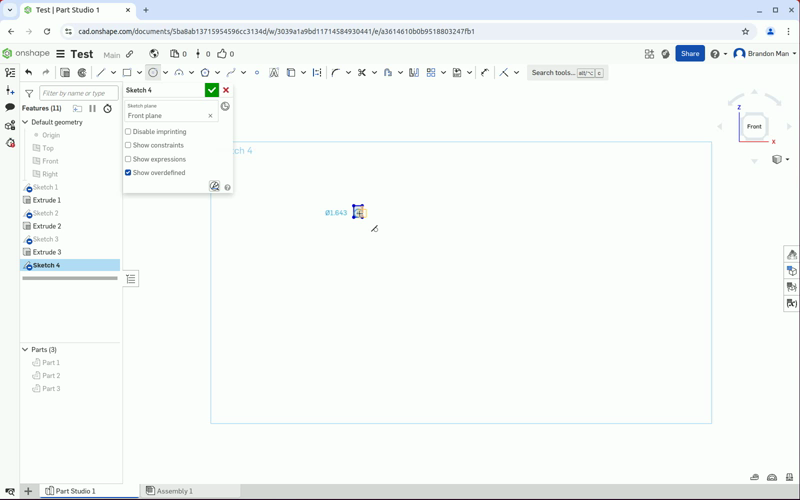
scroll(6)
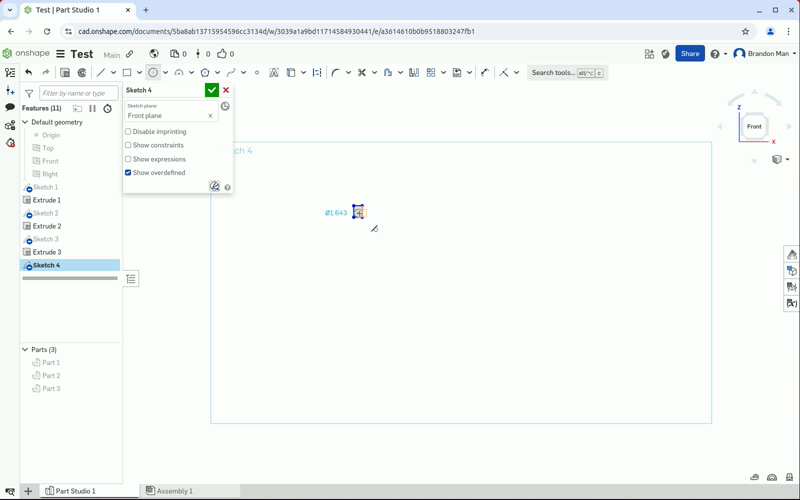
scroll(6)
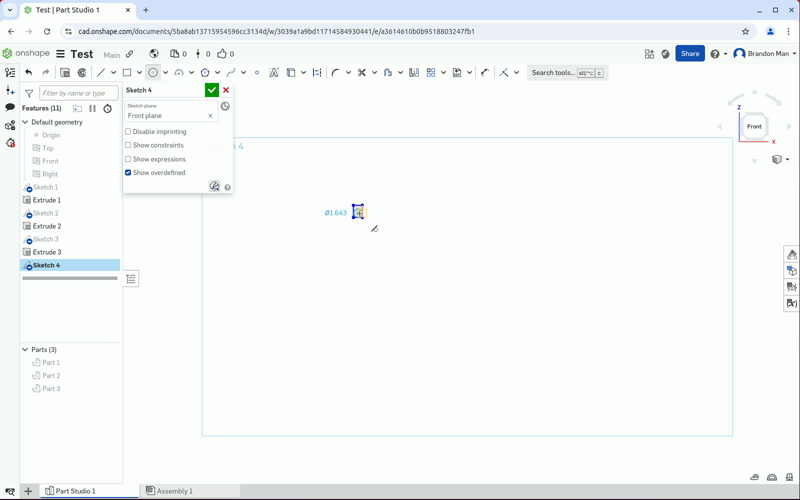
scroll(6)
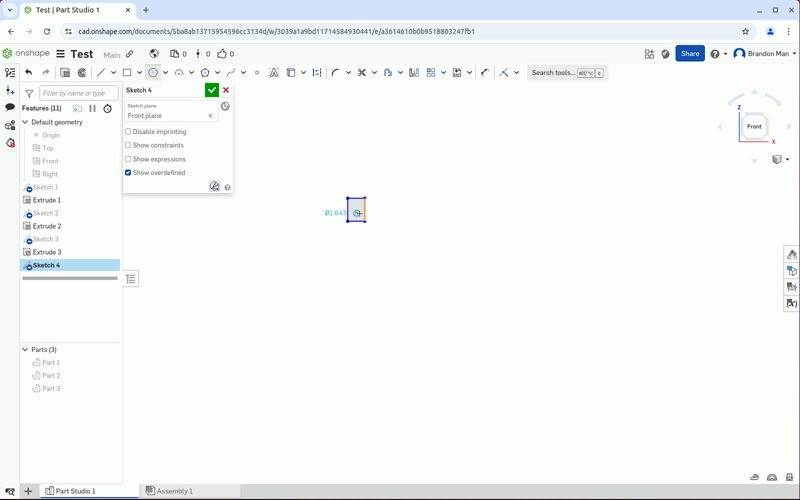
scroll(6)
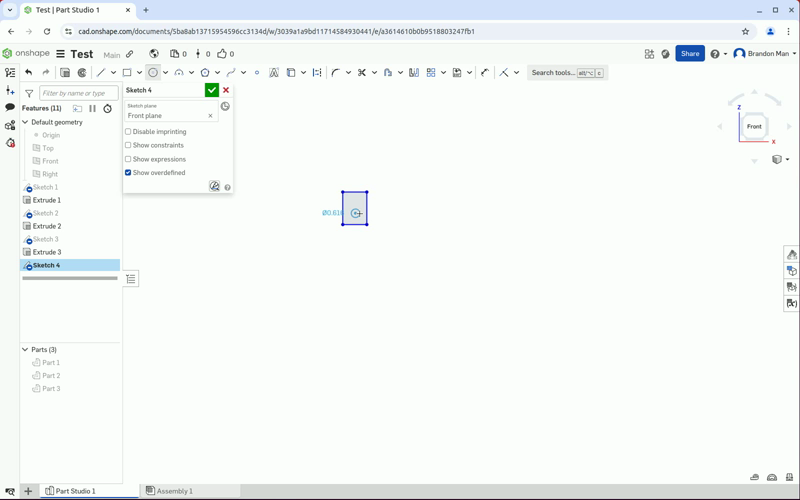
scroll(6)
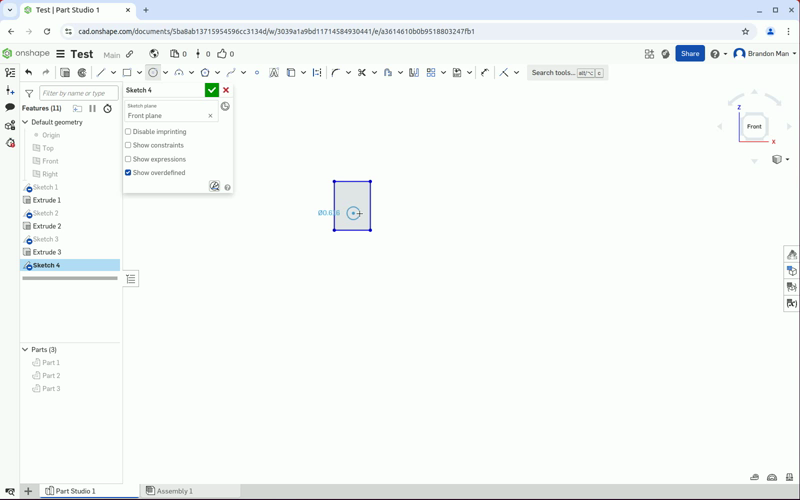
scroll(6)
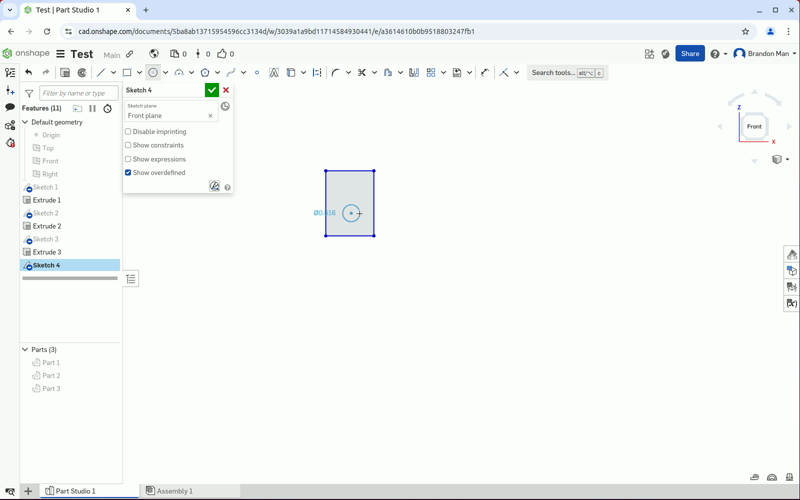
scroll(6)
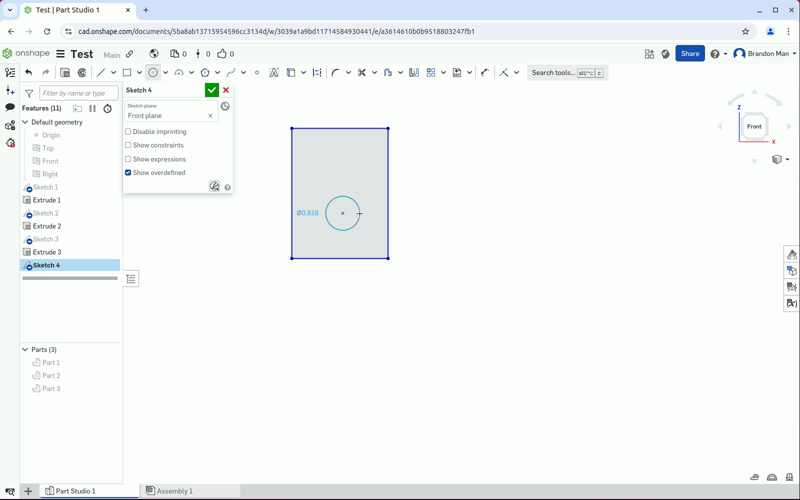
click(359, 213)
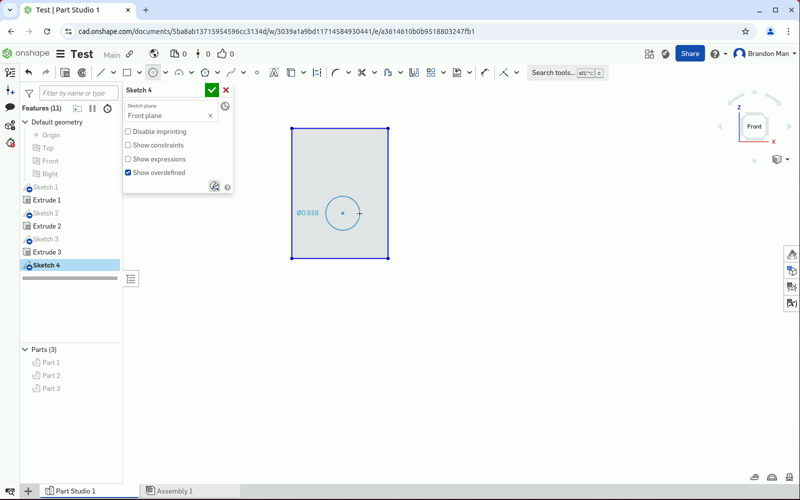
scroll(-6)
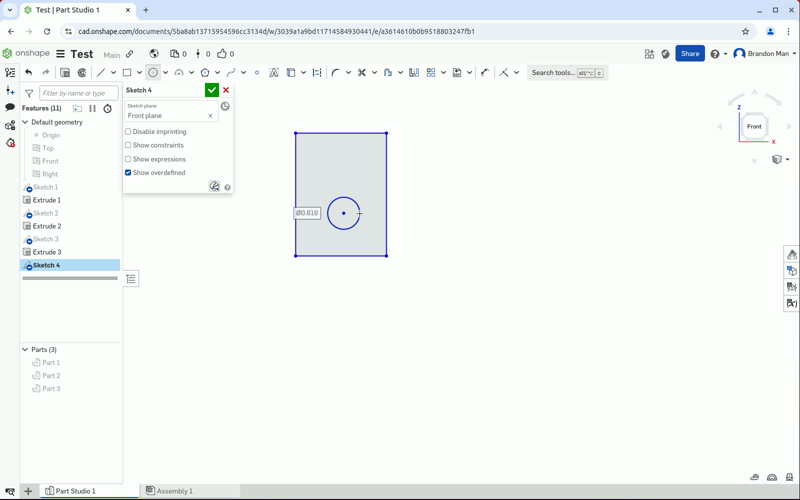
scroll(-6)
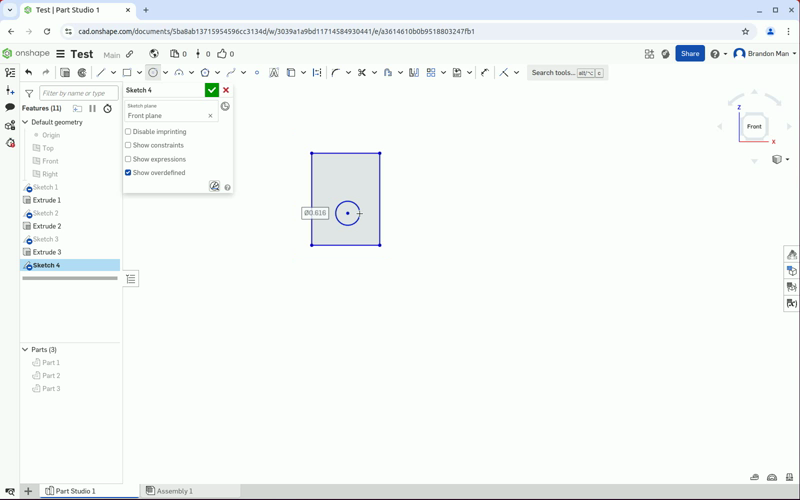
scroll(-6)
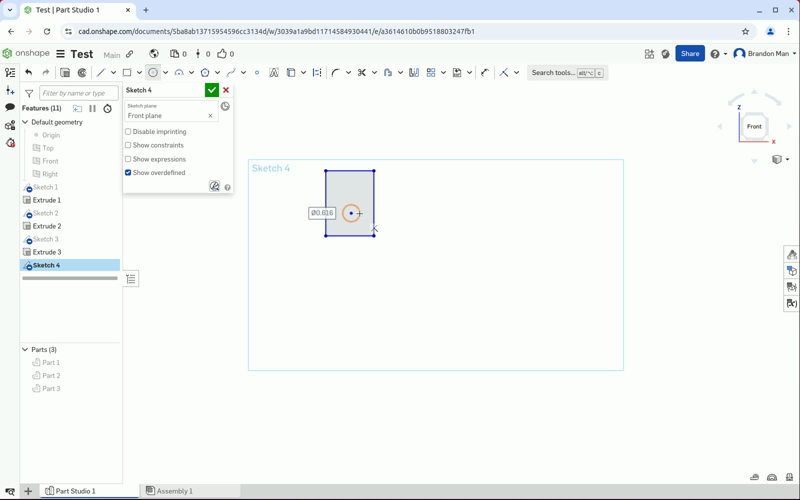
scroll(-6)
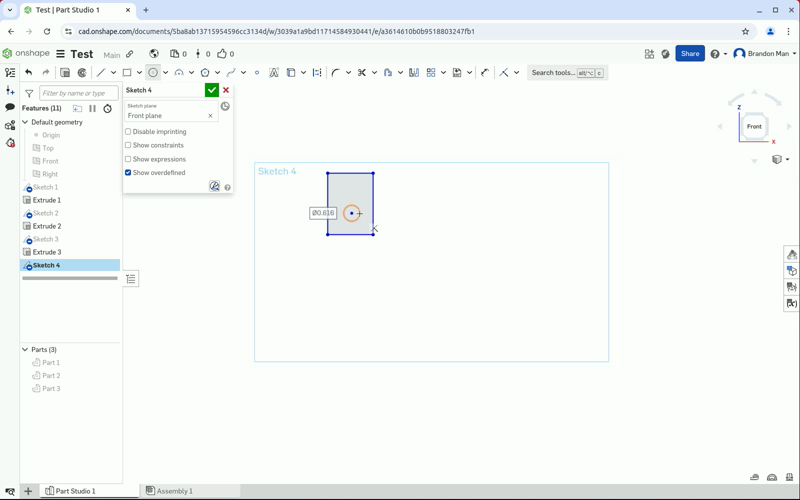
scroll(-6)
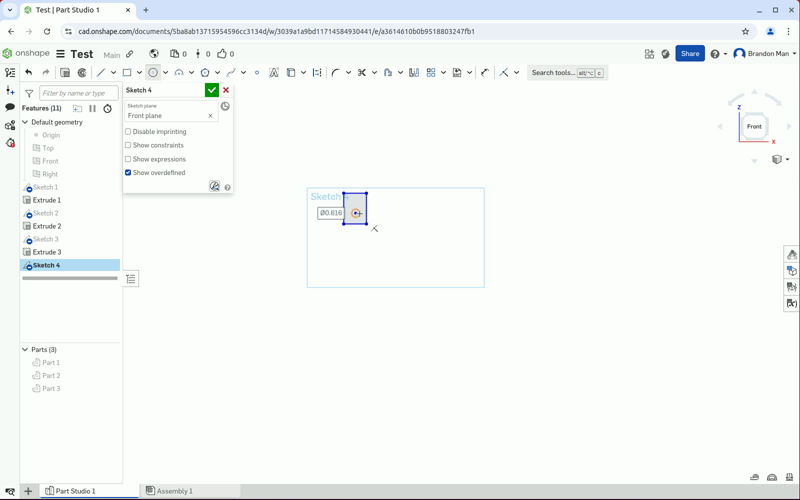
scroll(-6)
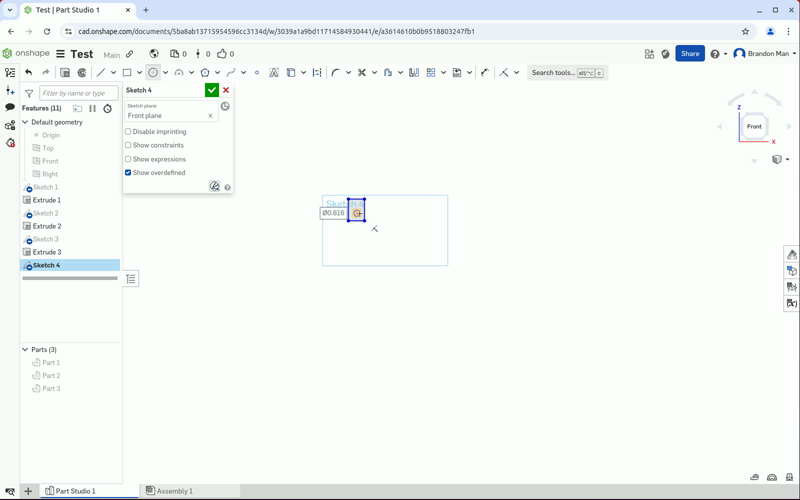
scroll(-6)
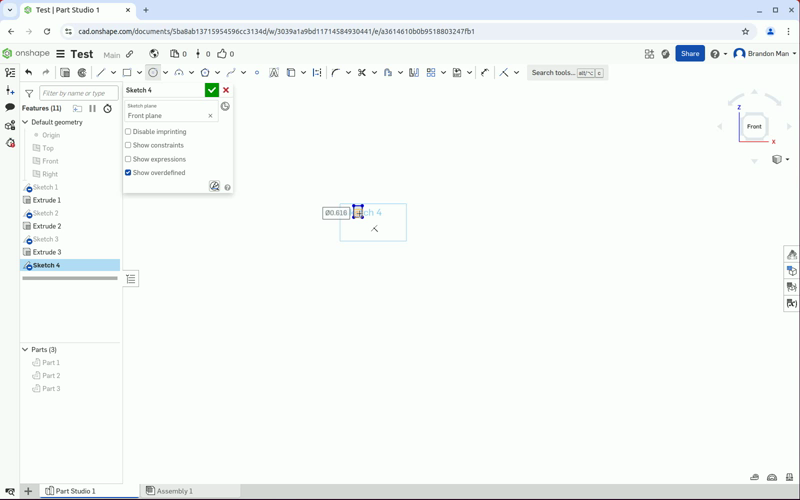
key(esc)
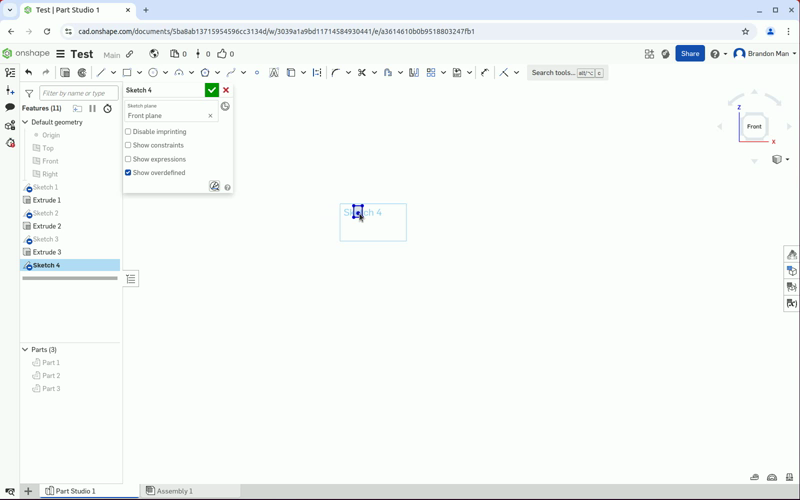
key(c)
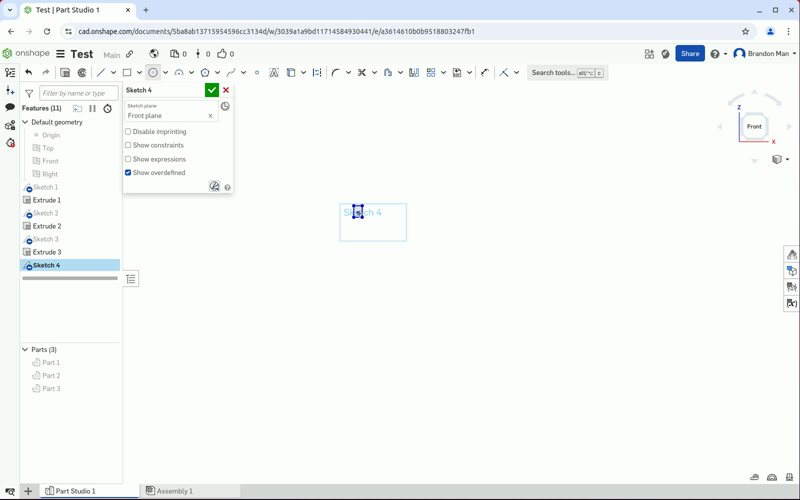
key_down(shift)
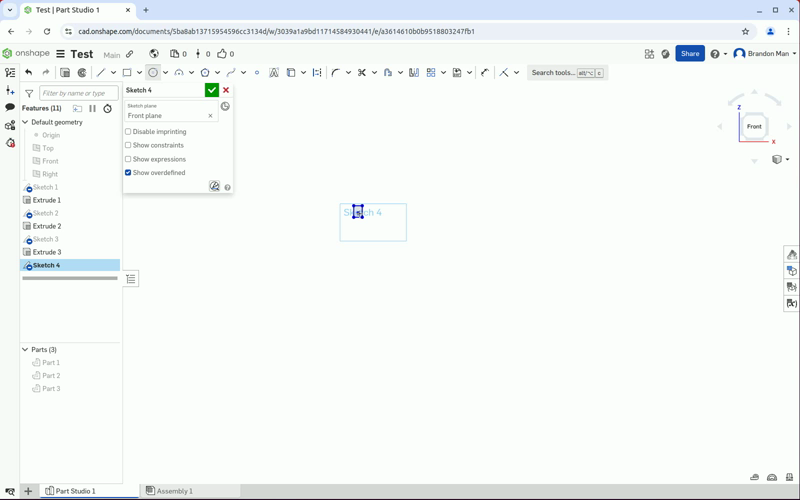
mouse_move(358, 208)
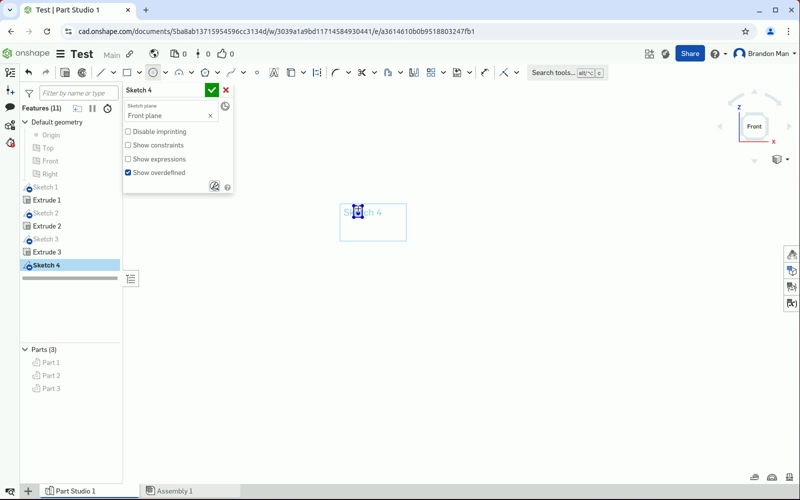
click(358, 208)
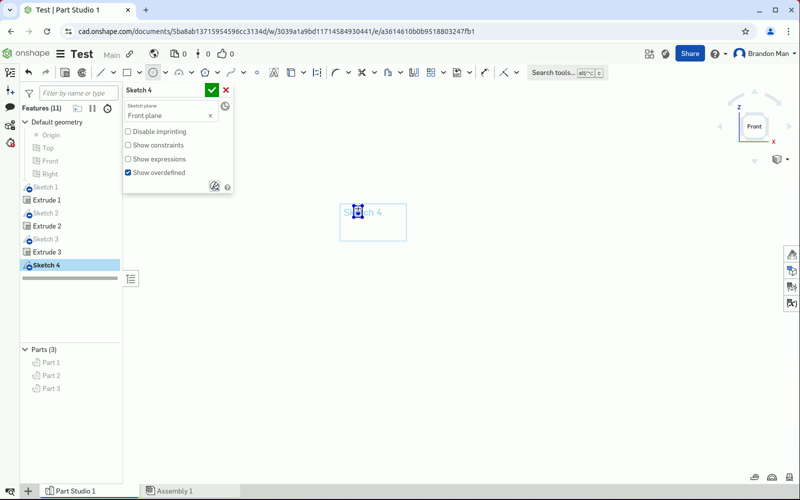
key_up(shift)
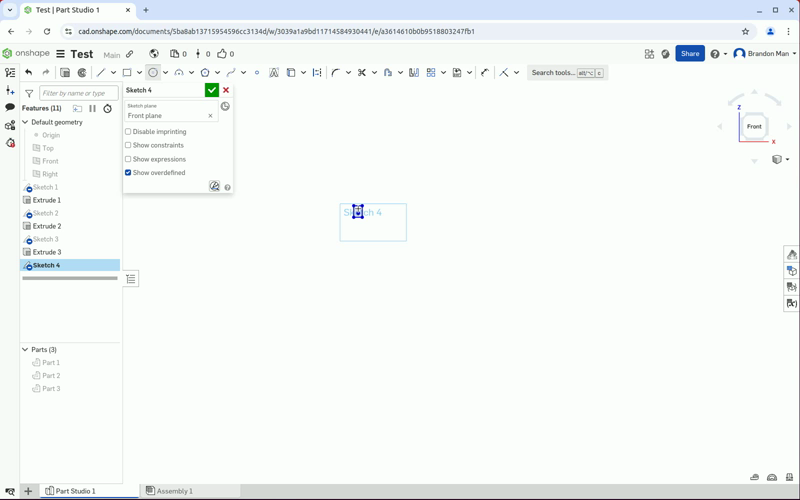
mouse_move(359, 208)
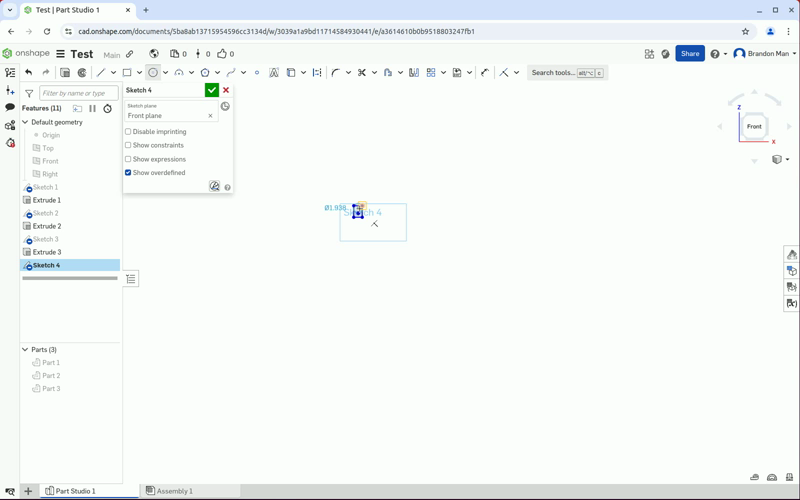
scroll(6)
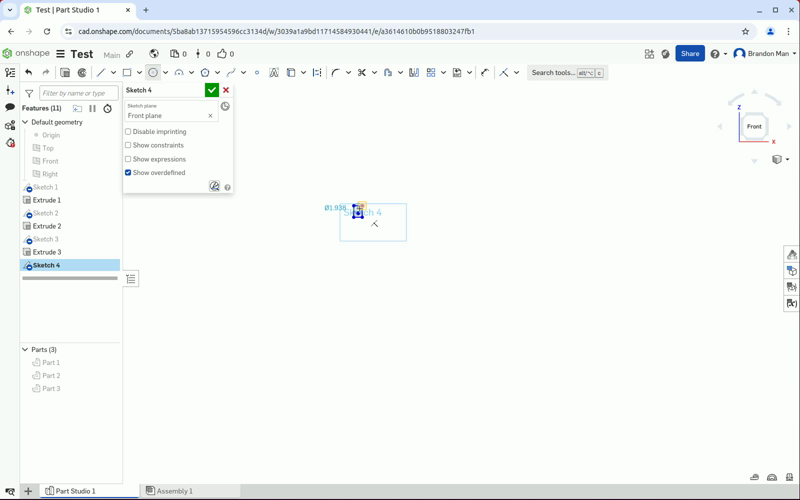
scroll(6)
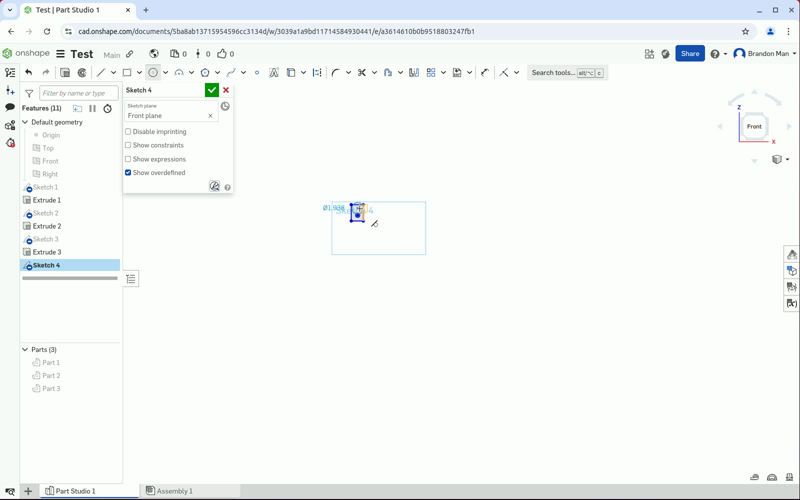
scroll(6)
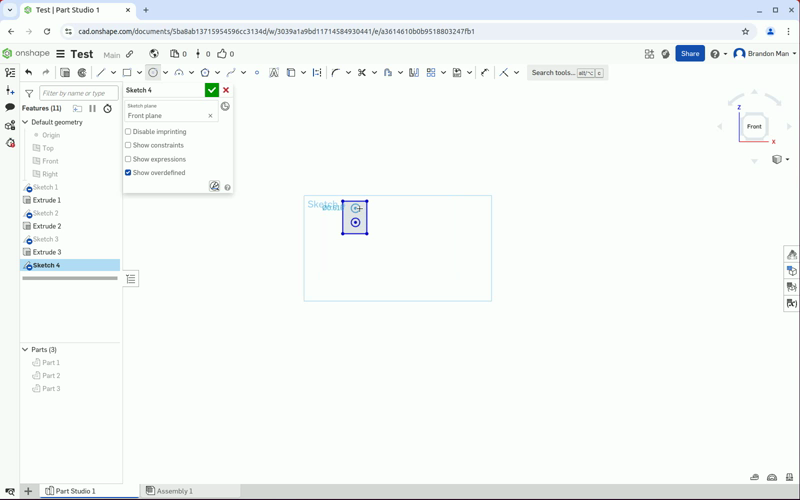
scroll(6)
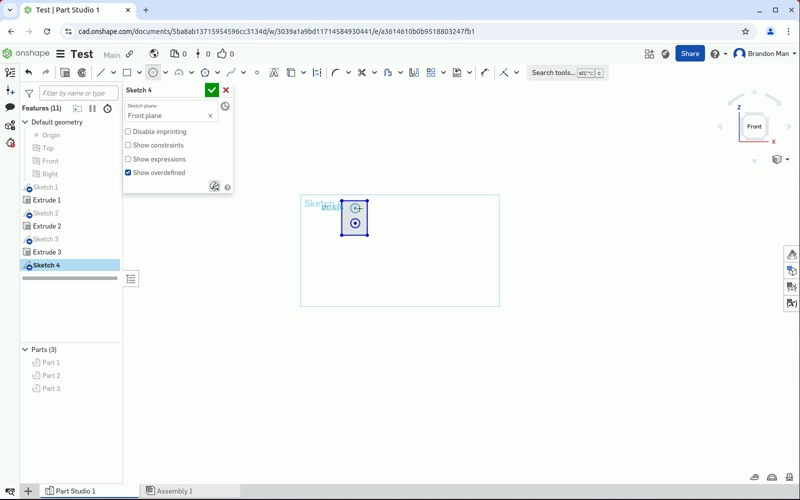
scroll(6)
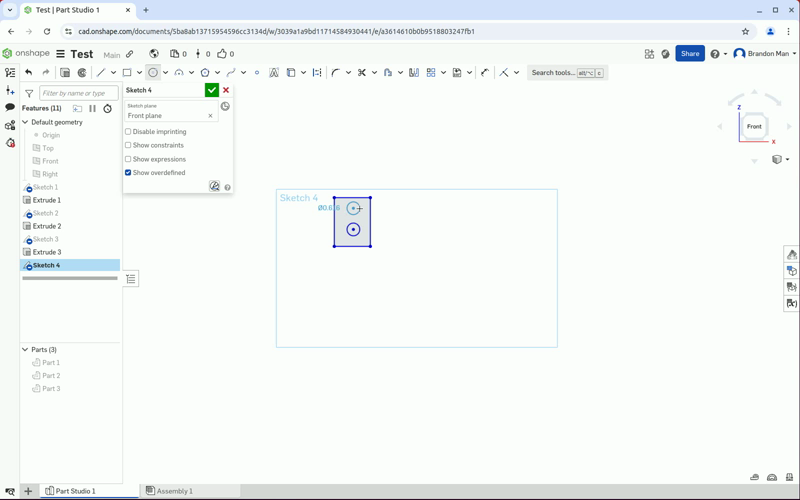
scroll(6)
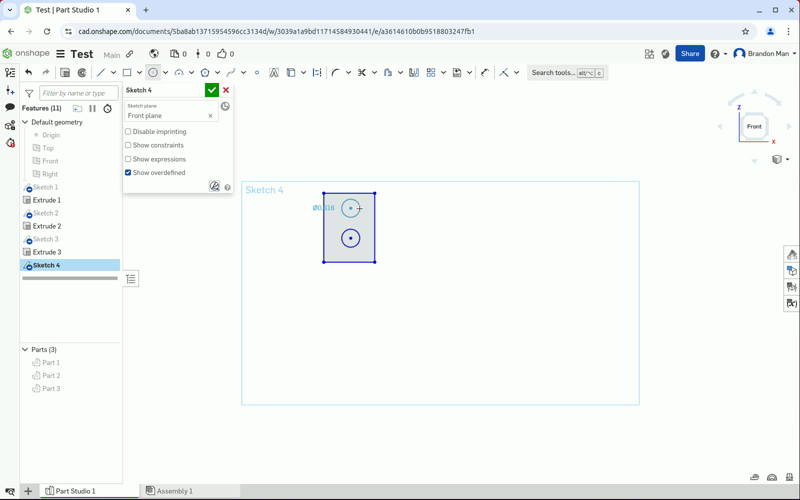
scroll(6)
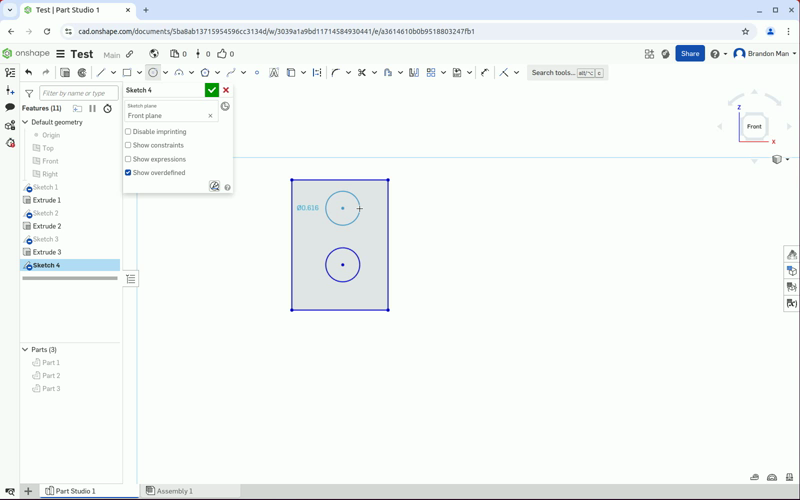
click(359, 208)
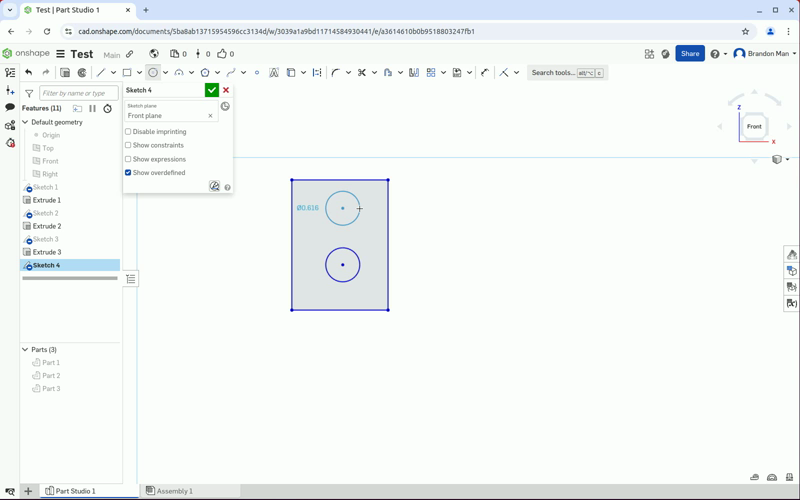
scroll(-6)
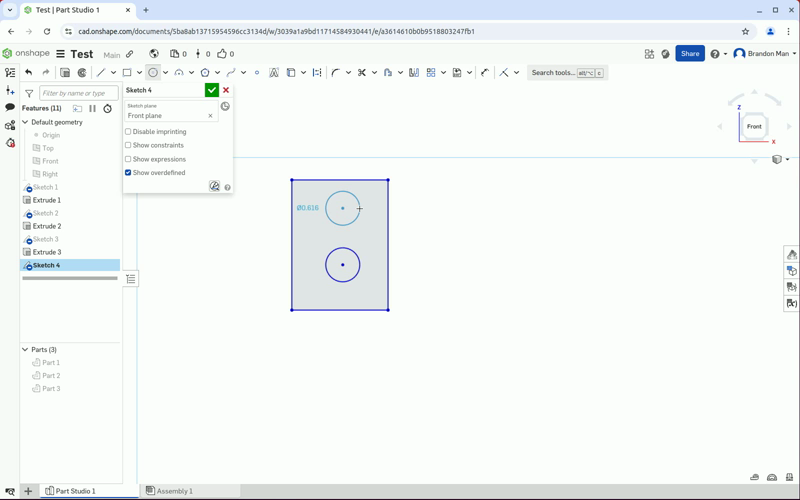
scroll(-6)
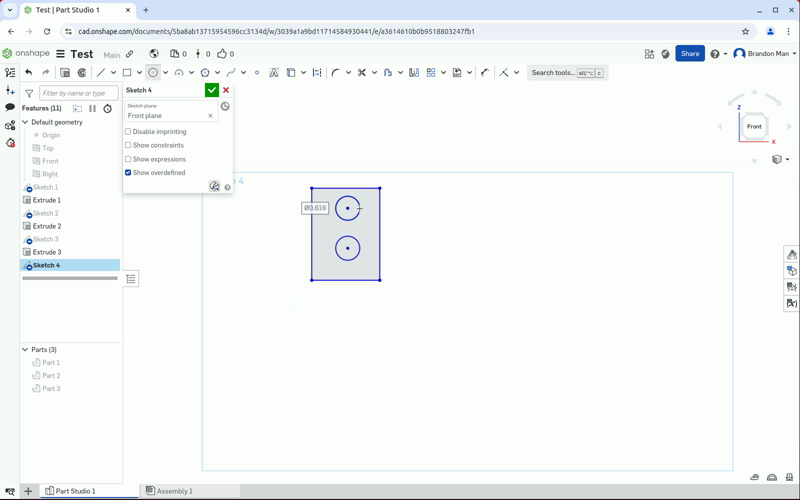
scroll(-6)
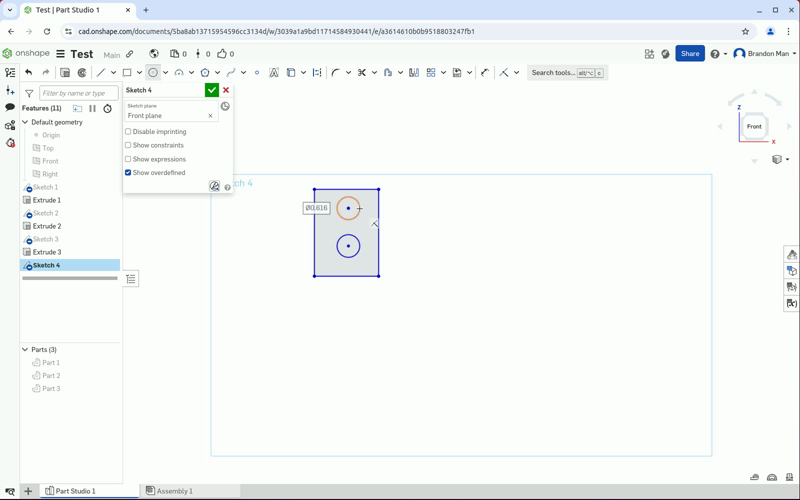
scroll(-6)
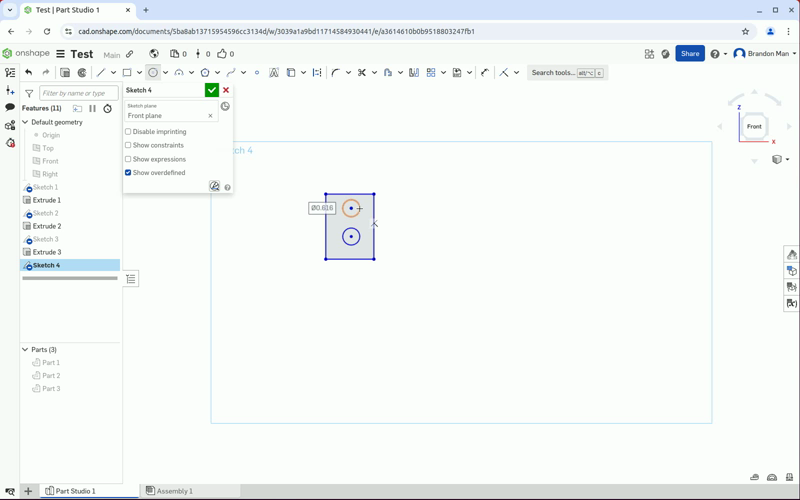
scroll(-6)
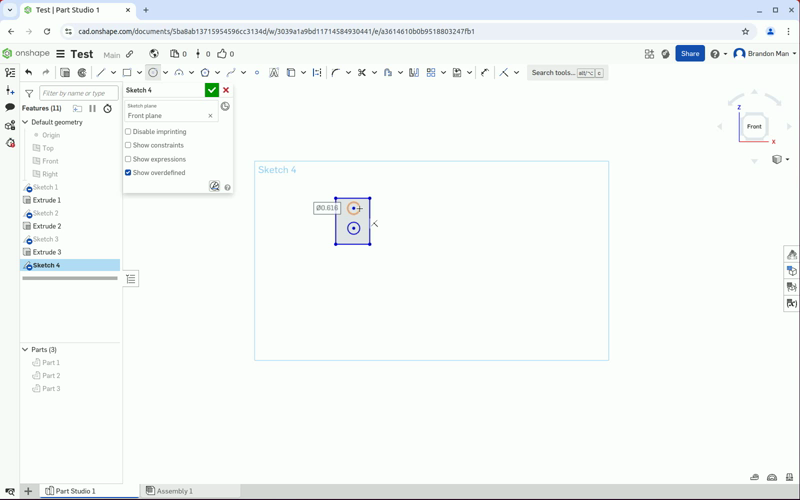
scroll(-6)
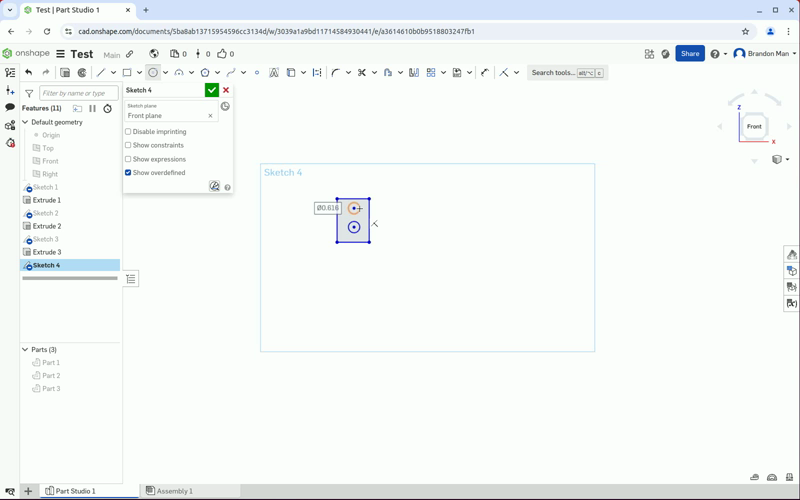
scroll(-6)
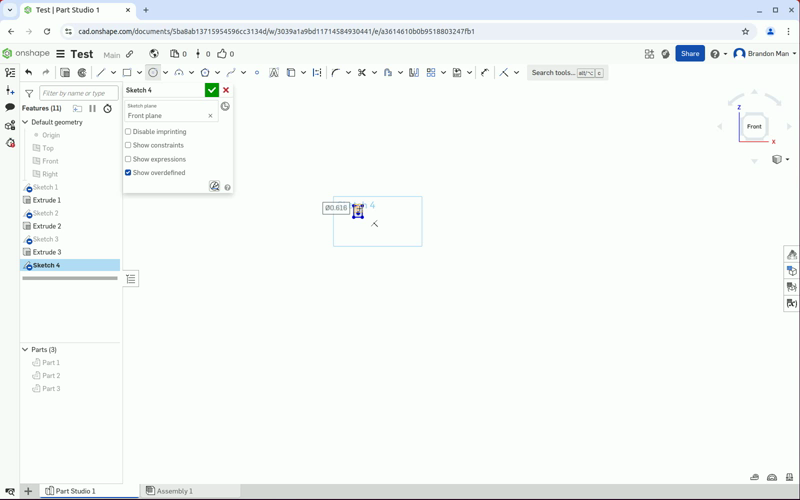
key(esc)
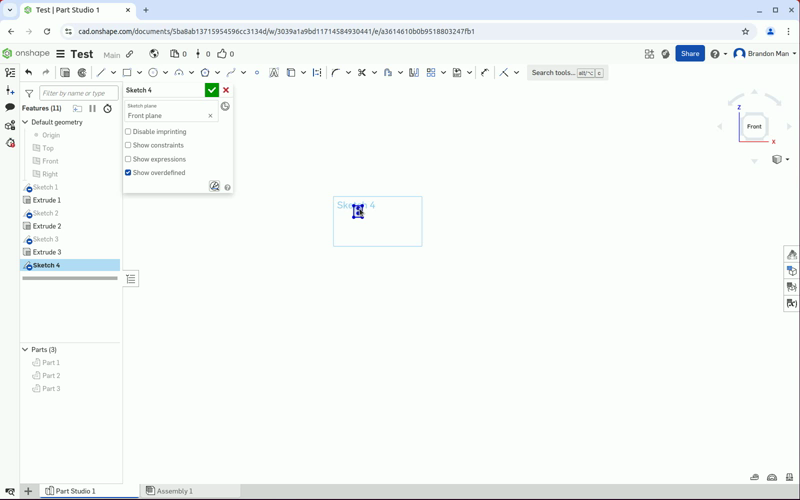
mouse_move(356, 207)
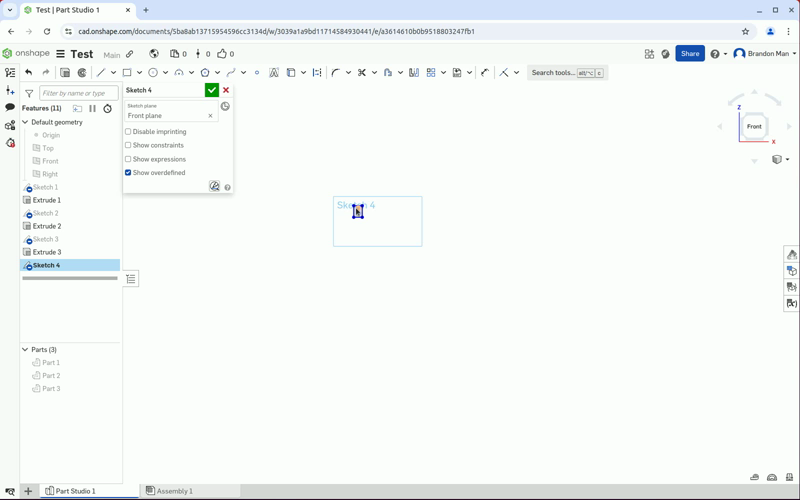
scroll(6)
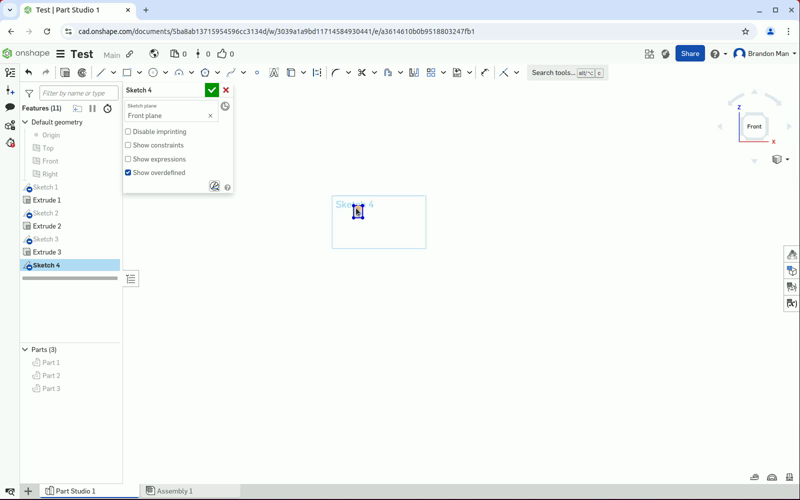
scroll(6)
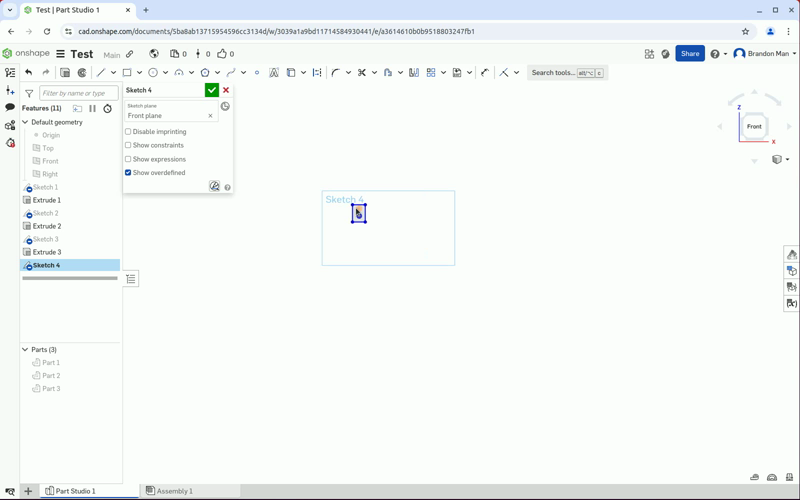
scroll(6)
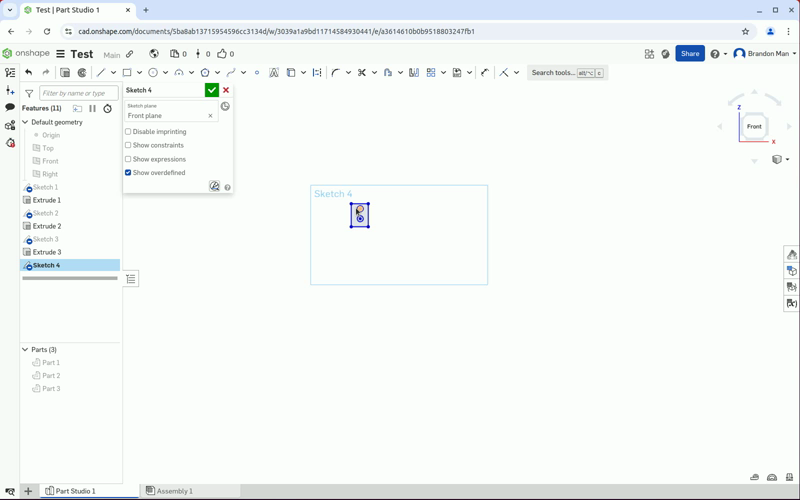
scroll(6)
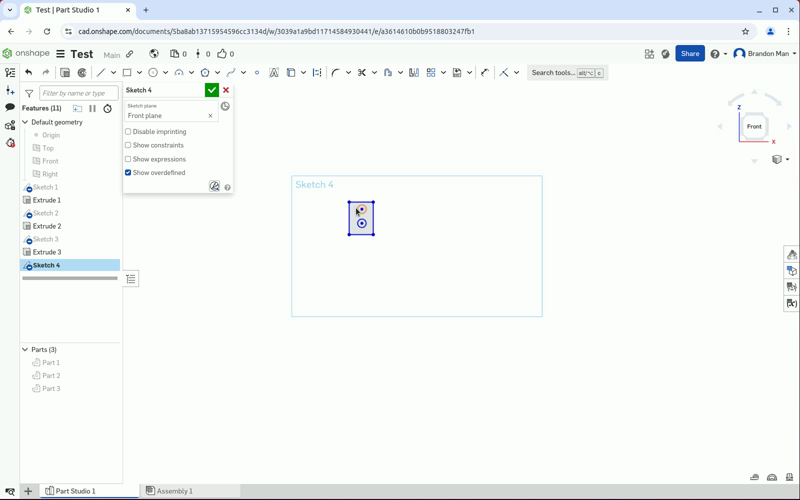
scroll(6)
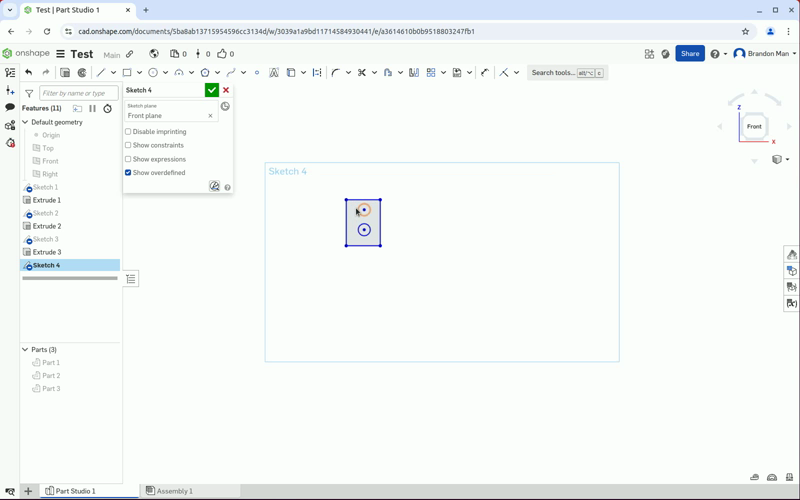
scroll(6)
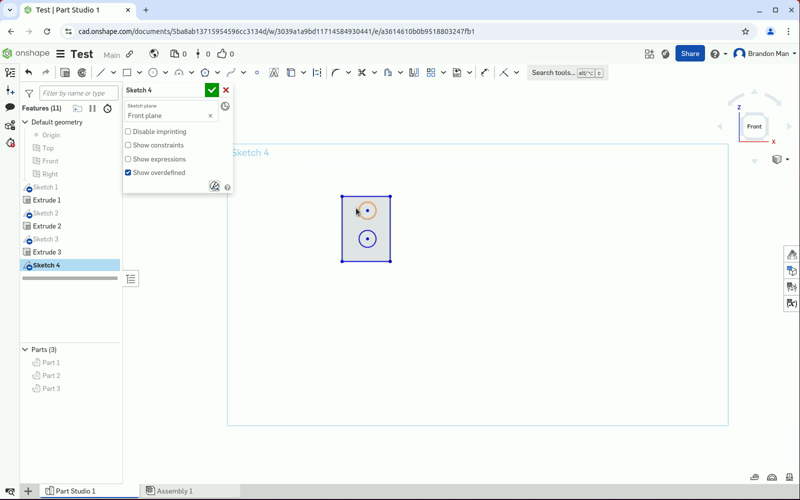
scroll(6)
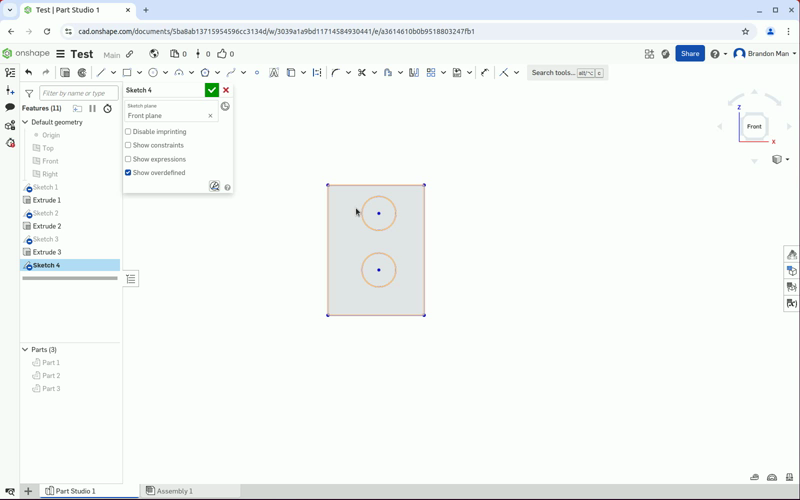
click(356, 207)
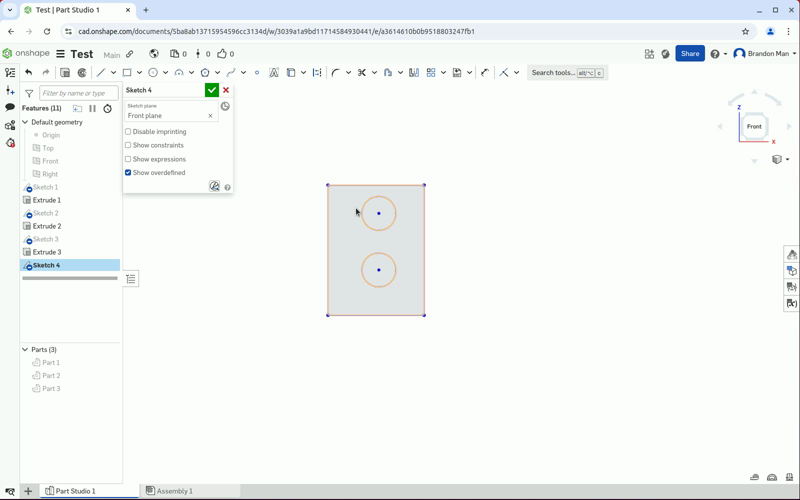
scroll(-6)
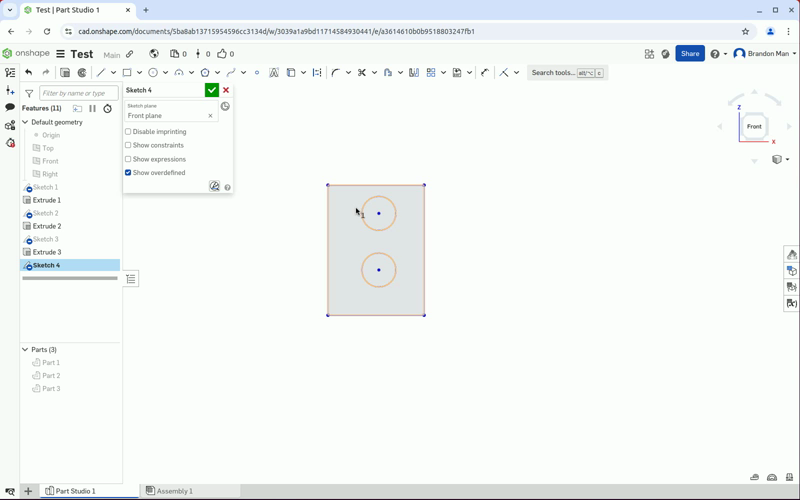
scroll(-6)
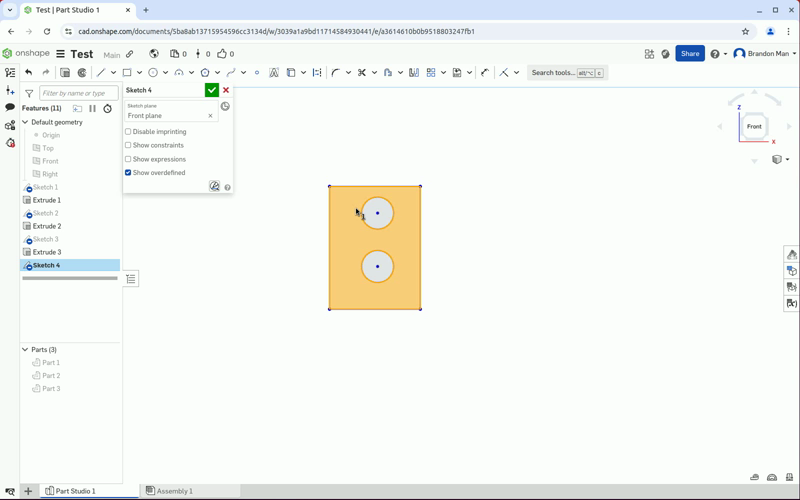
scroll(-6)
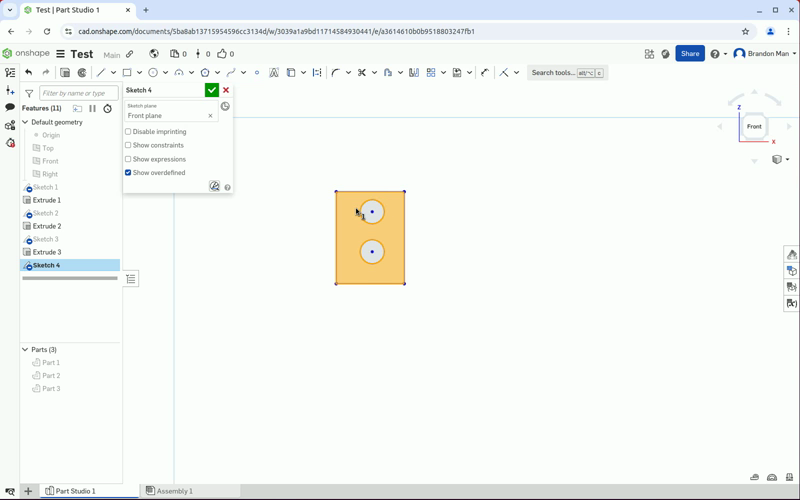
scroll(-6)
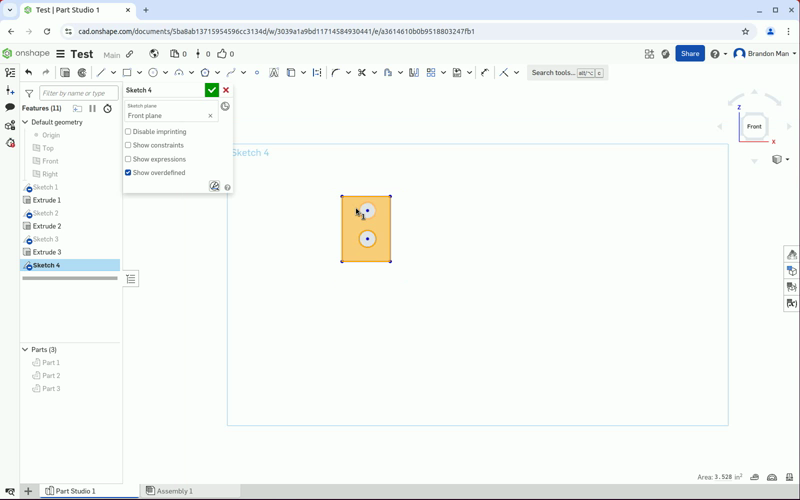
scroll(-6)
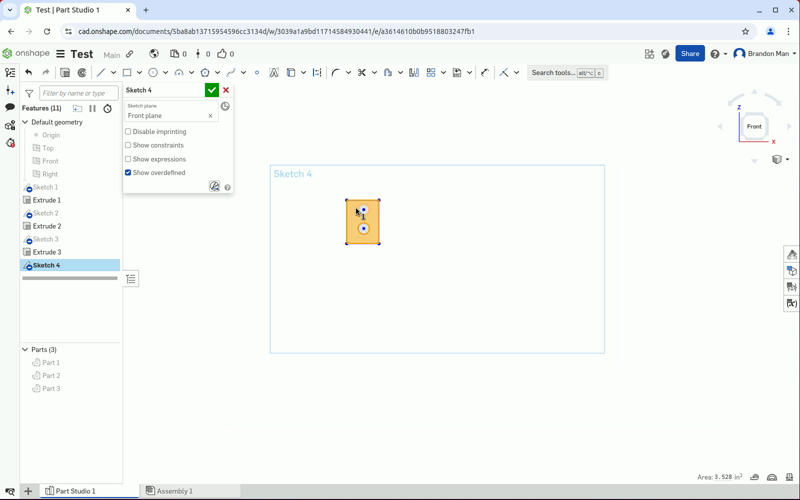
scroll(-6)
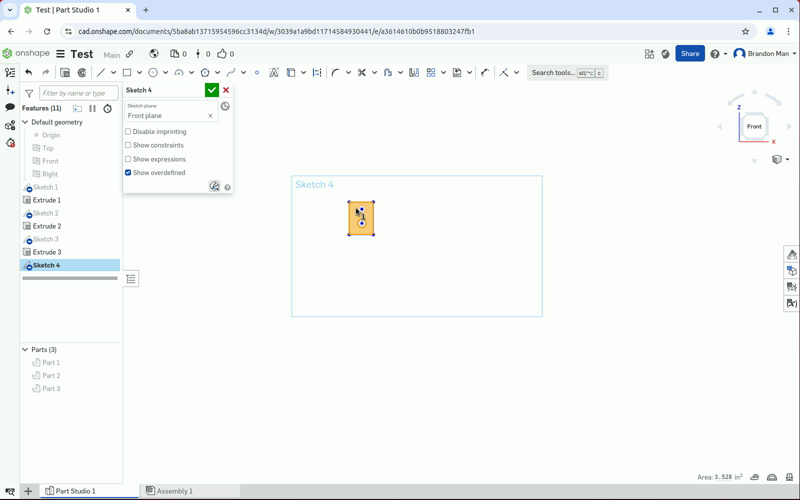
scroll(-6)
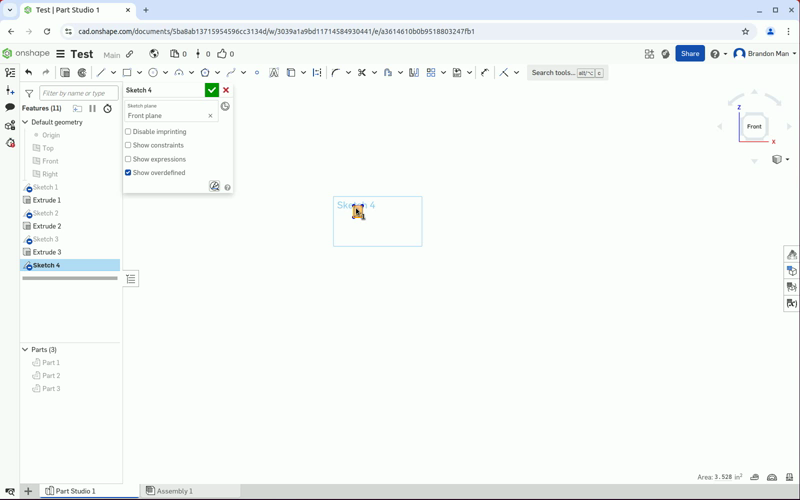
mouse_move(73, 352)
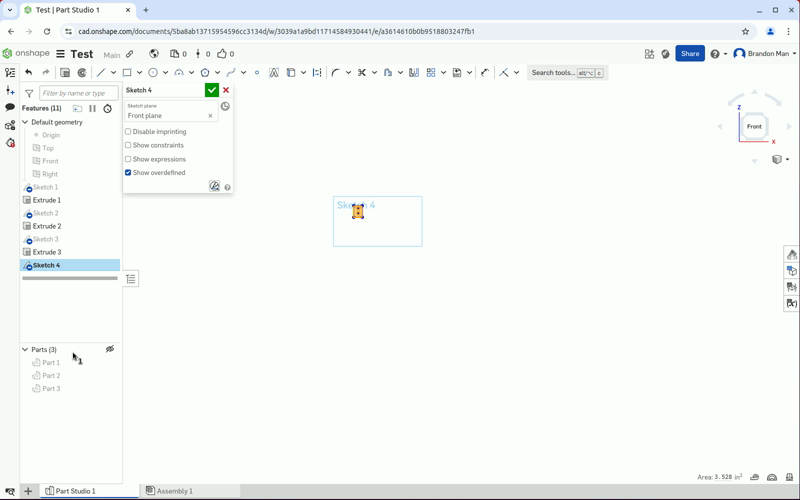
key(shift+y)
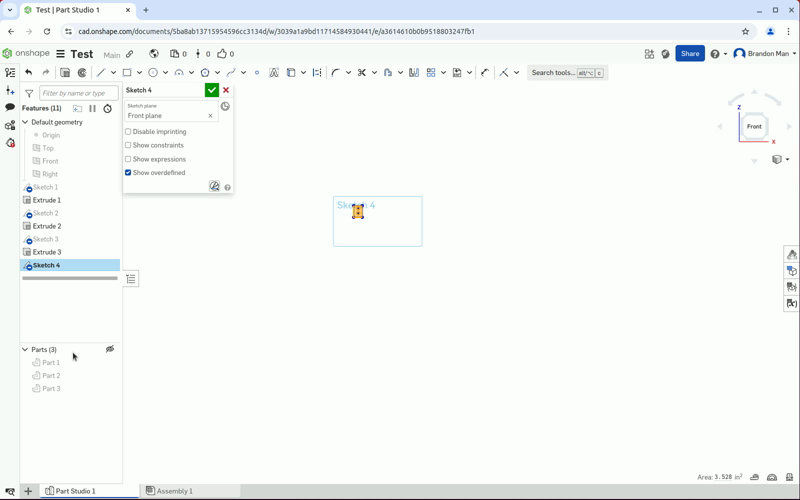
key(shift+e)
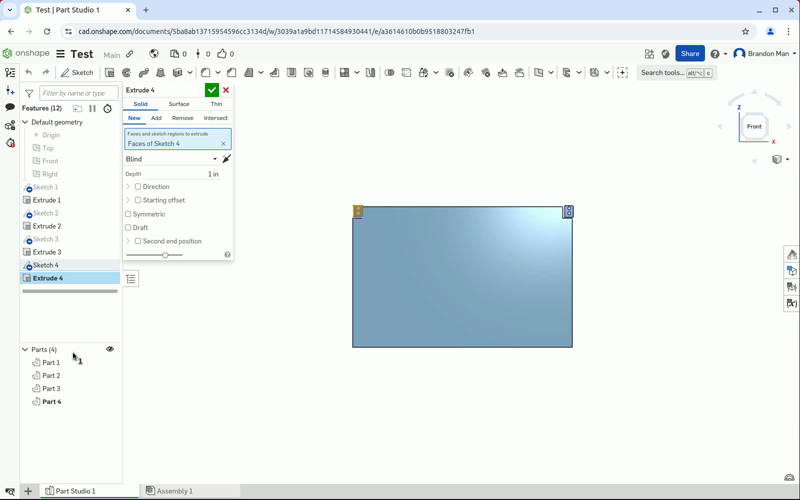
mouse_move(143, 106)
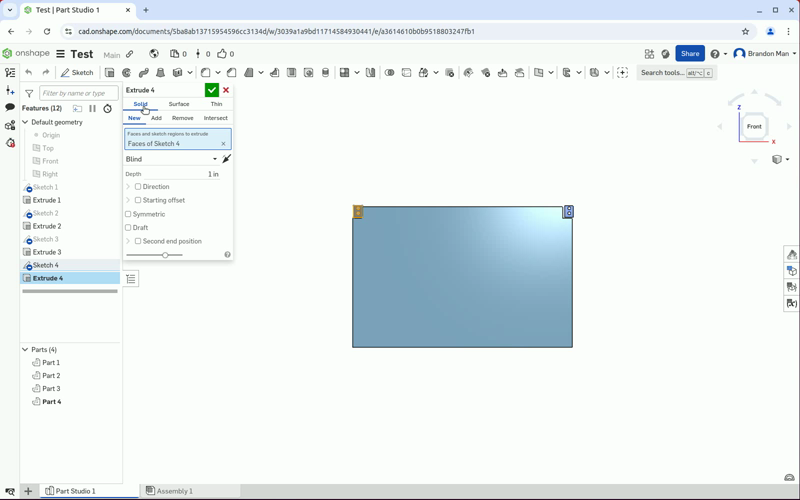
click(143, 106)
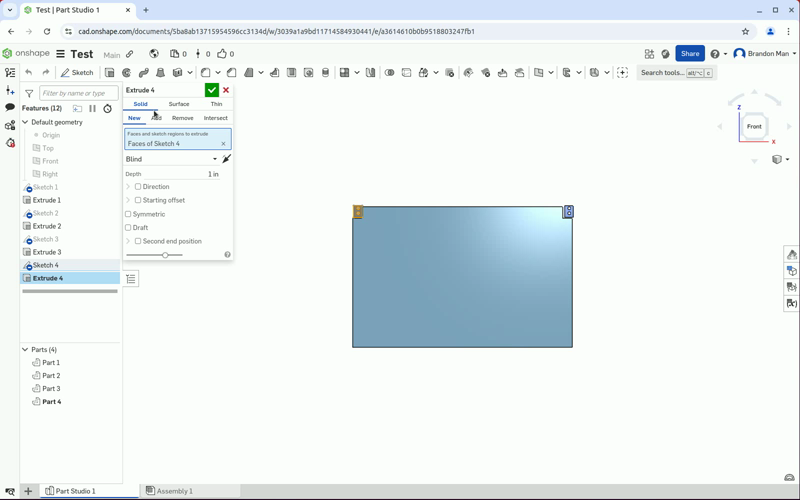
mouse_move(186, 120)
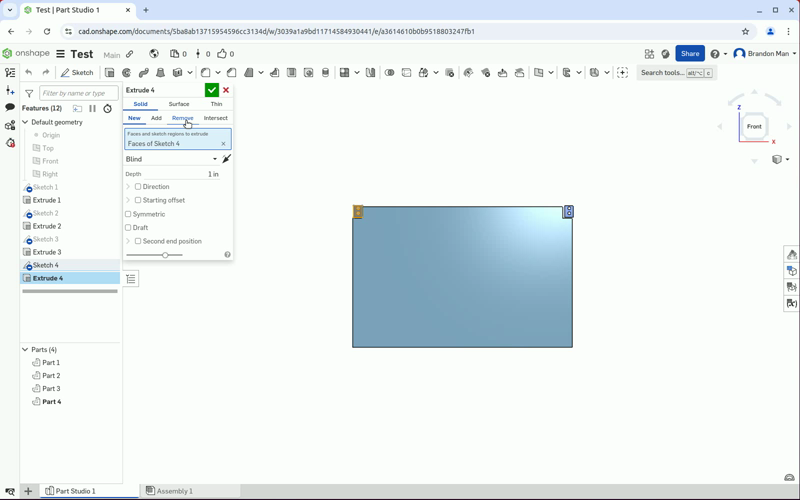
click(186, 120)
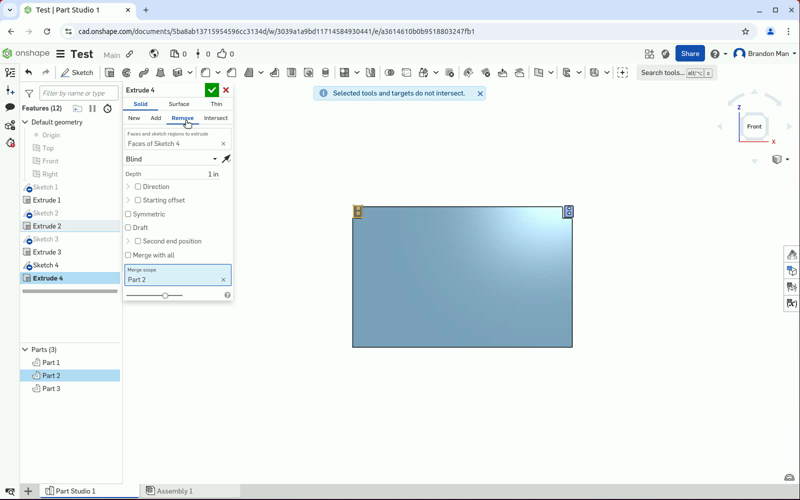
key(tab, 4)
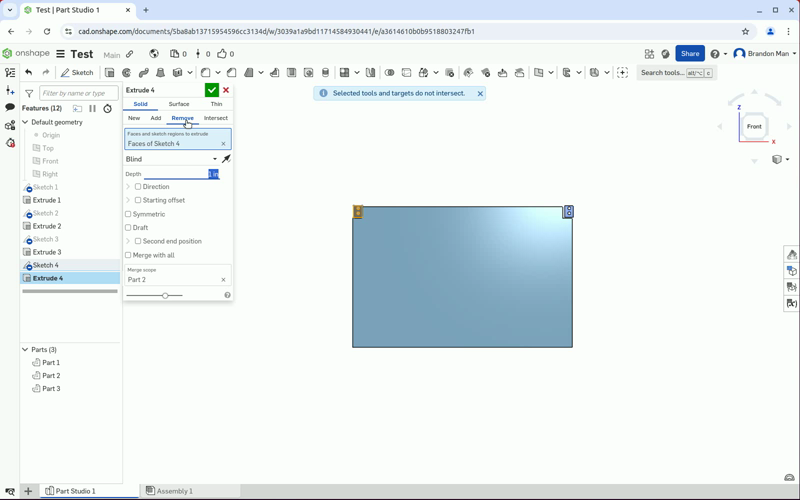
text(-0.241)
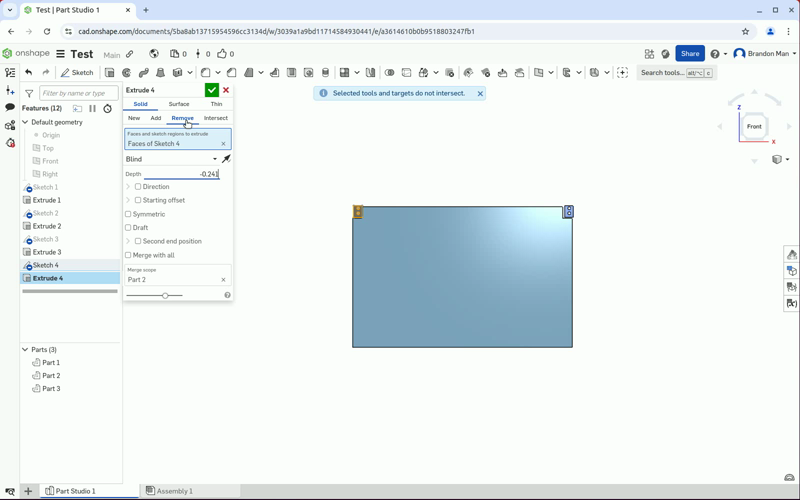
key(tab, 6)
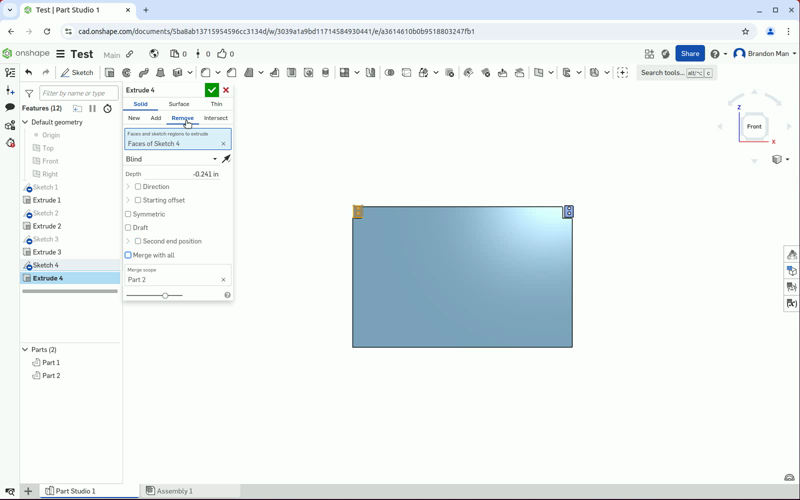
key(space)
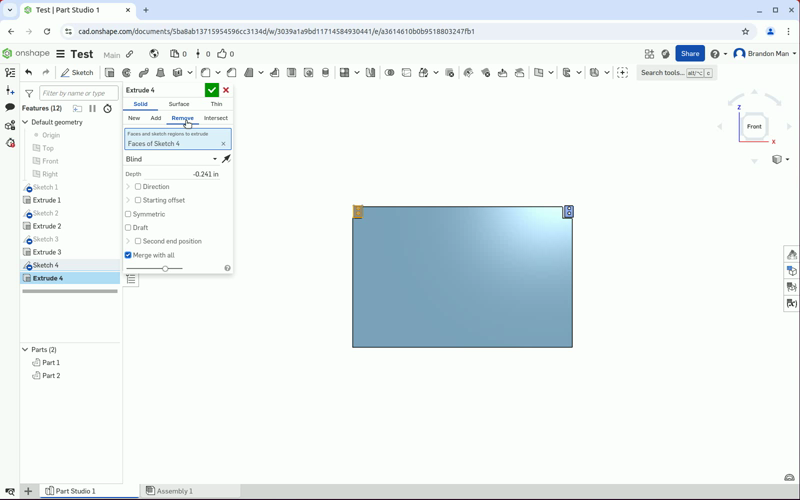
key(enter)
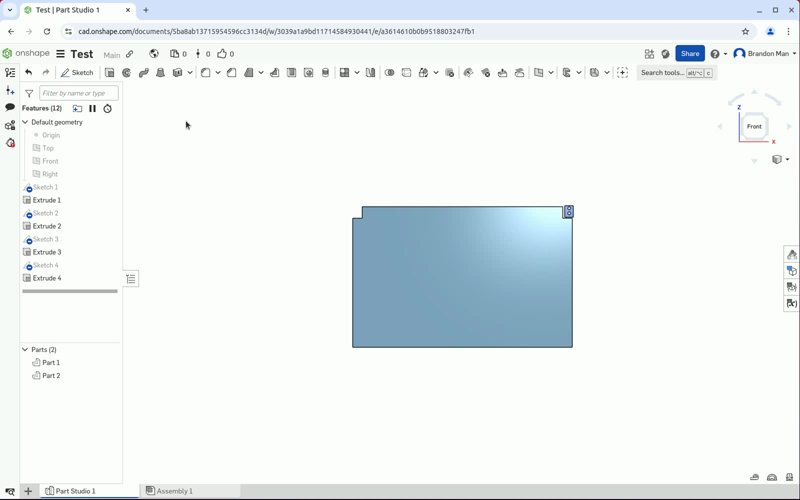
key(shift+h)
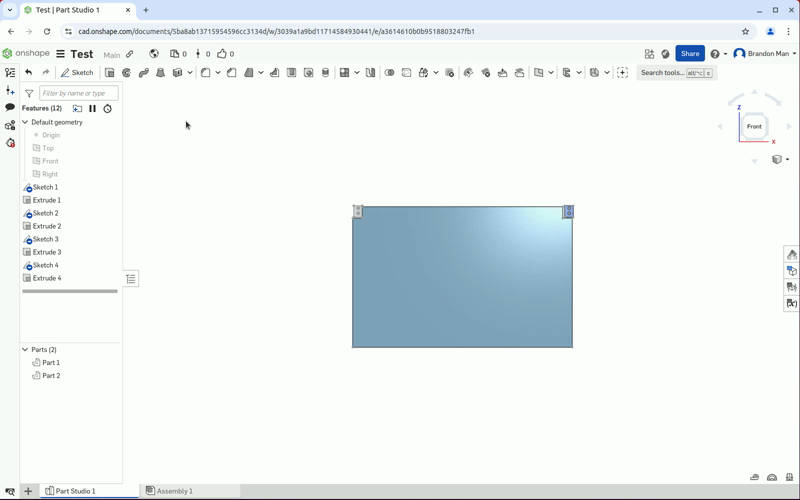
key(shift+h)
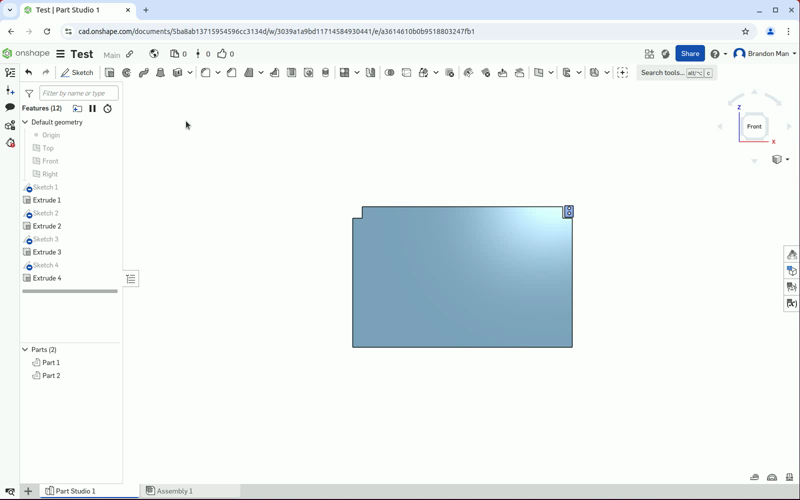
mouse_move(73, 189)
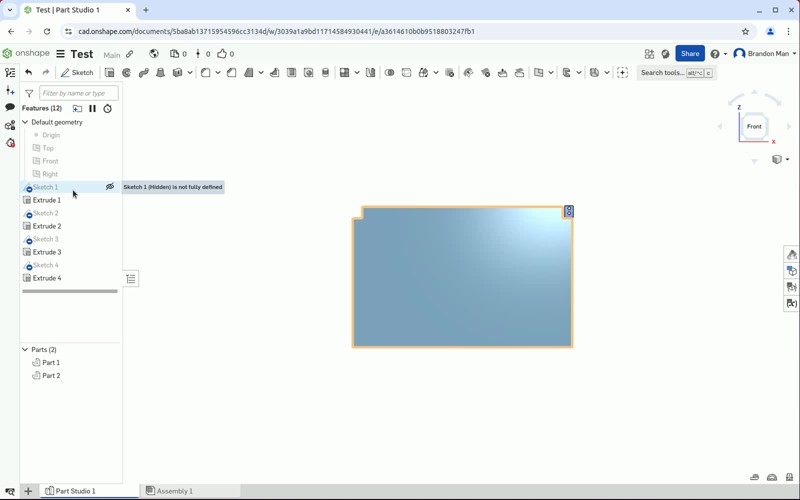
click(73, 189)
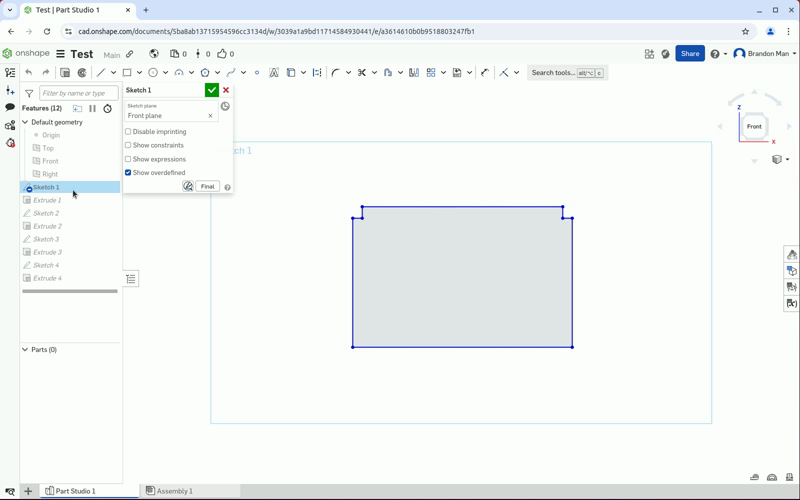
mouse_move(229, 92)
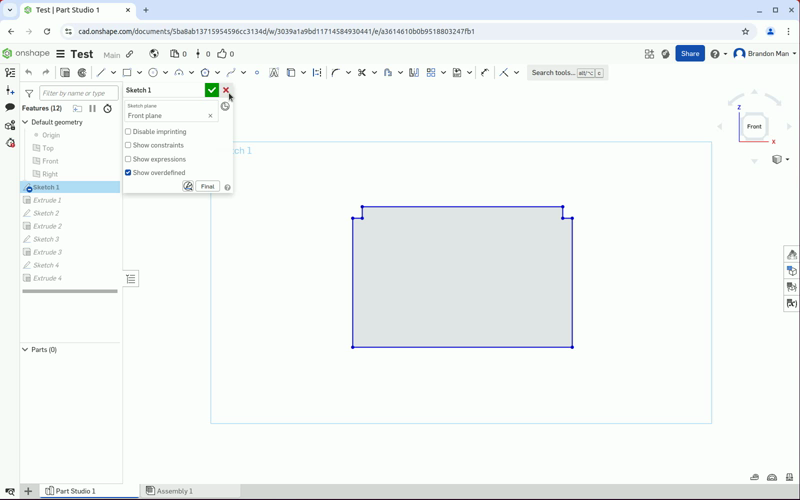
click(229, 92)
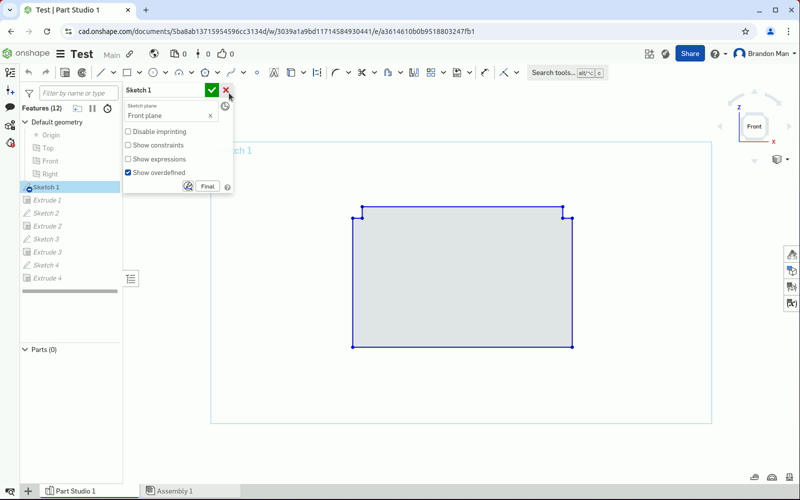
key(shift+s)
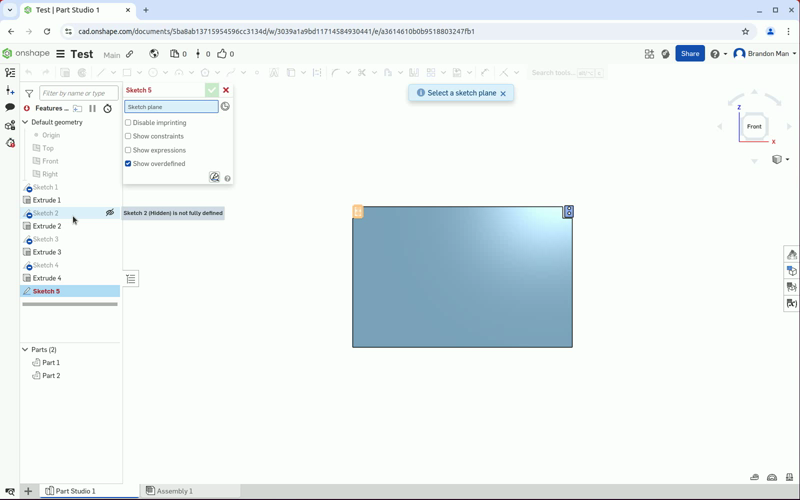
scroll(3)
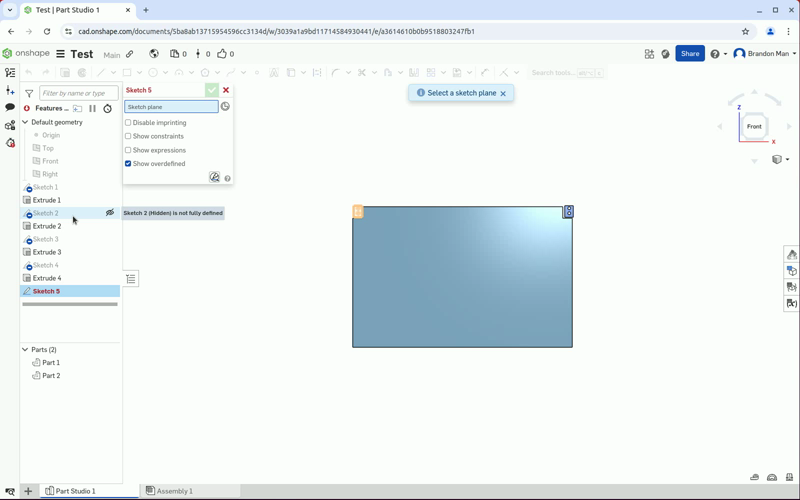
mouse_move(73, 163)
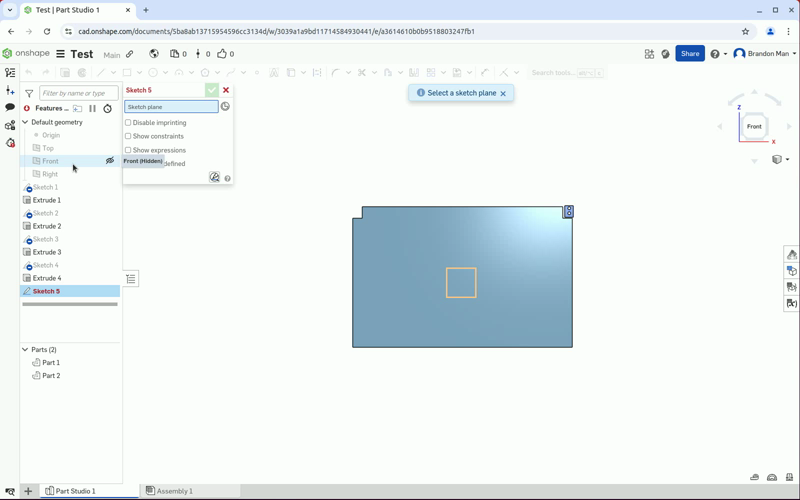
click(73, 163)
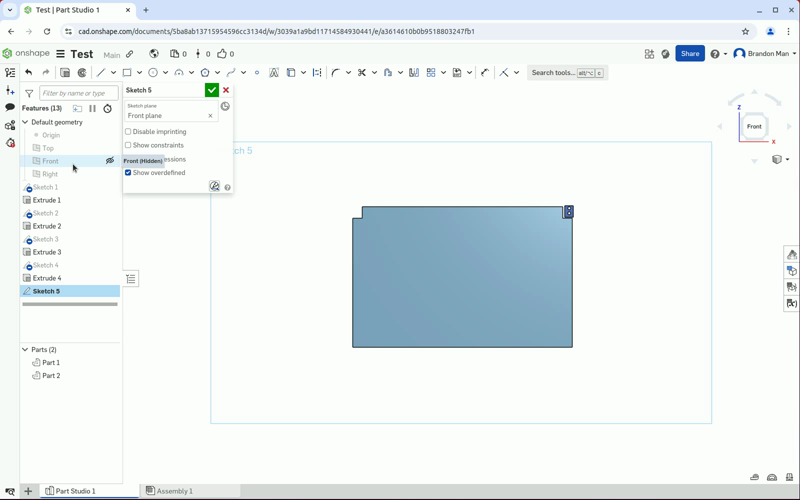
mouse_move(73, 352)
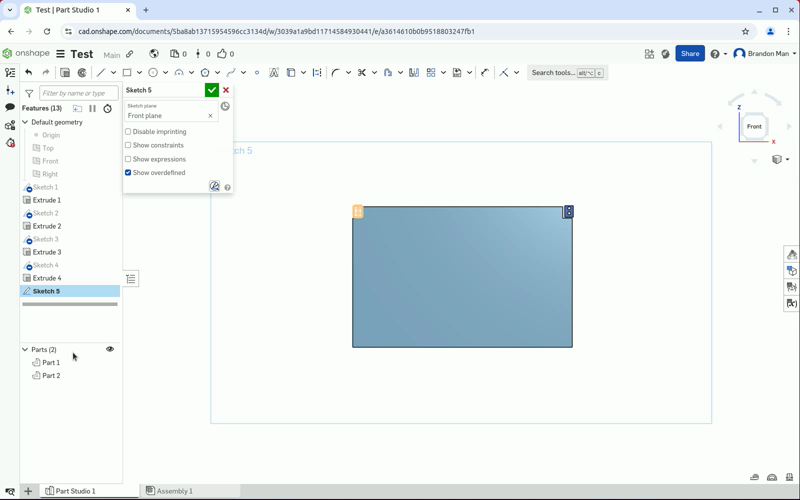
key(y)
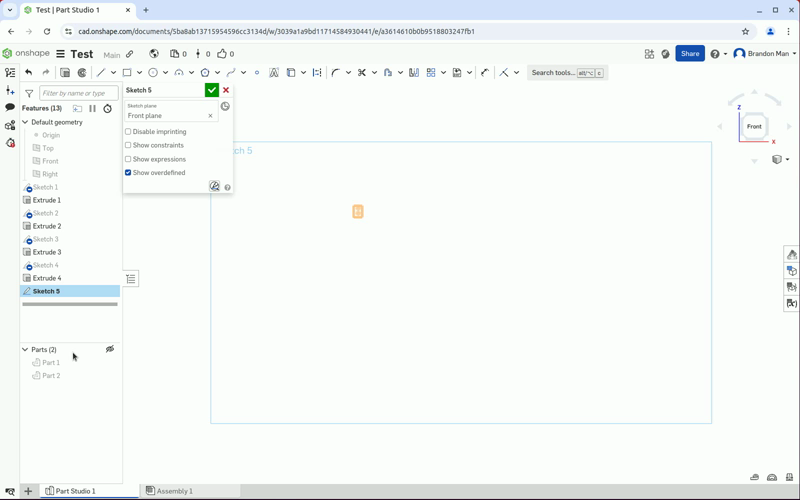
key(l)
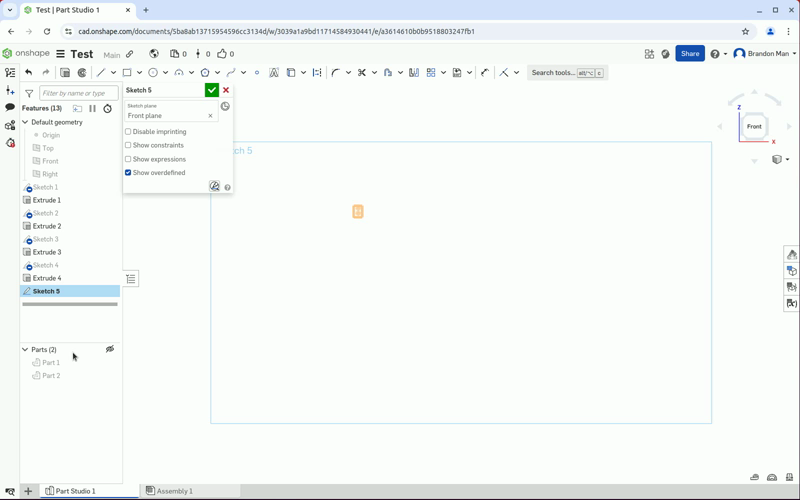
key_down(shift)
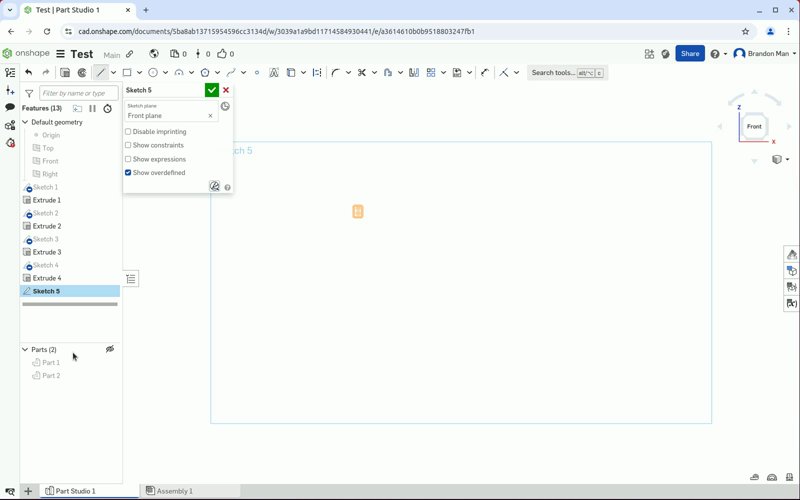
mouse_move(564, 217)
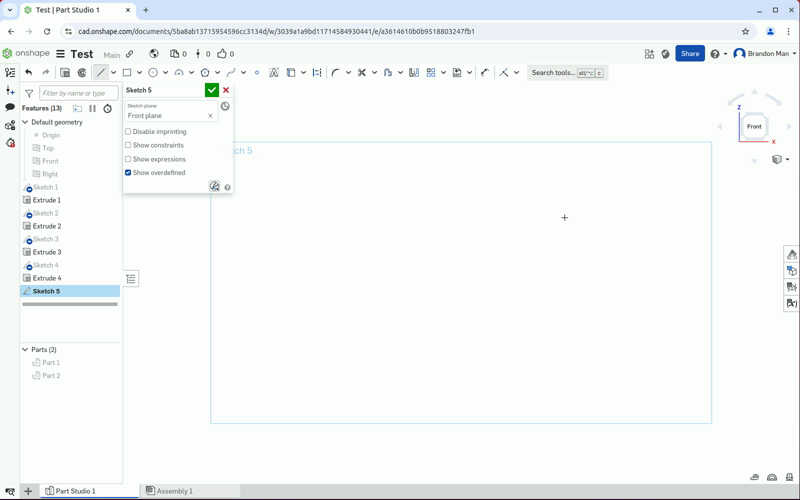
click(564, 217)
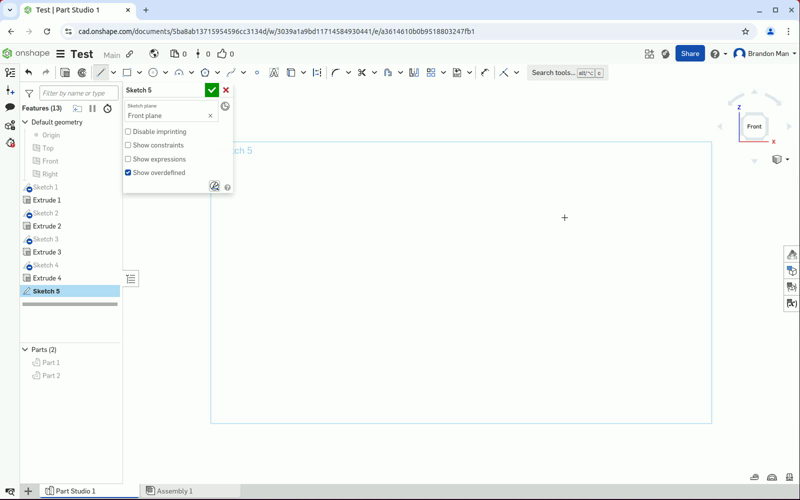
key_up(shift)
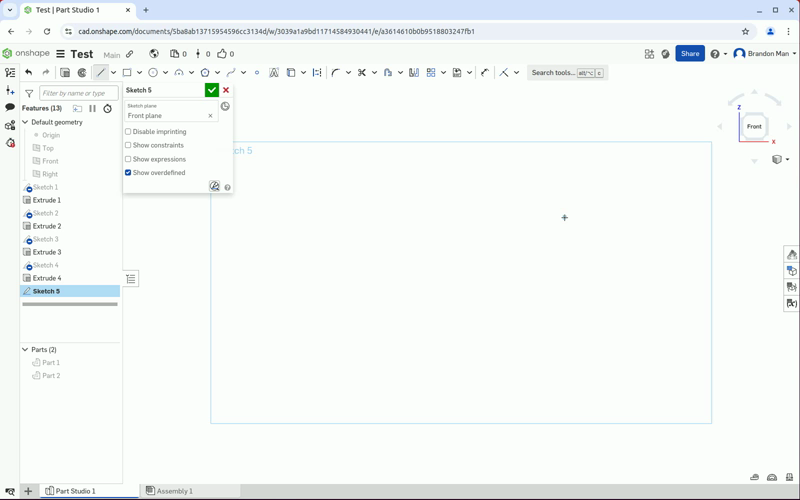
key_down(shift)
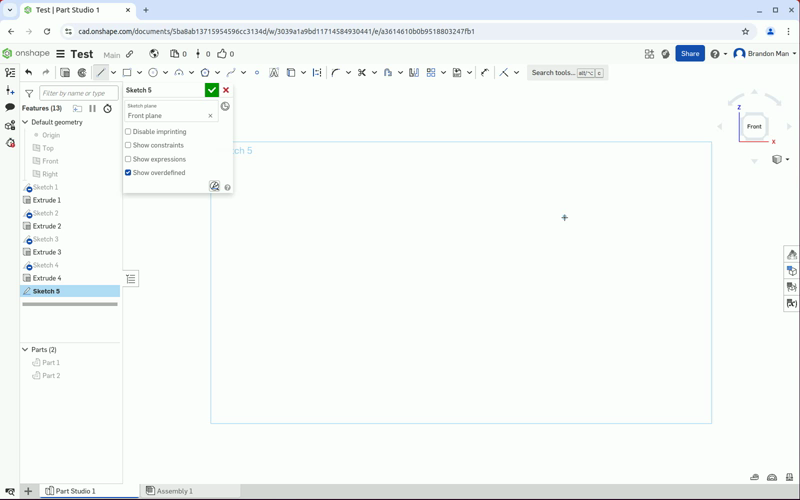
mouse_move(589, 217)
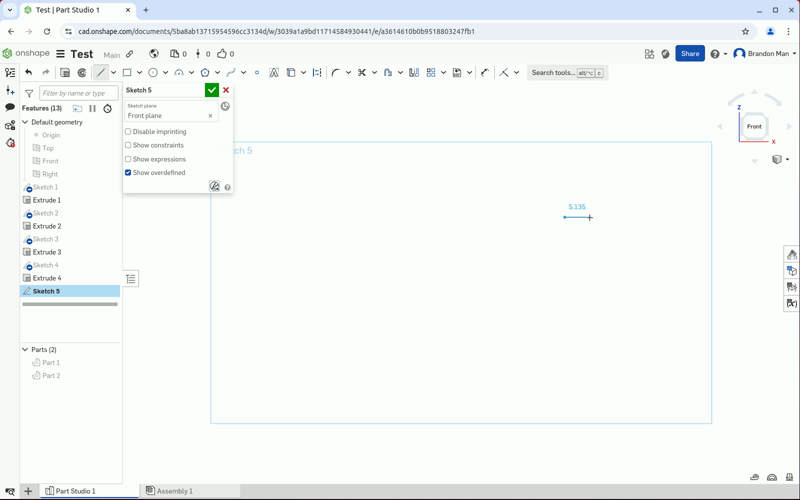
mouse_move(573, 217)
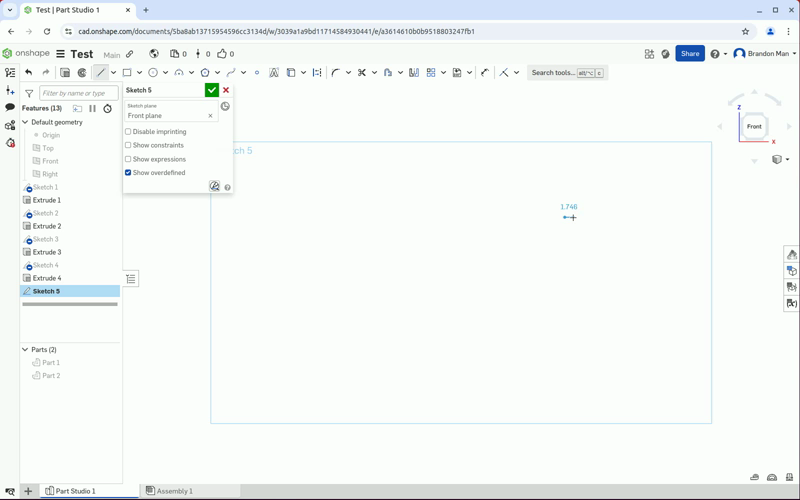
click(573, 217)
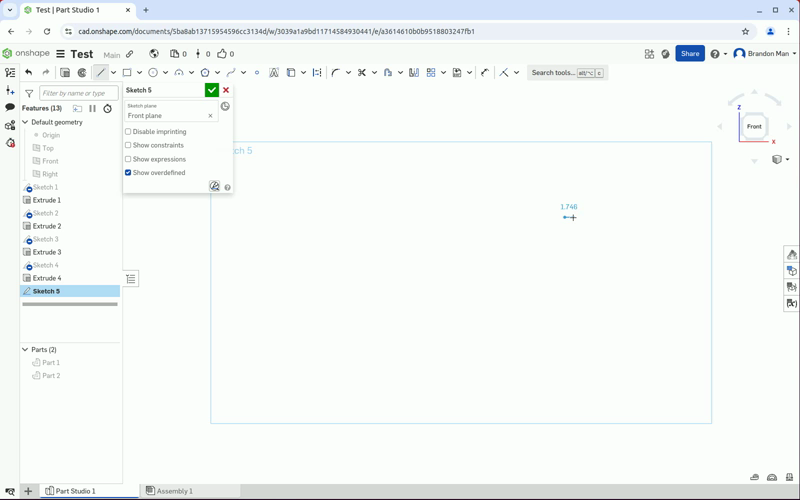
key_up(shift)
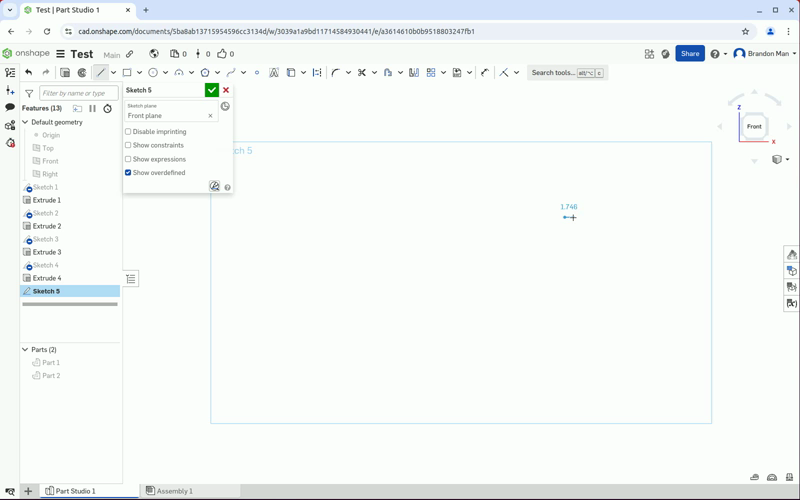
key_down(shift)
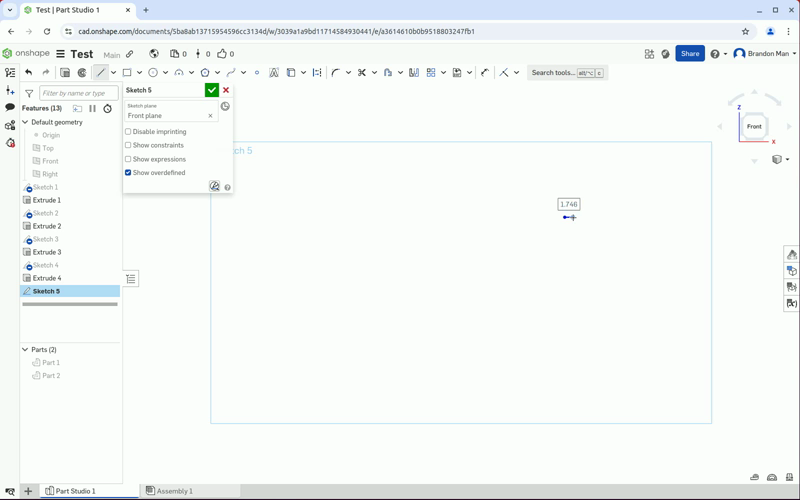
mouse_move(589, 217)
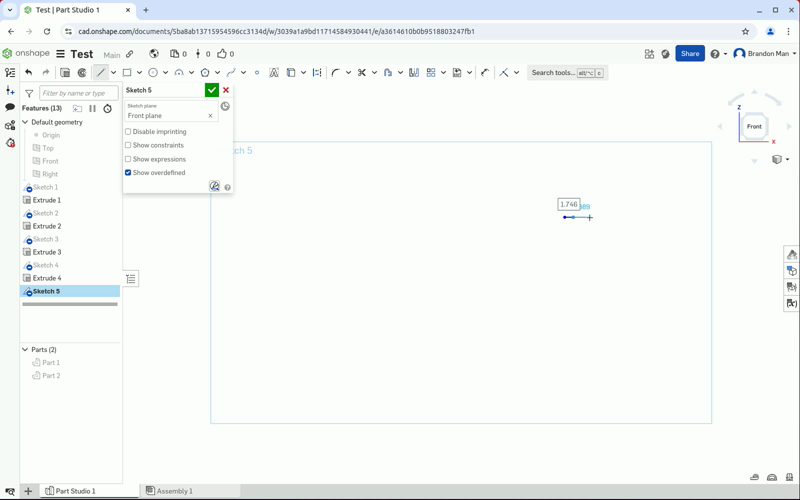
mouse_move(573, 205)
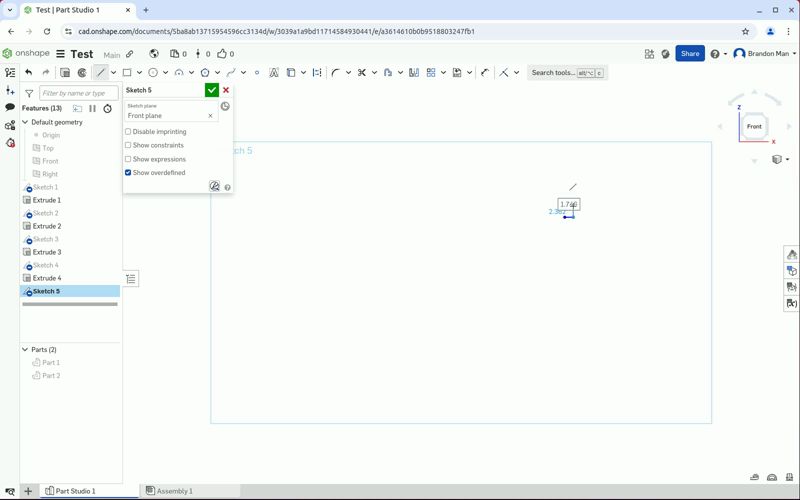
click(573, 205)
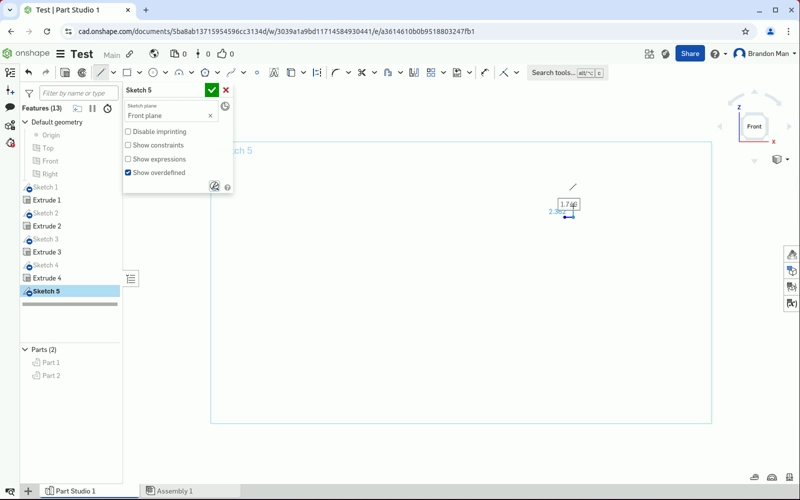
key_up(shift)
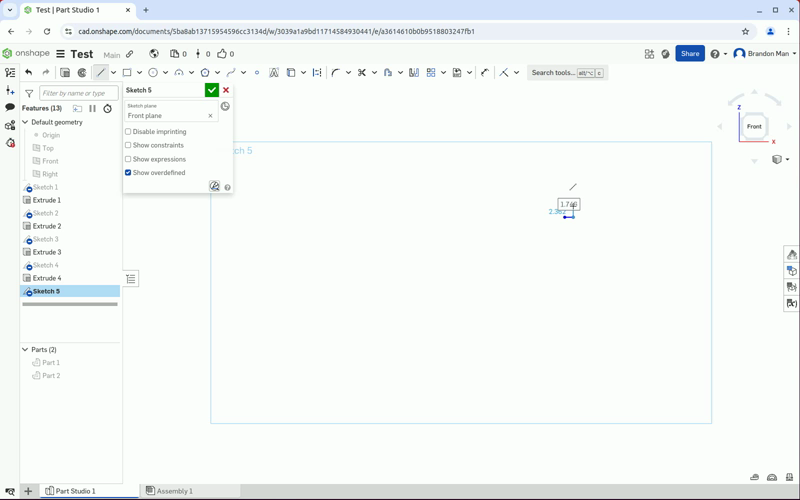
key_down(shift)
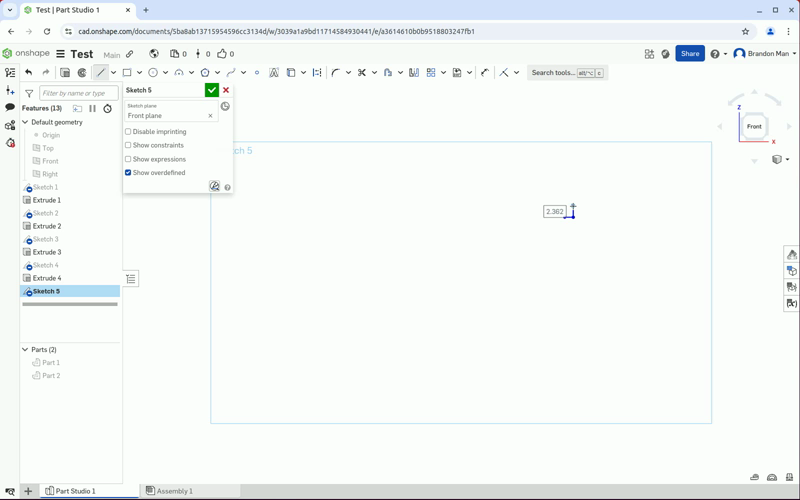
mouse_move(589, 205)
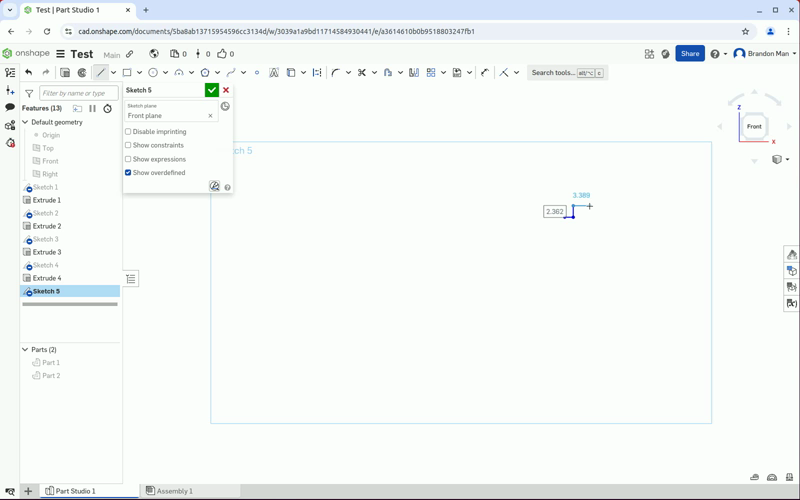
mouse_move(564, 205)
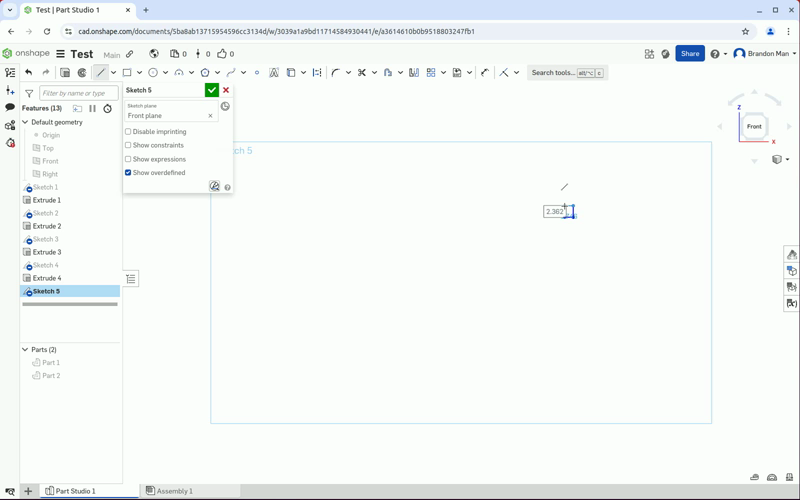
click(564, 205)
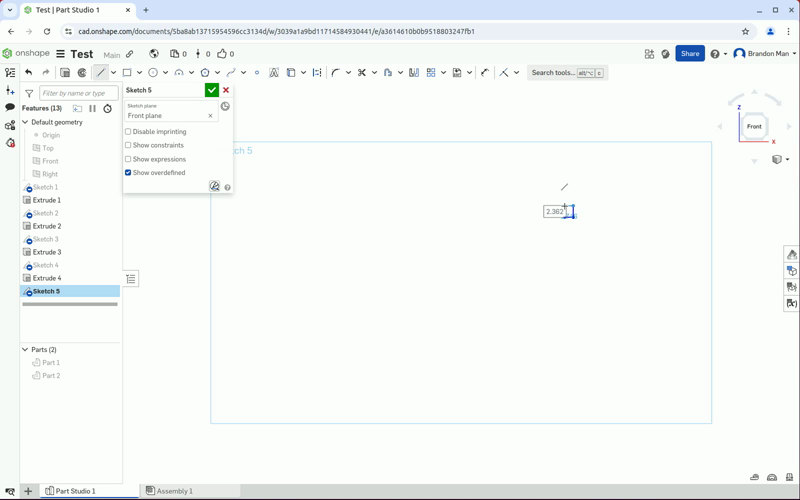
key_up(shift)
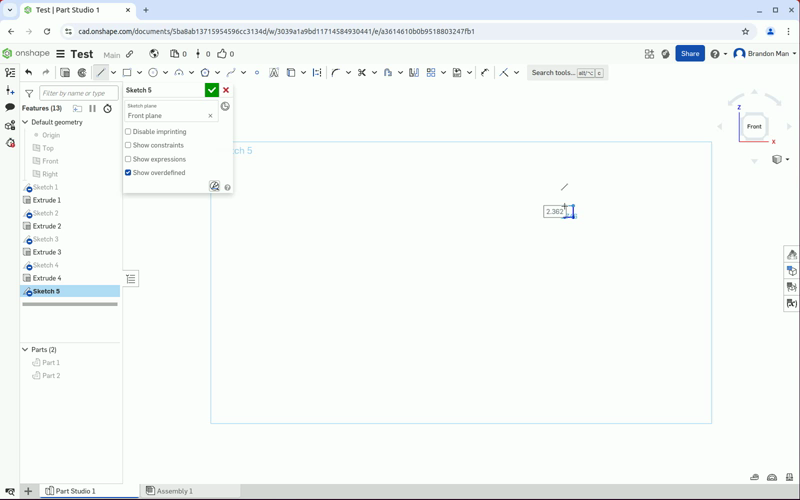
mouse_move(589, 205)
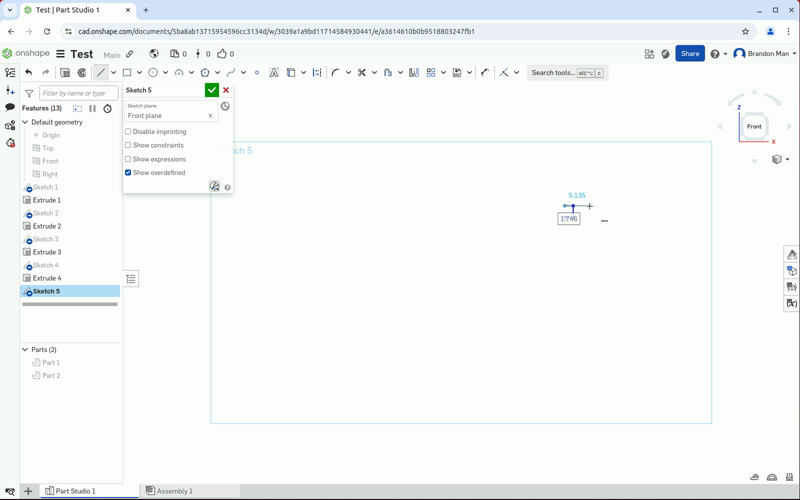
key_down(shift)
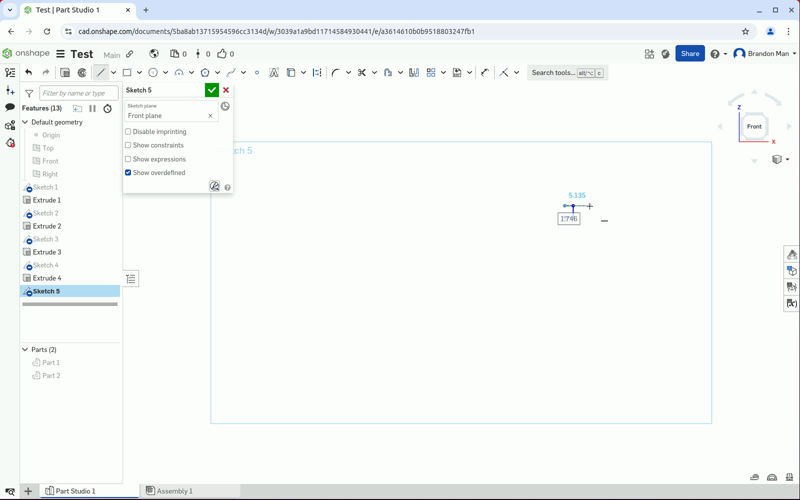
mouse_move(564, 217)
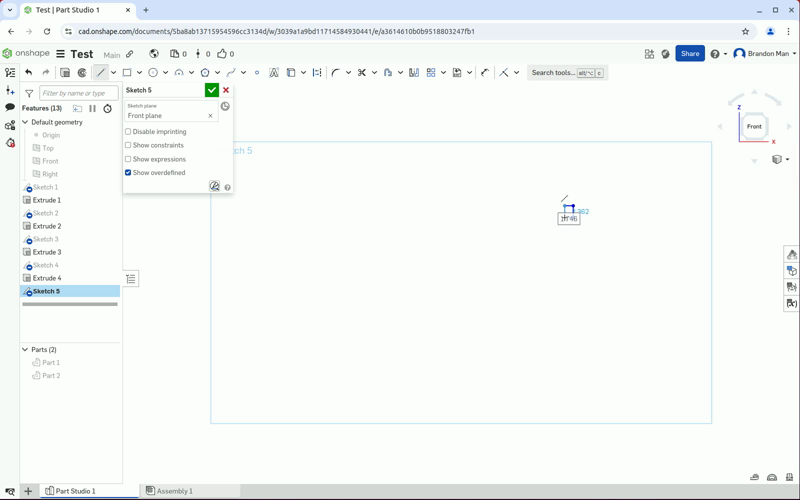
key_up(shift)
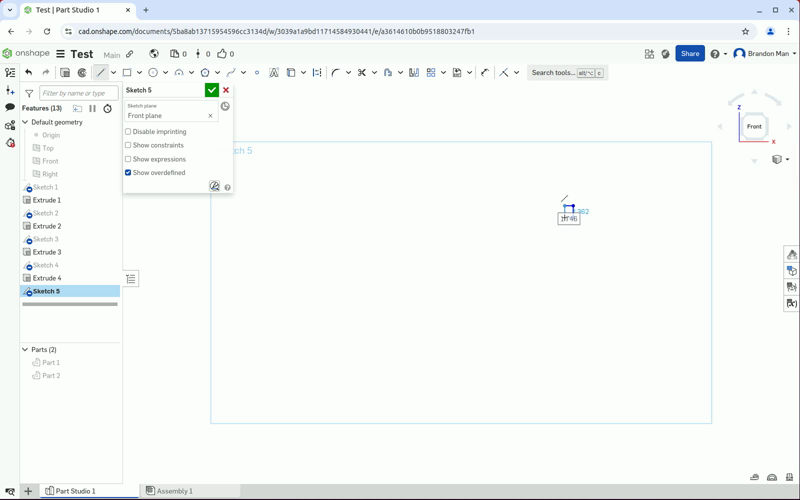
click(564, 217)
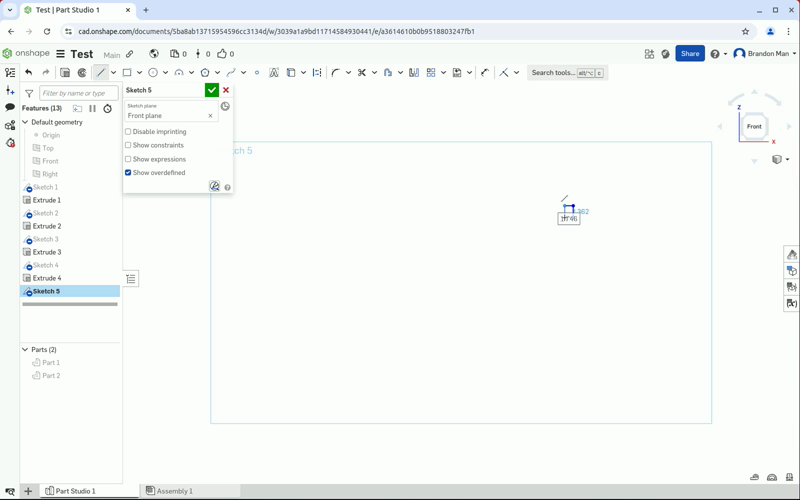
key(esc)
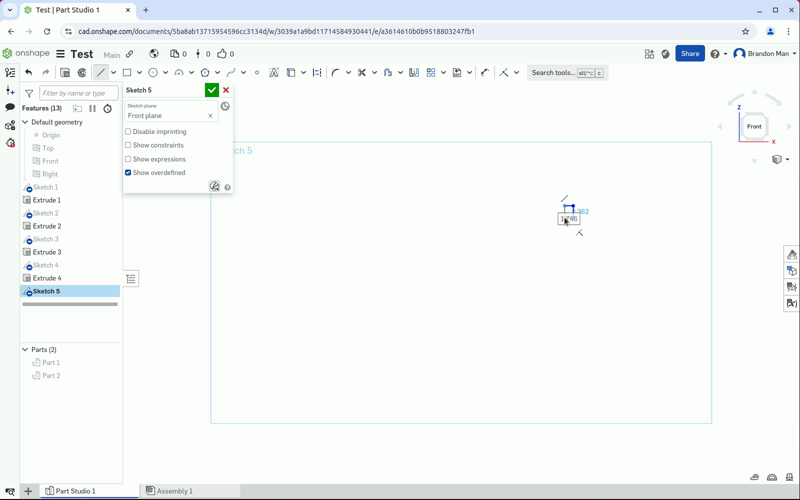
key(c)
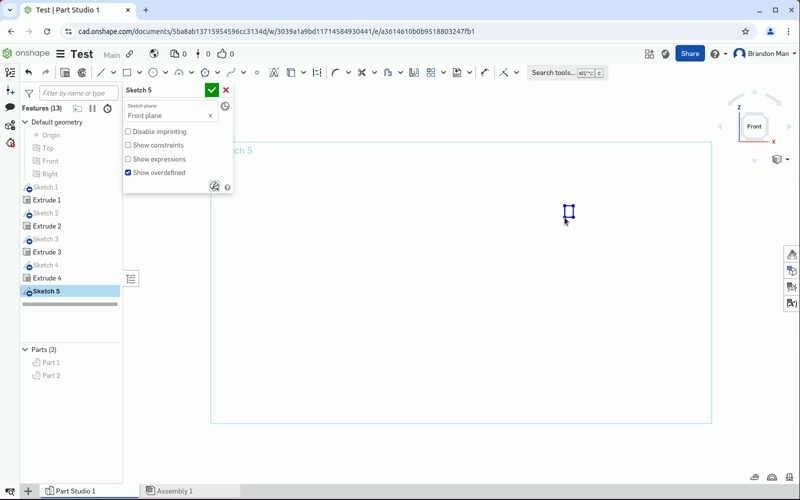
key_down(shift)
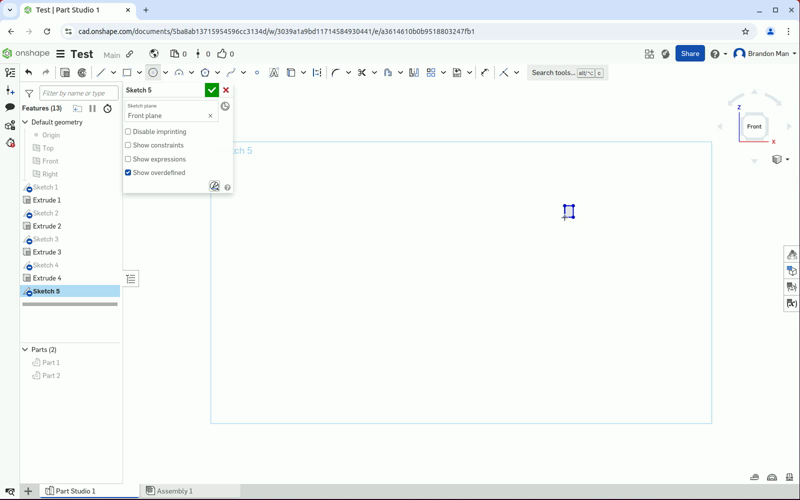
mouse_move(569, 213)
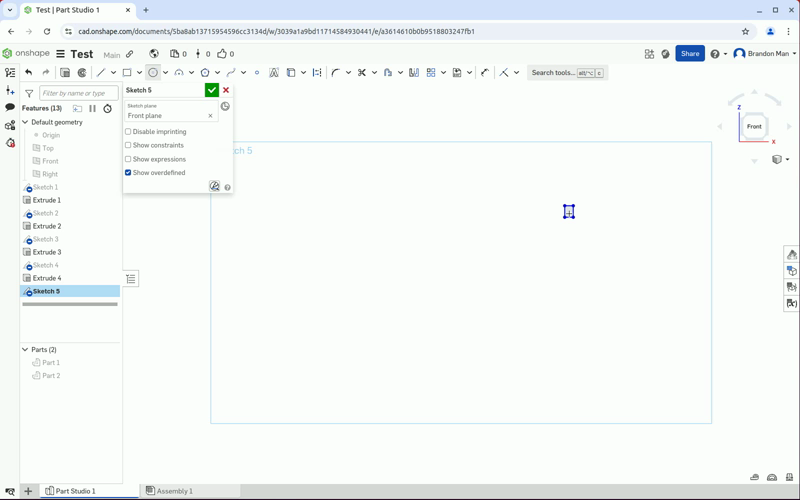
click(569, 213)
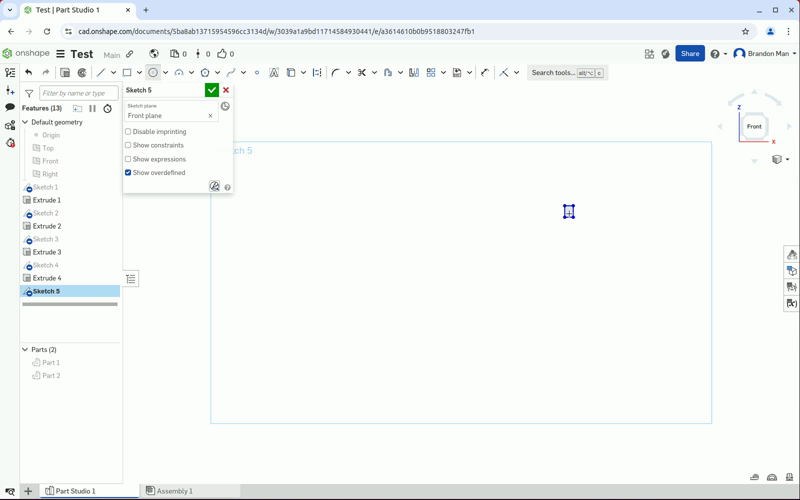
key_up(shift)
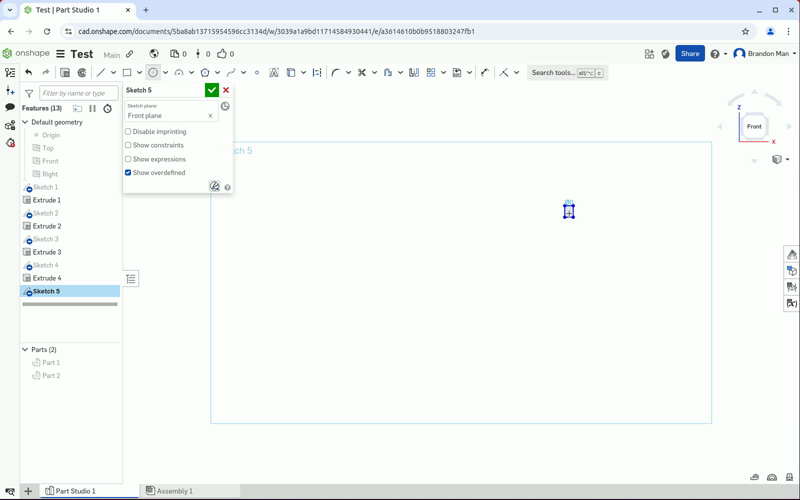
mouse_move(570, 213)
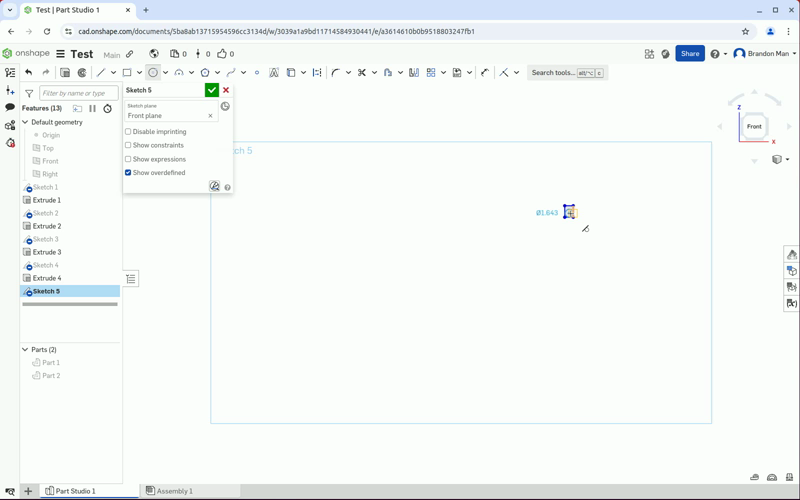
scroll(6)
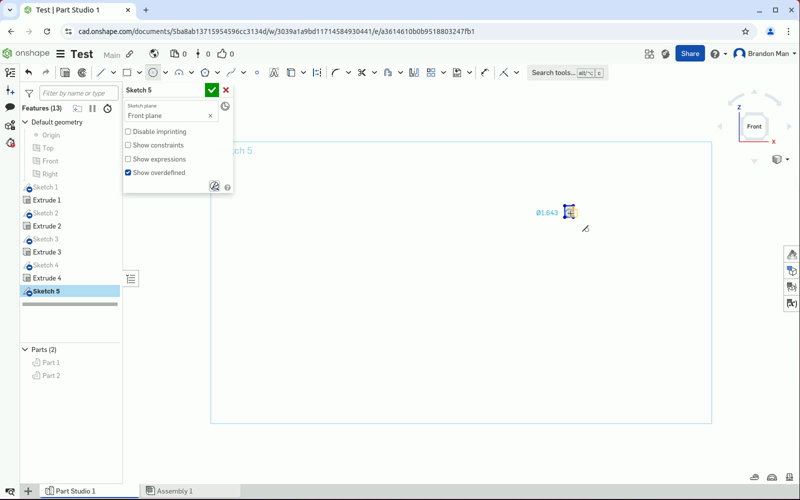
scroll(6)
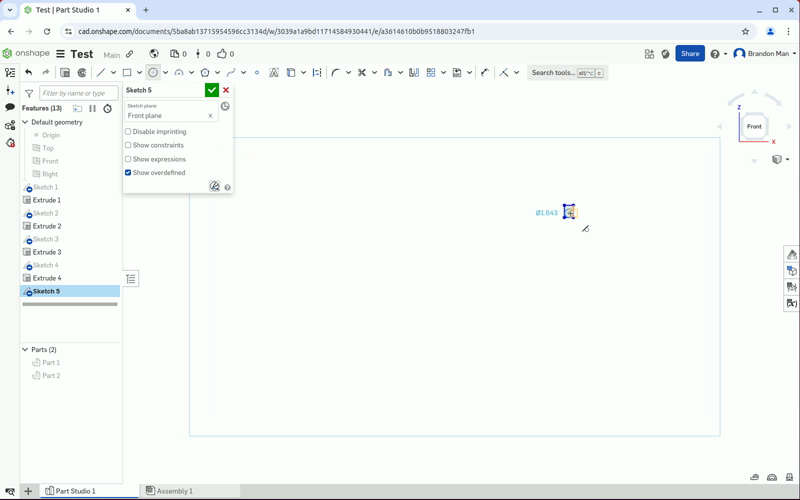
scroll(6)
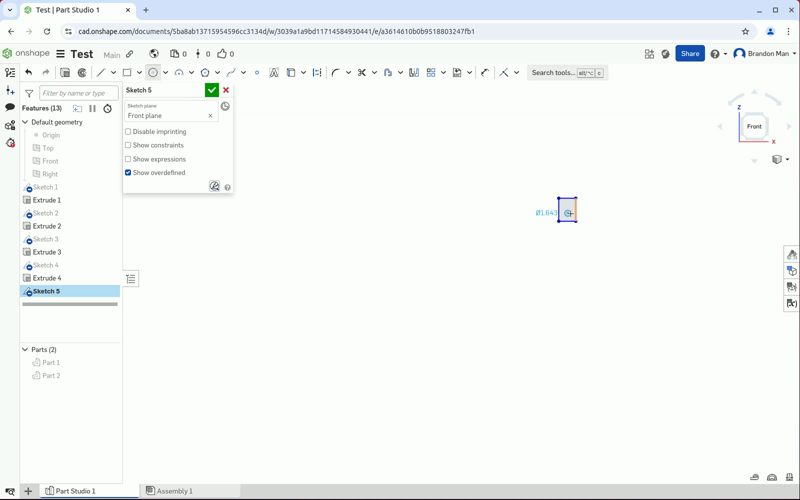
scroll(6)
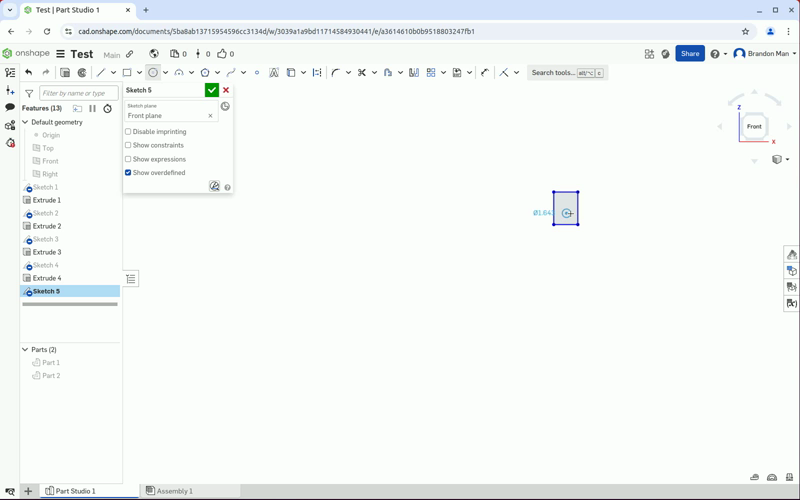
scroll(6)
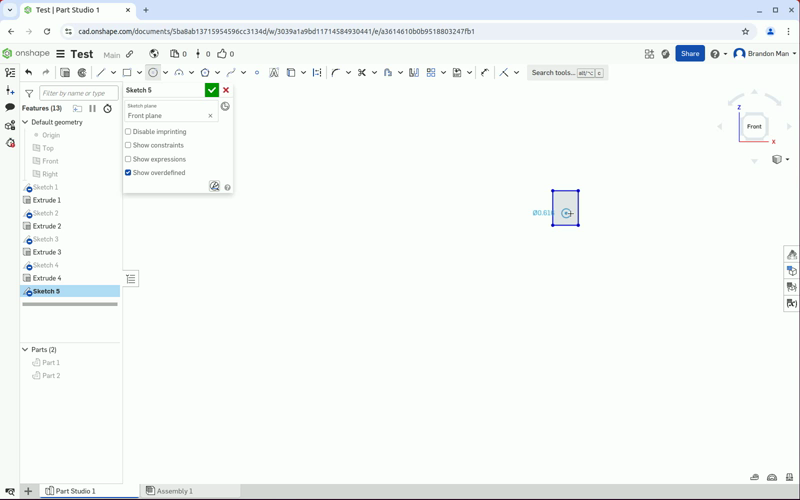
scroll(6)
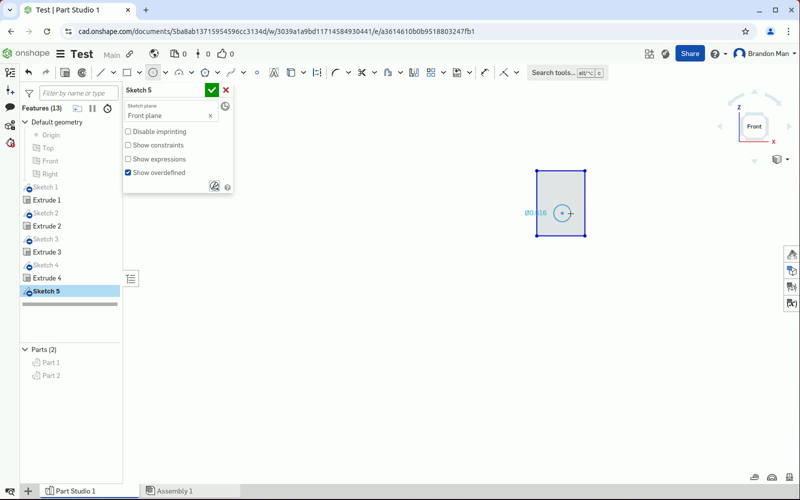
scroll(6)
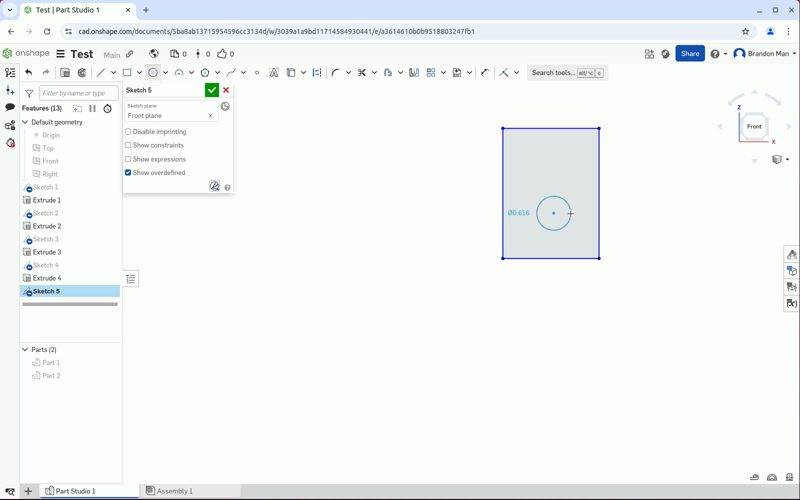
click(570, 213)
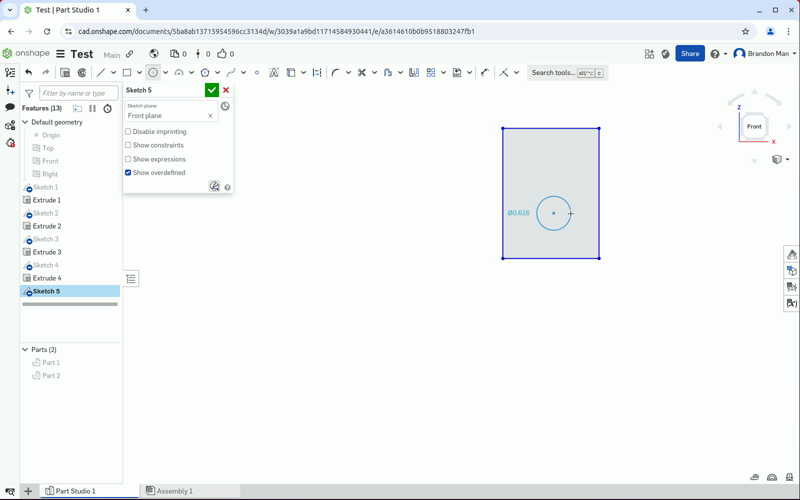
scroll(-6)
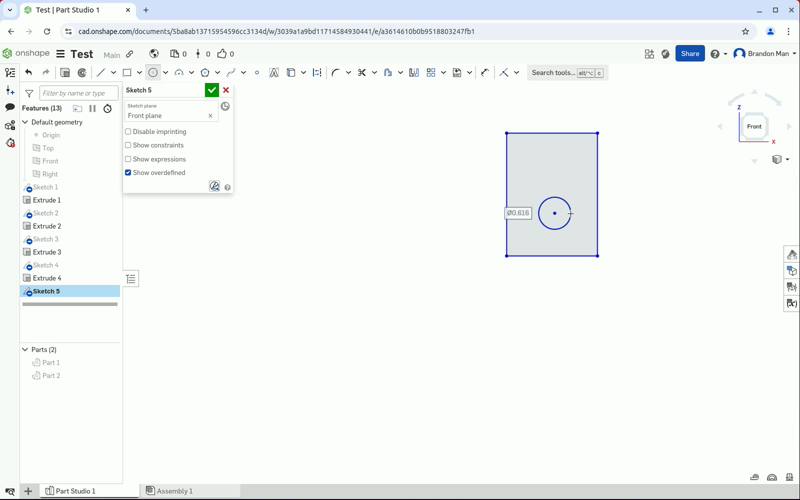
scroll(-6)
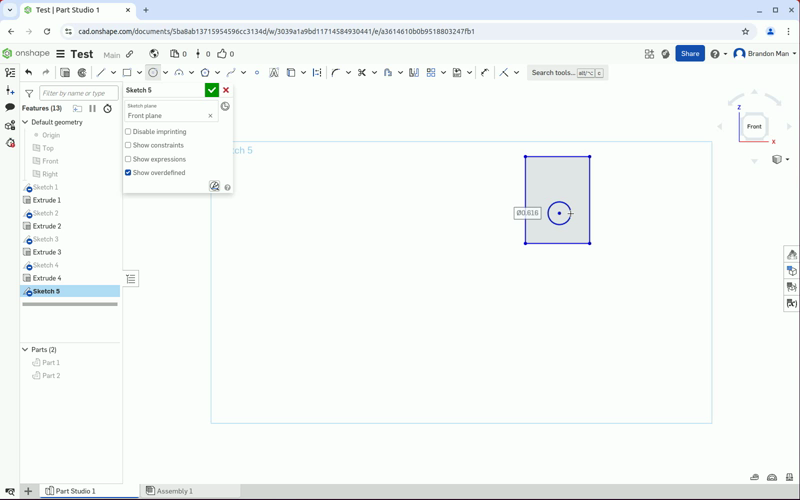
scroll(-6)
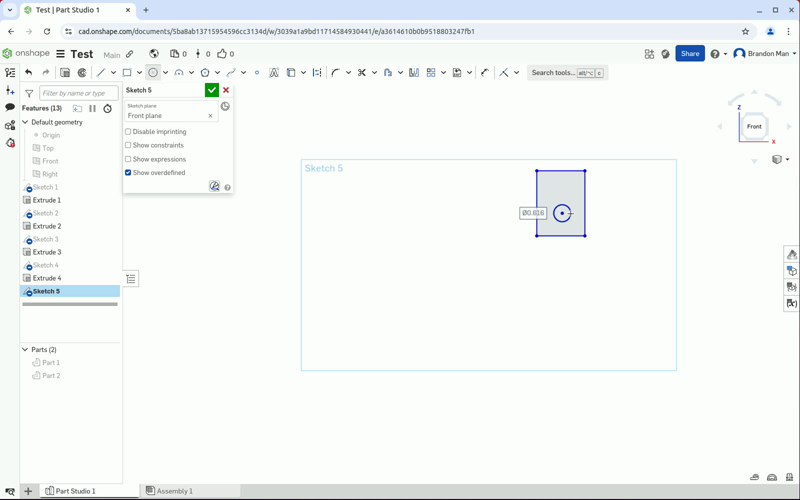
scroll(-6)
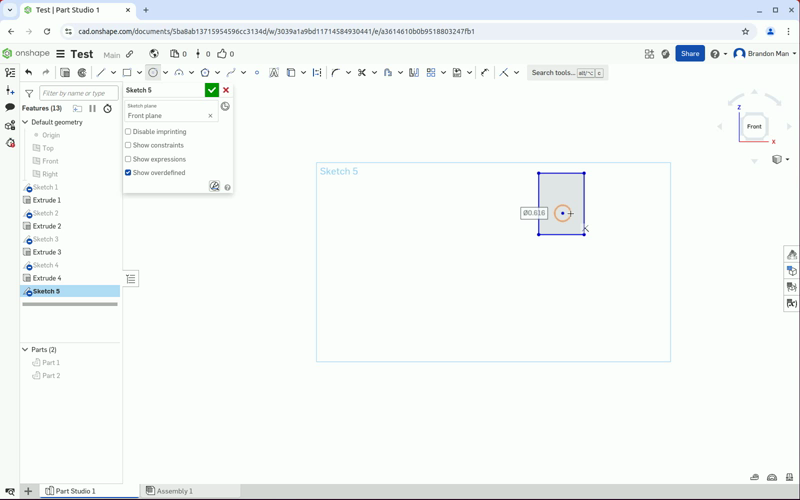
scroll(-6)
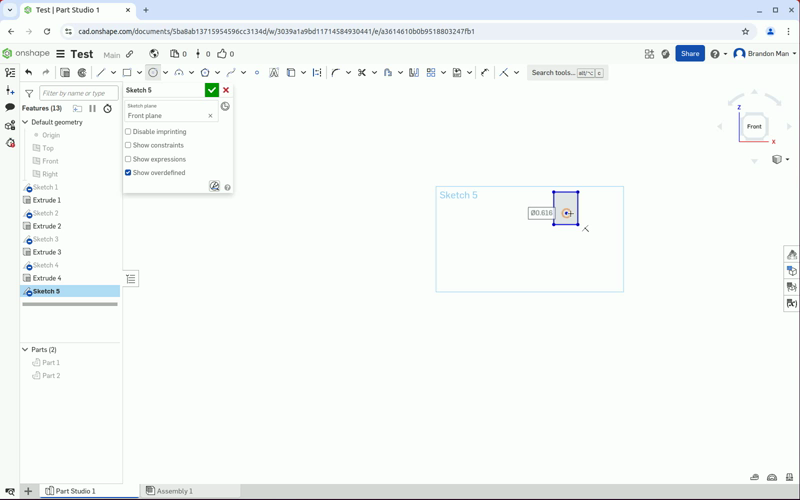
scroll(-6)
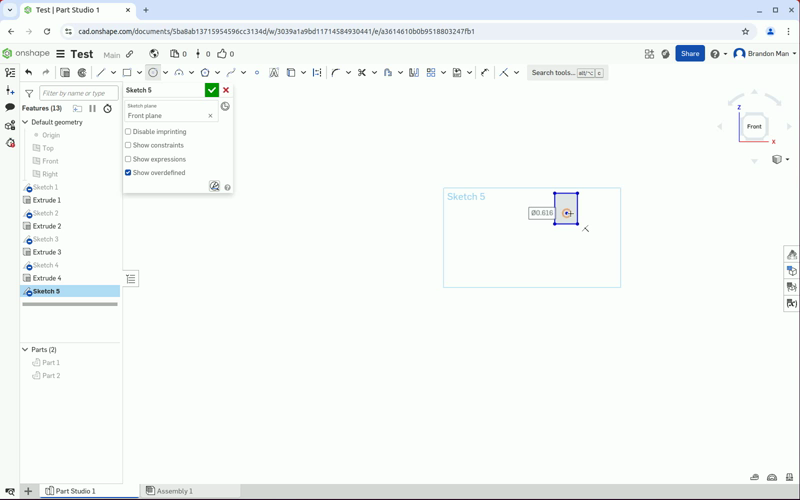
scroll(-6)
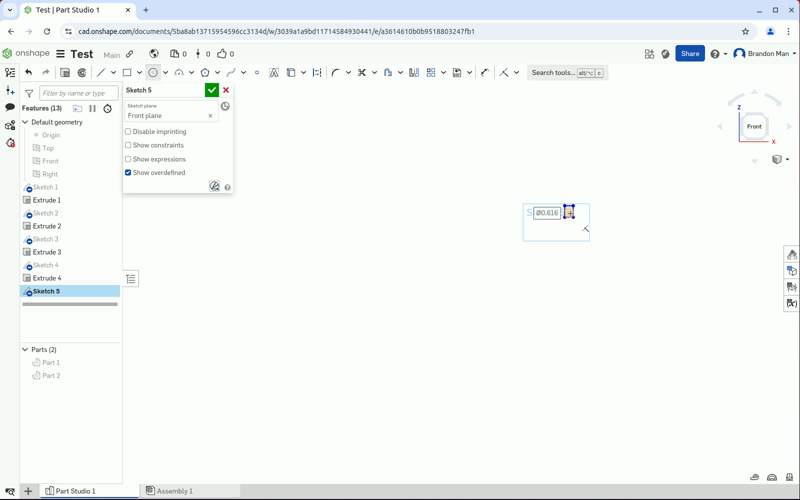
key(esc)
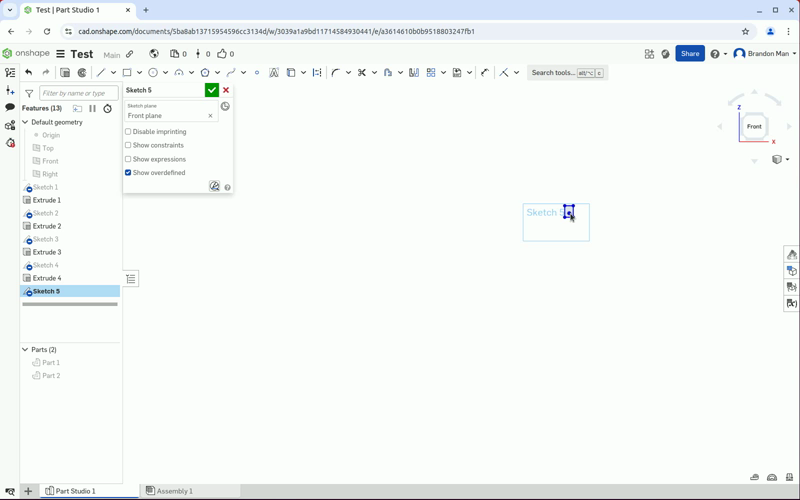
key(c)
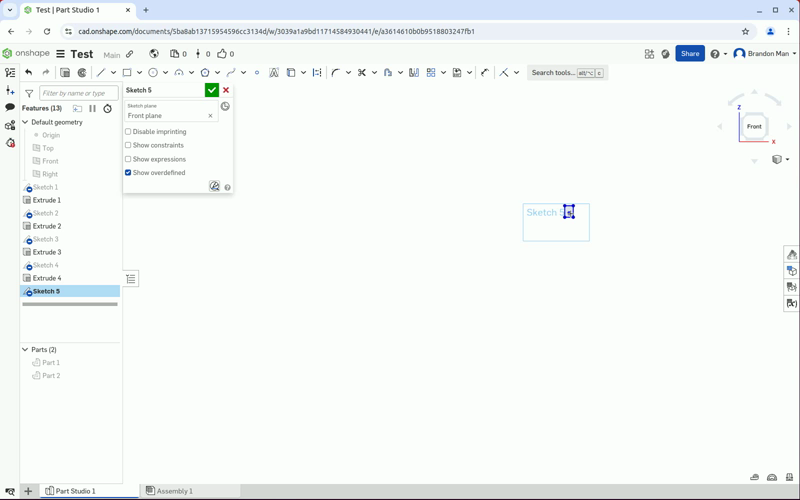
key_down(shift)
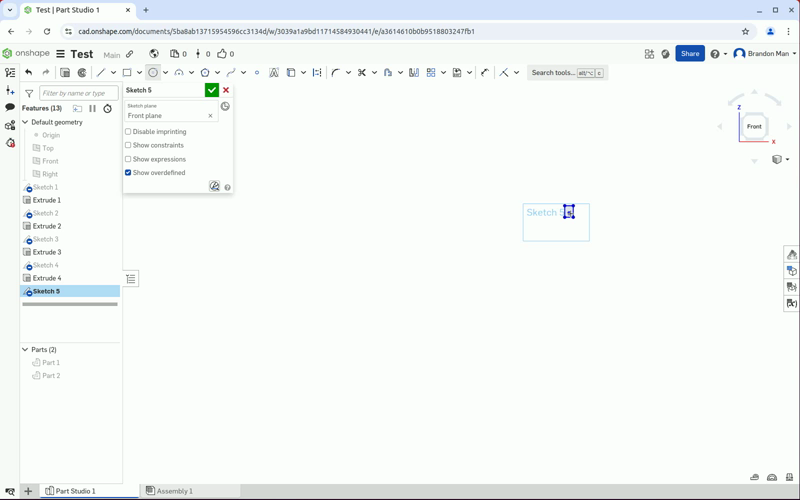
mouse_move(569, 208)
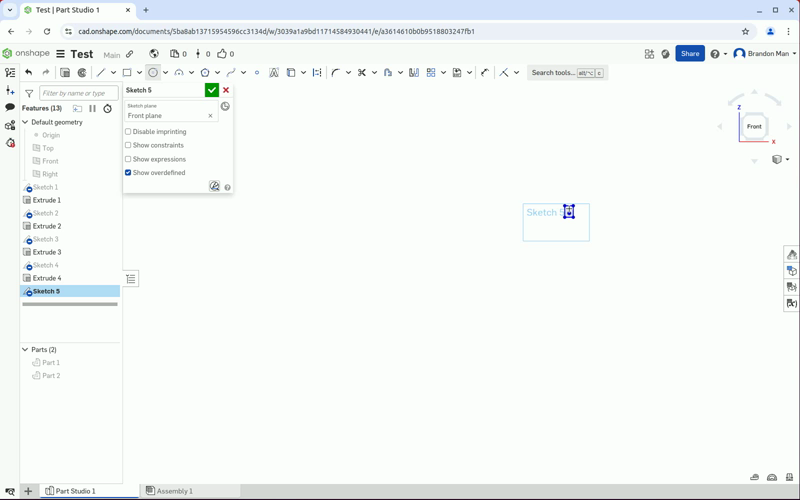
click(569, 208)
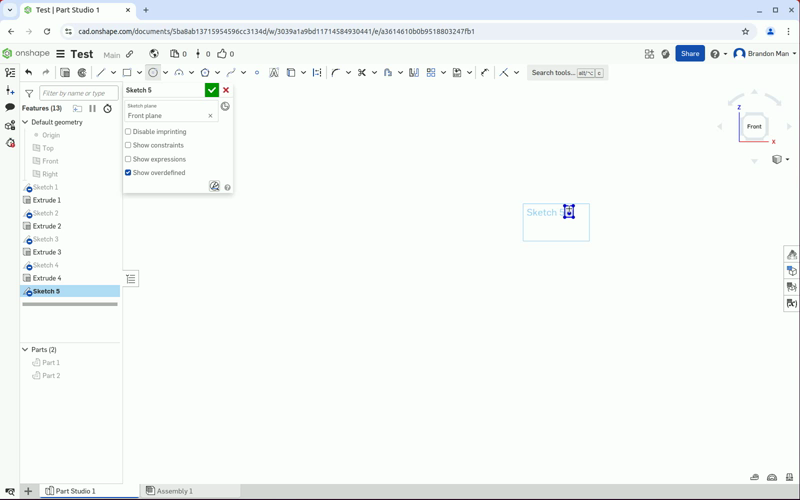
key_up(shift)
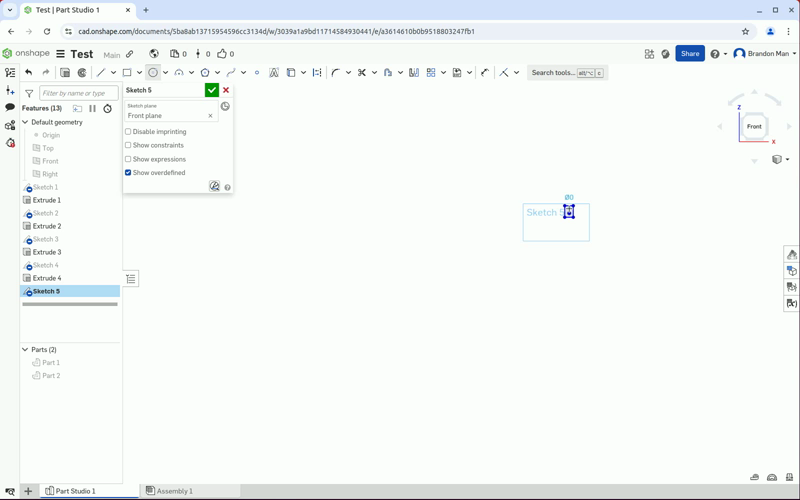
mouse_move(570, 208)
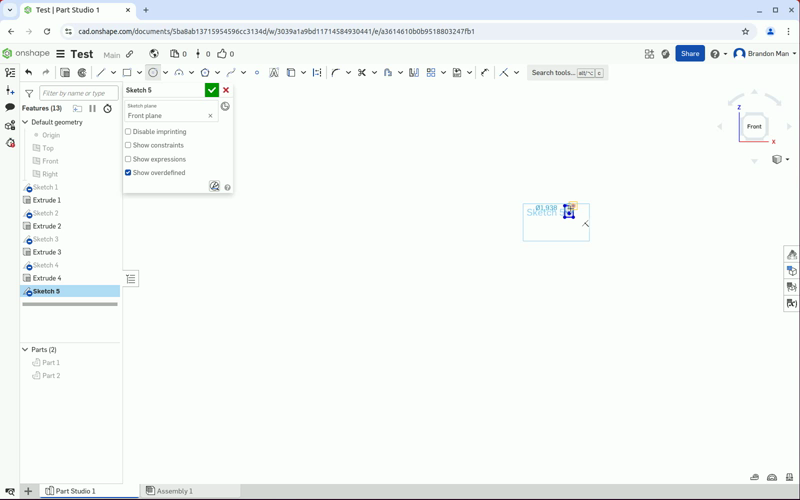
scroll(6)
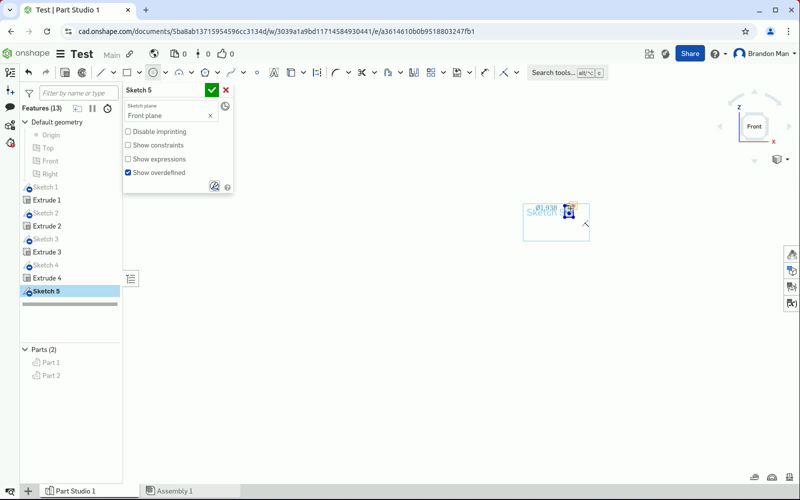
scroll(6)
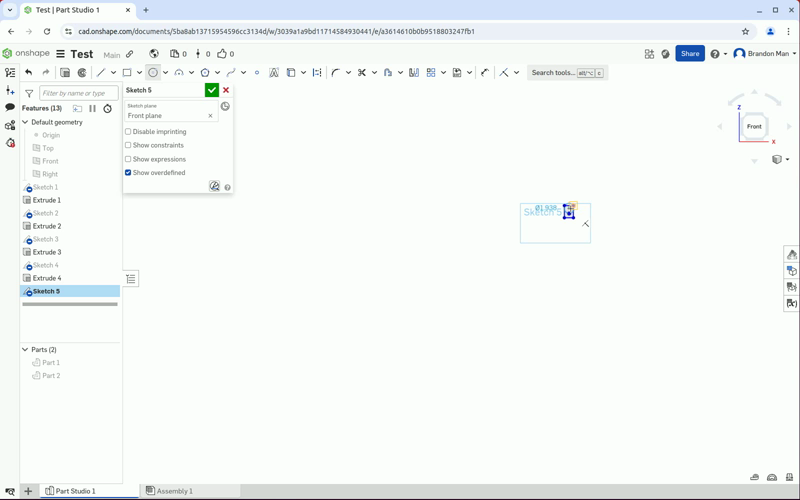
scroll(6)
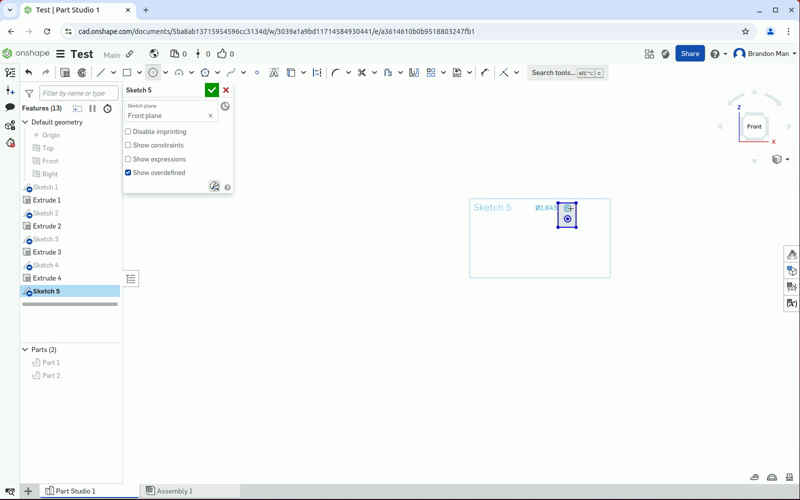
scroll(6)
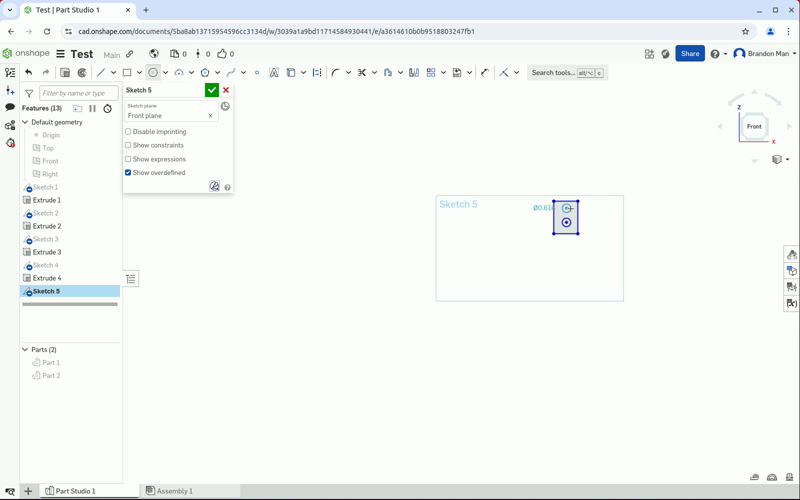
scroll(6)
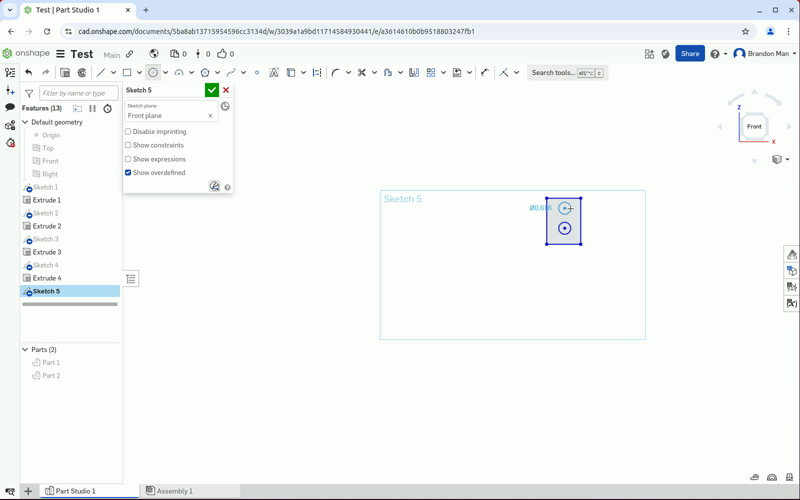
scroll(6)
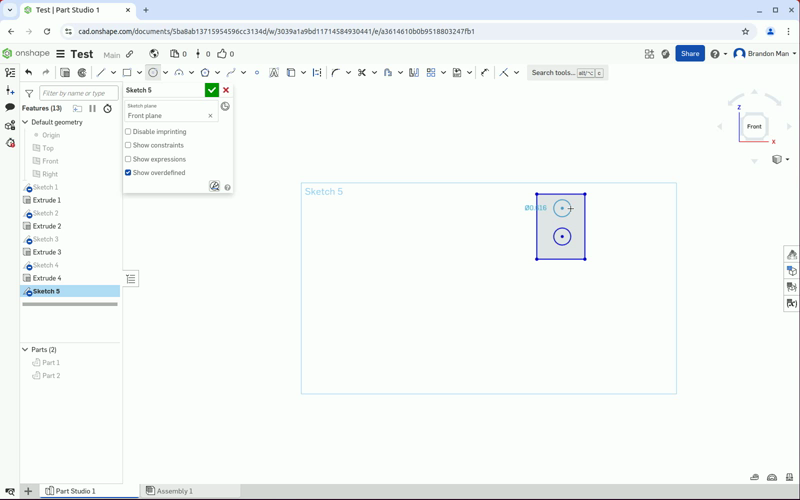
scroll(6)
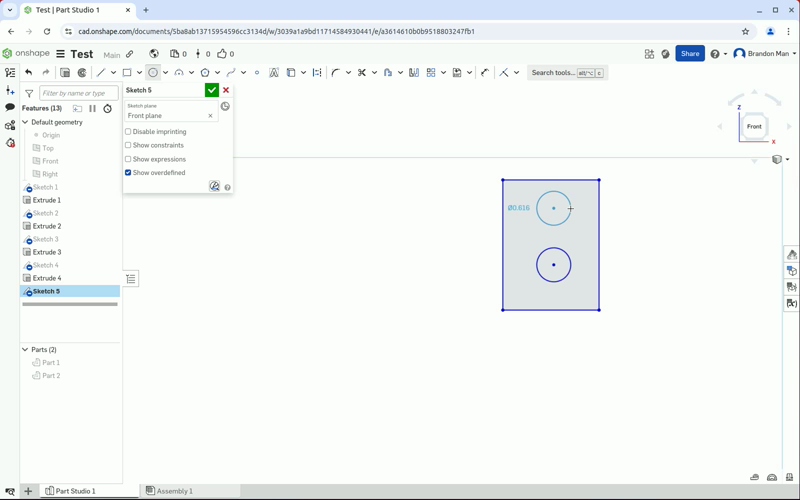
click(570, 208)
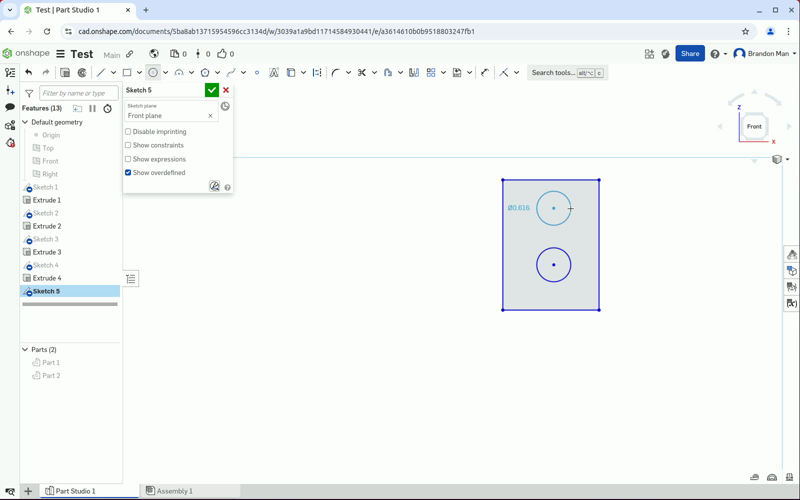
scroll(-6)
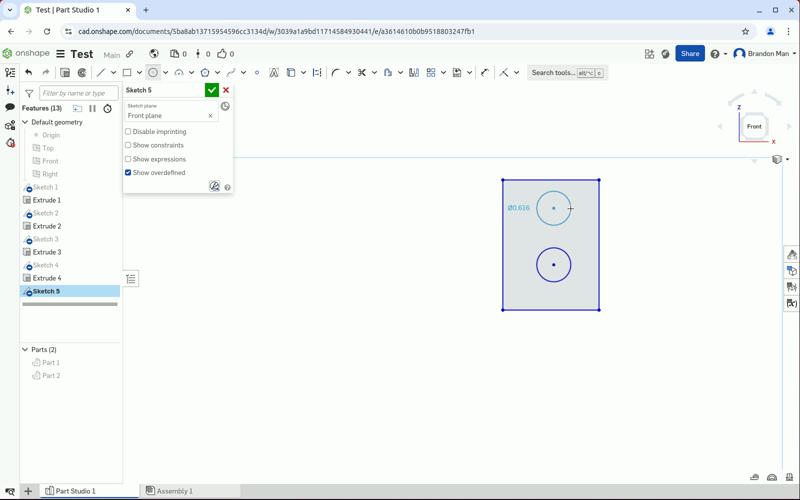
scroll(-6)
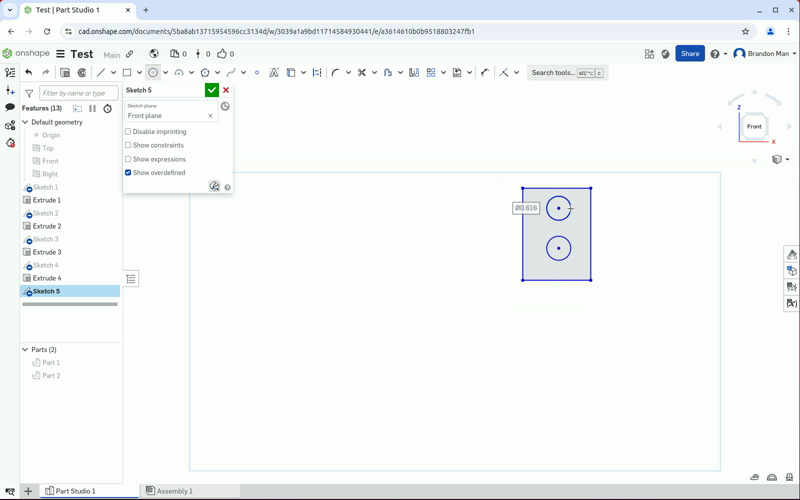
scroll(-6)
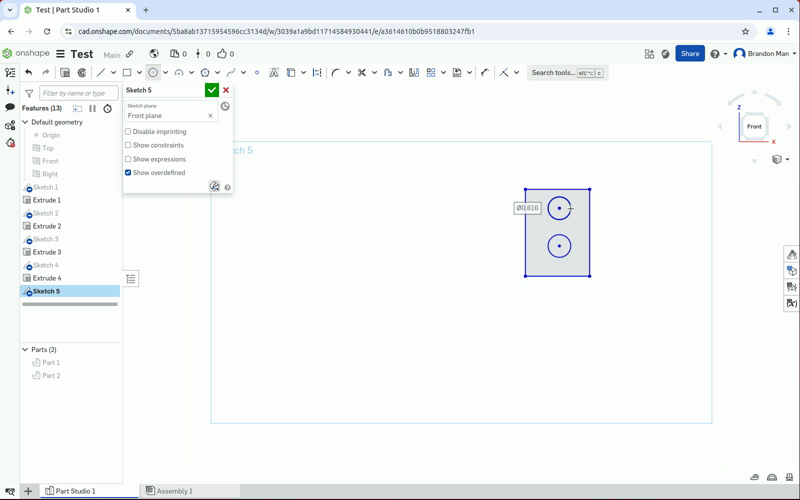
scroll(-6)
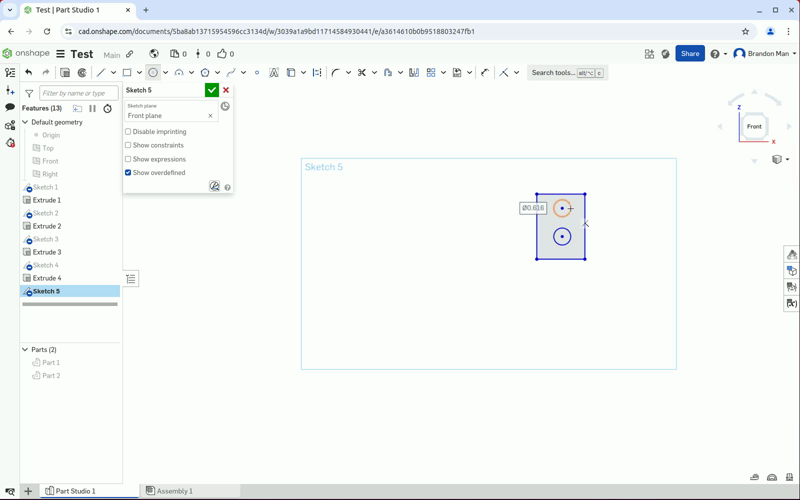
scroll(-6)
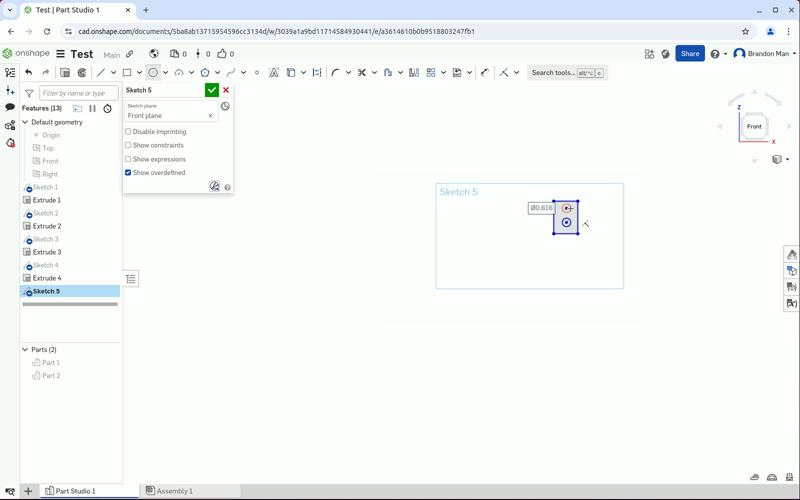
scroll(-6)
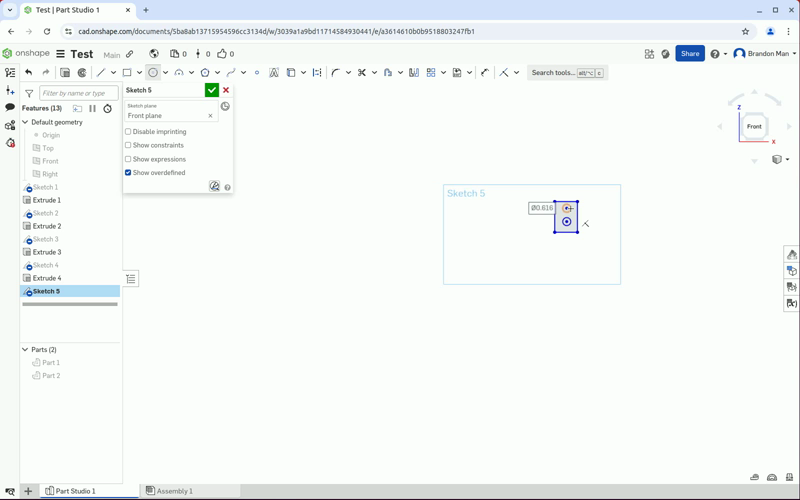
scroll(-6)
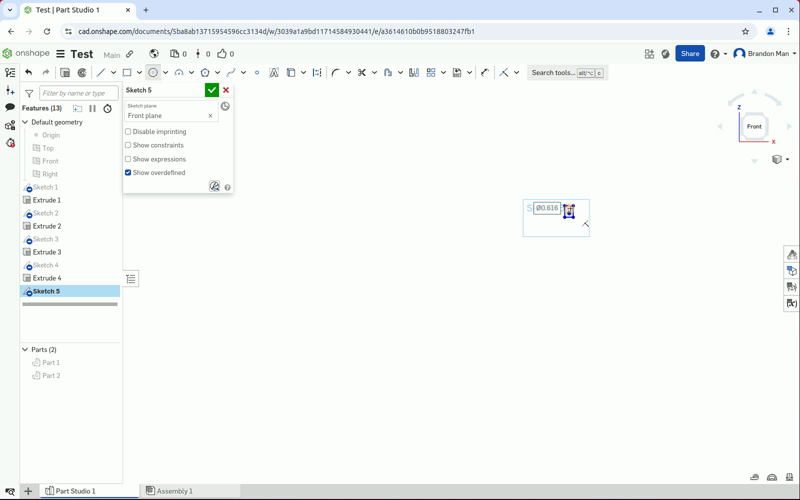
key(esc)
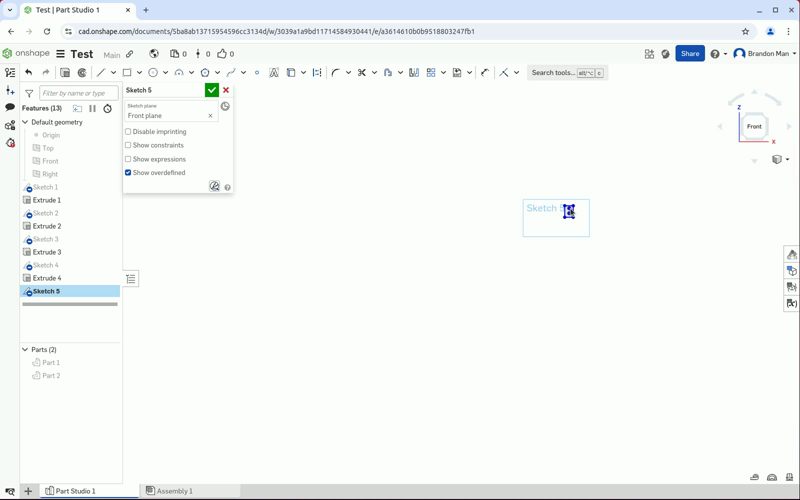
mouse_move(565, 209)
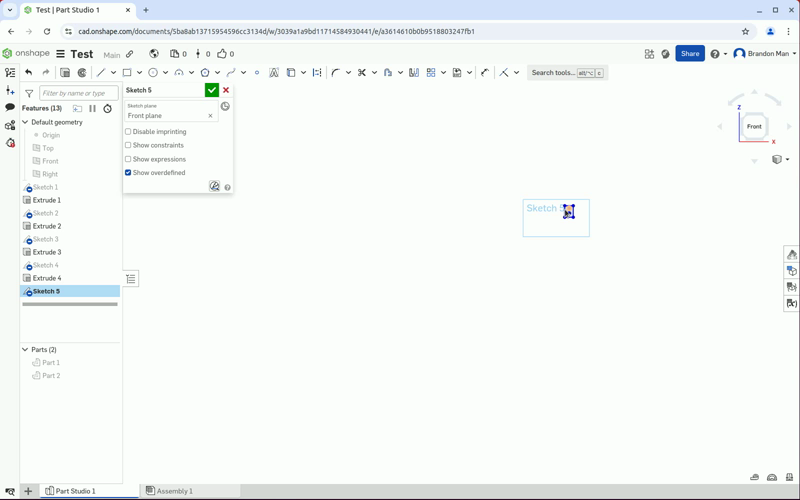
scroll(6)
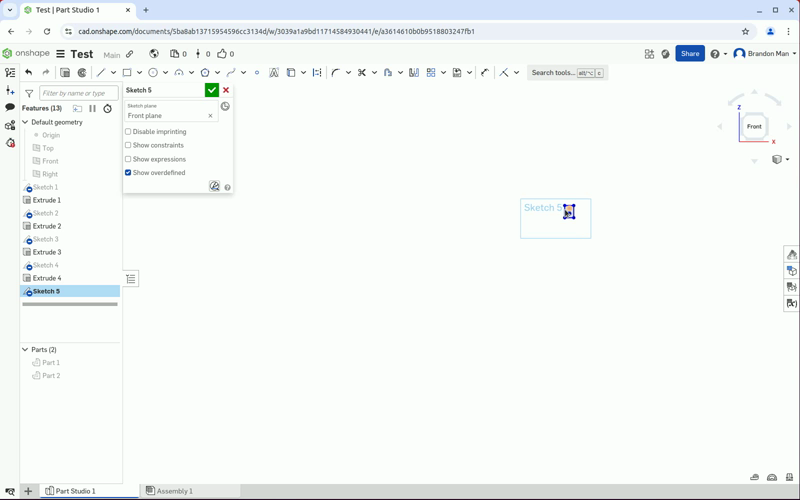
scroll(6)
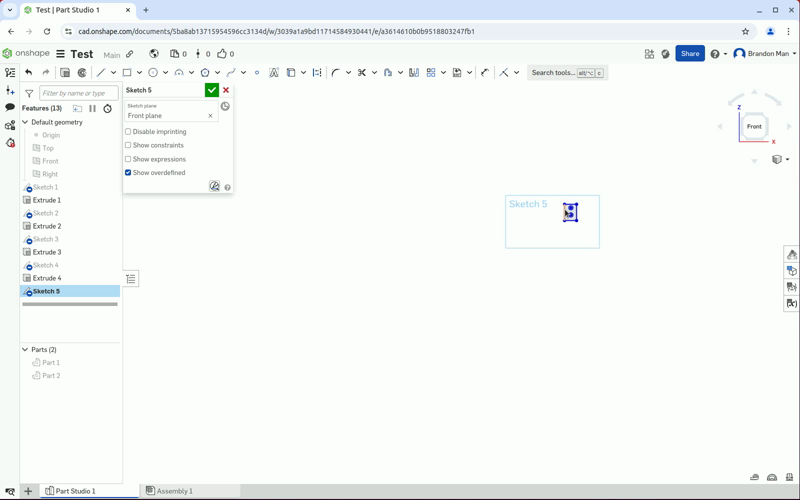
scroll(6)
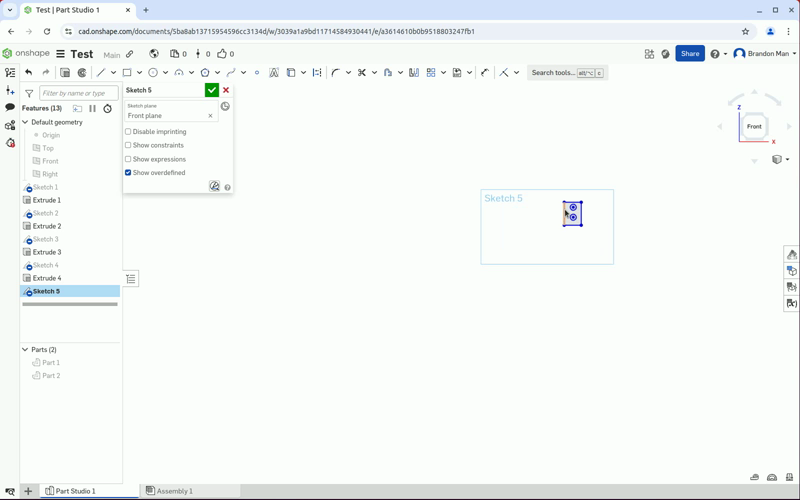
scroll(6)
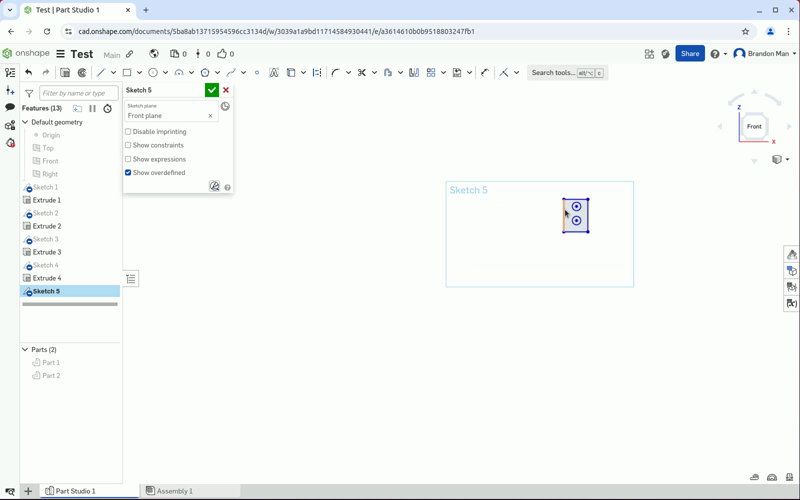
scroll(6)
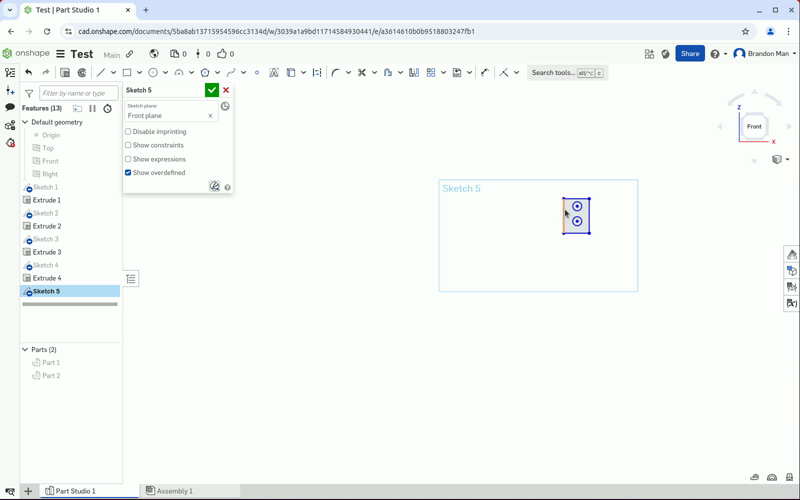
scroll(6)
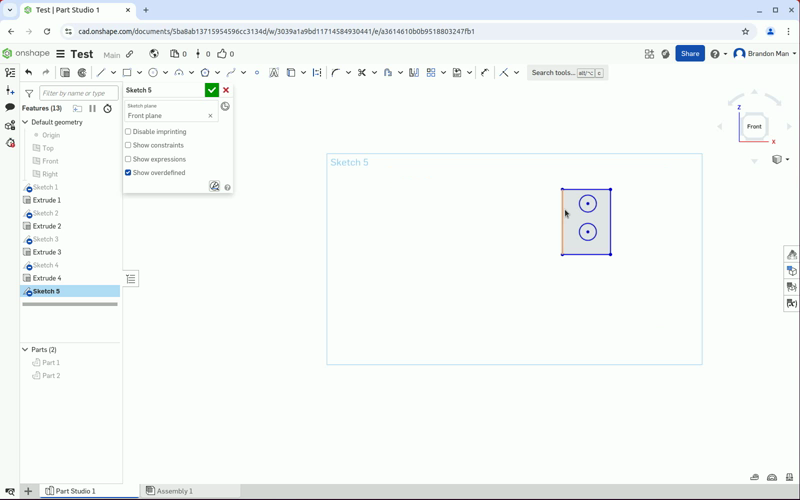
scroll(6)
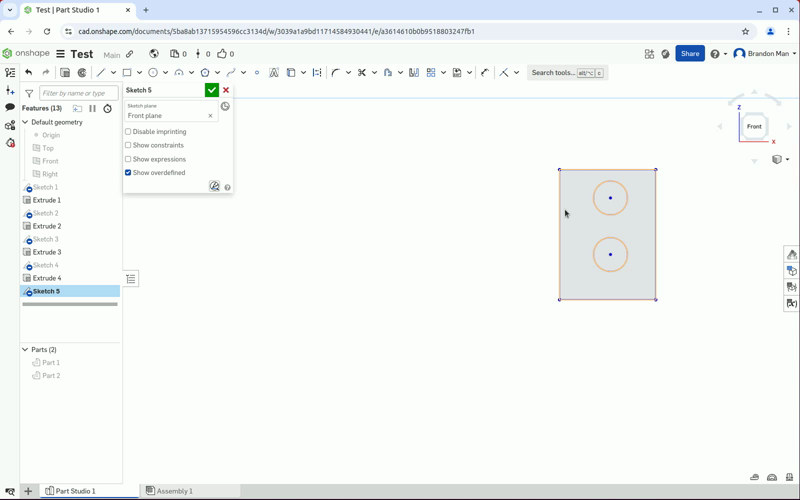
click(565, 209)
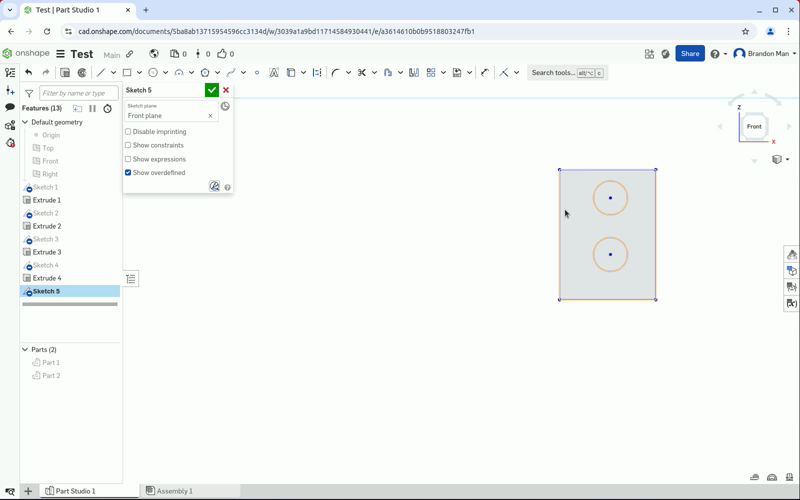
scroll(-6)
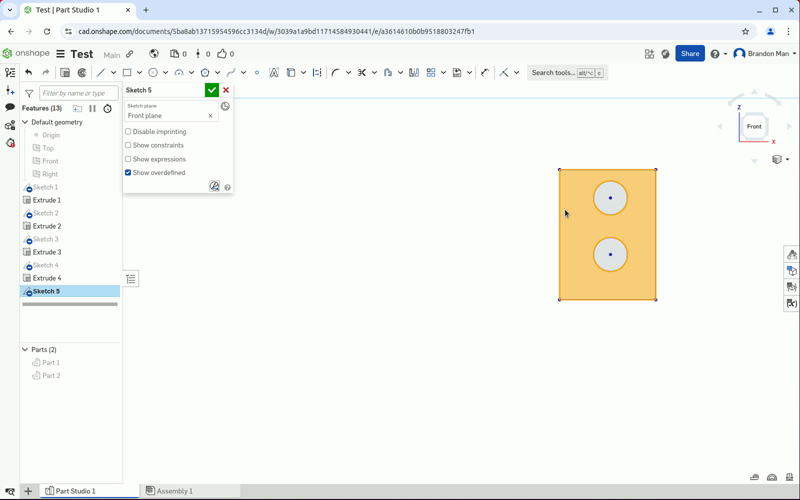
scroll(-6)
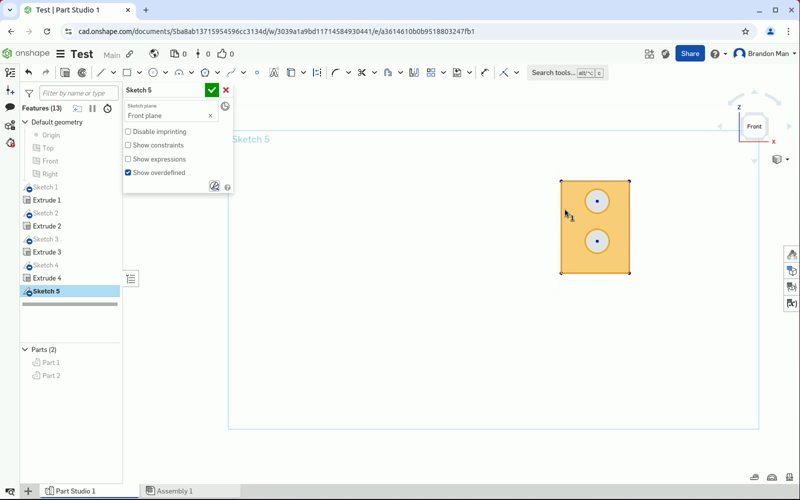
scroll(-6)
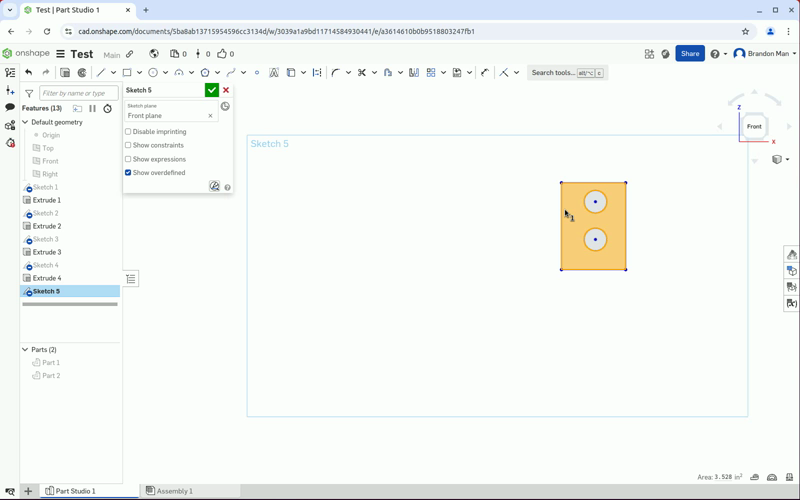
scroll(-6)
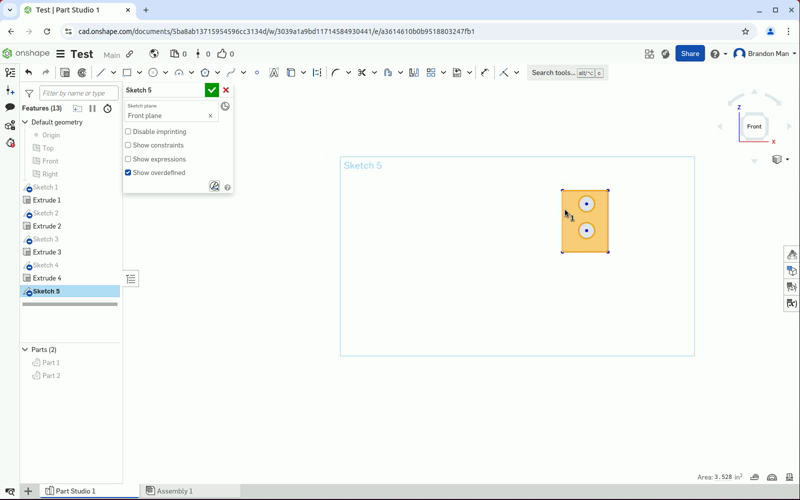
scroll(-6)
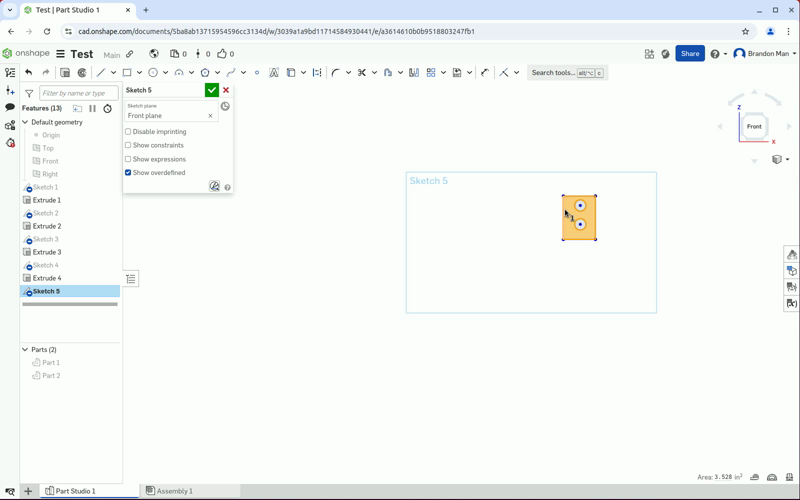
scroll(-6)
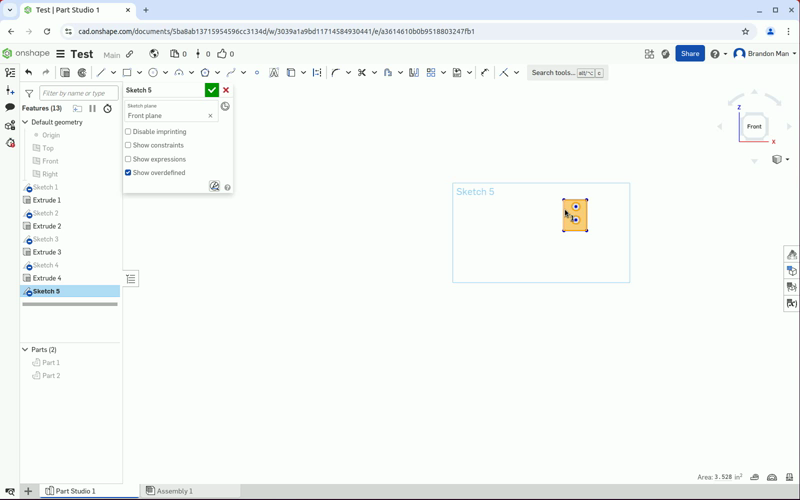
scroll(-6)
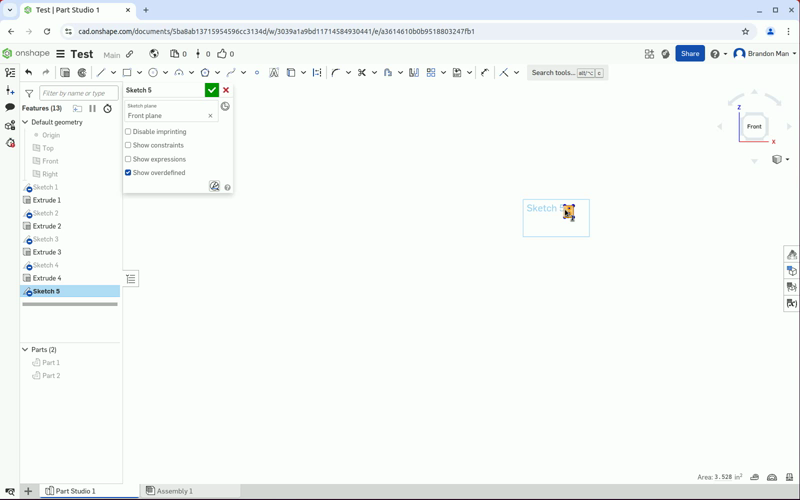
mouse_move(73, 352)
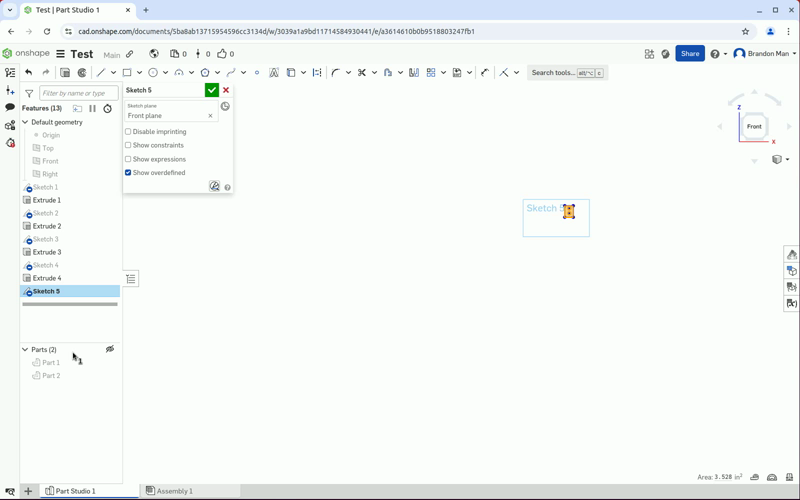
key(shift+y)
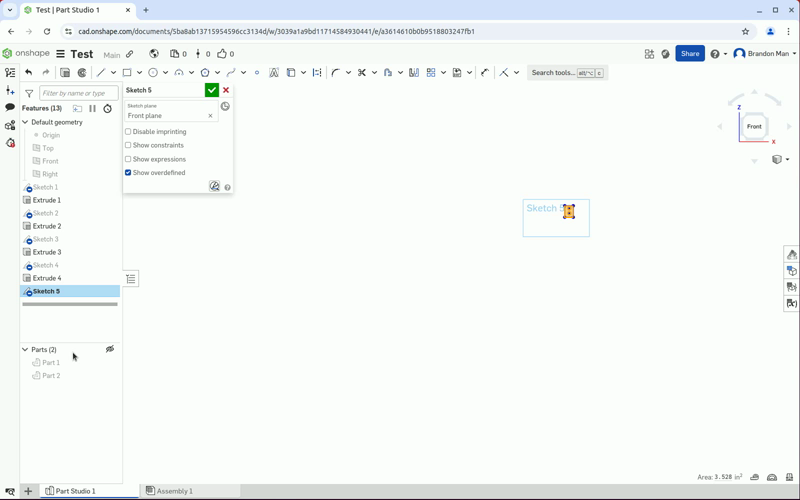
key(shift+e)
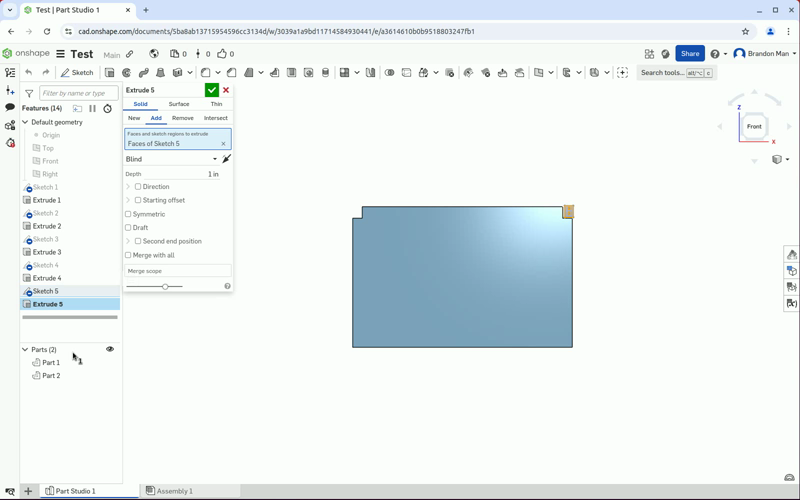
mouse_move(143, 106)
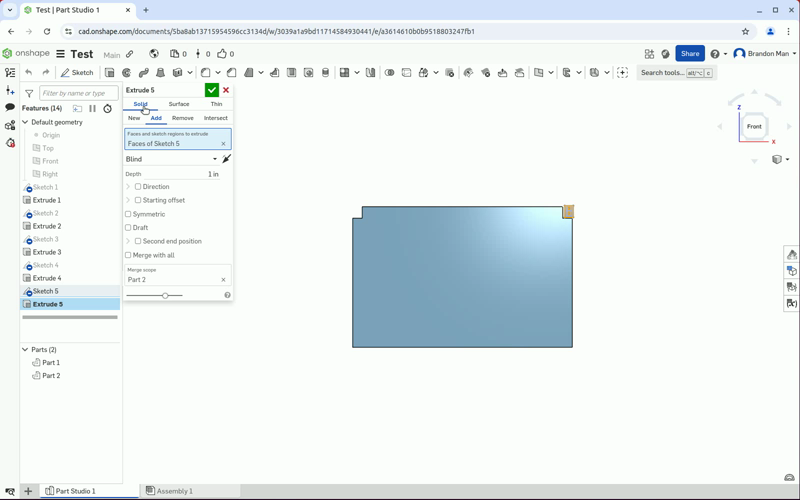
click(143, 106)
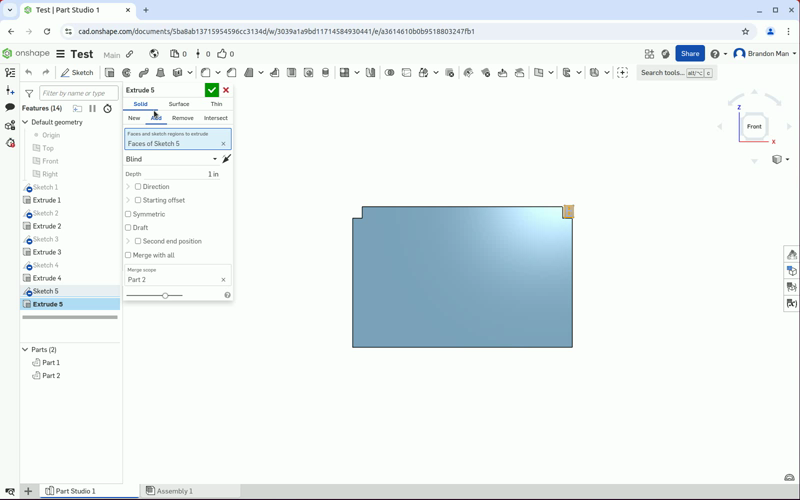
mouse_move(186, 120)
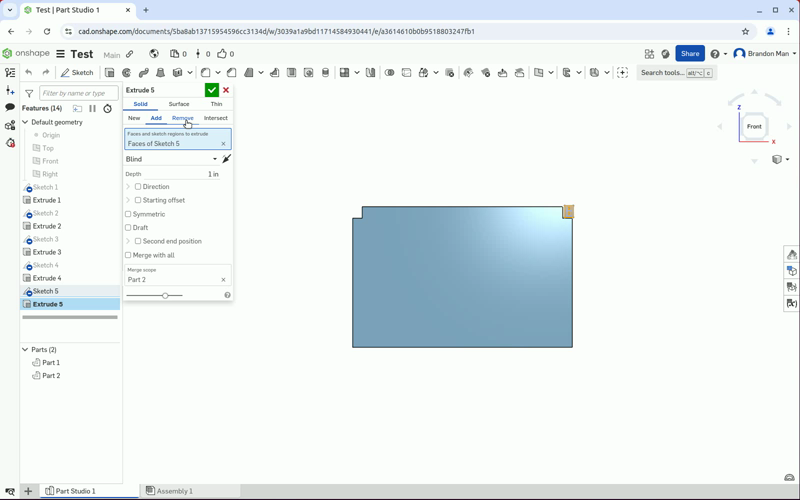
click(186, 120)
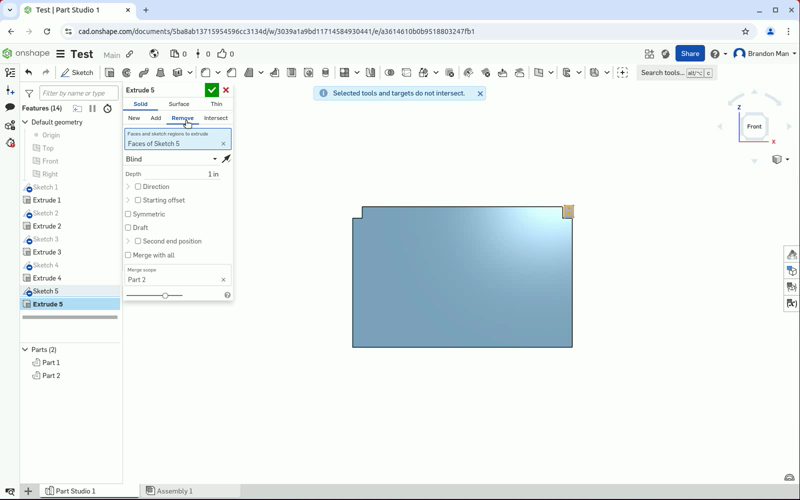
key(tab, 4)
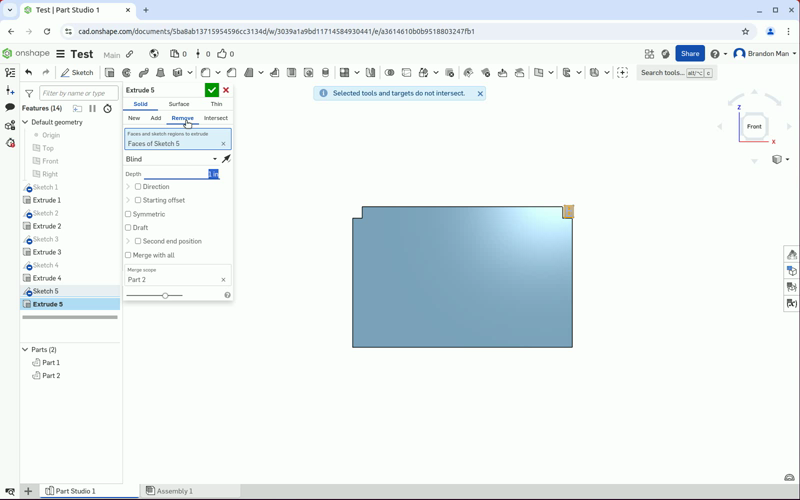
text(-0.241)
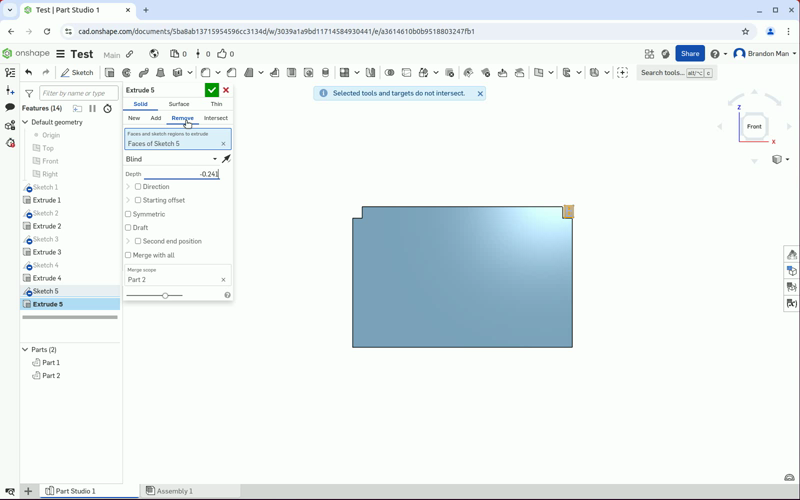
key(tab, 6)
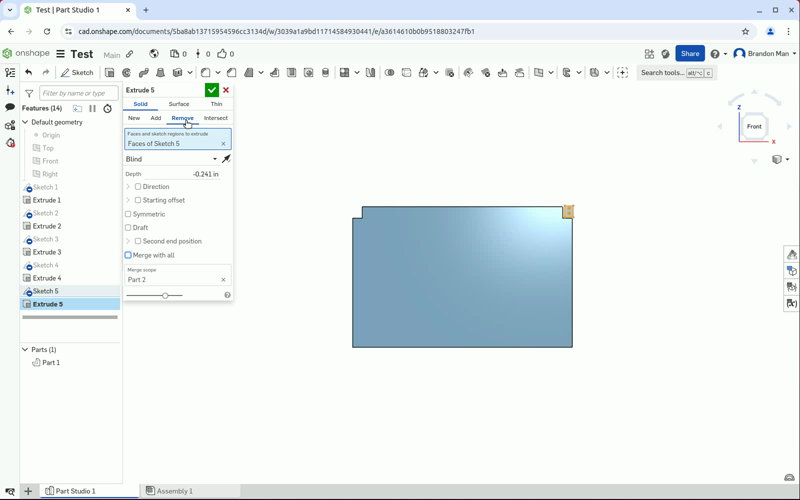
key(space)
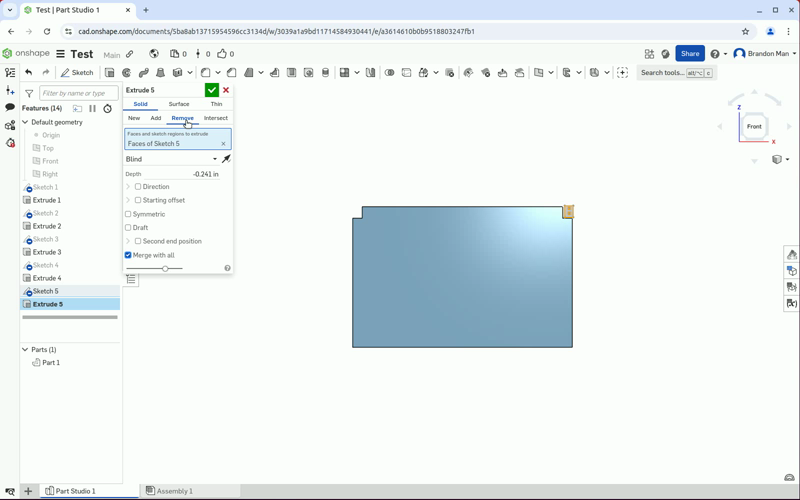
key(enter)
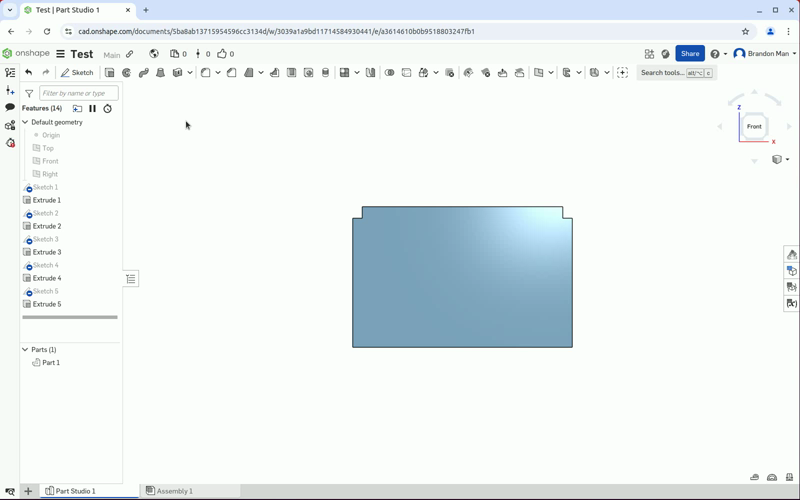
key(shift+h)
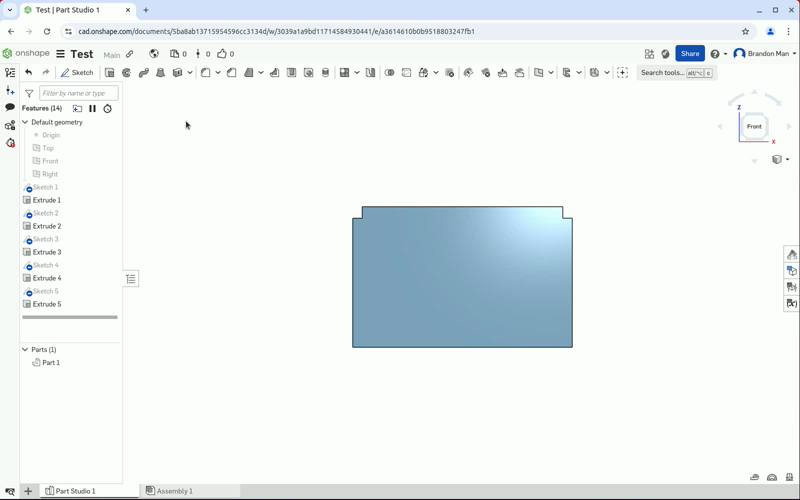
key(shift+h)
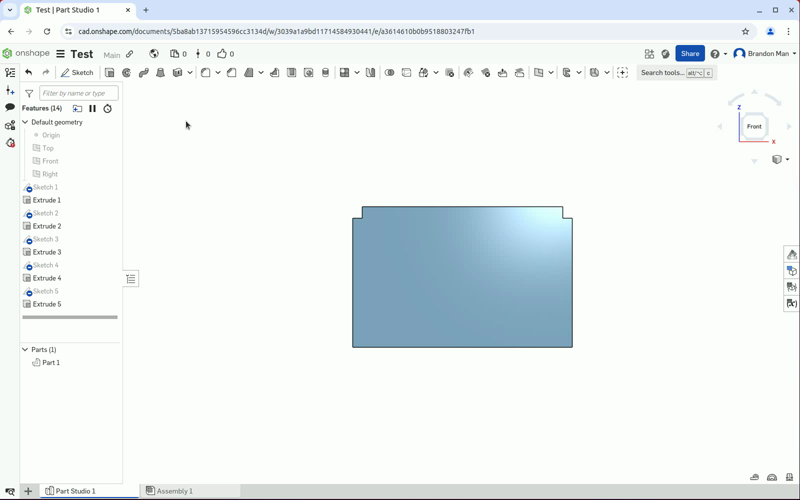
key(shift+7)
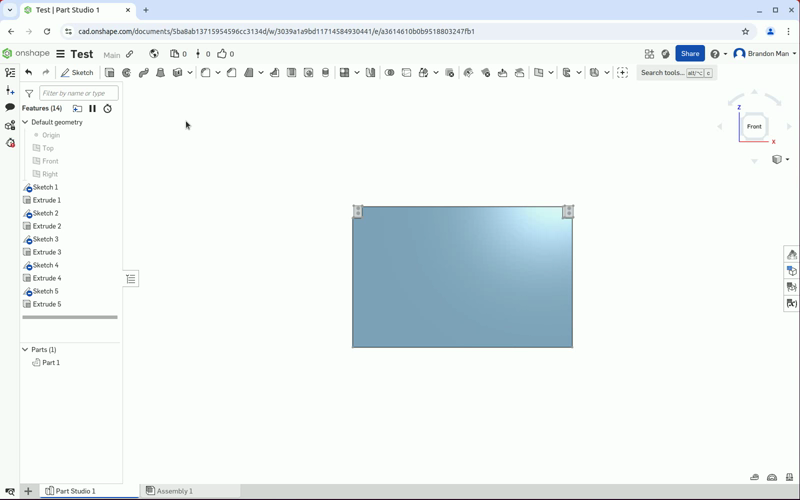
key(left, 2)
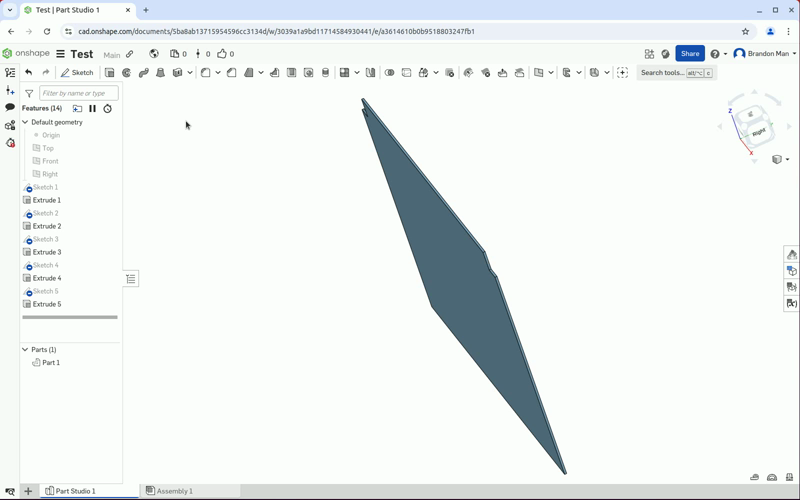
key(down, 2)
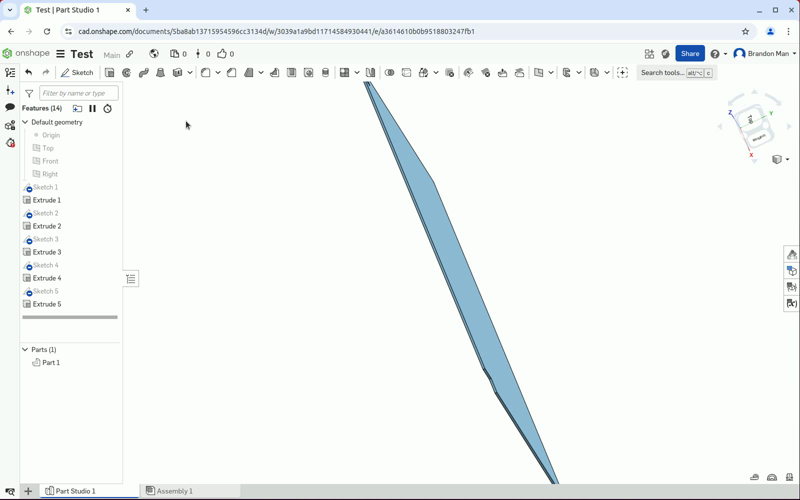
key(up, 2)
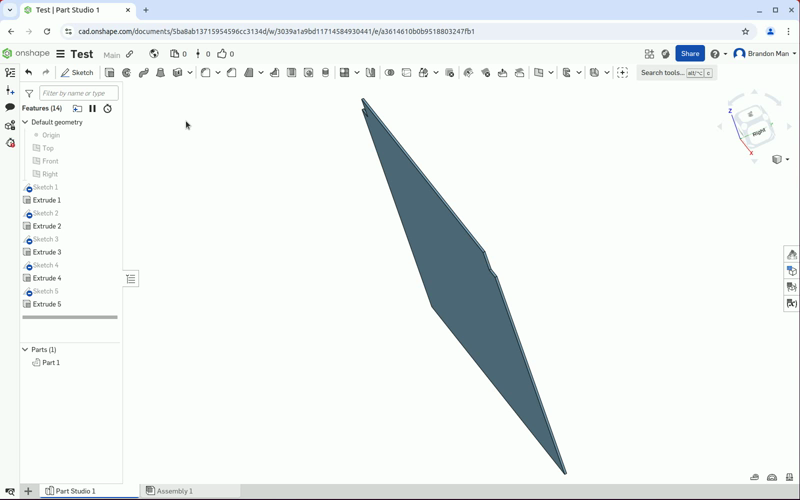
key(right, 2)
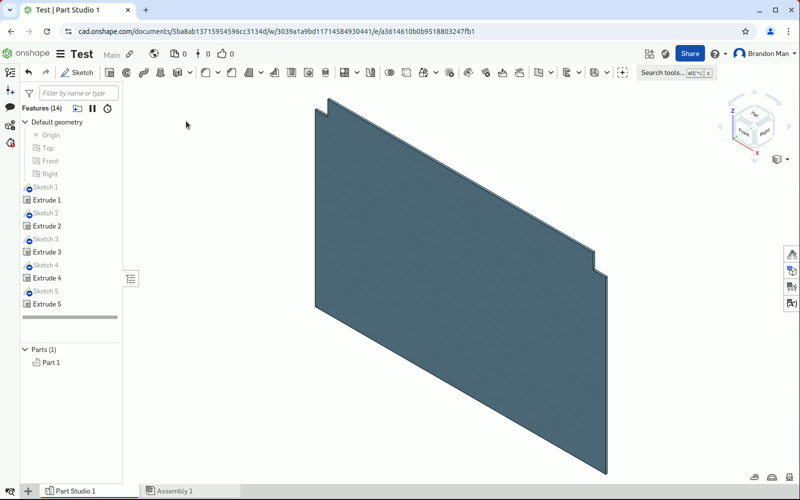
mouse_move(73, 189)
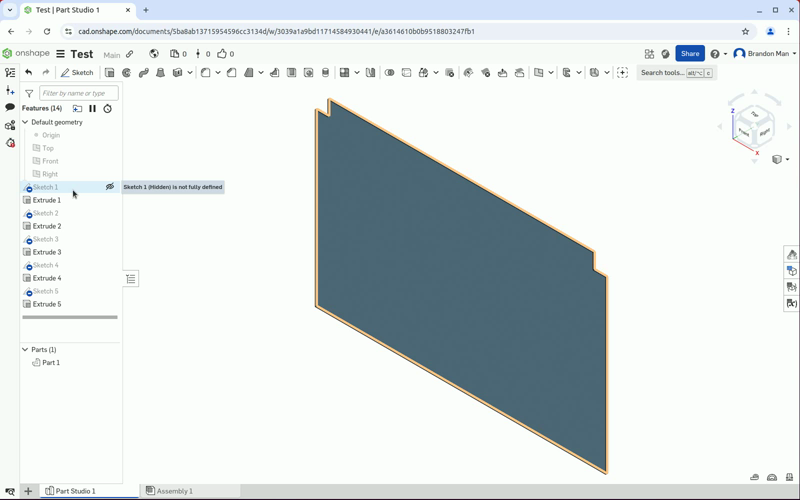
click(73, 189)